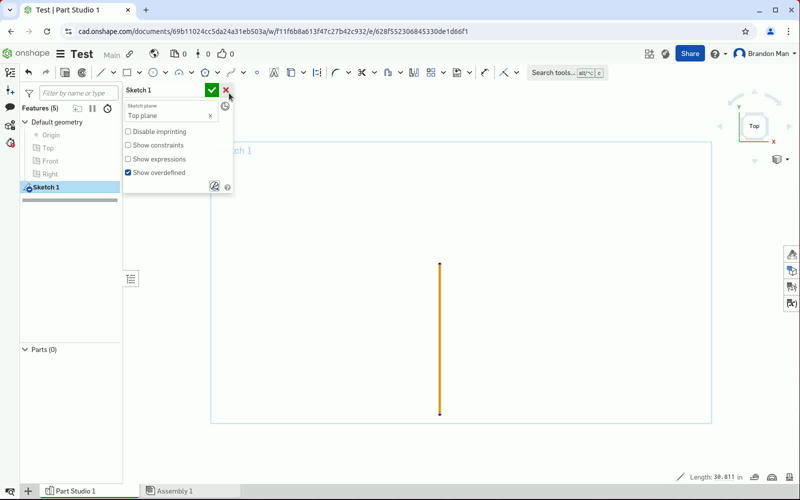
key(shift+h)
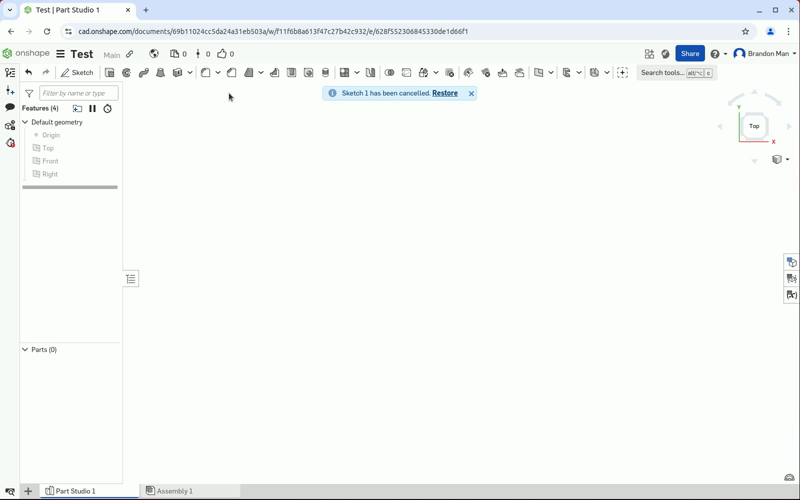
mouse_move(73, 352)
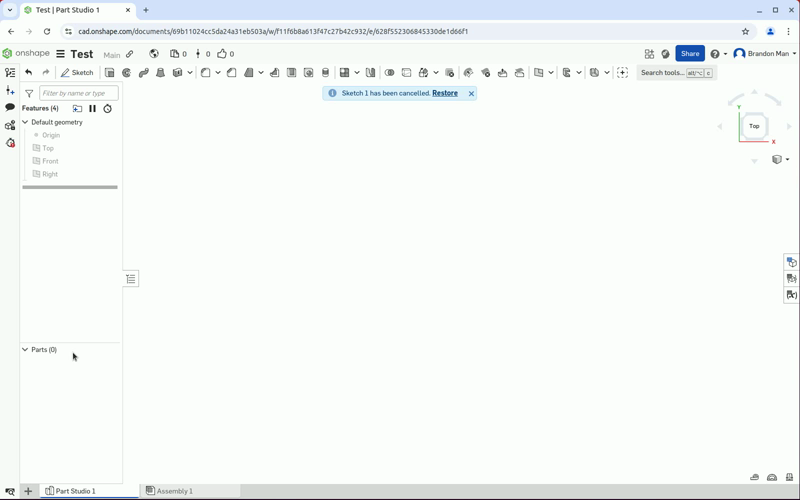
key(y)
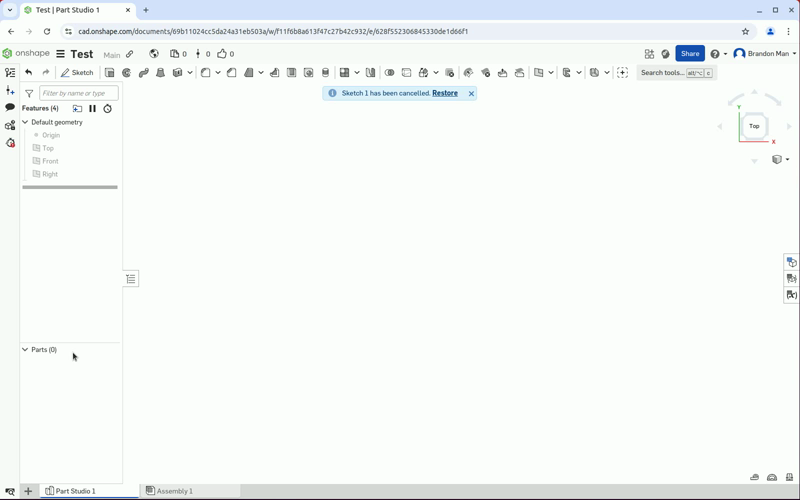
key(shift+p)
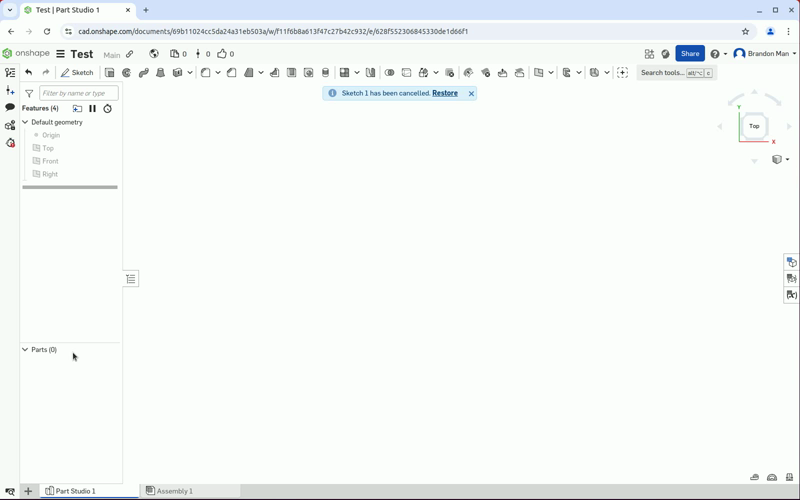
key(space)
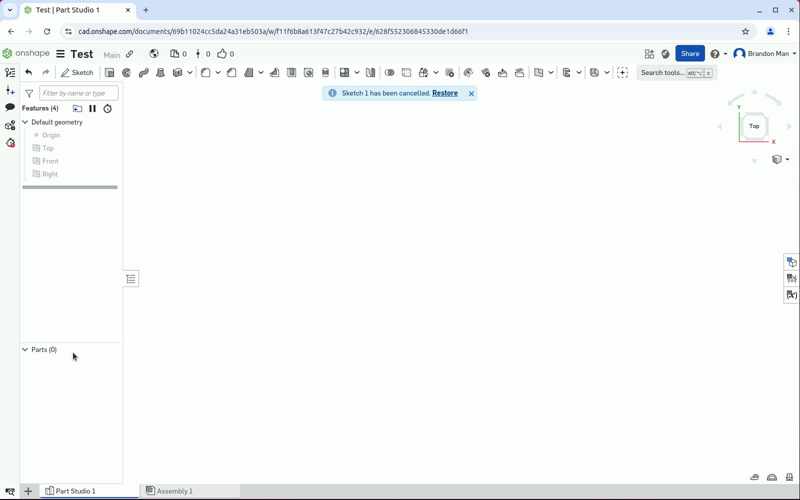
key_down(shift)
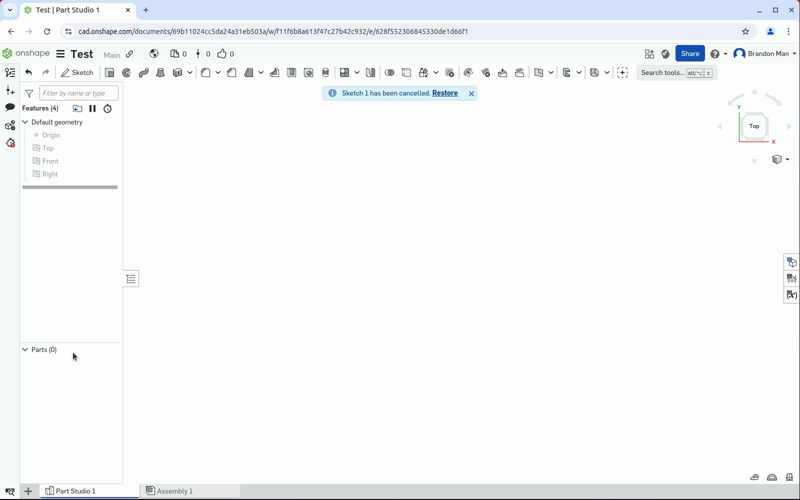
key(up)
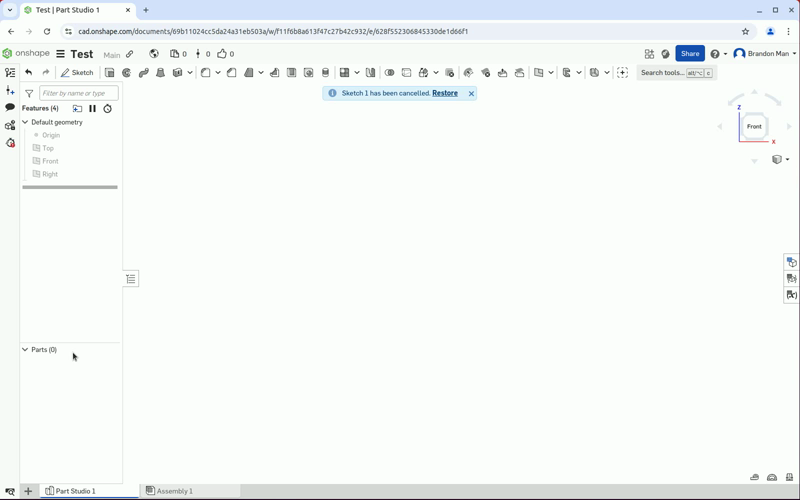
key_up(shift)
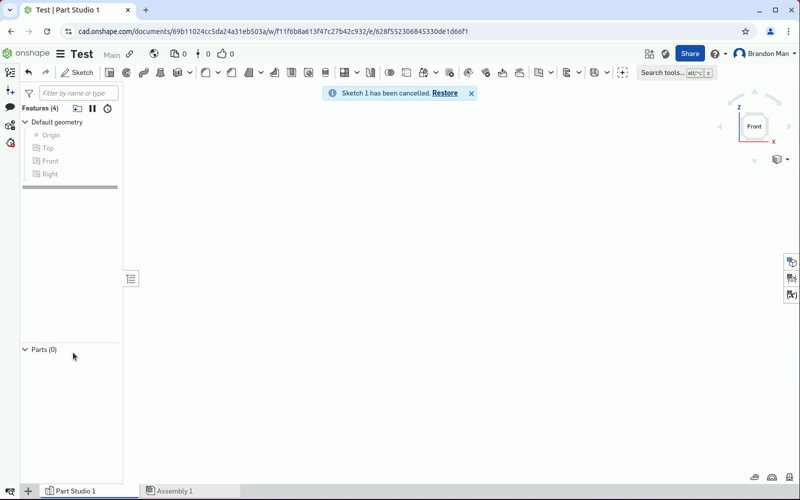
mouse_move(73, 352)
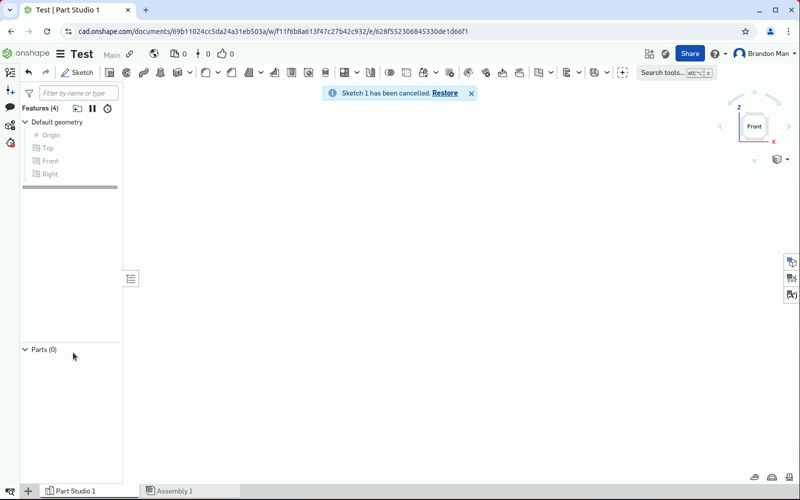
key(shift+y)
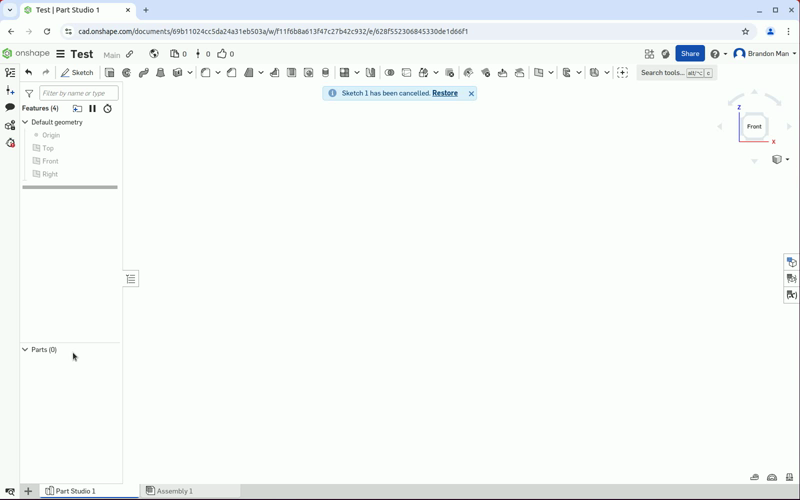
key(shift+s)
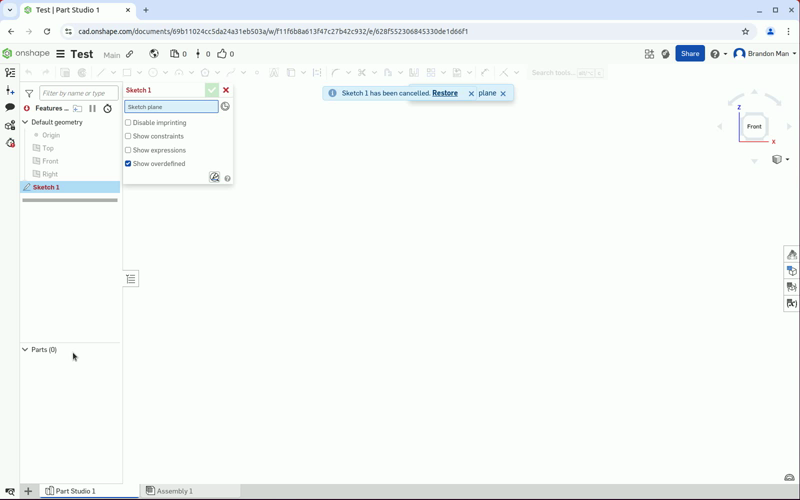
mouse_move(73, 163)
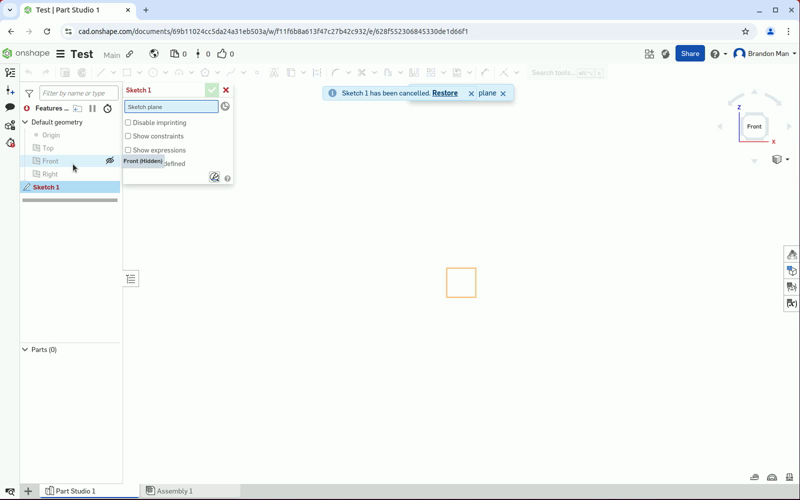
click(73, 163)
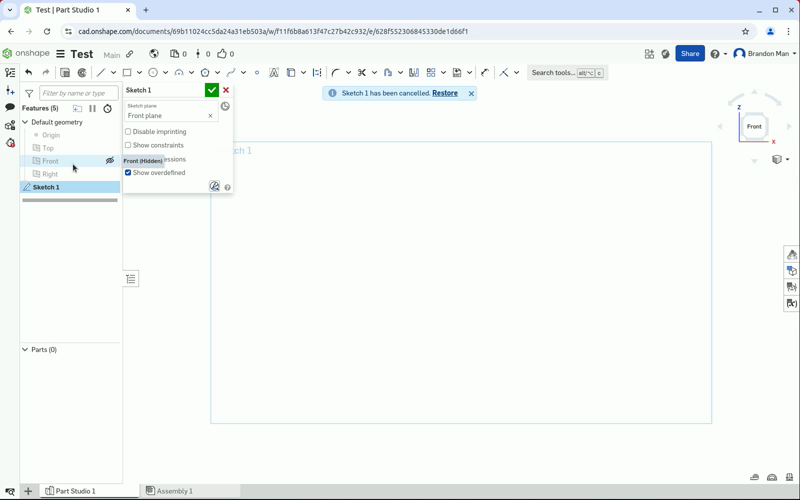
mouse_move(73, 352)
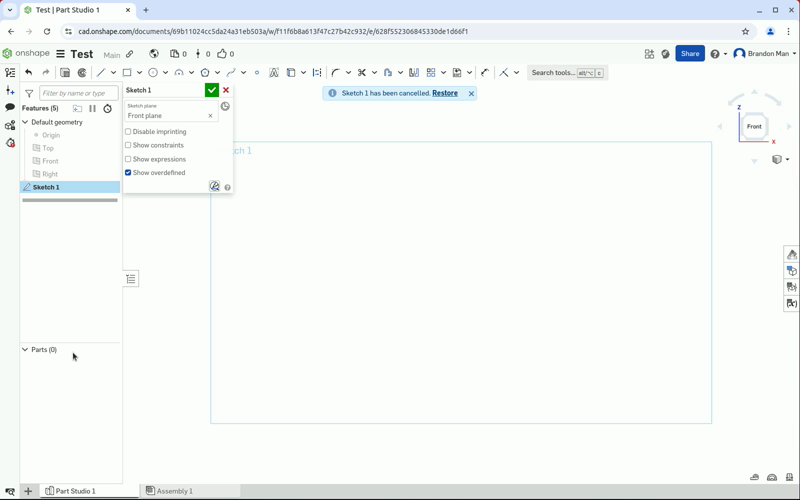
key(y)
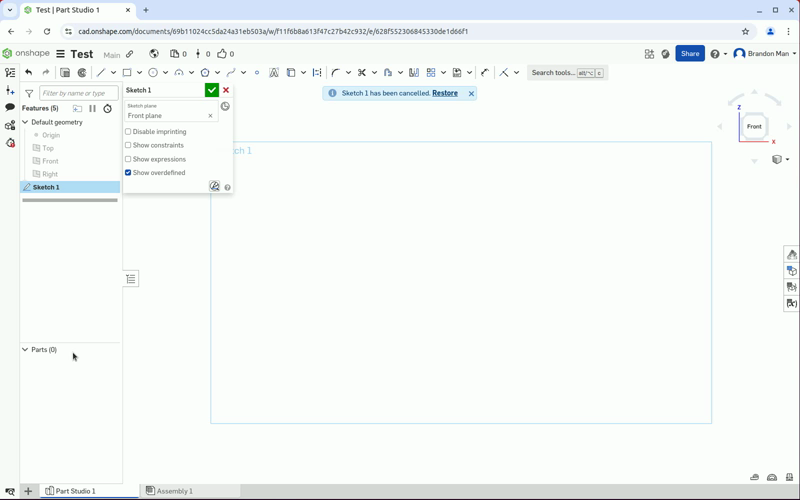
key(l)
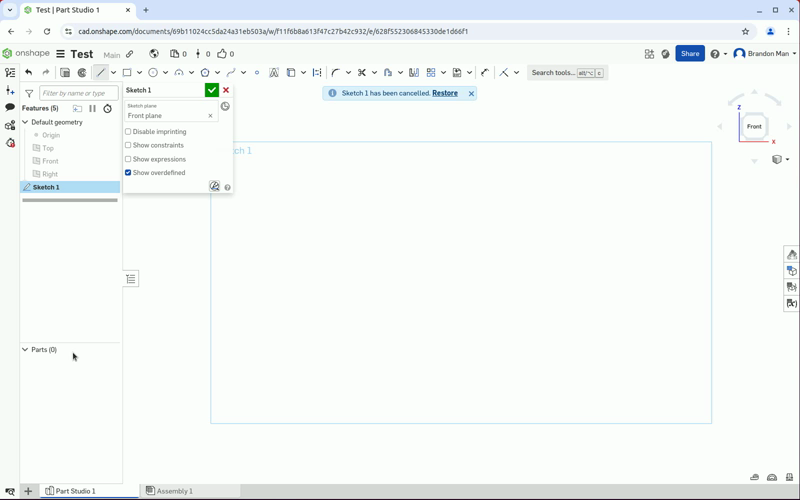
key_down(shift)
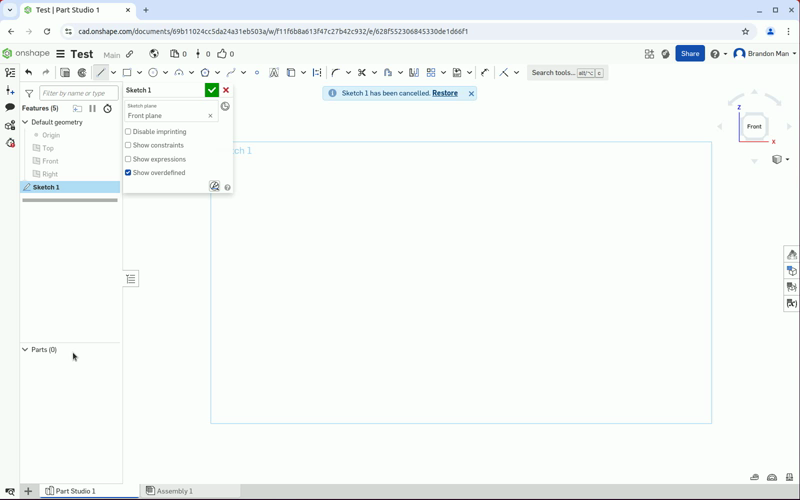
mouse_move(429, 282)
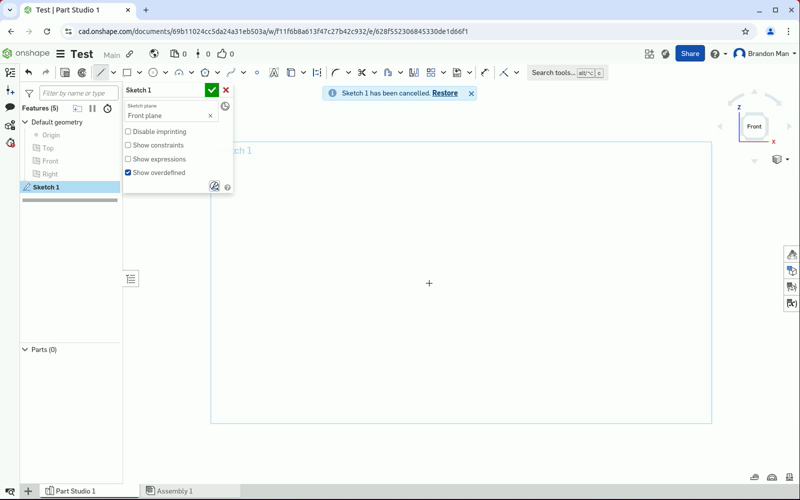
click(429, 282)
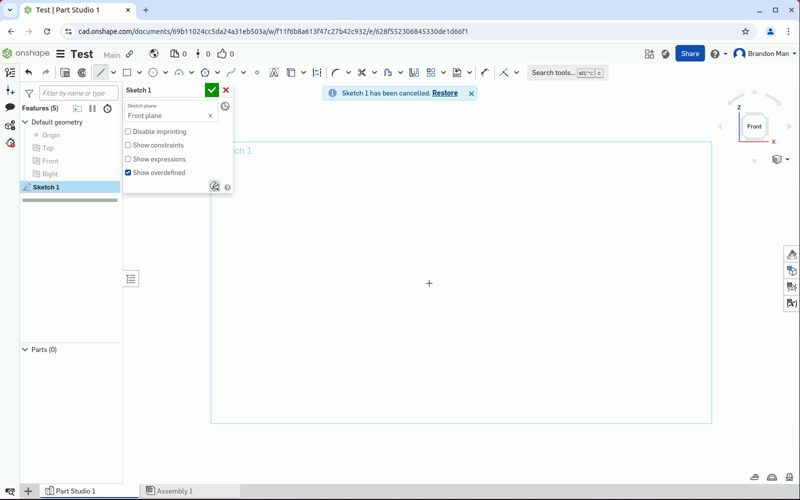
key_up(shift)
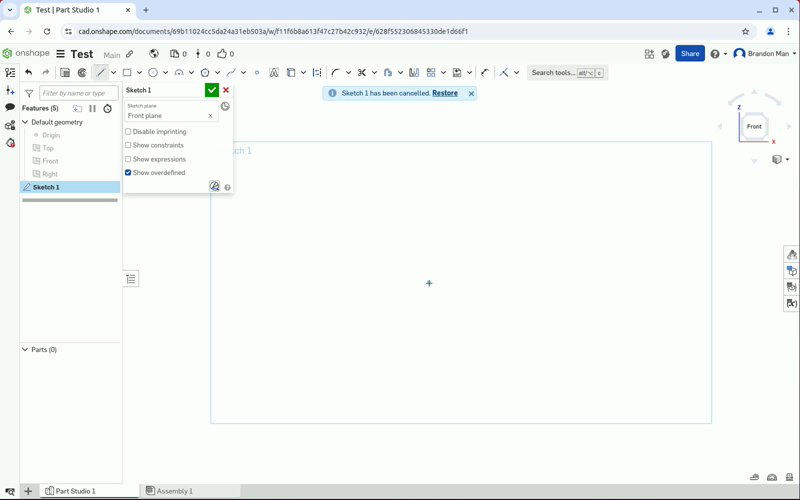
key_down(shift)
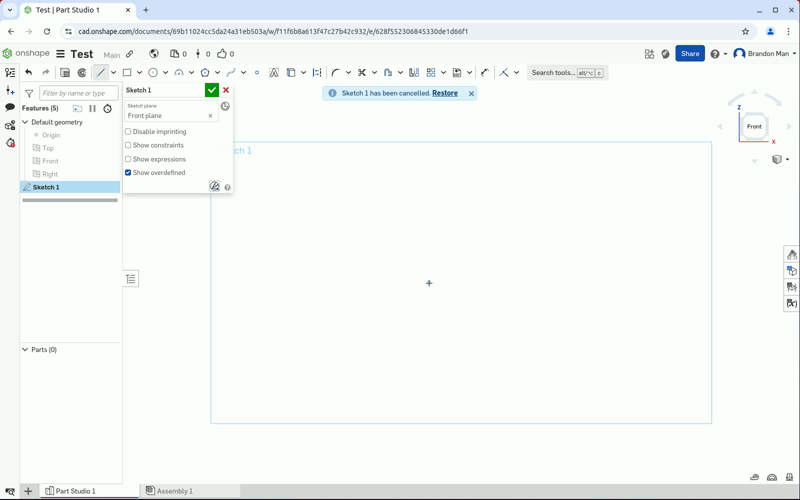
mouse_move(459, 282)
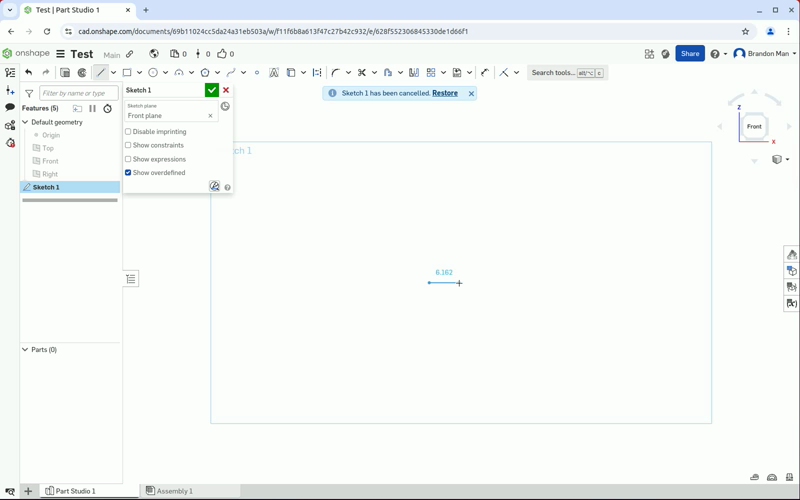
mouse_move(433, 282)
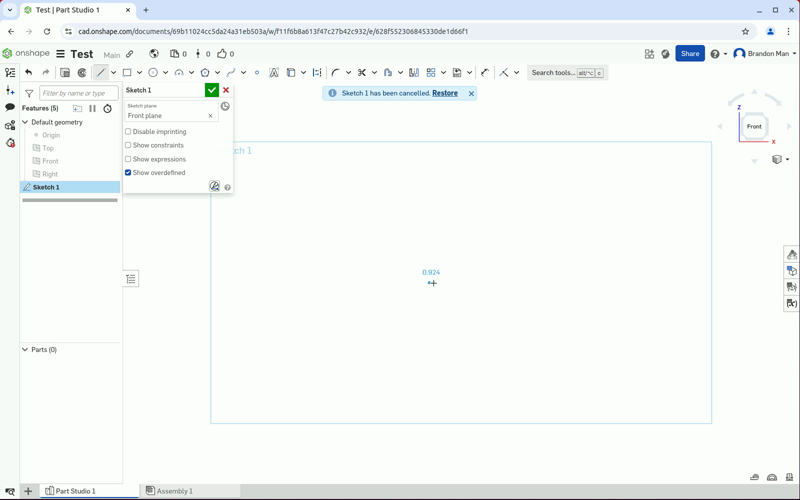
scroll(6)
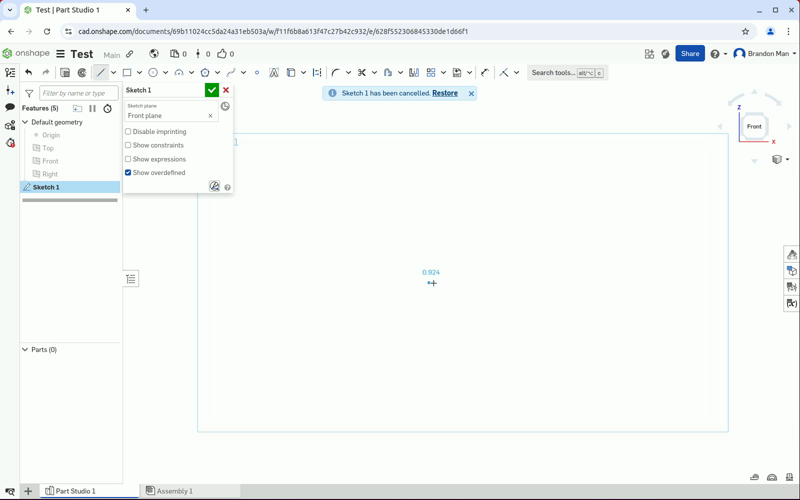
scroll(6)
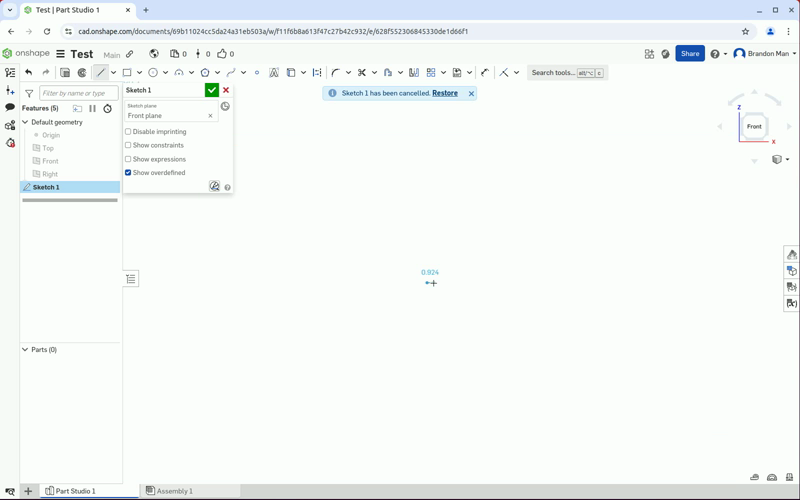
scroll(6)
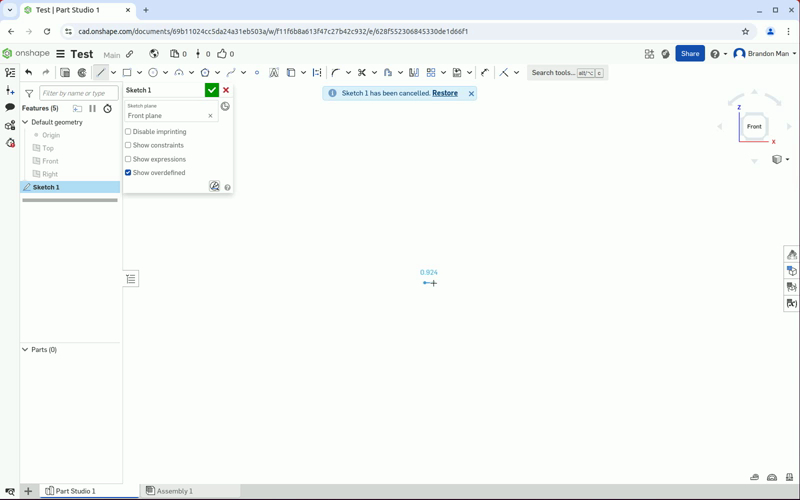
scroll(6)
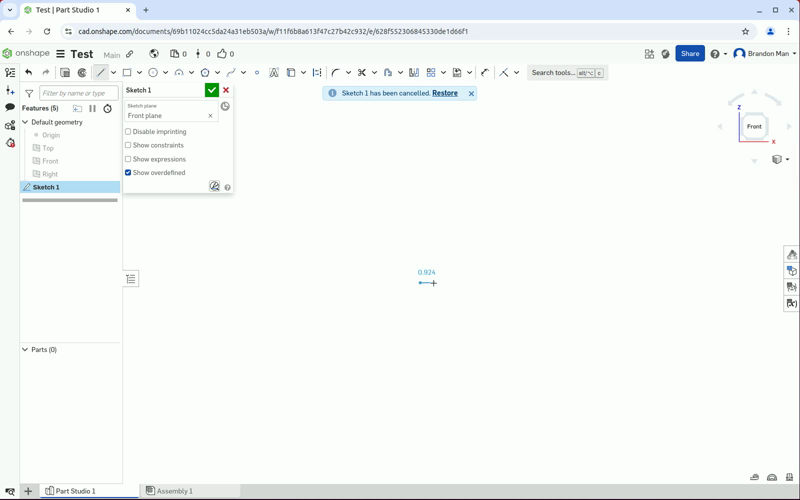
scroll(6)
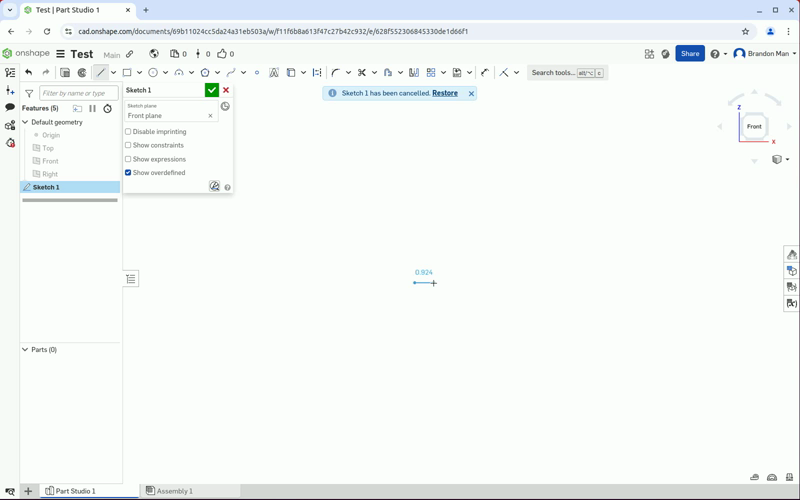
scroll(6)
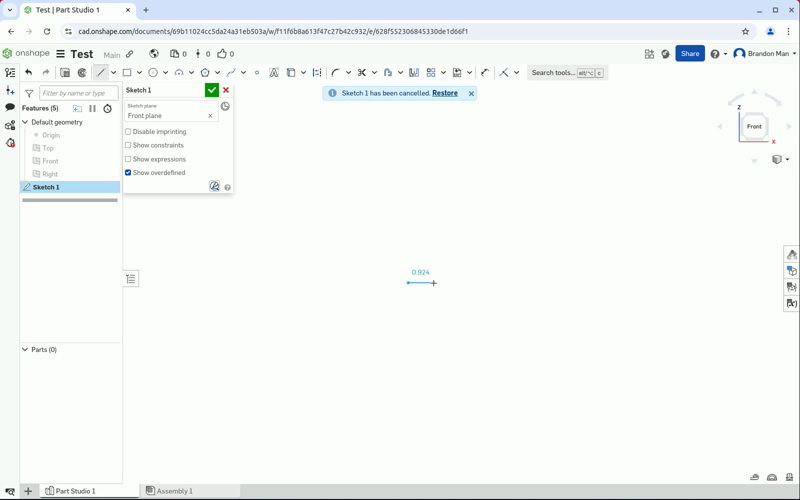
scroll(6)
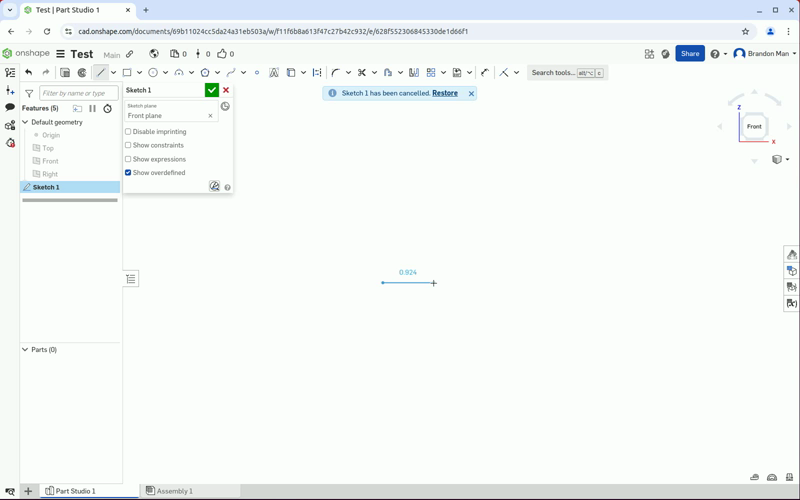
click(433, 282)
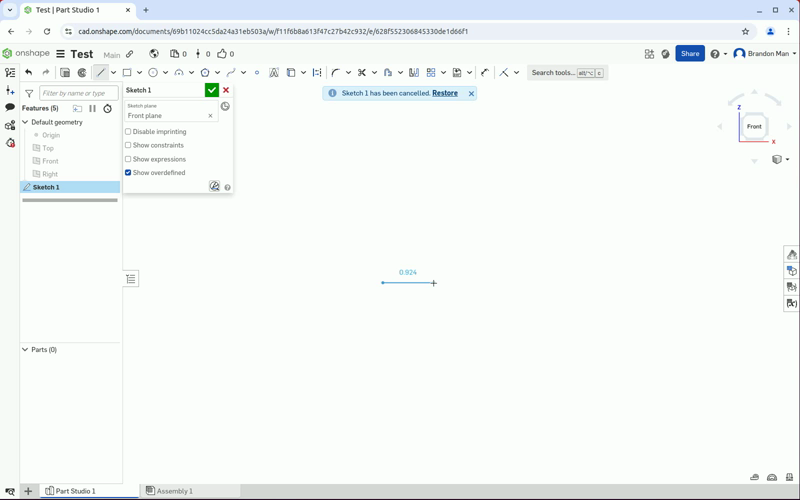
scroll(-6)
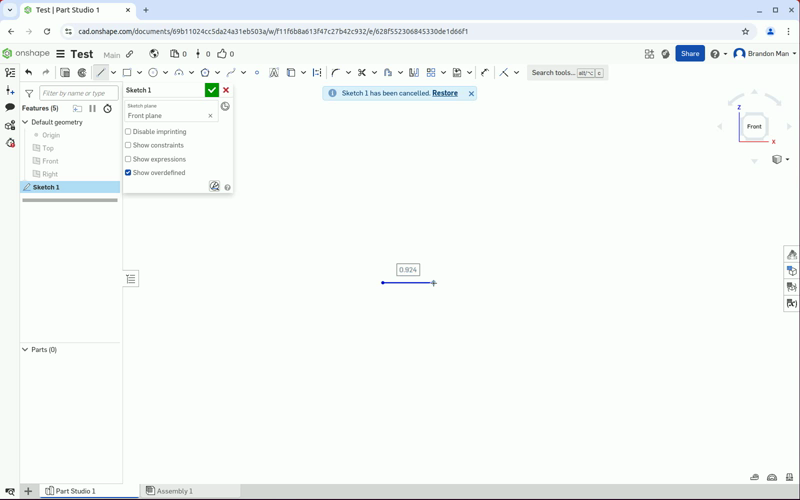
scroll(-6)
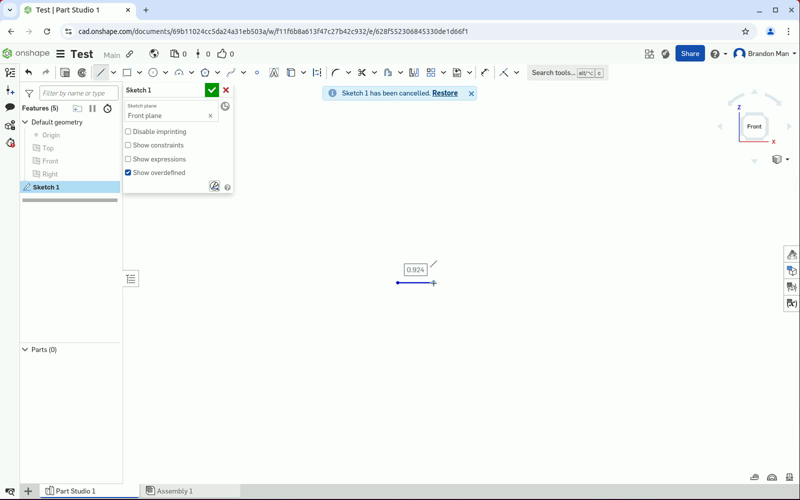
scroll(-6)
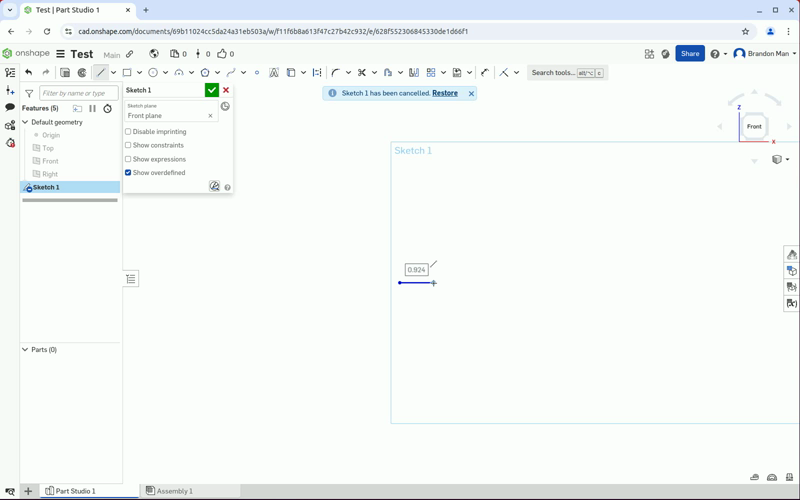
scroll(-6)
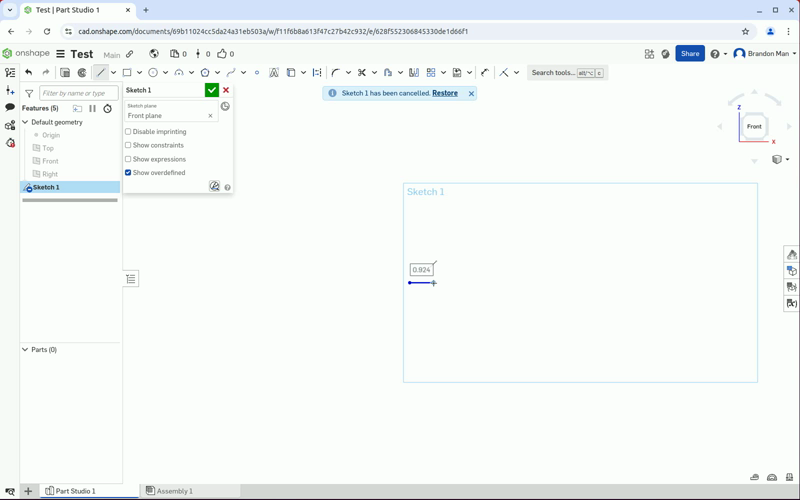
scroll(-6)
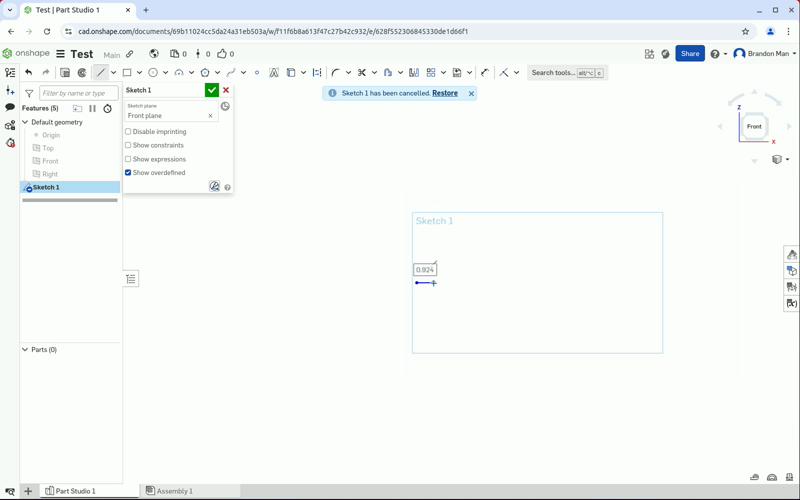
scroll(-6)
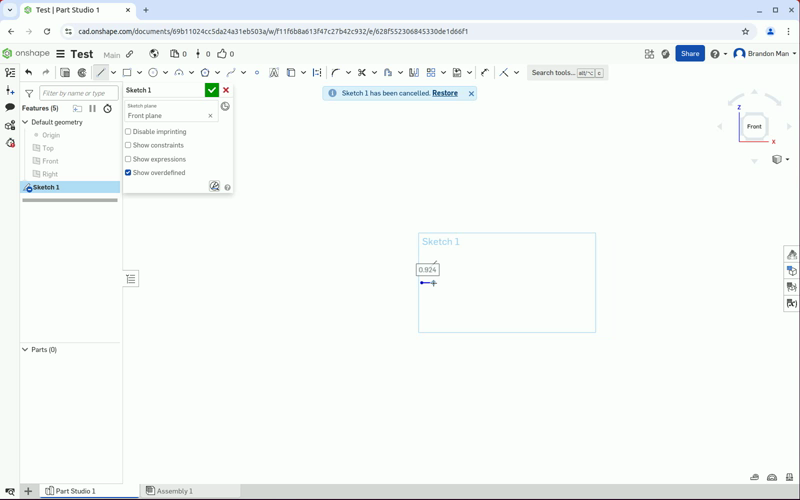
scroll(-6)
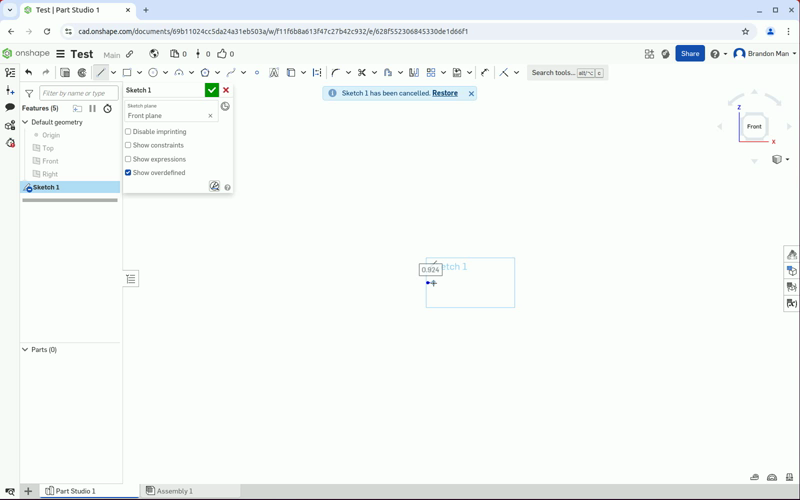
key_up(shift)
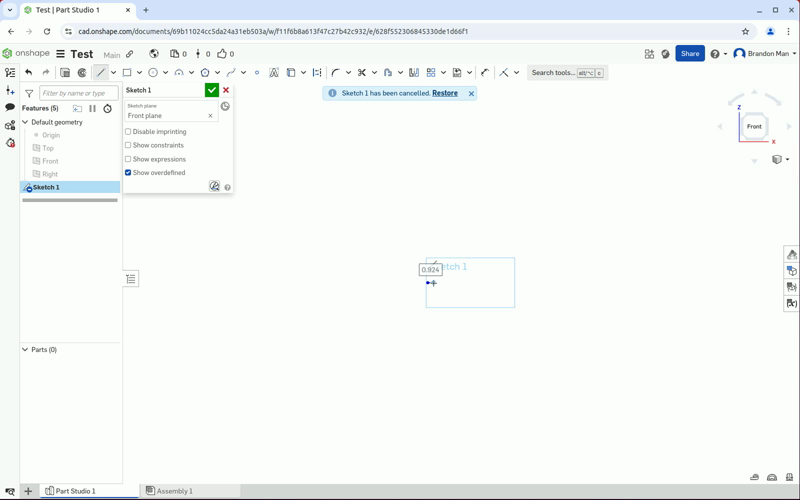
key_down(shift)
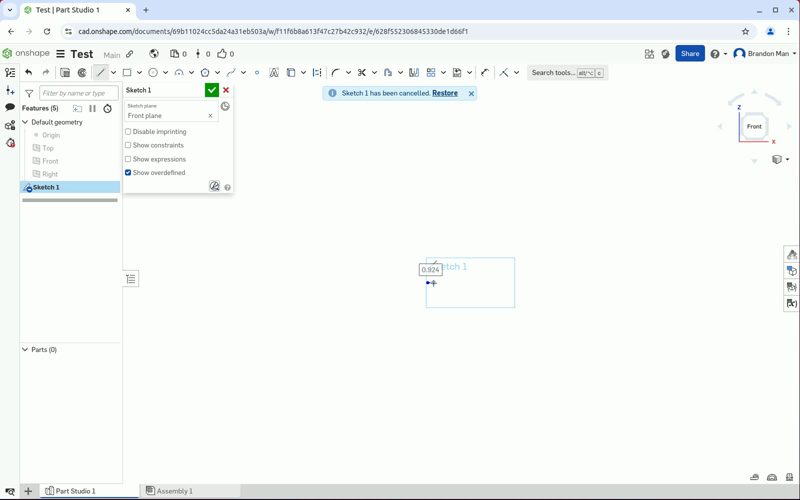
mouse_move(463, 282)
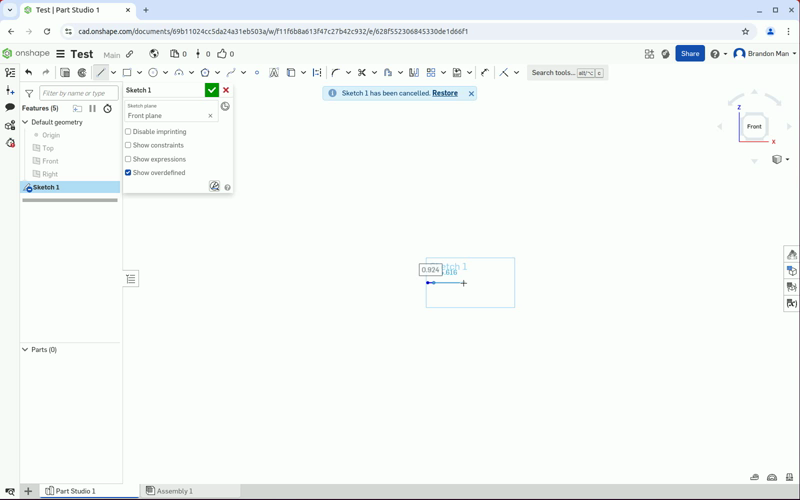
mouse_move(429, 278)
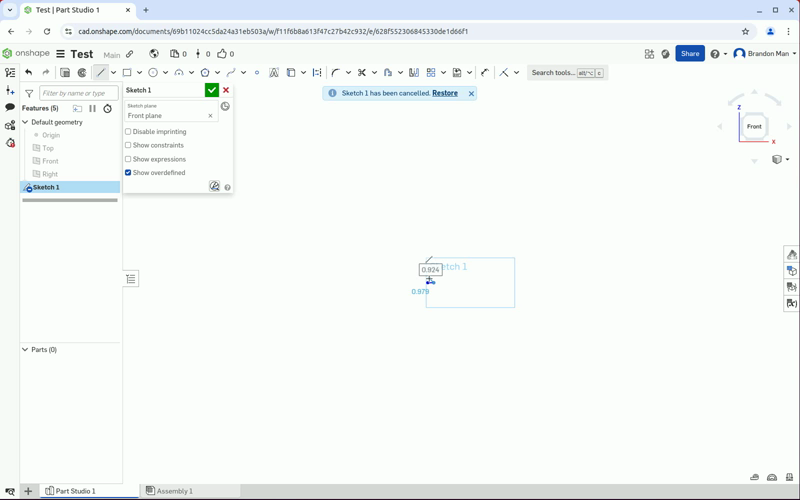
scroll(6)
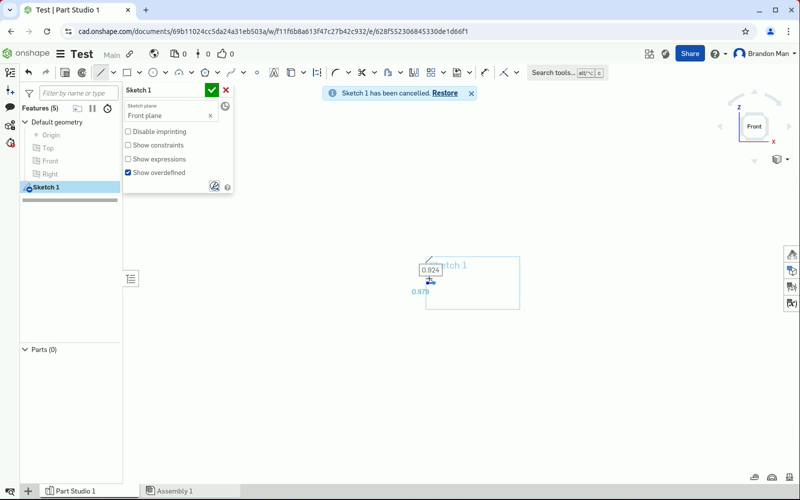
scroll(6)
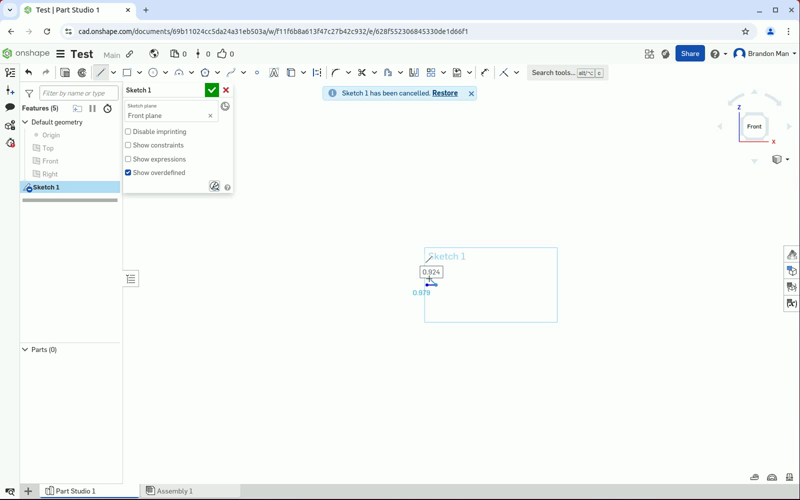
scroll(6)
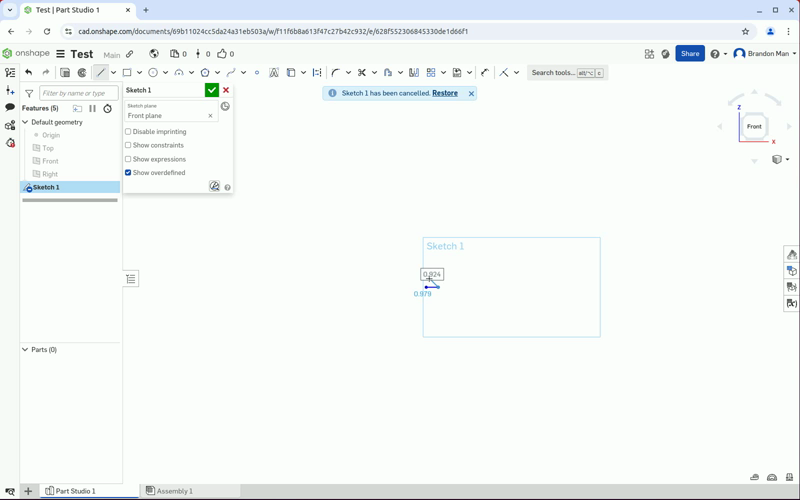
scroll(6)
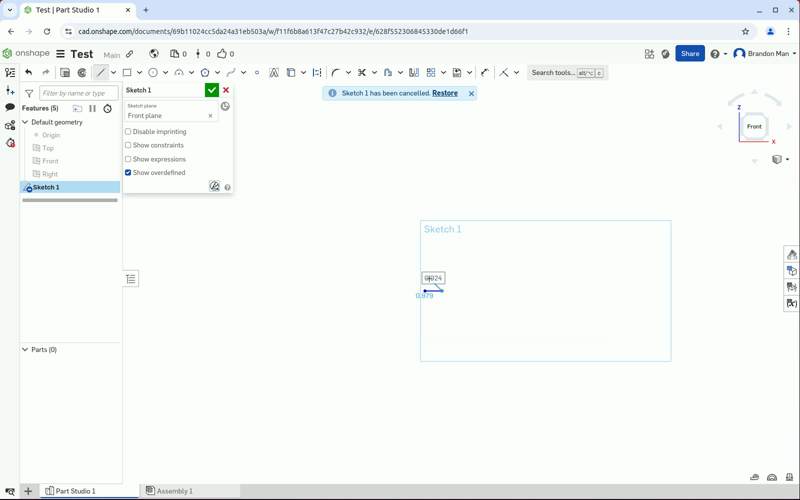
scroll(6)
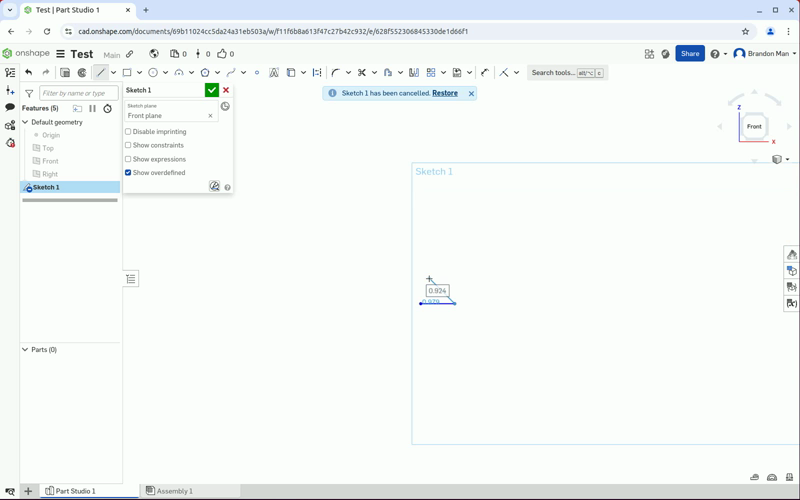
scroll(6)
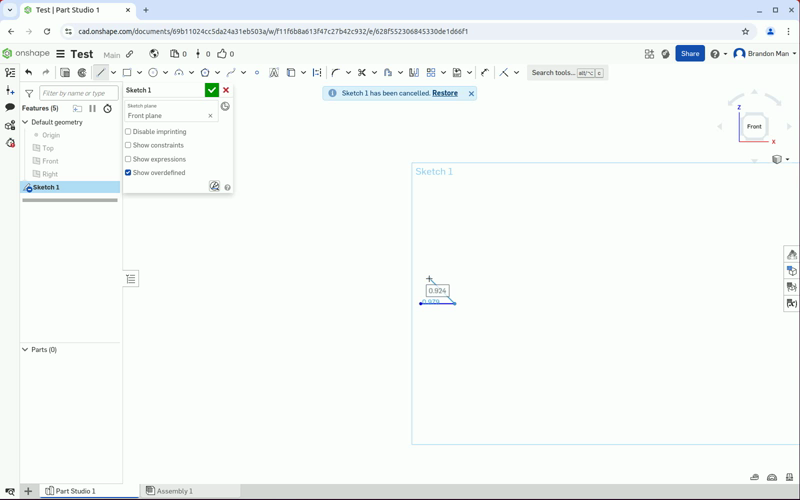
scroll(6)
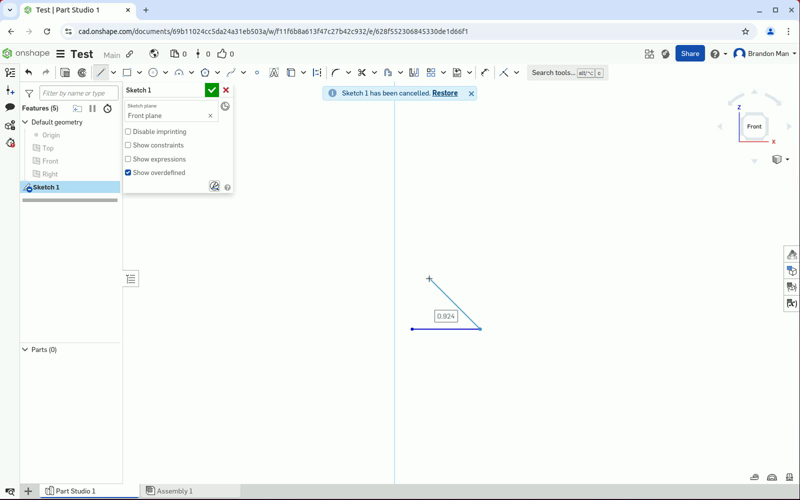
click(429, 278)
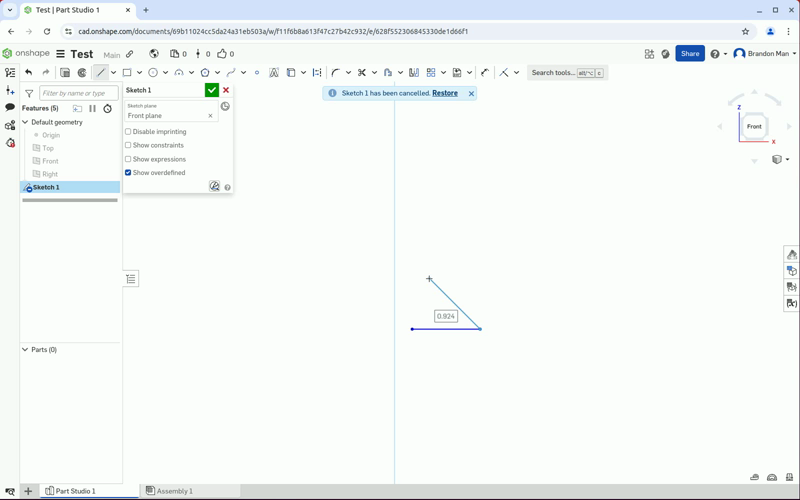
scroll(-6)
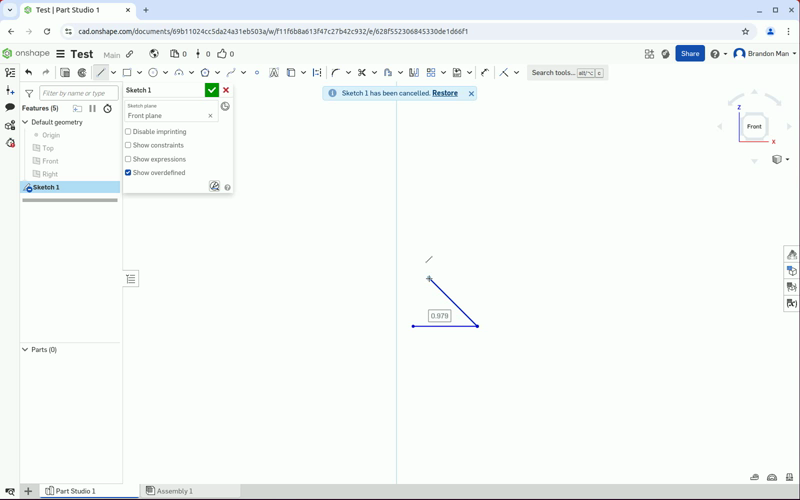
scroll(-6)
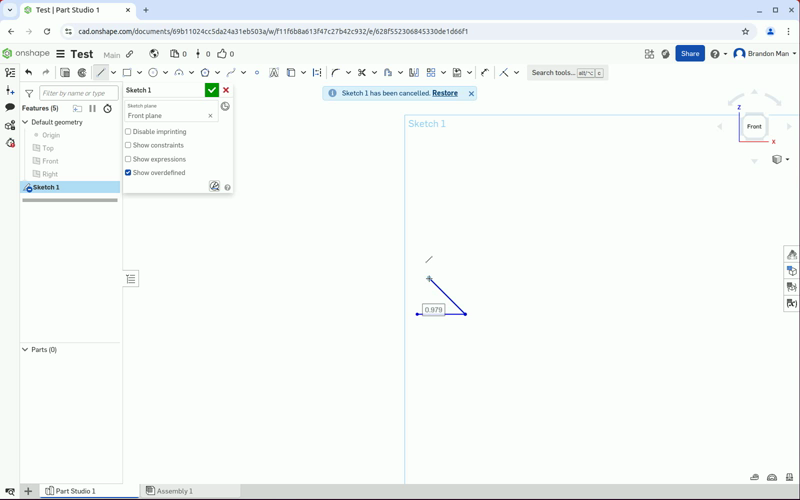
scroll(-6)
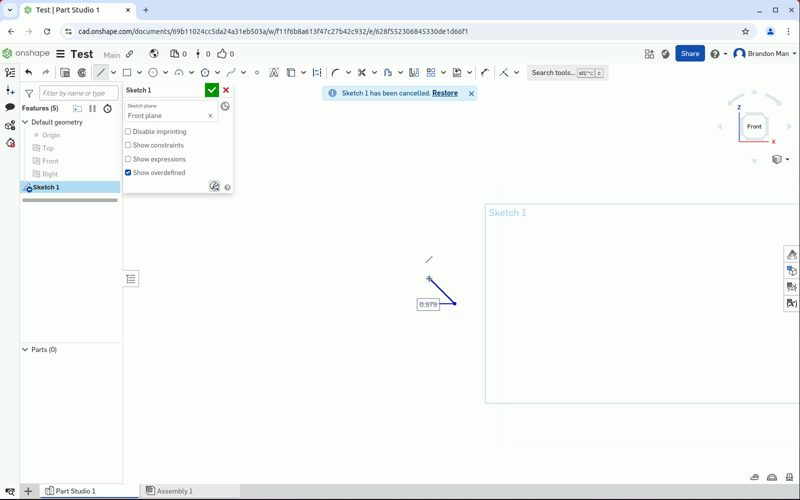
scroll(-6)
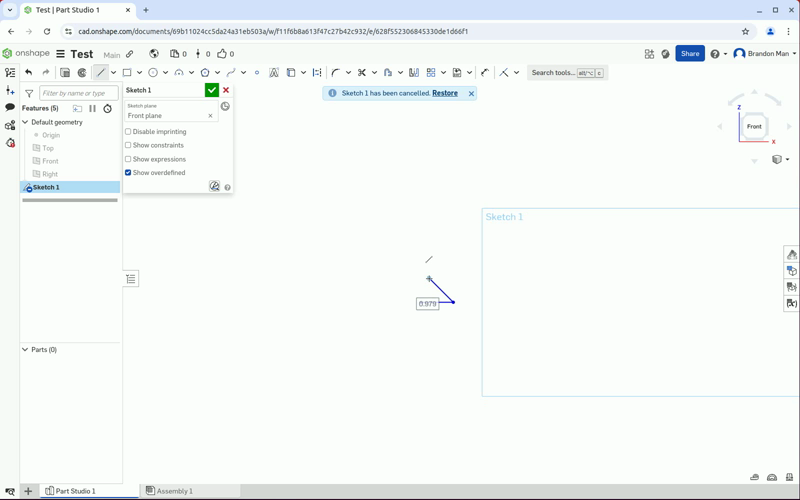
scroll(-6)
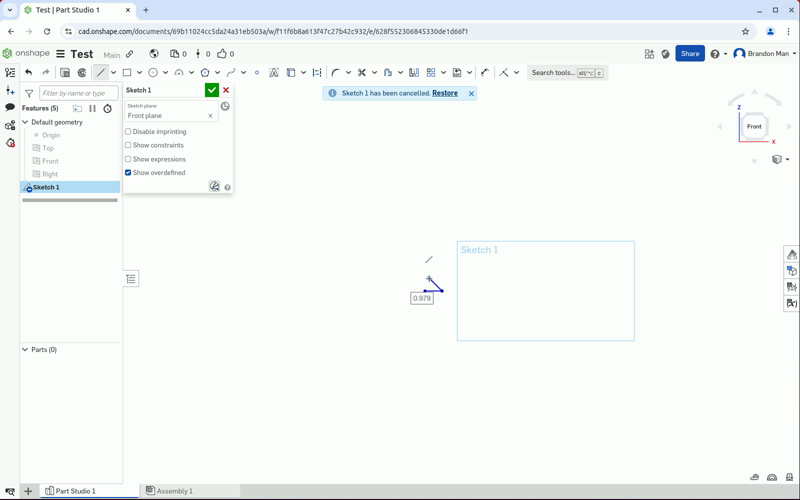
scroll(-6)
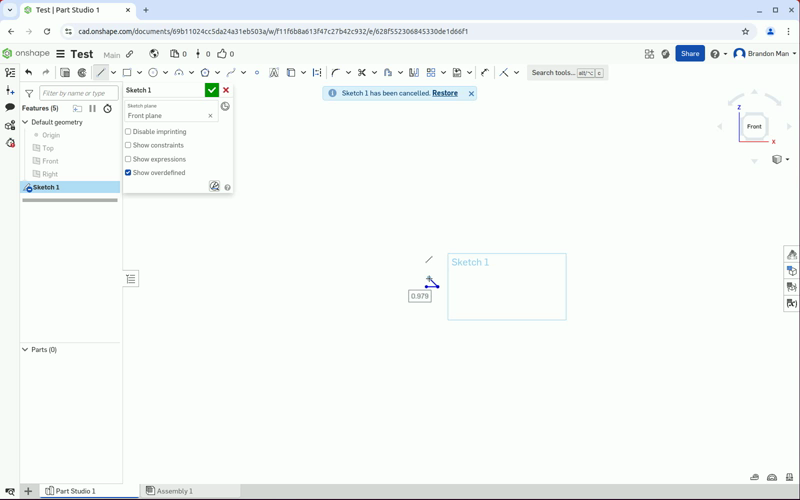
scroll(-6)
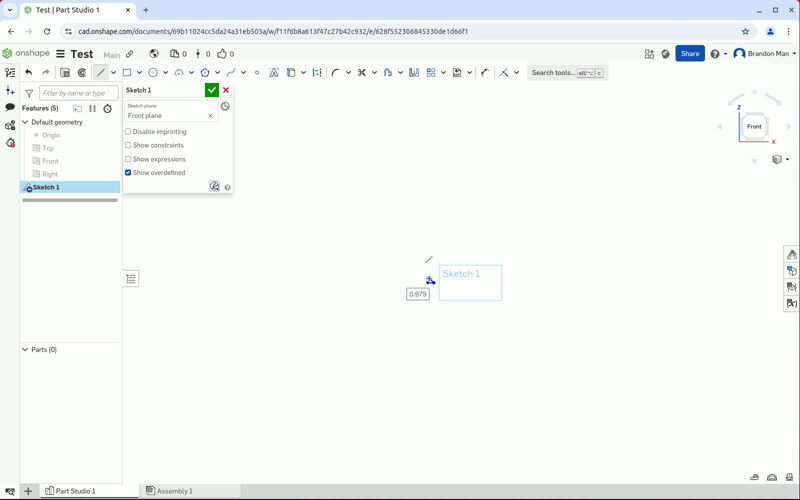
key_up(shift)
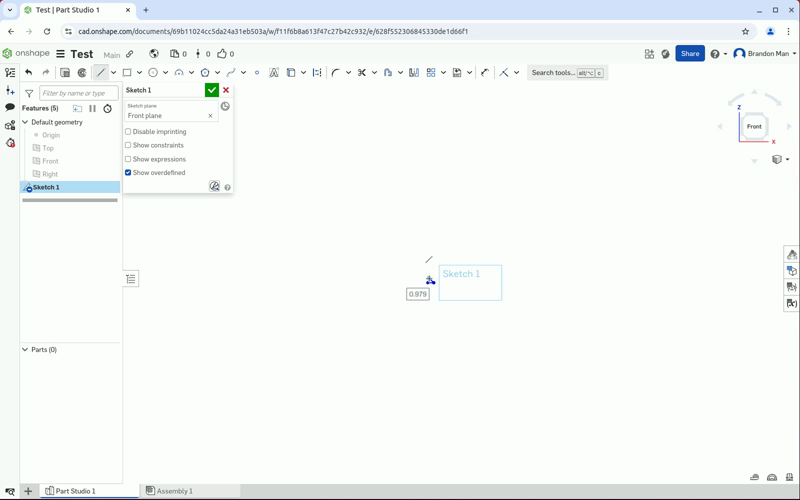
mouse_move(459, 278)
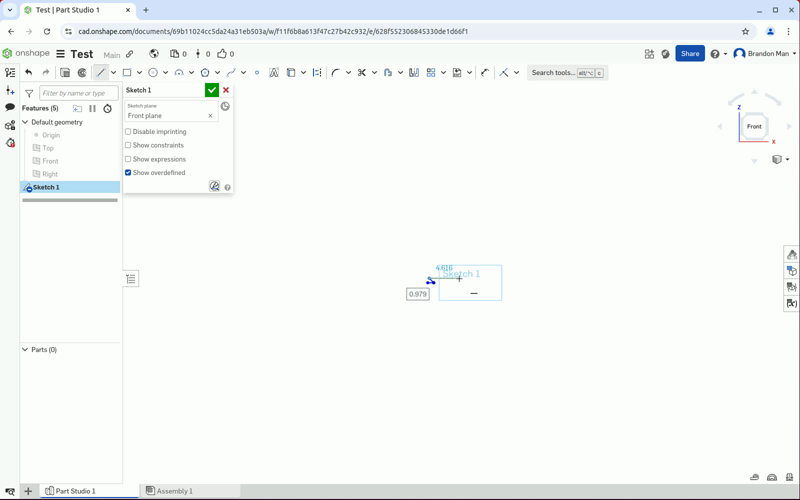
key_down(shift)
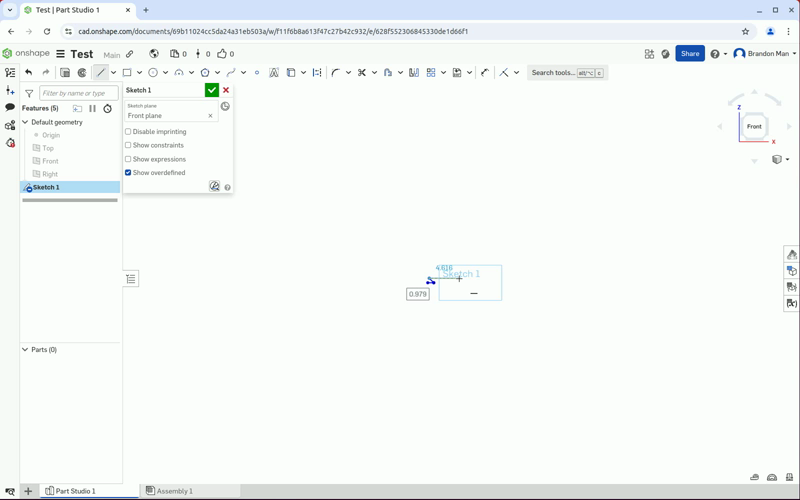
mouse_move(429, 282)
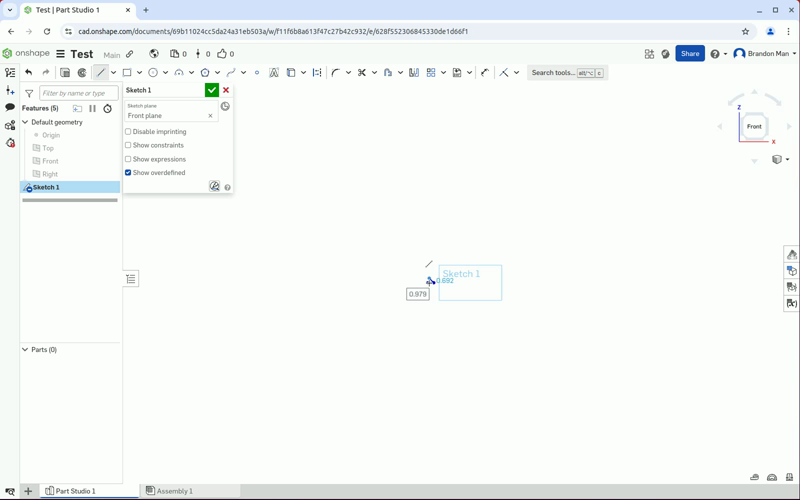
scroll(6)
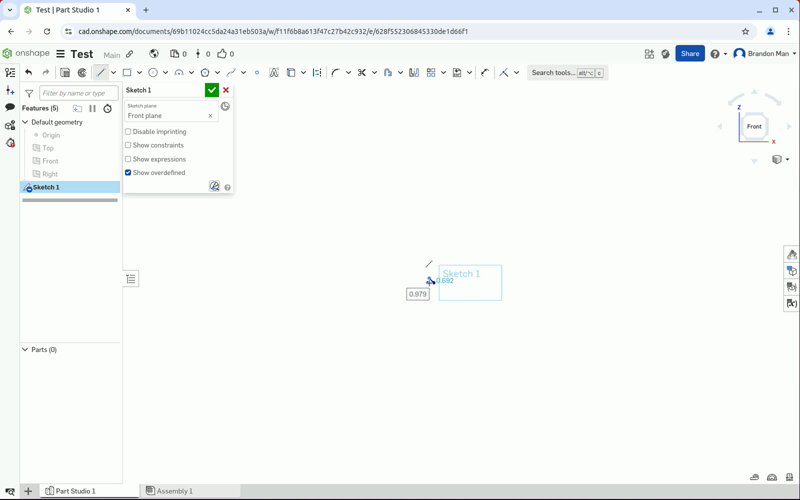
scroll(6)
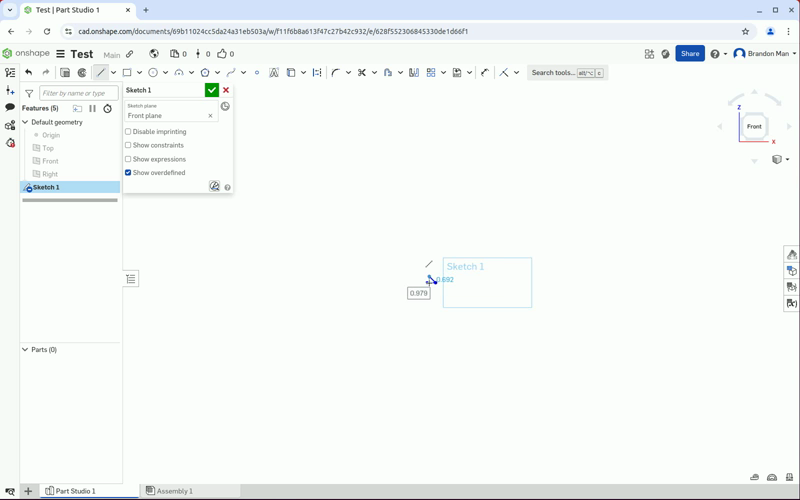
scroll(6)
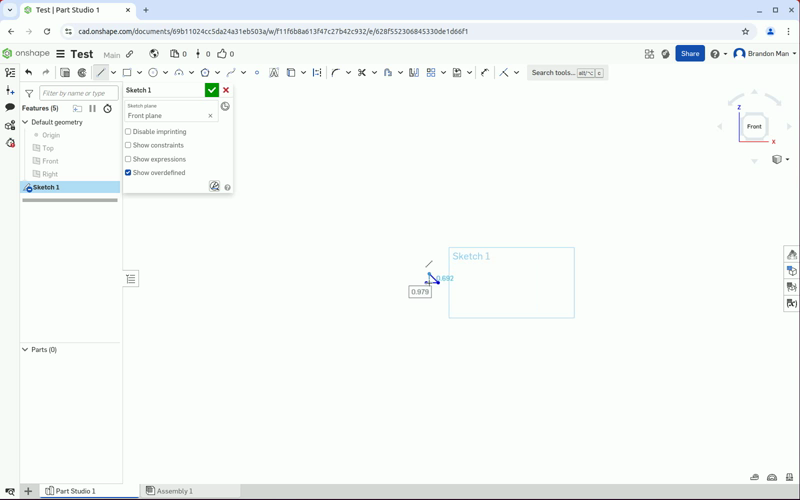
scroll(6)
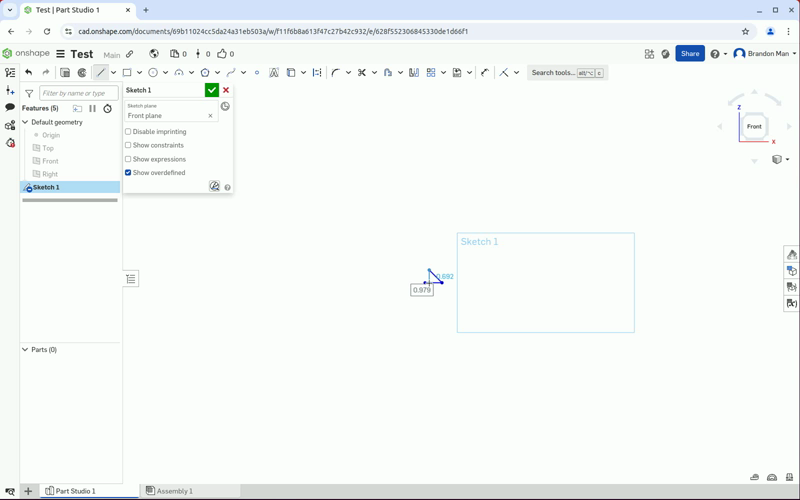
scroll(6)
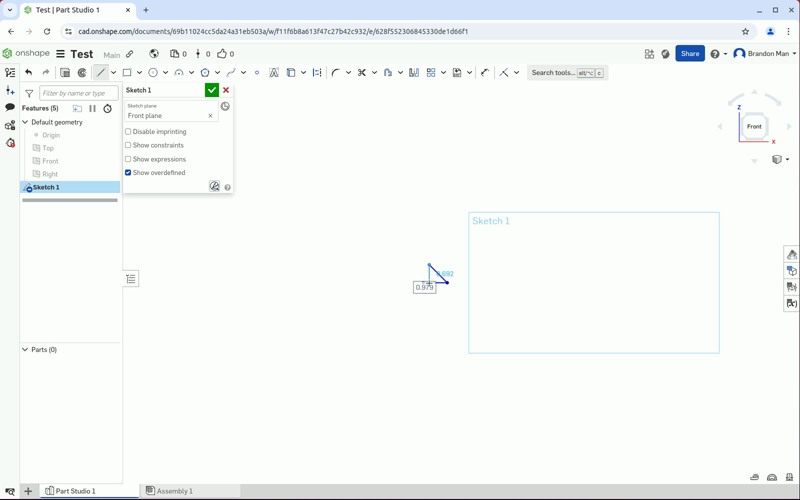
scroll(6)
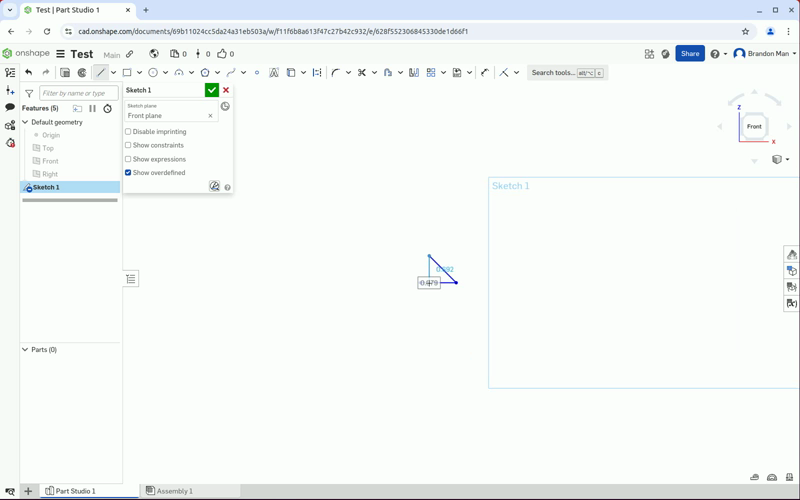
scroll(6)
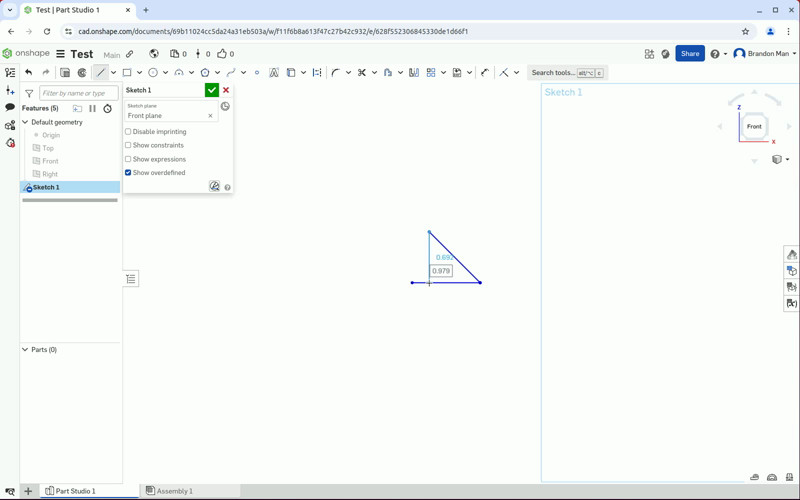
key_up(shift)
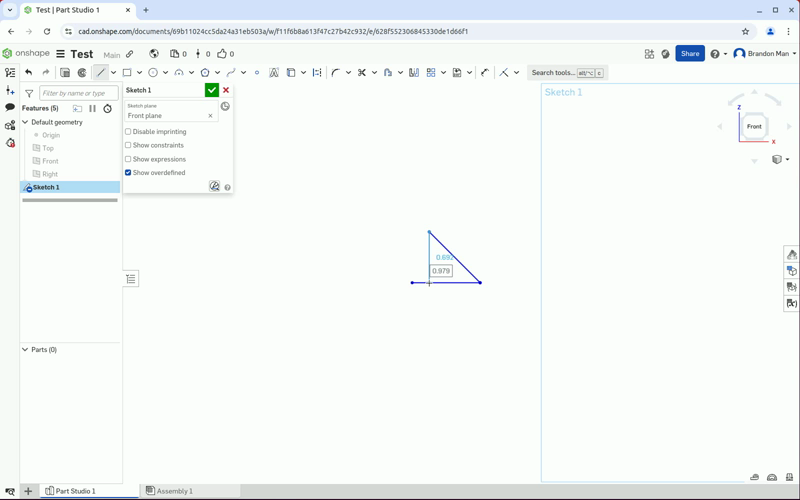
click(429, 282)
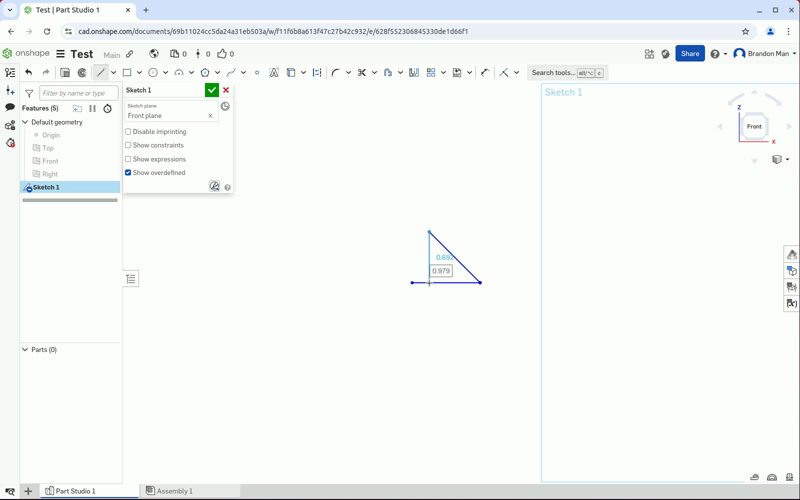
scroll(-6)
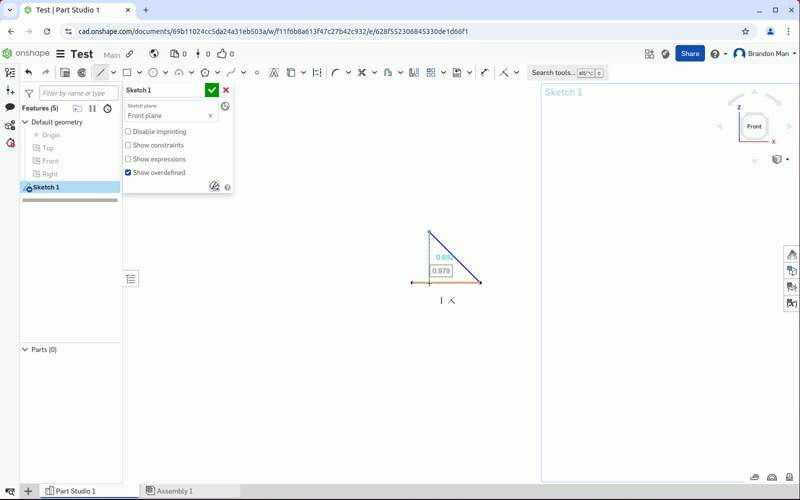
scroll(-6)
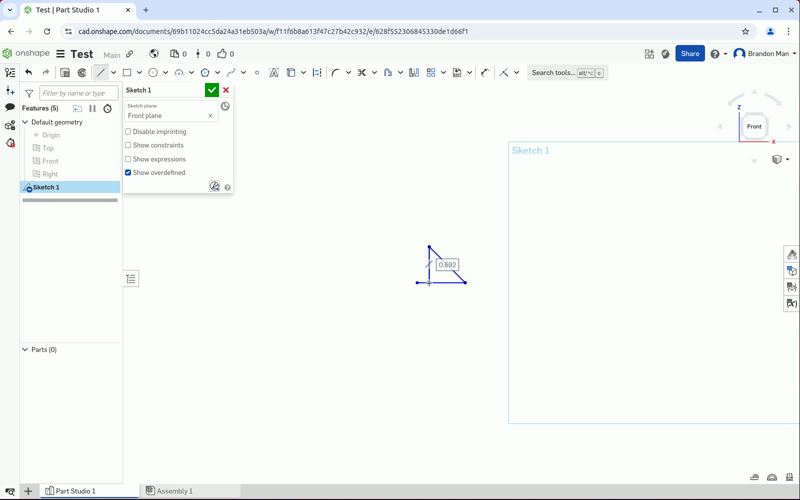
scroll(-6)
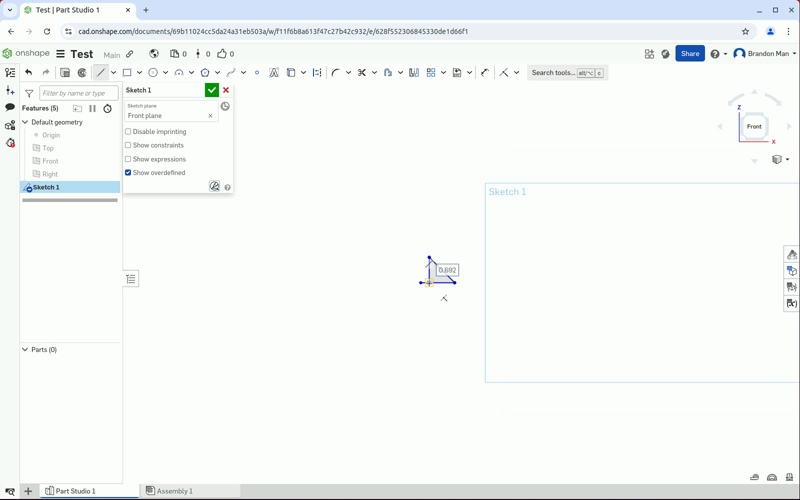
scroll(-6)
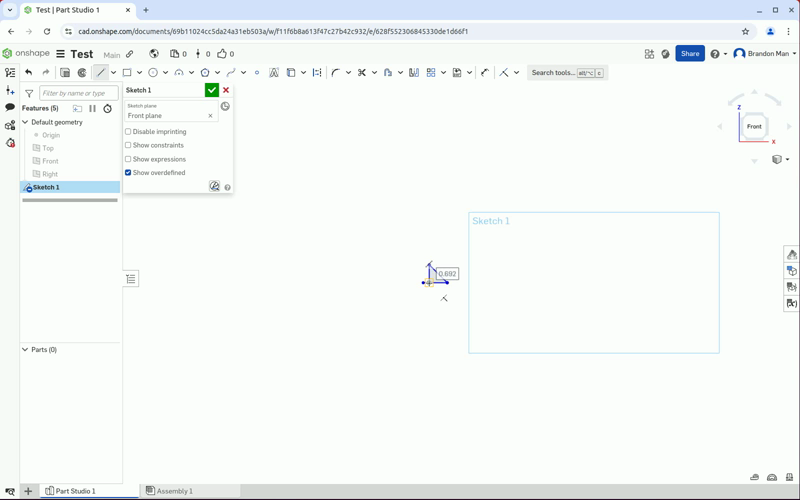
scroll(-6)
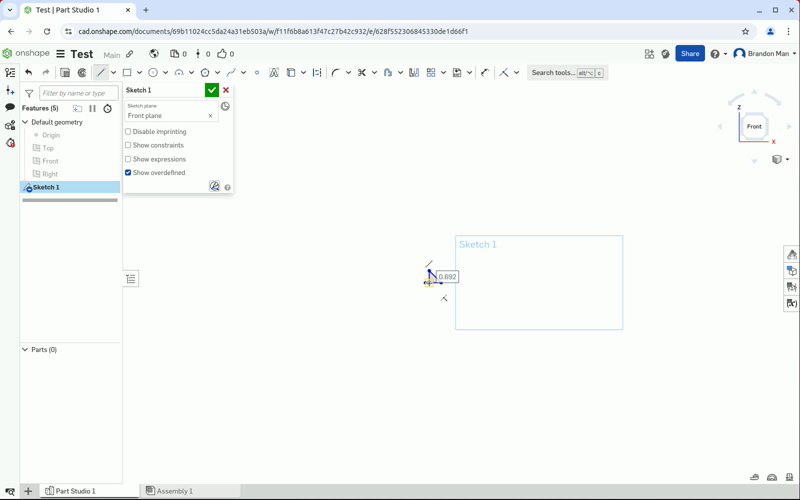
scroll(-6)
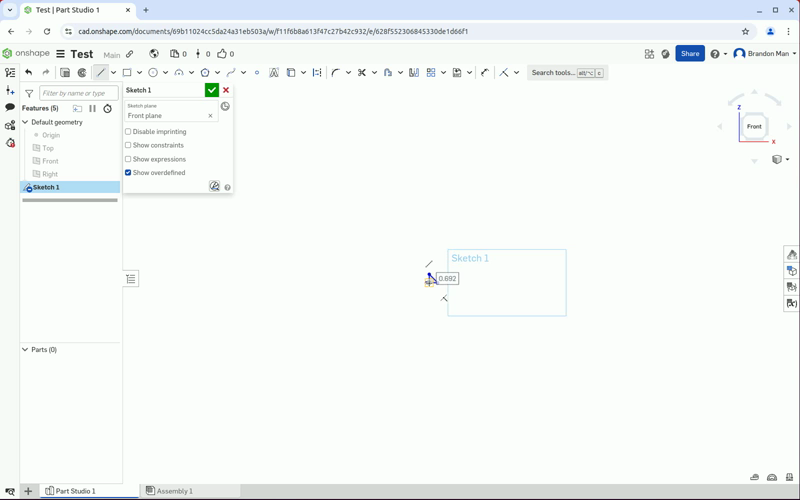
scroll(-6)
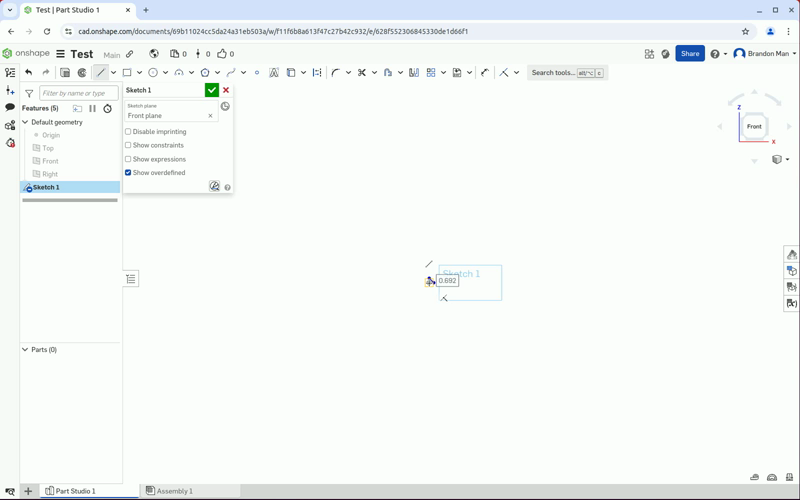
key(esc)
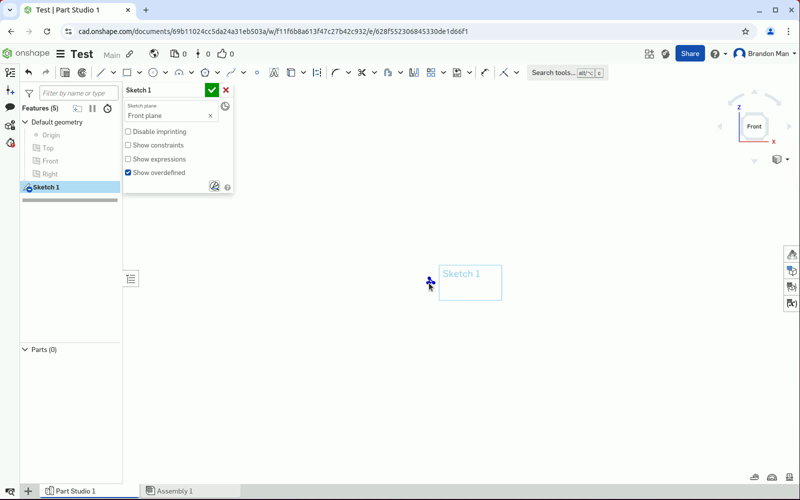
mouse_move(430, 280)
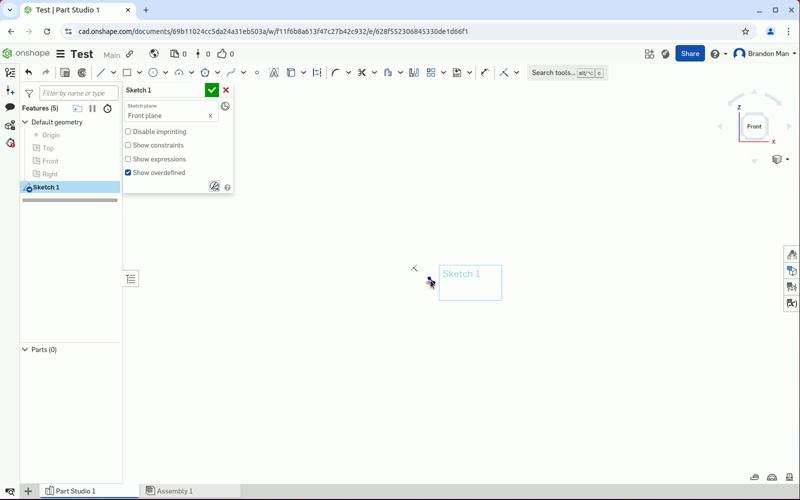
scroll(6)
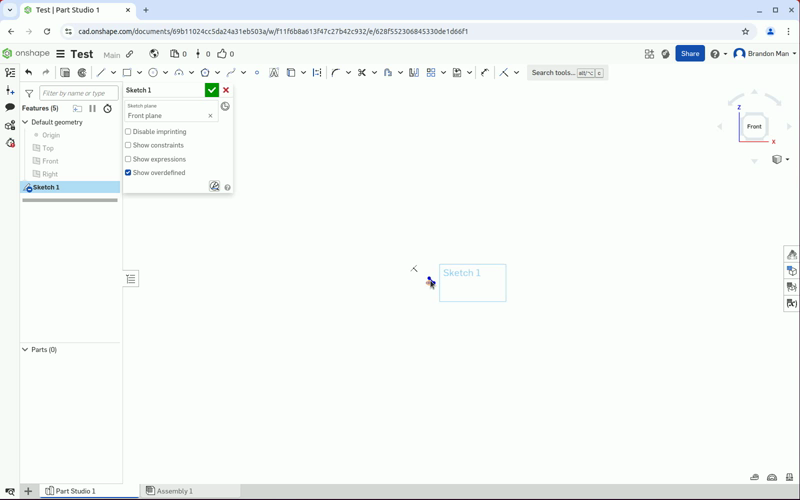
scroll(6)
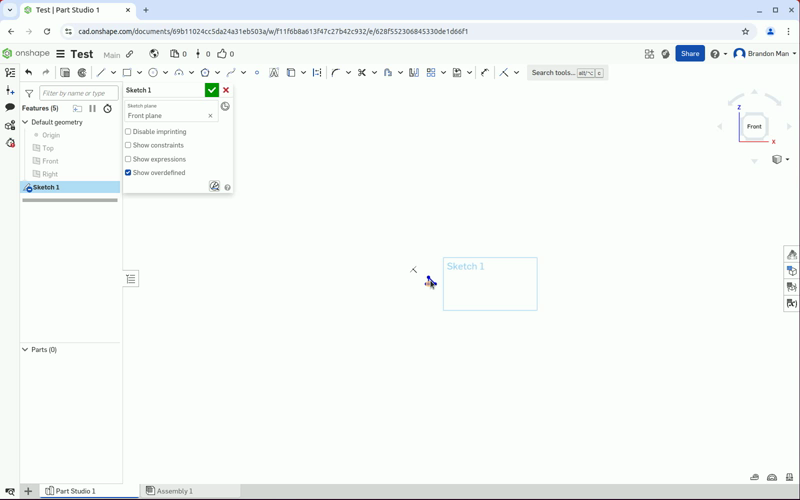
scroll(6)
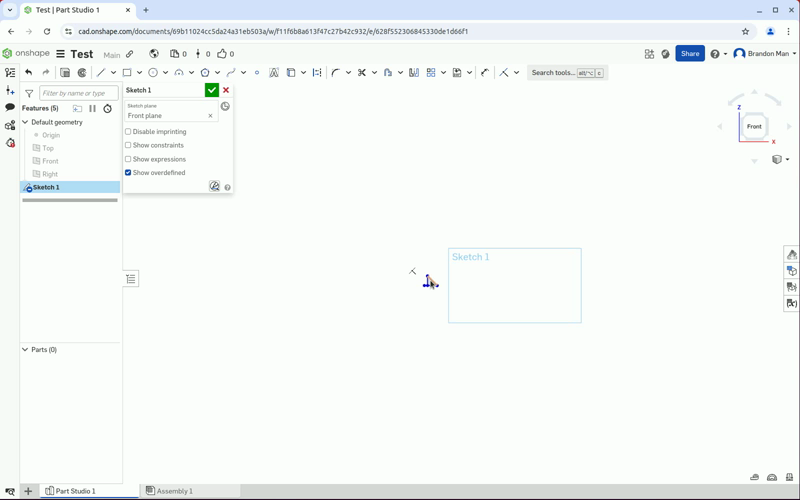
scroll(6)
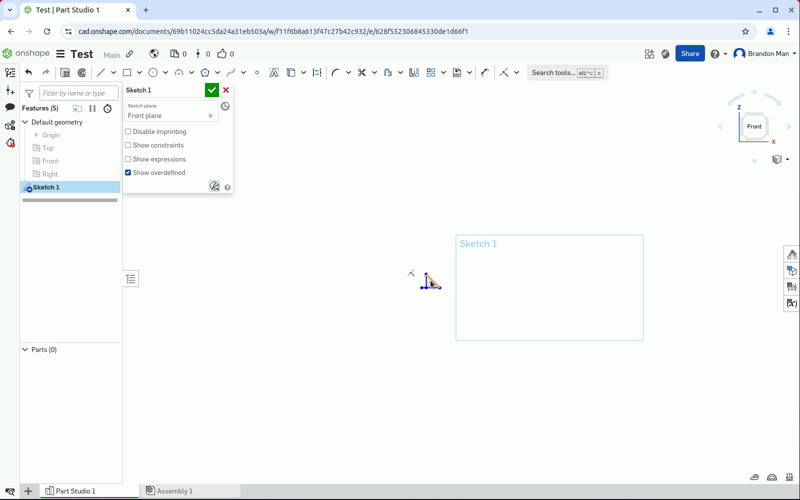
scroll(6)
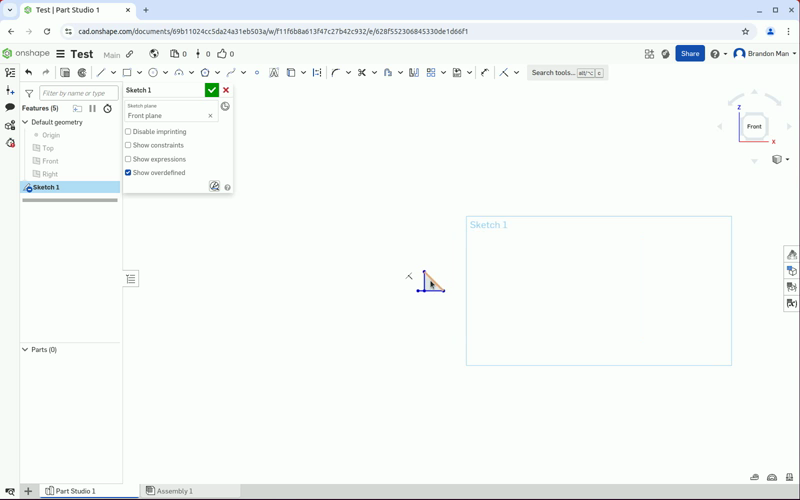
scroll(6)
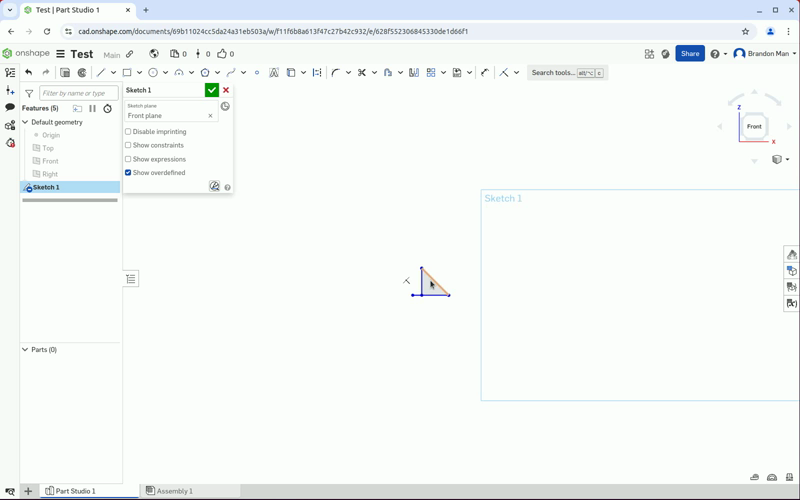
scroll(6)
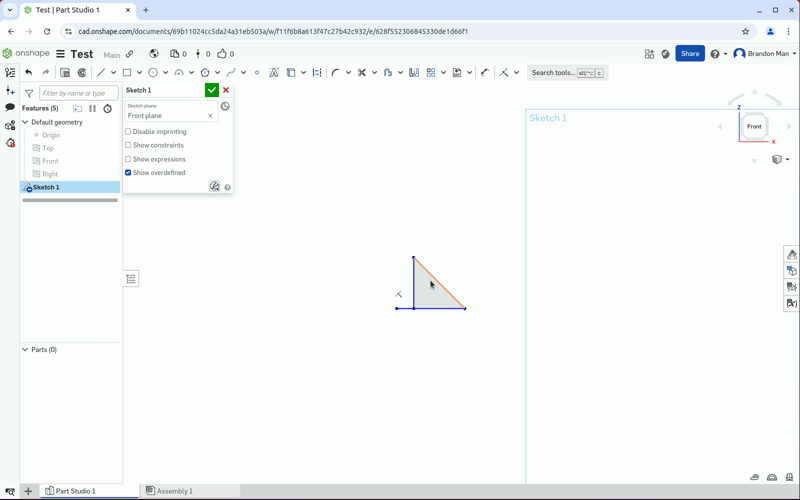
click(430, 280)
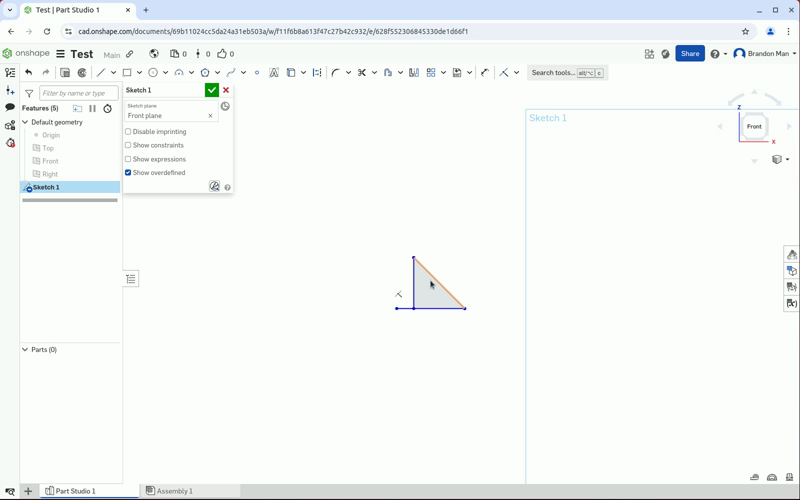
scroll(-6)
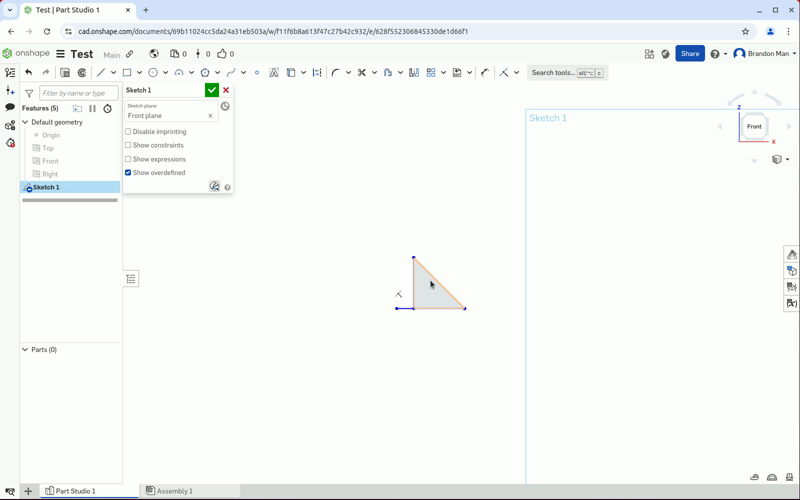
scroll(-6)
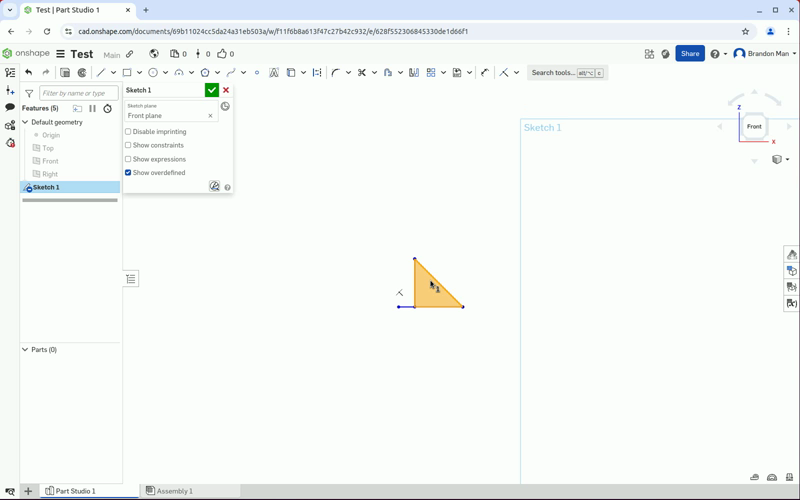
scroll(-6)
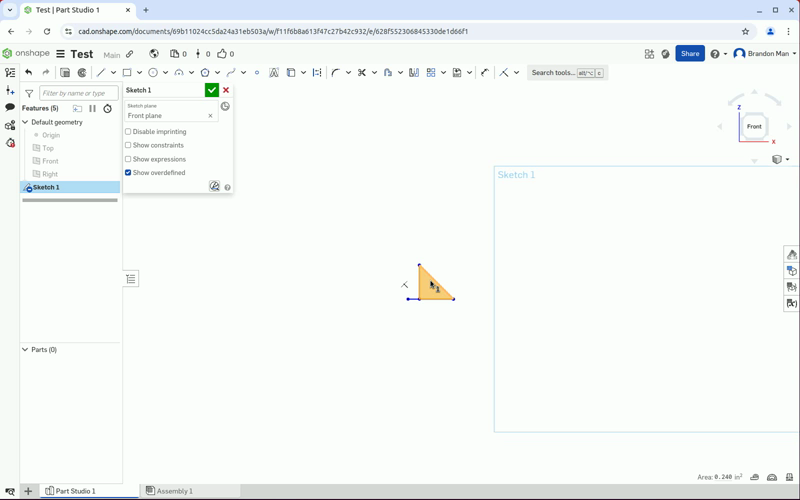
scroll(-6)
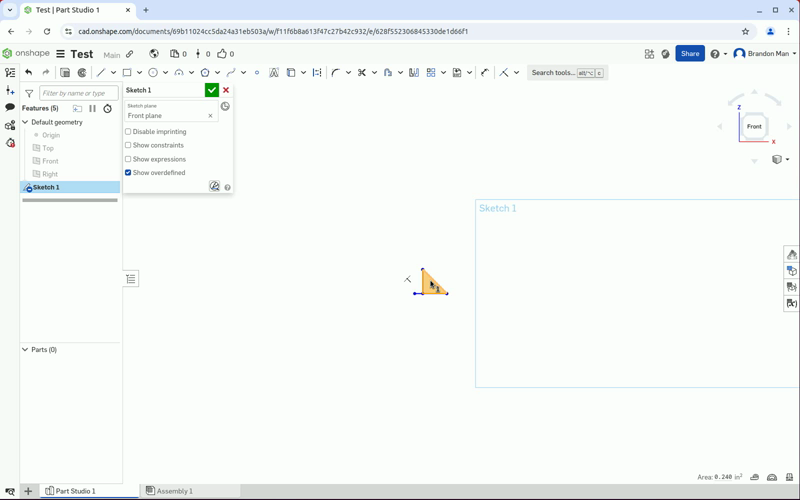
scroll(-6)
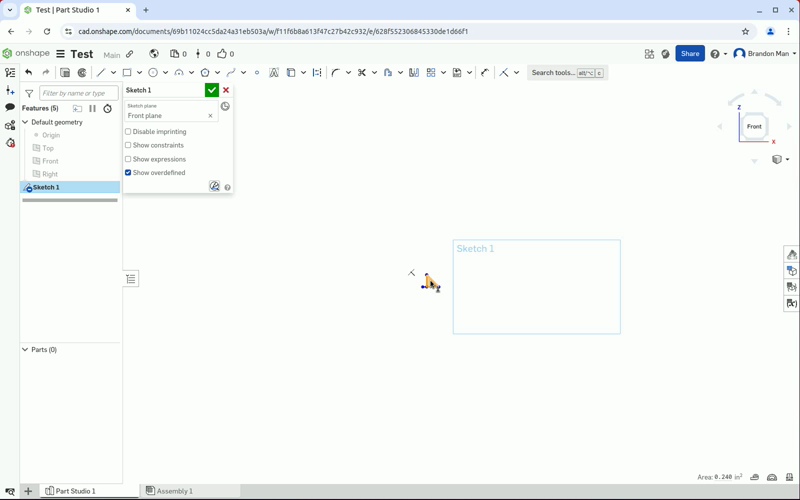
scroll(-6)
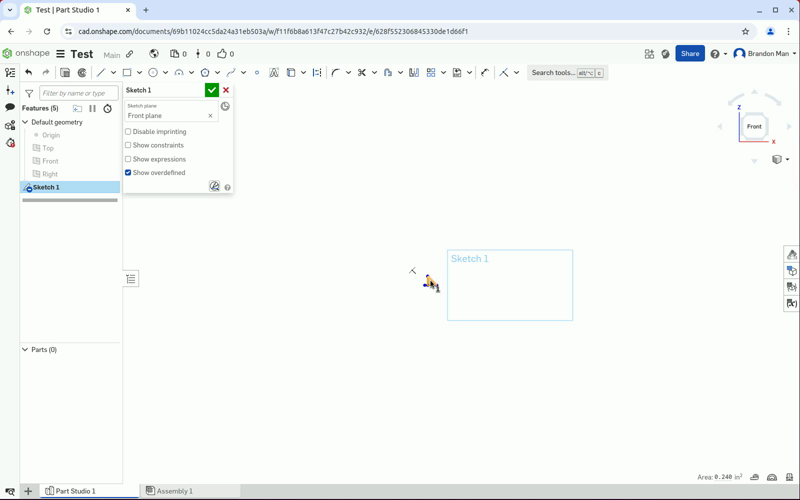
scroll(-6)
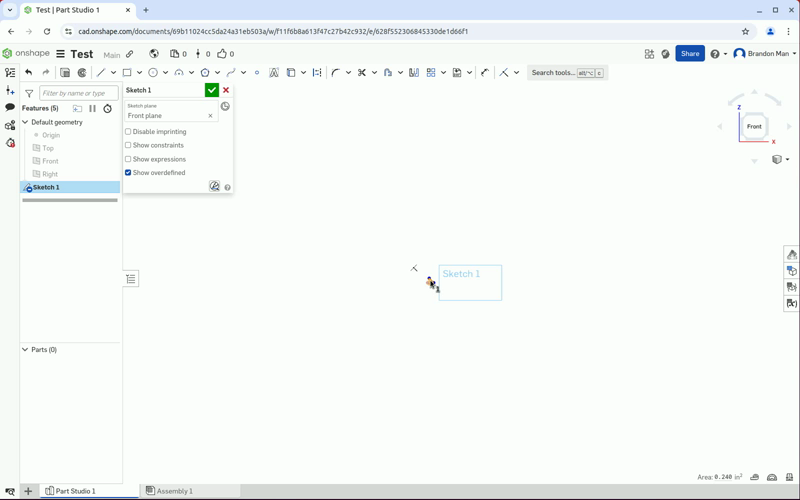
mouse_move(73, 352)
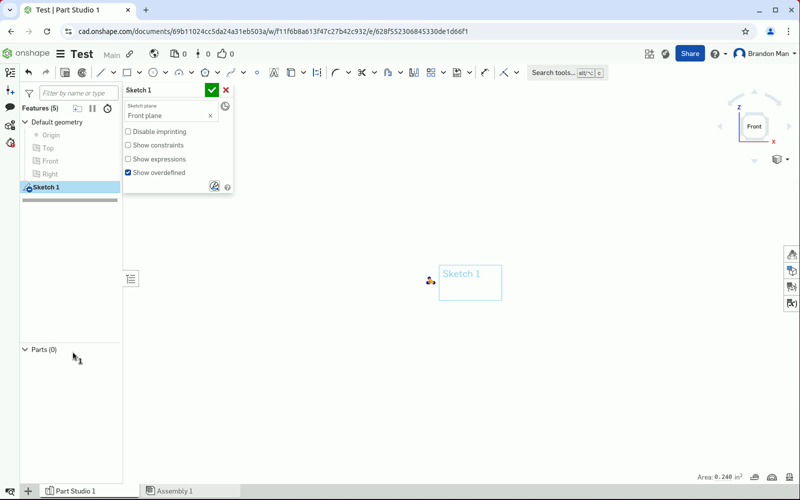
key(shift+y)
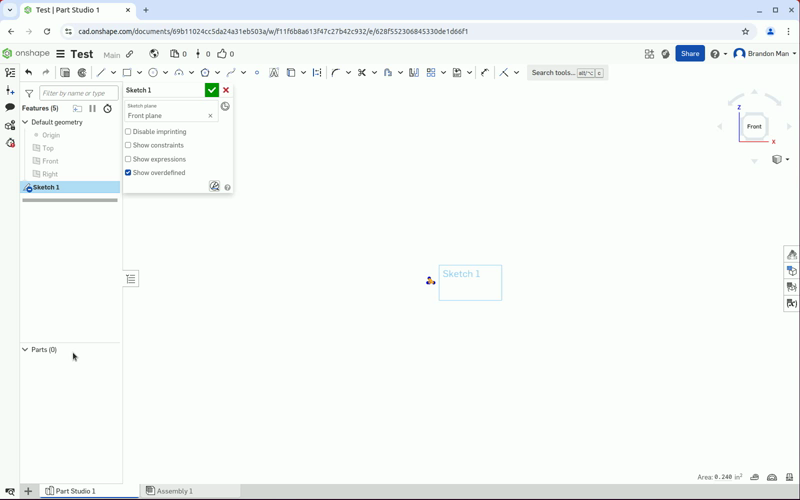
key(shift+e)
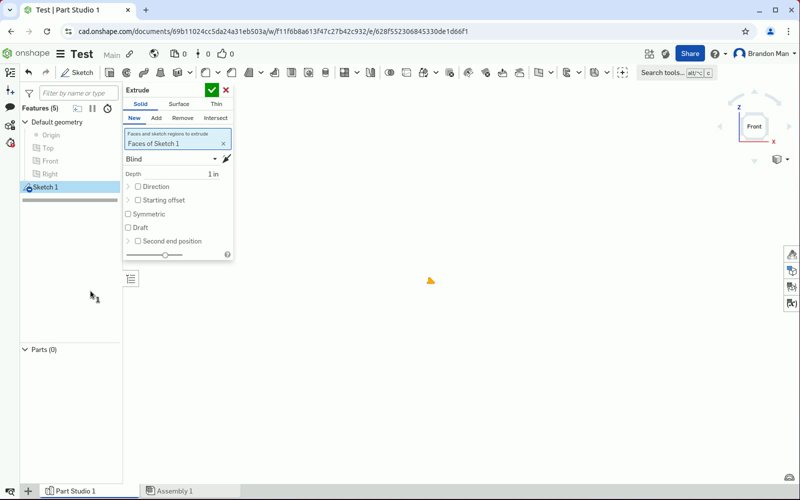
mouse_move(143, 106)
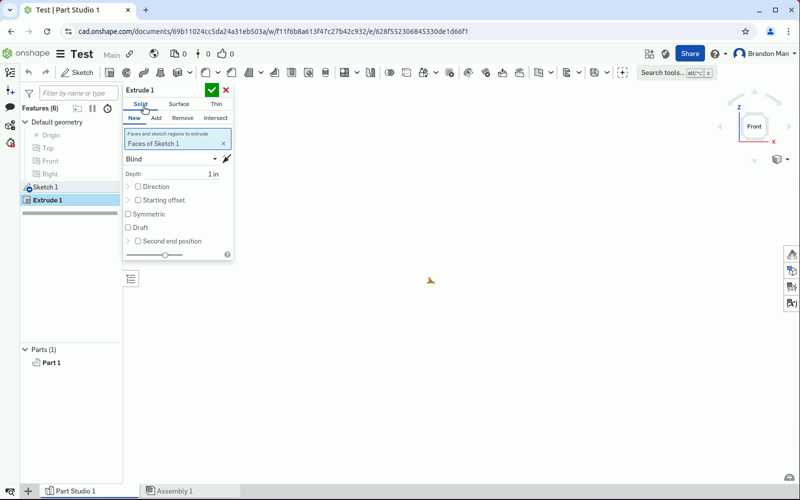
click(143, 106)
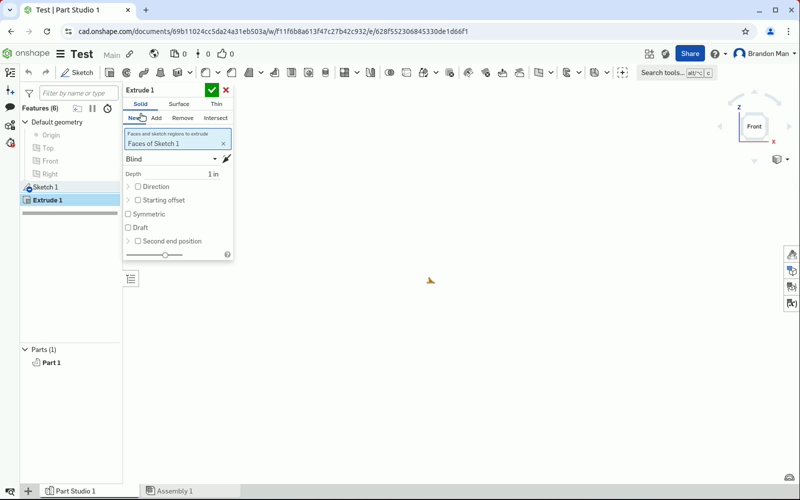
mouse_move(137, 120)
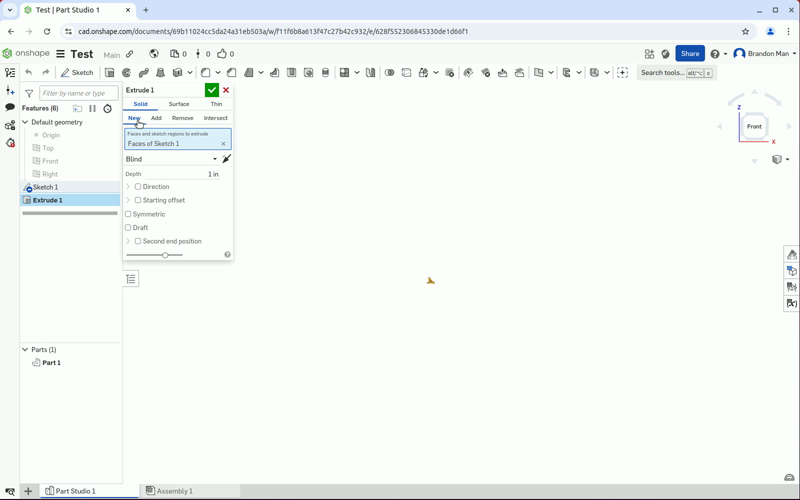
click(137, 120)
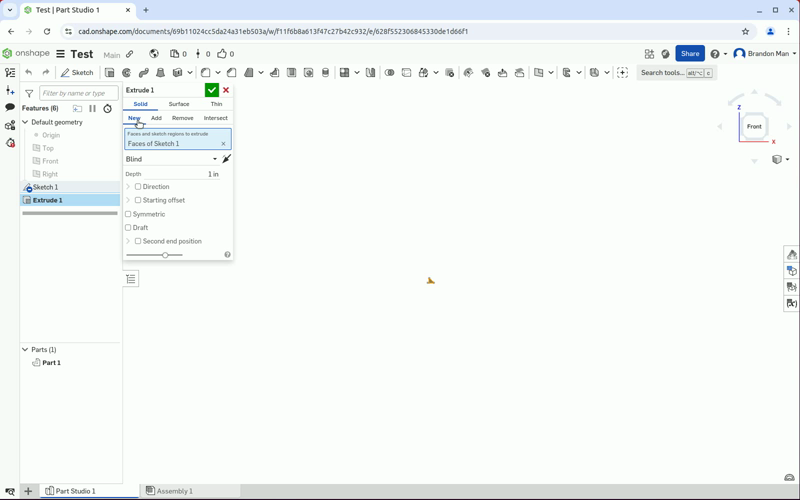
key(tab, 4)
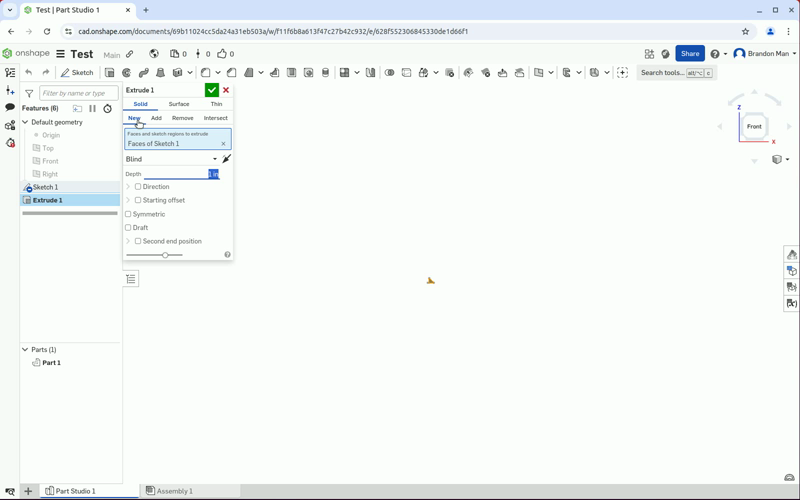
text(13.48)
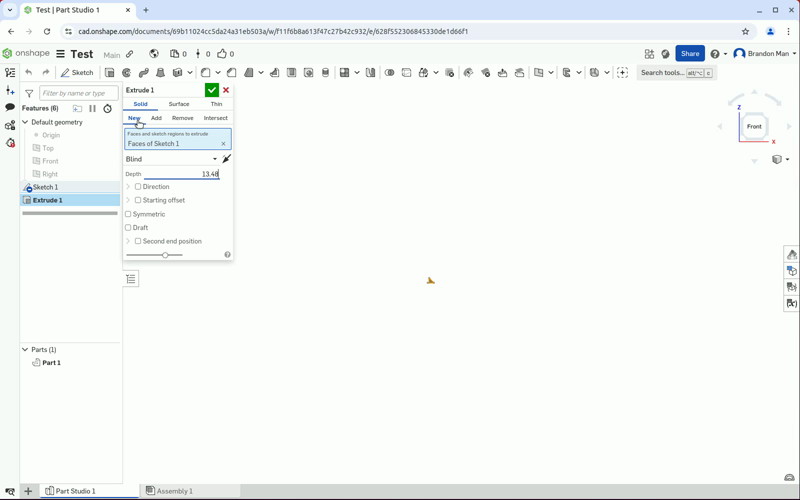
key(tab, 3)
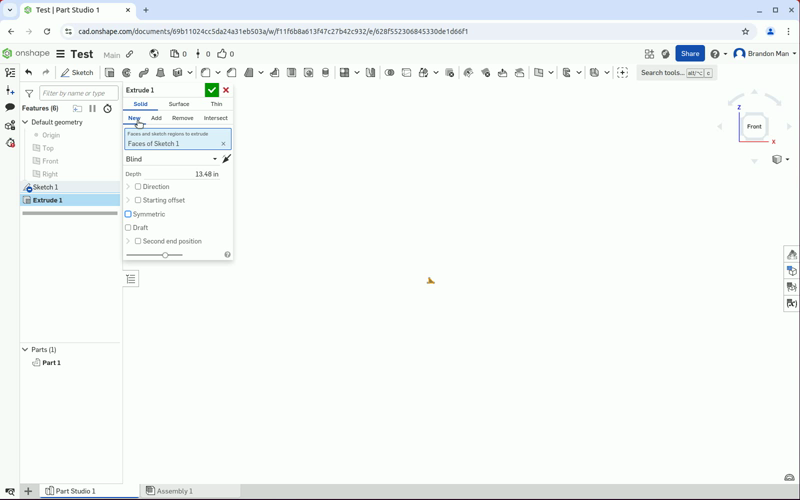
key(space)
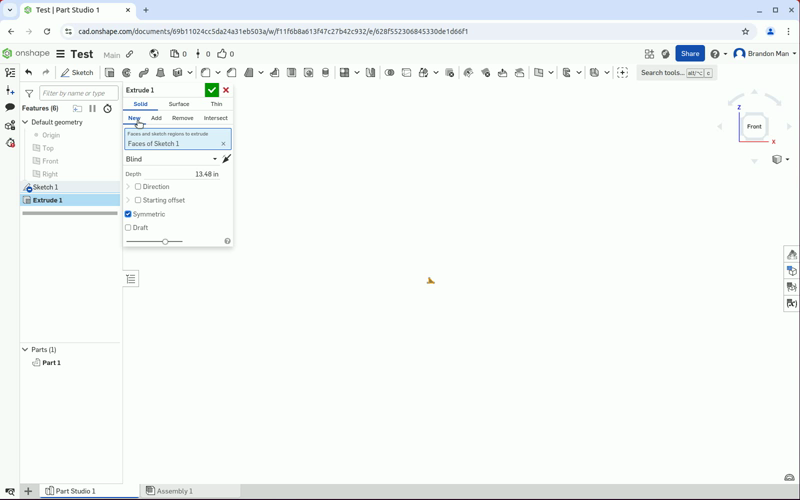
key(enter)
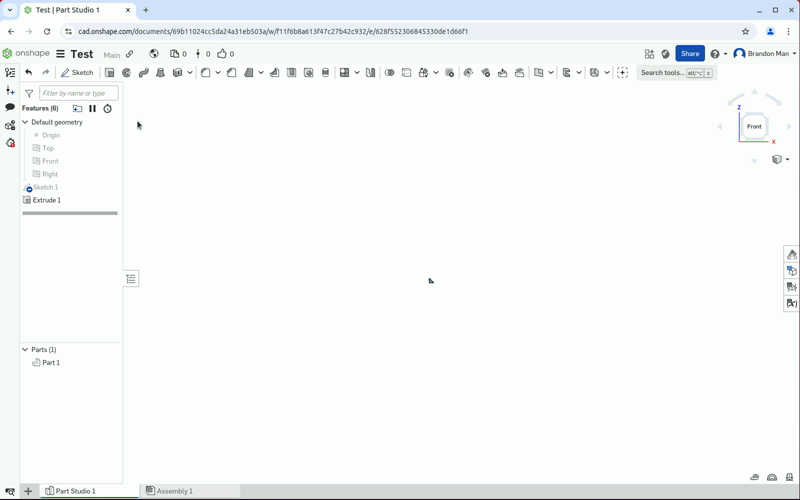
key(shift+h)
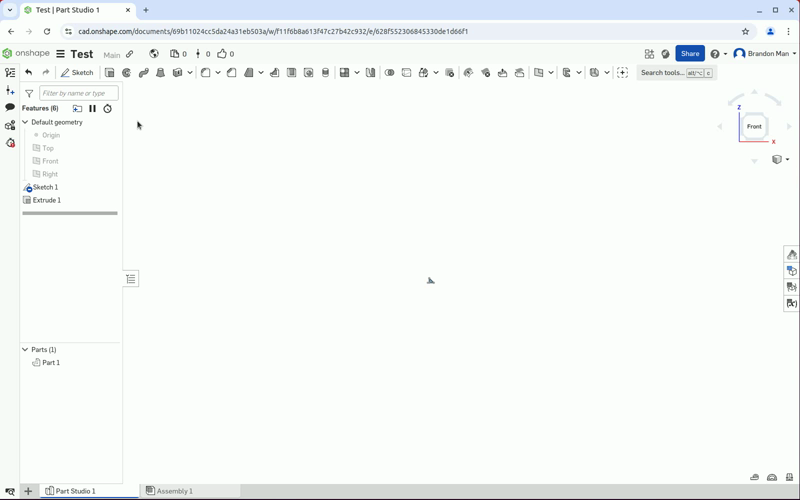
key(shift+h)
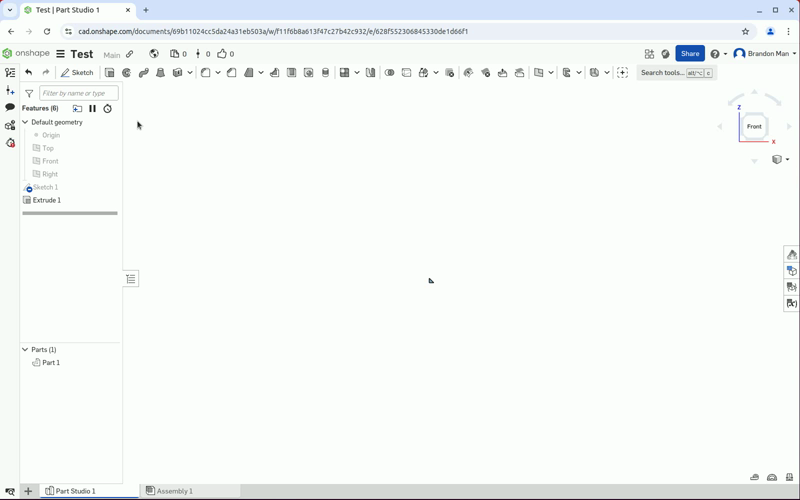
mouse_move(73, 189)
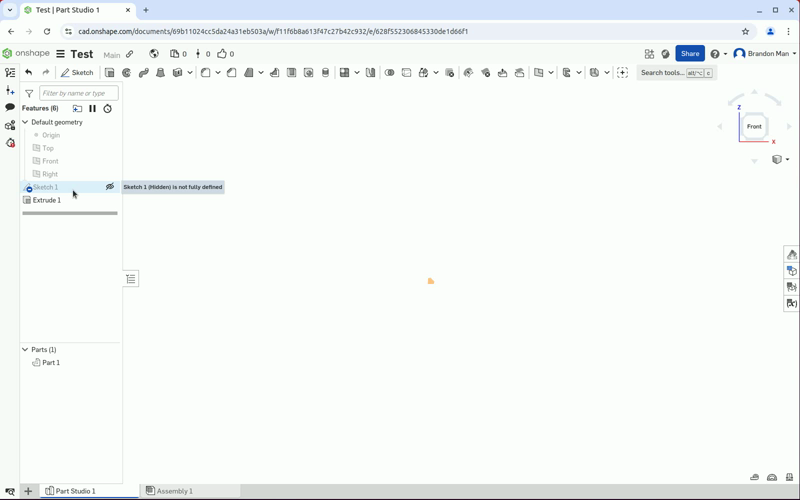
click(73, 189)
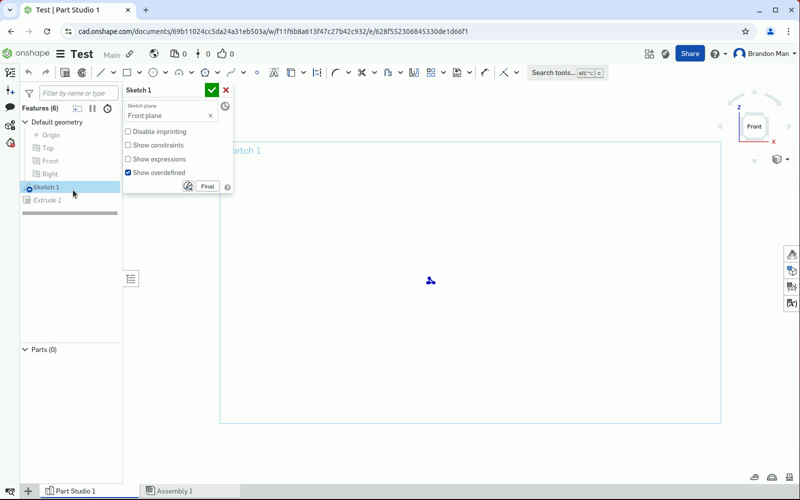
mouse_move(229, 92)
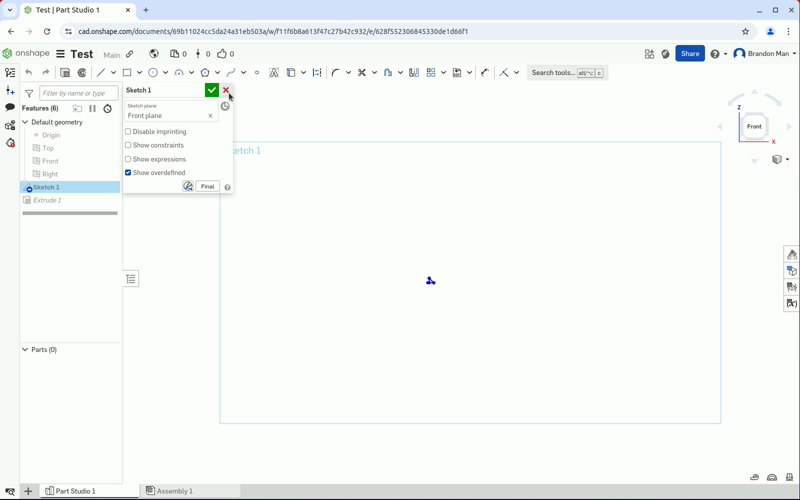
click(229, 92)
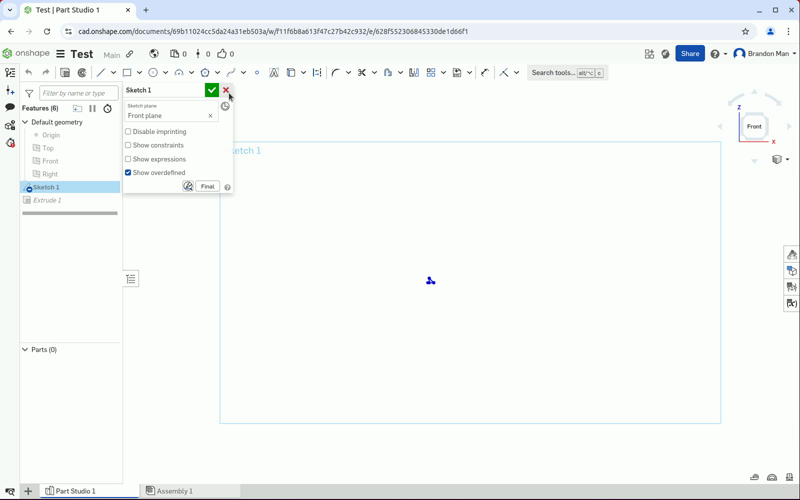
key(shift+s)
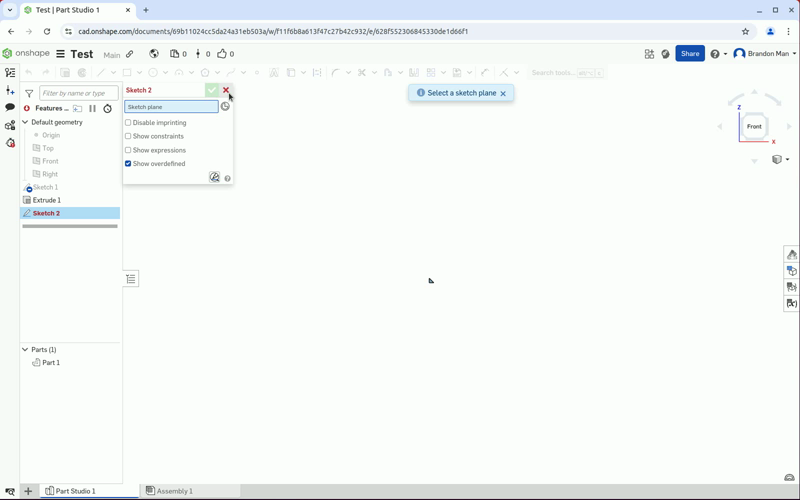
mouse_move(73, 163)
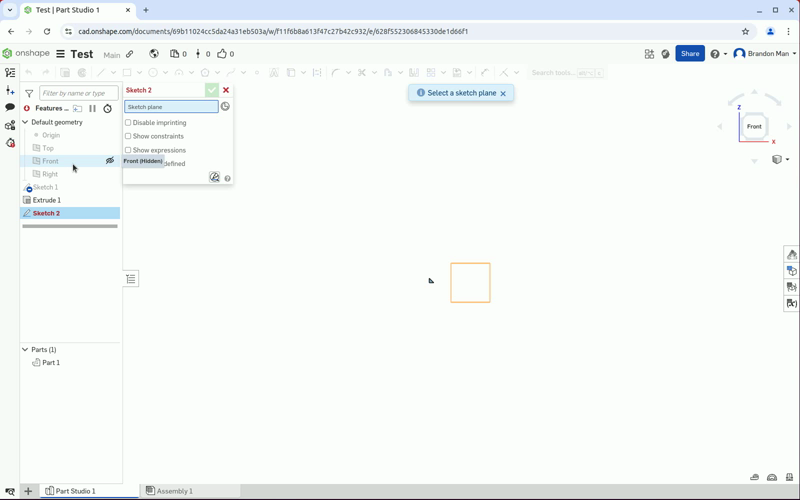
click(73, 163)
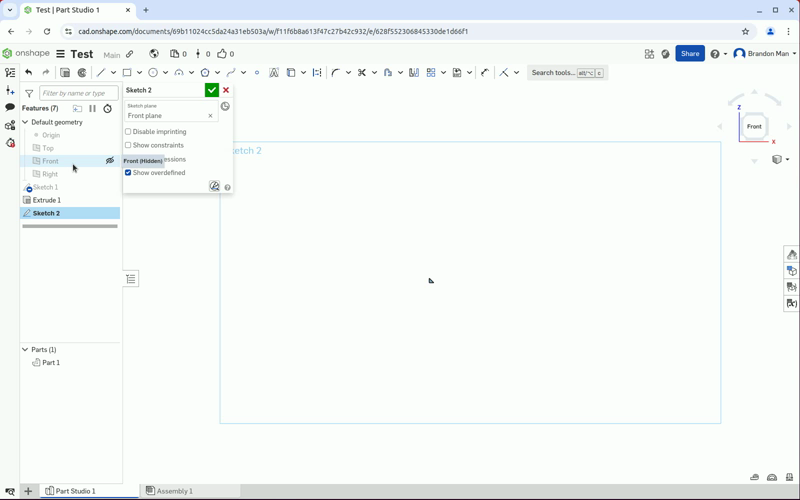
mouse_move(73, 352)
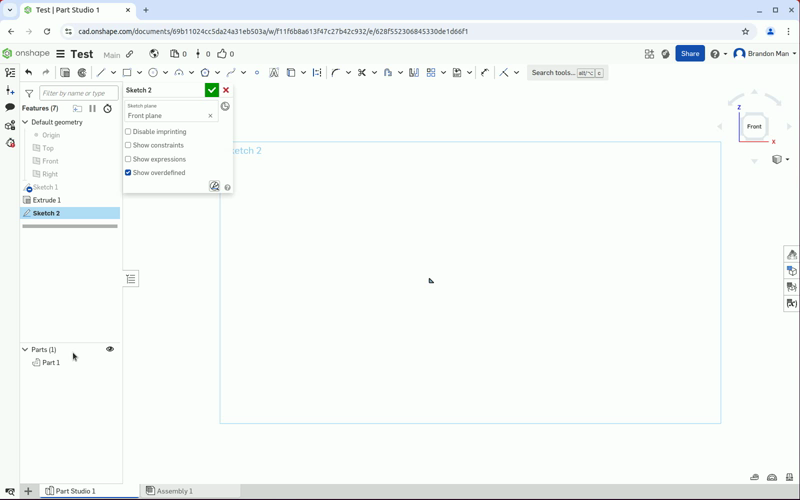
key(y)
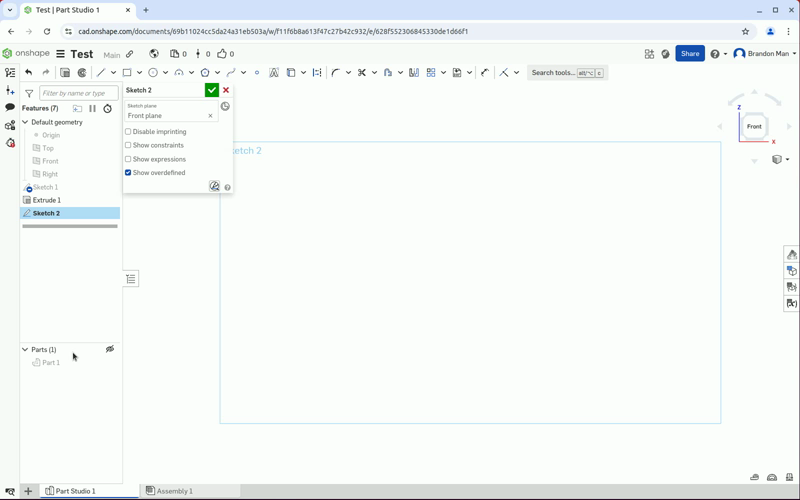
key(l)
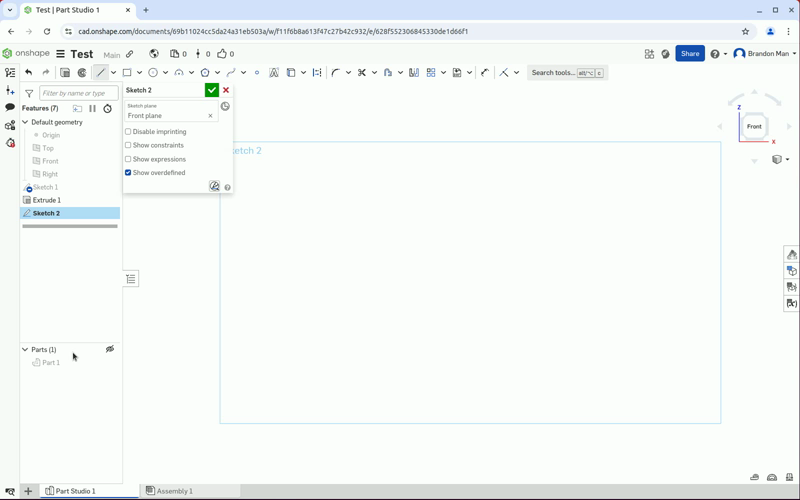
key_down(shift)
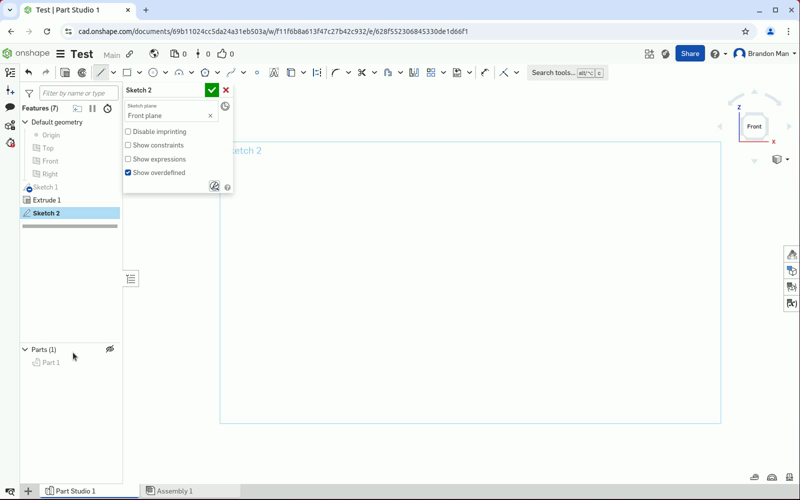
mouse_move(423, 282)
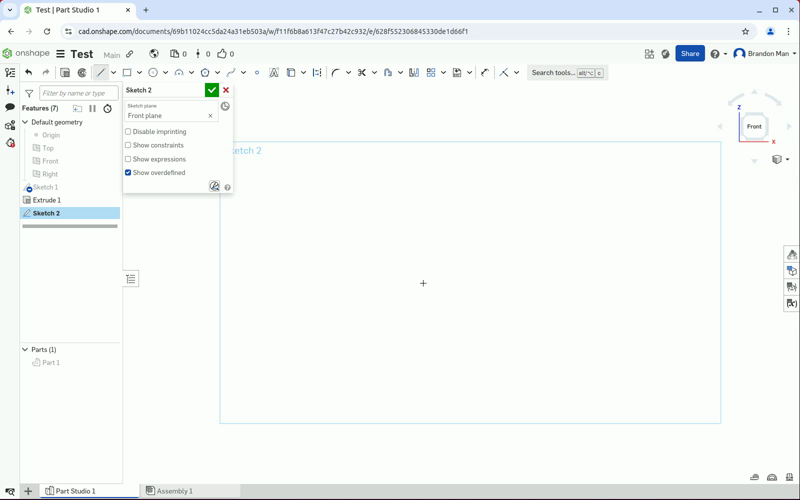
click(423, 282)
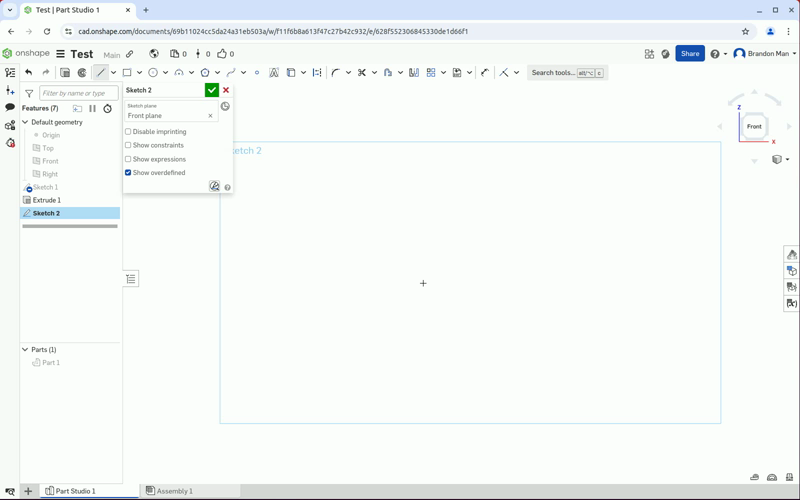
key_up(shift)
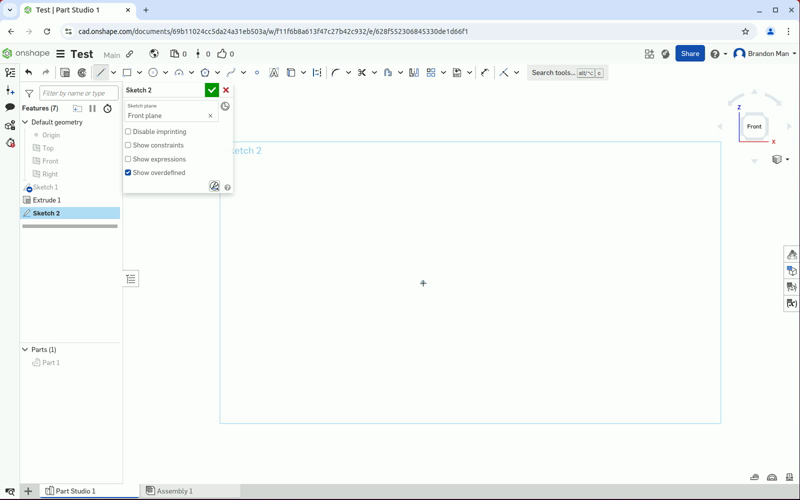
key_down(shift)
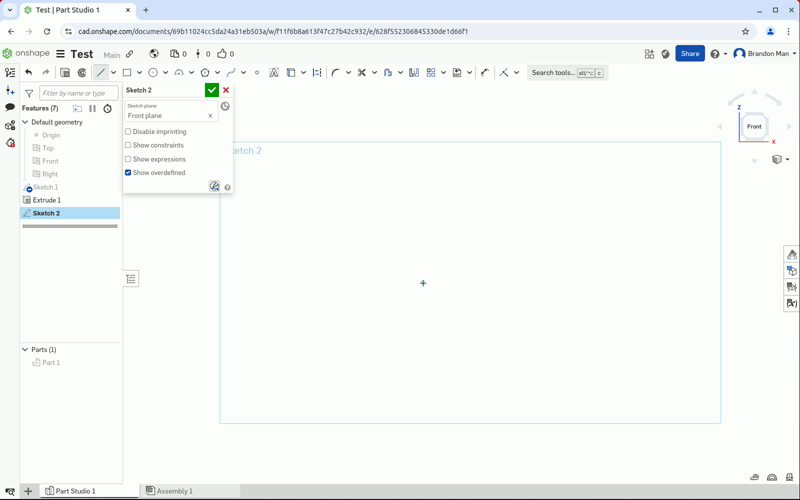
mouse_move(453, 282)
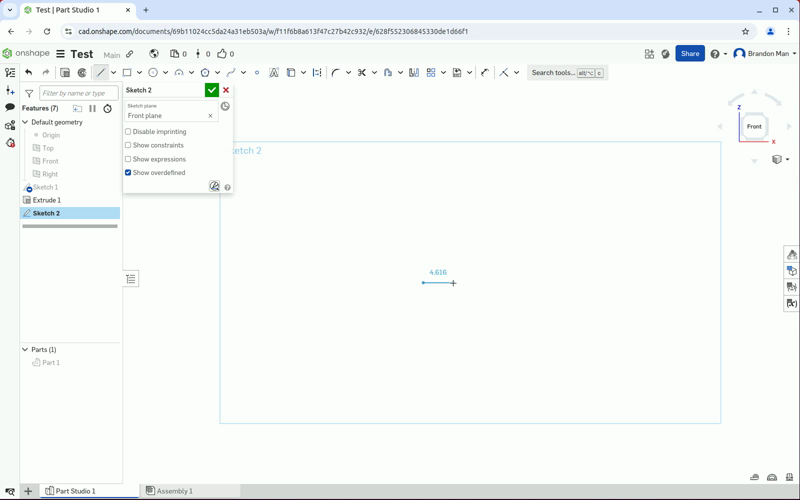
mouse_move(427, 282)
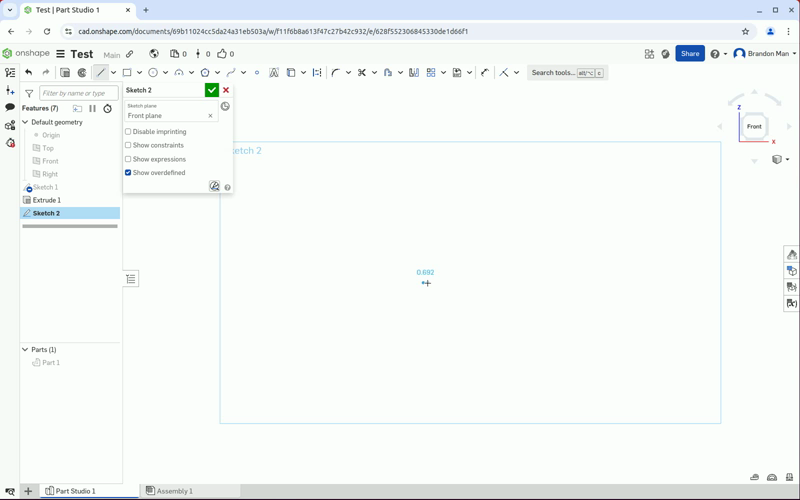
scroll(6)
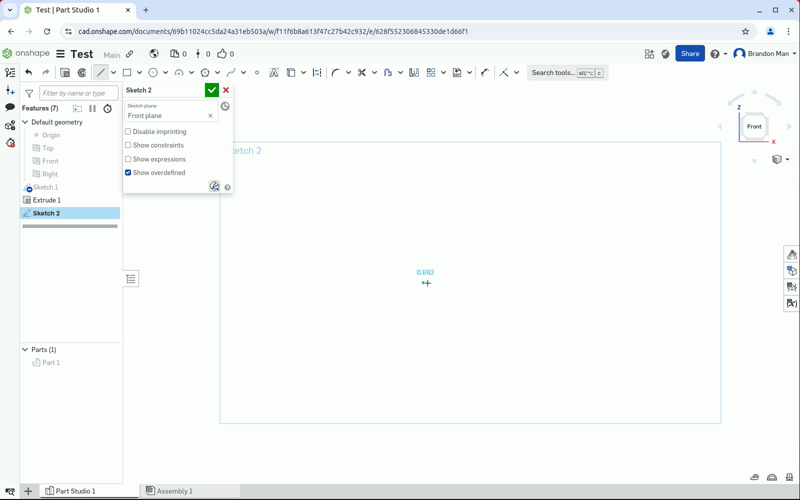
scroll(6)
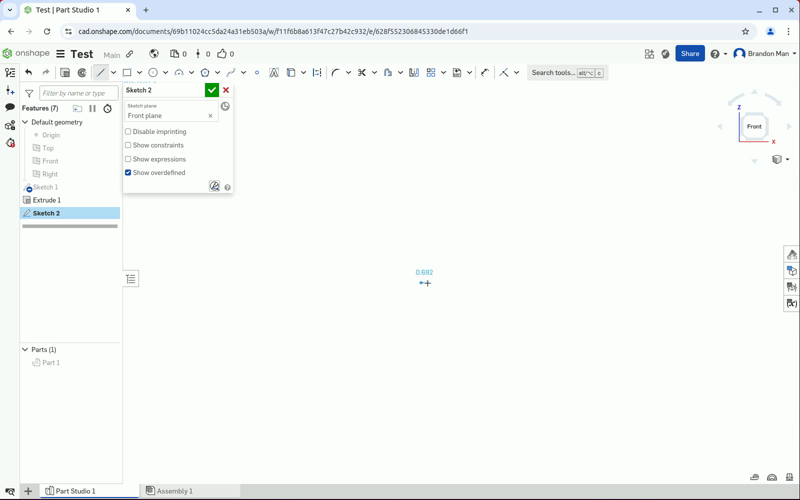
scroll(6)
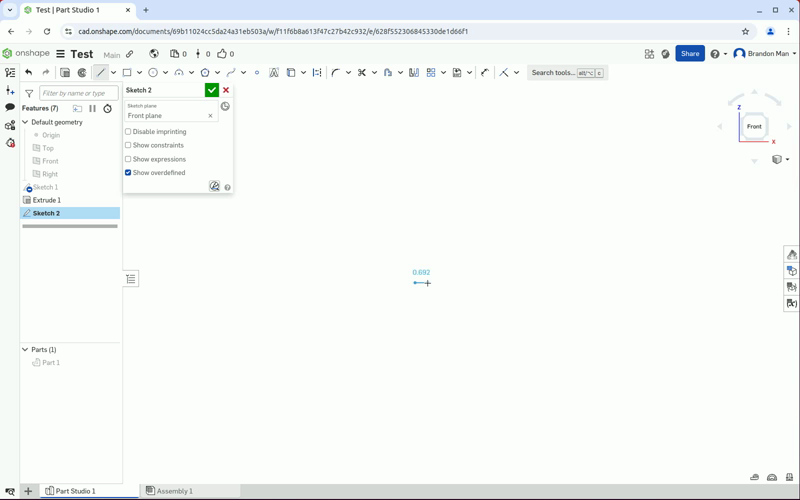
scroll(6)
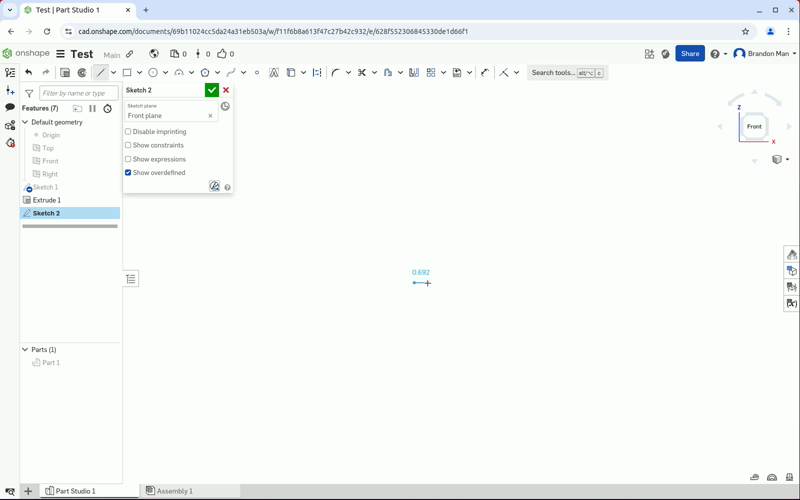
scroll(6)
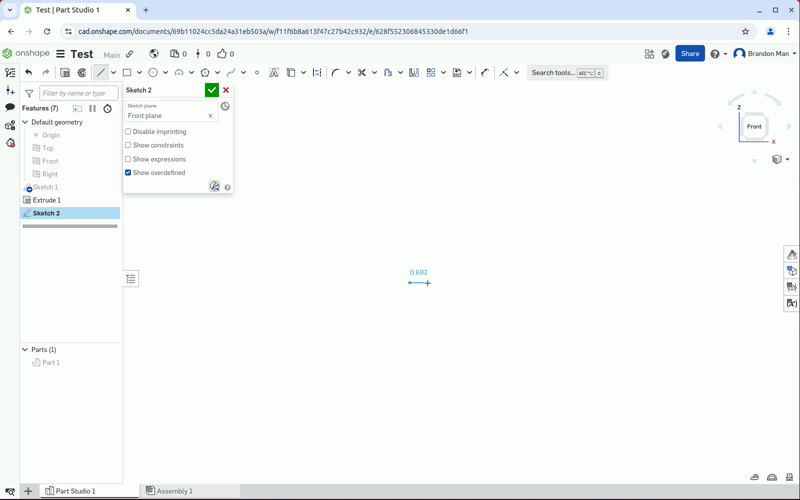
scroll(6)
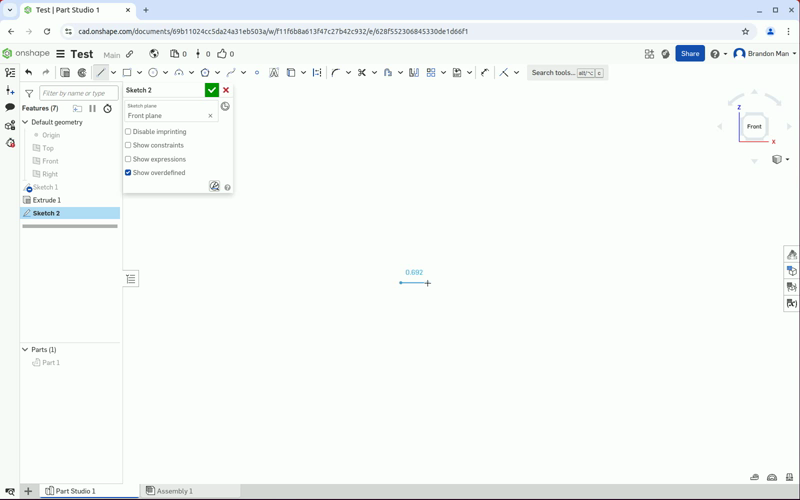
scroll(6)
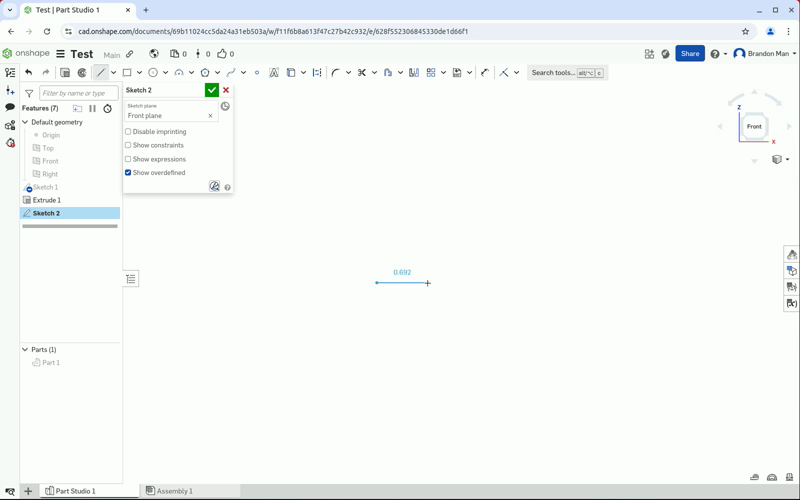
click(427, 282)
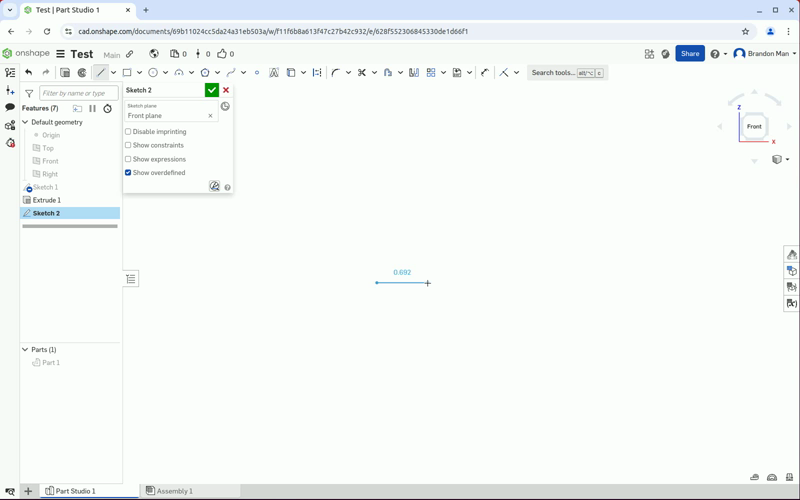
scroll(-6)
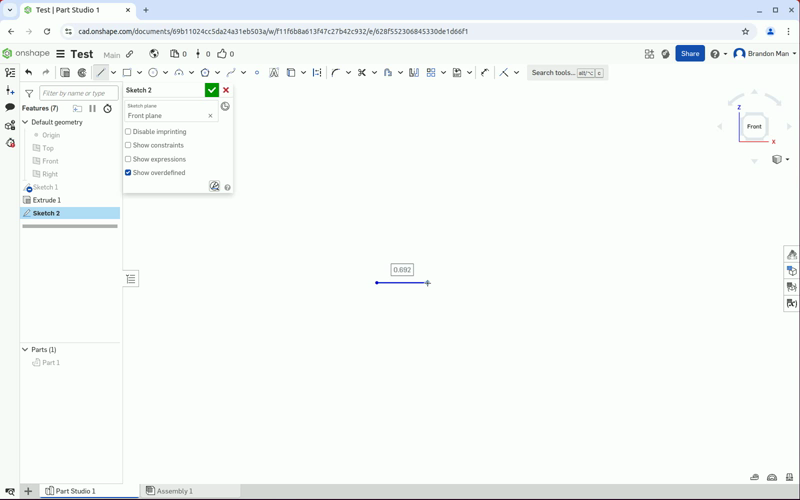
scroll(-6)
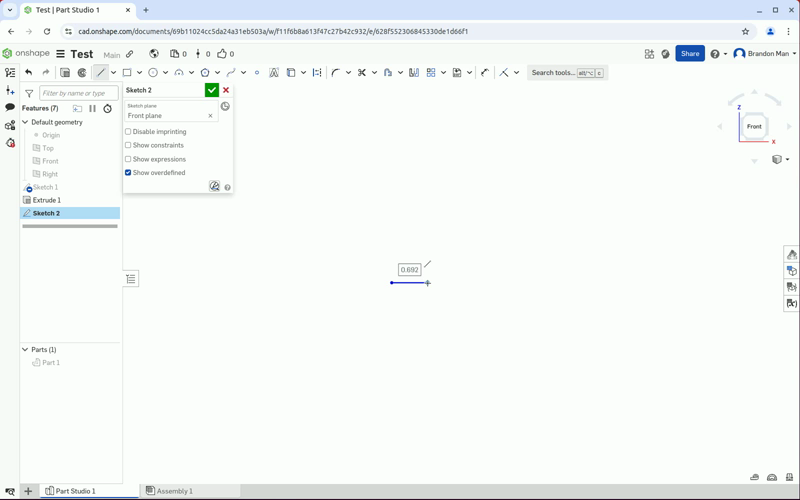
scroll(-6)
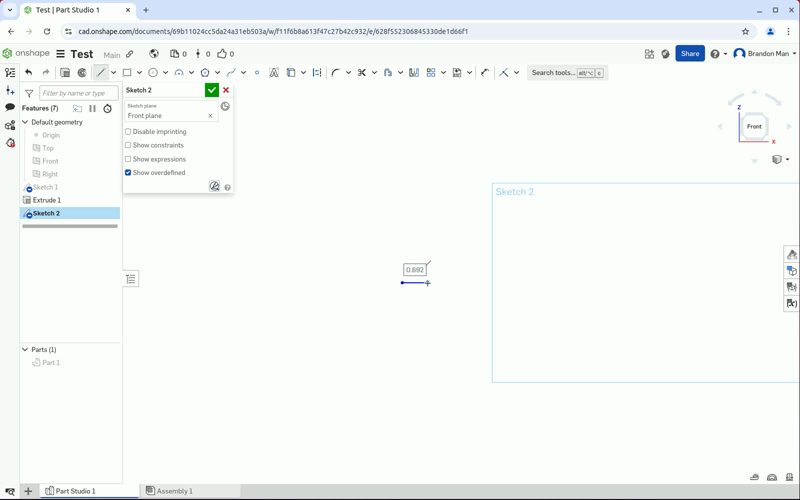
scroll(-6)
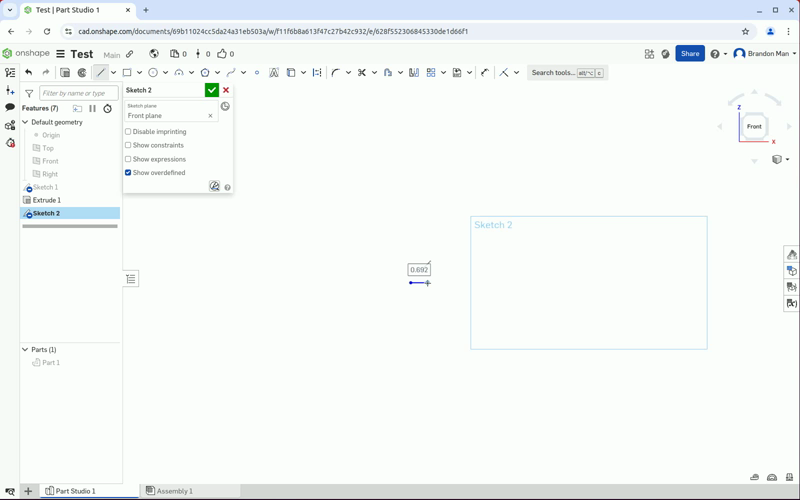
scroll(-6)
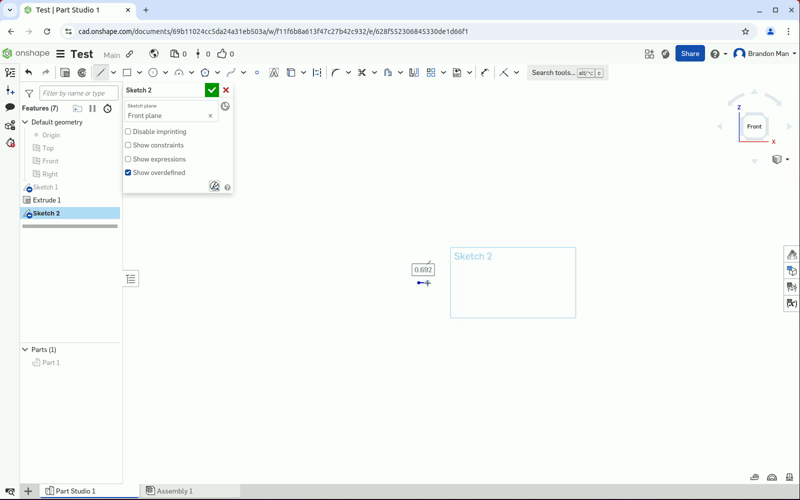
scroll(-6)
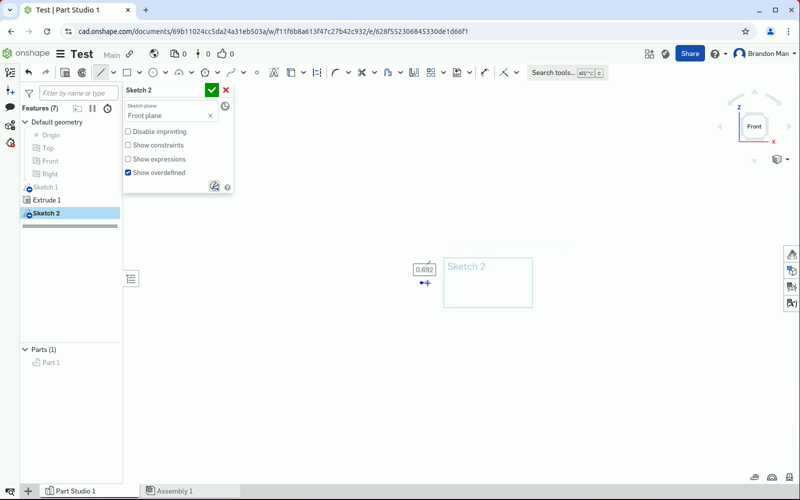
scroll(-6)
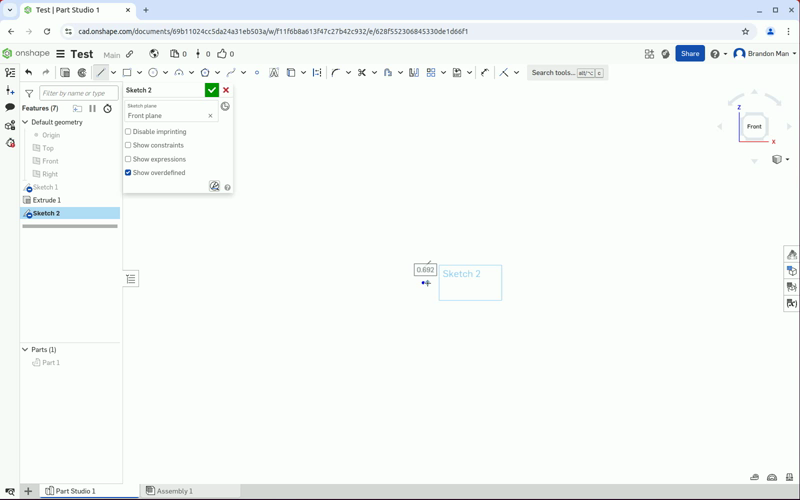
key_up(shift)
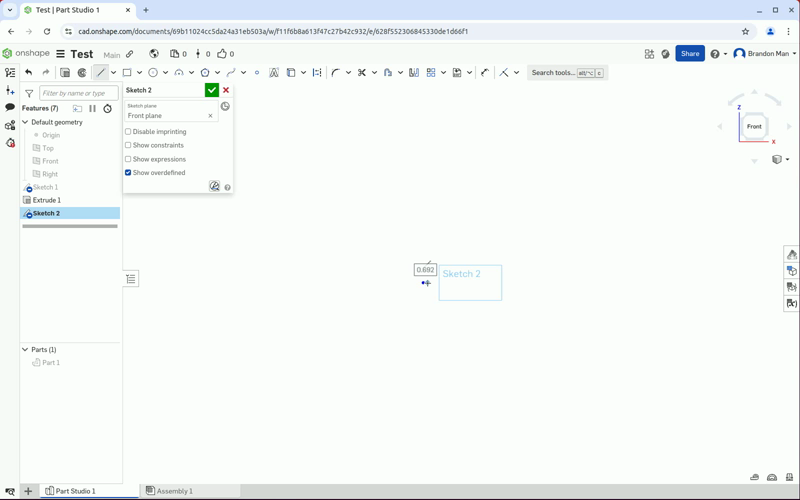
key_down(shift)
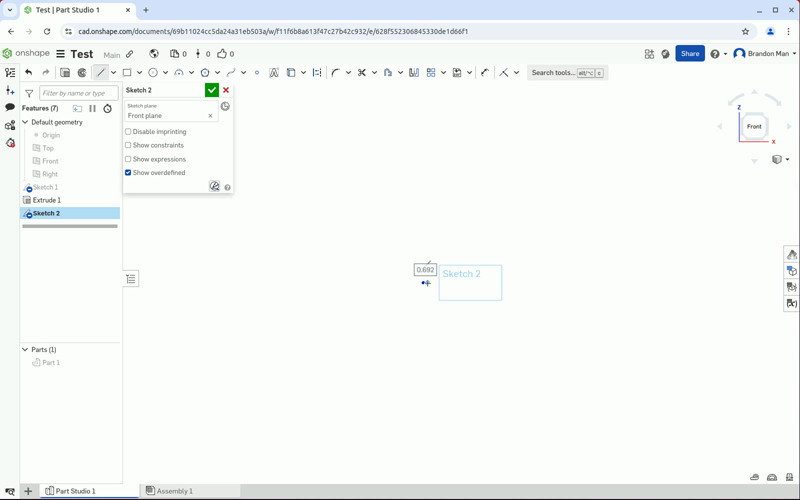
mouse_move(457, 282)
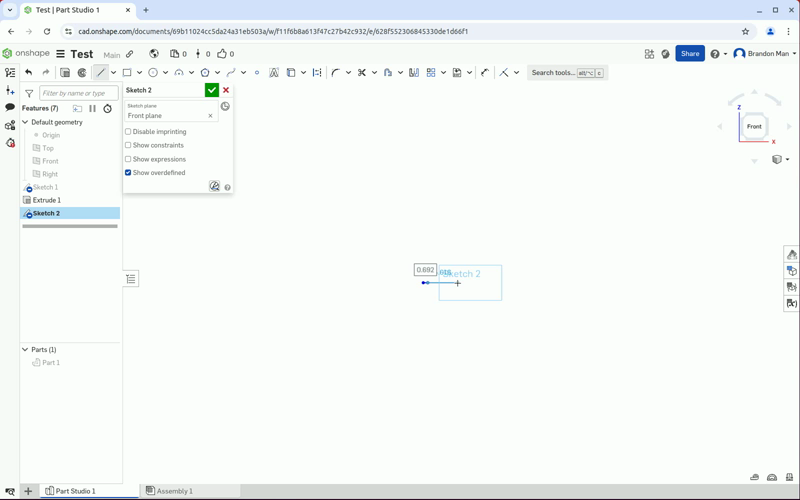
mouse_move(427, 278)
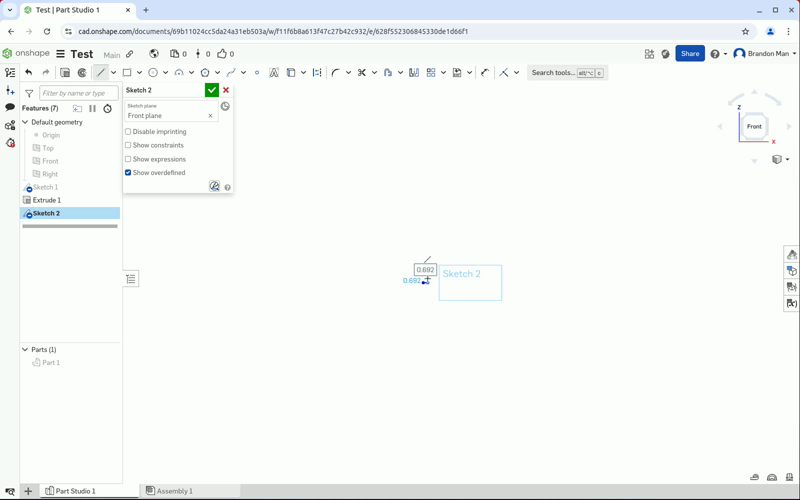
scroll(6)
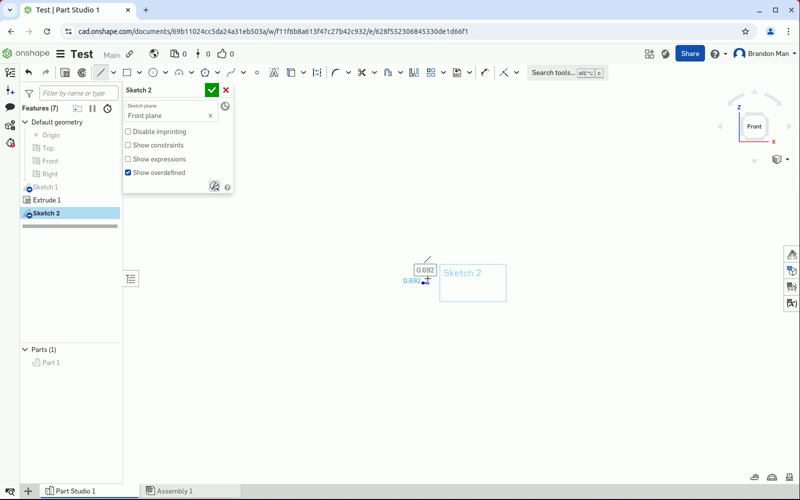
scroll(6)
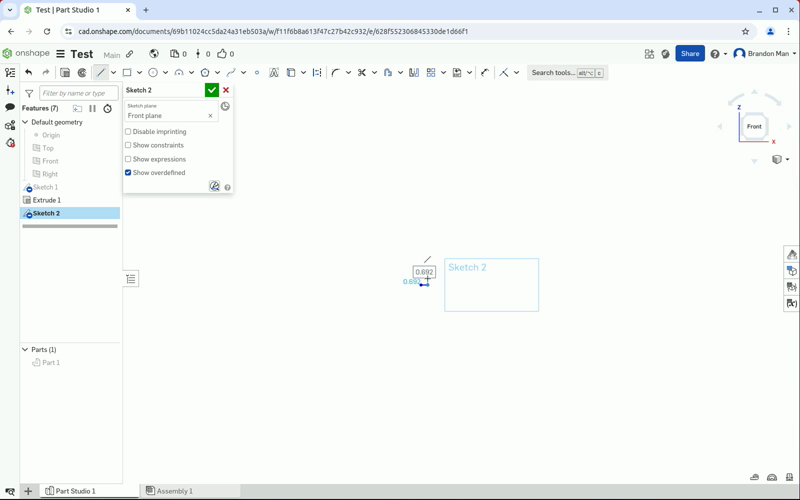
scroll(6)
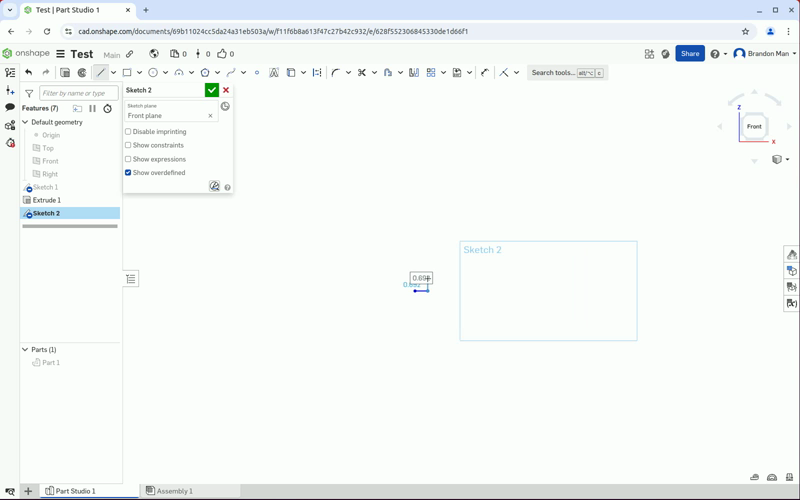
scroll(6)
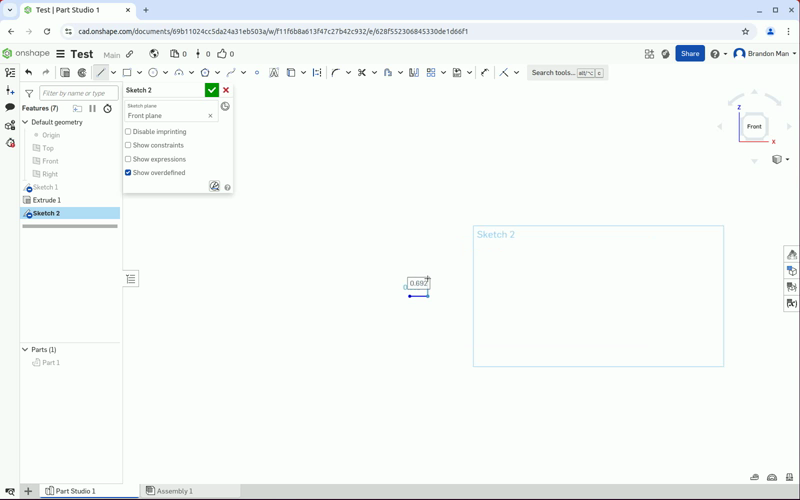
scroll(6)
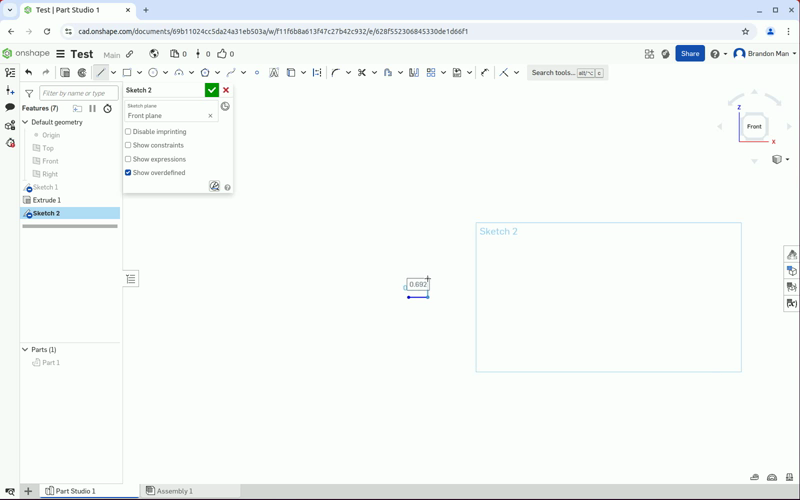
scroll(6)
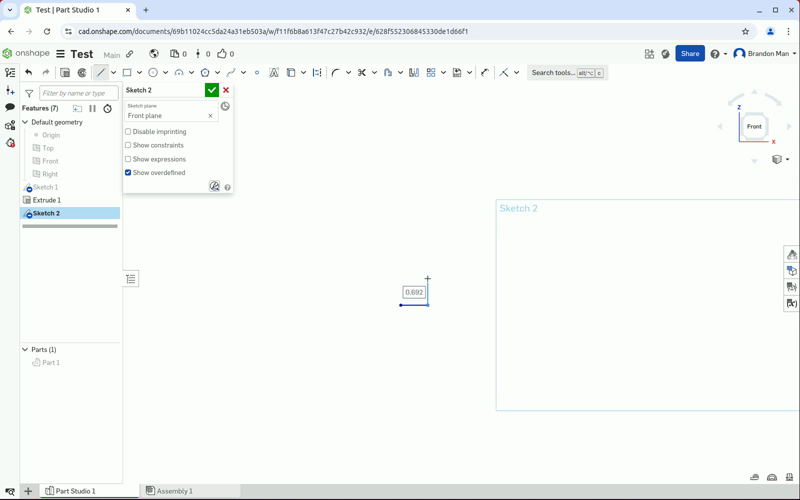
scroll(6)
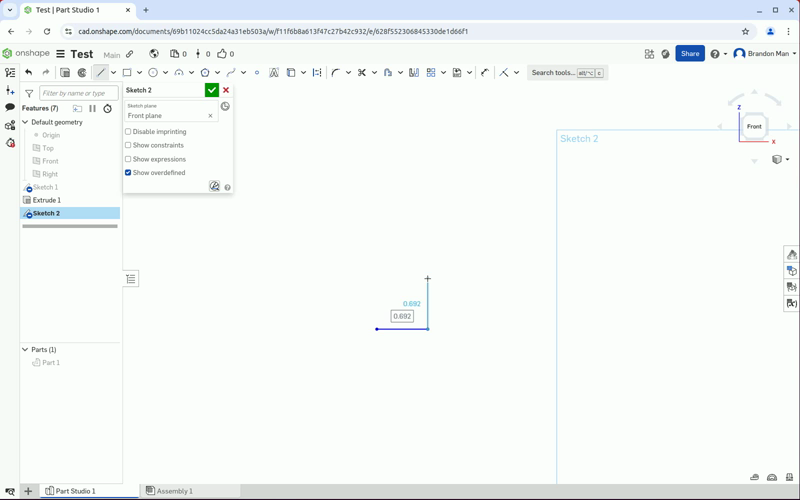
click(427, 278)
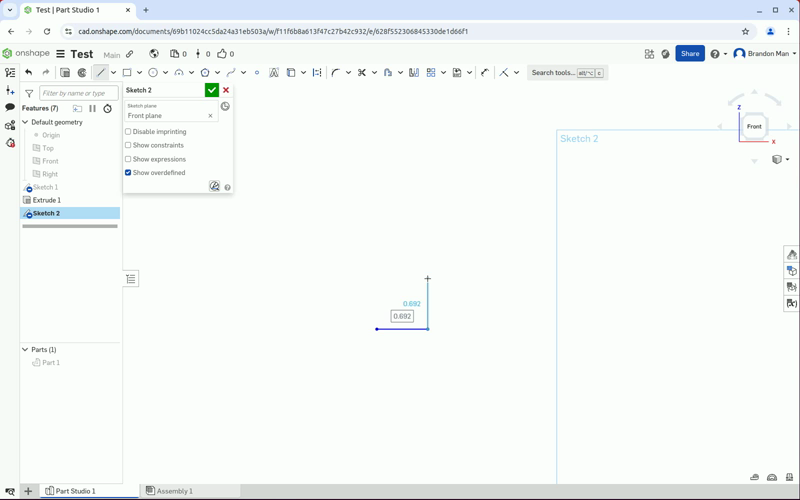
scroll(-6)
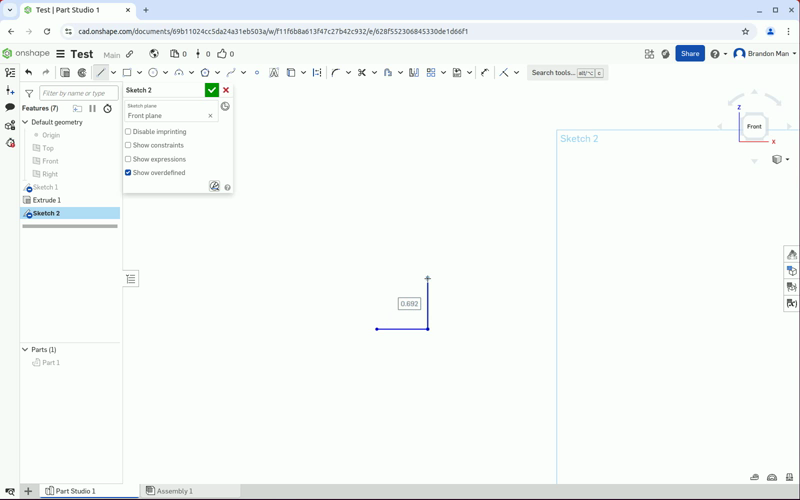
scroll(-6)
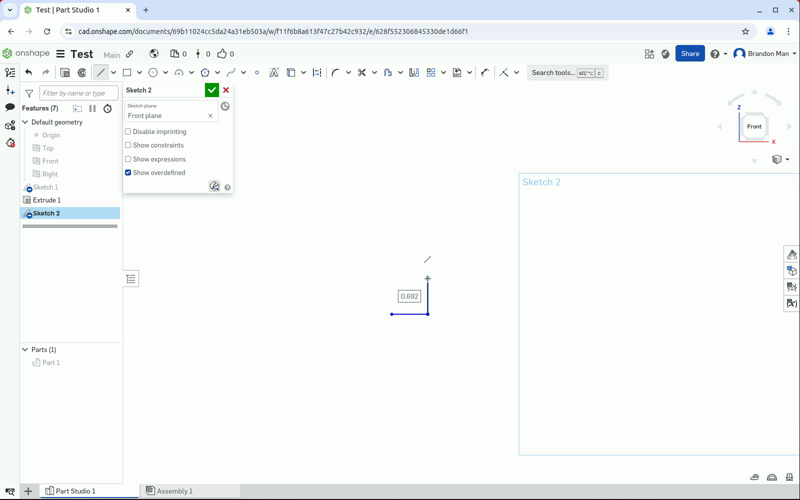
scroll(-6)
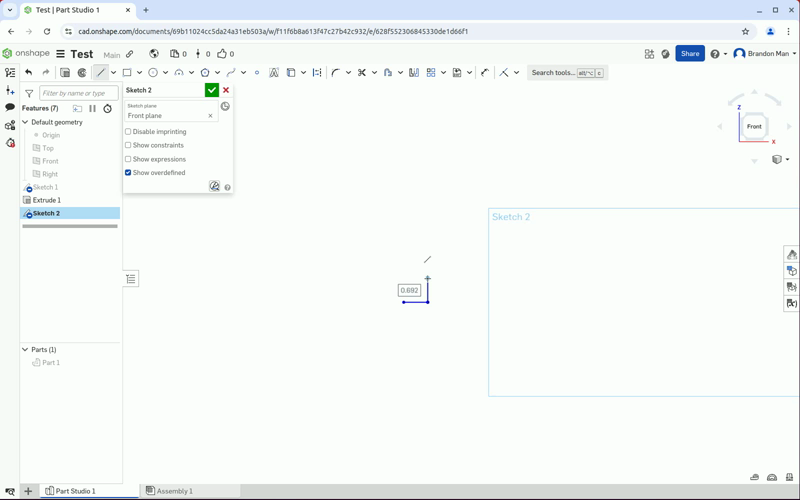
scroll(-6)
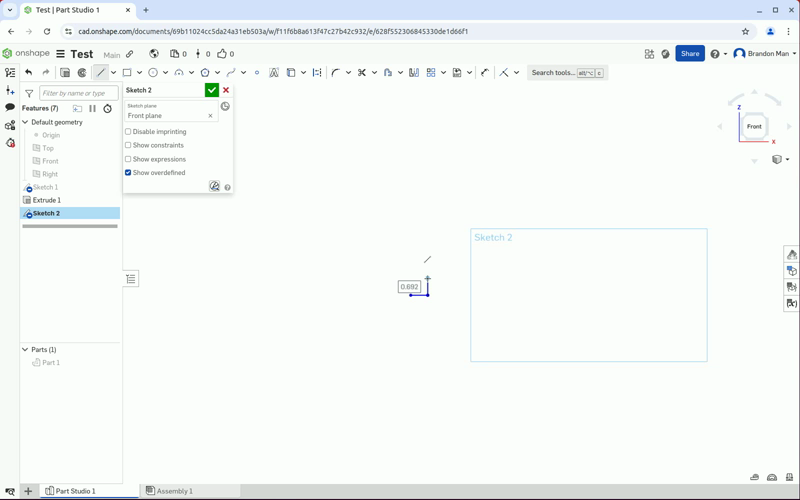
scroll(-6)
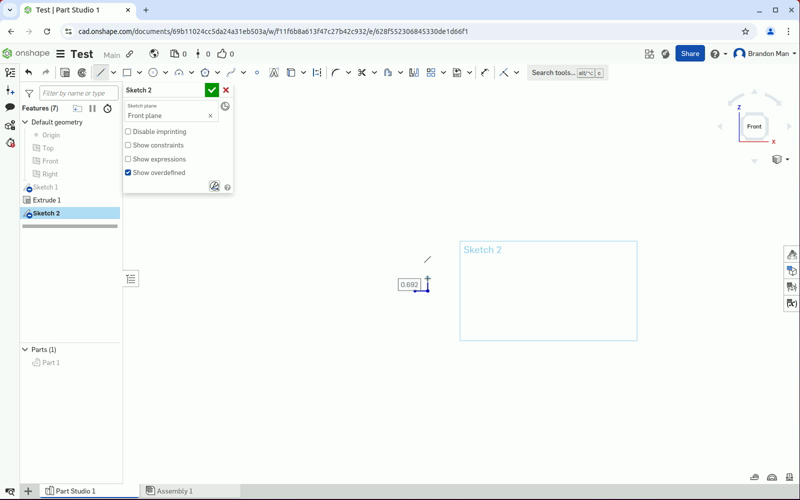
scroll(-6)
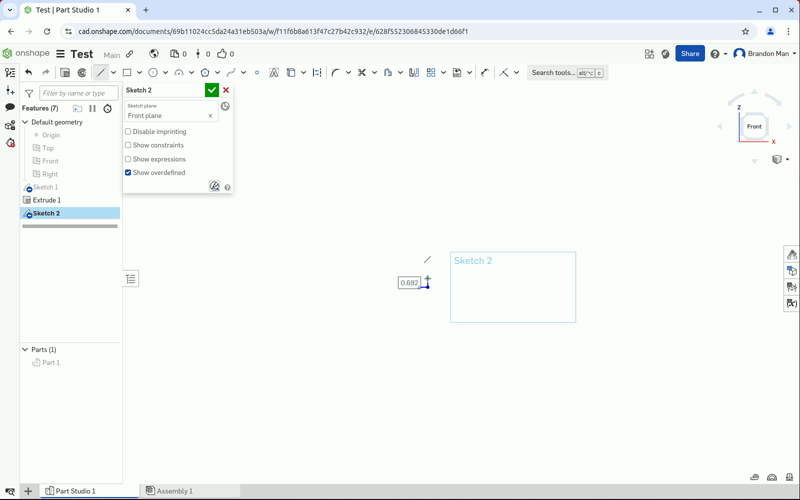
scroll(-6)
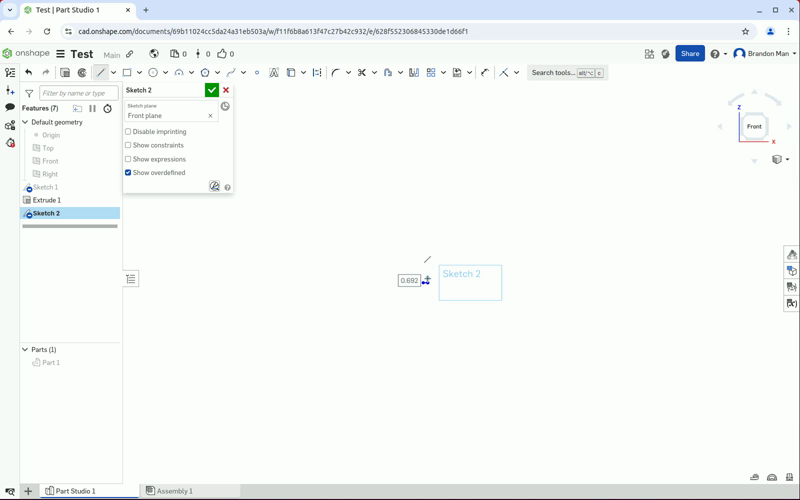
key_up(shift)
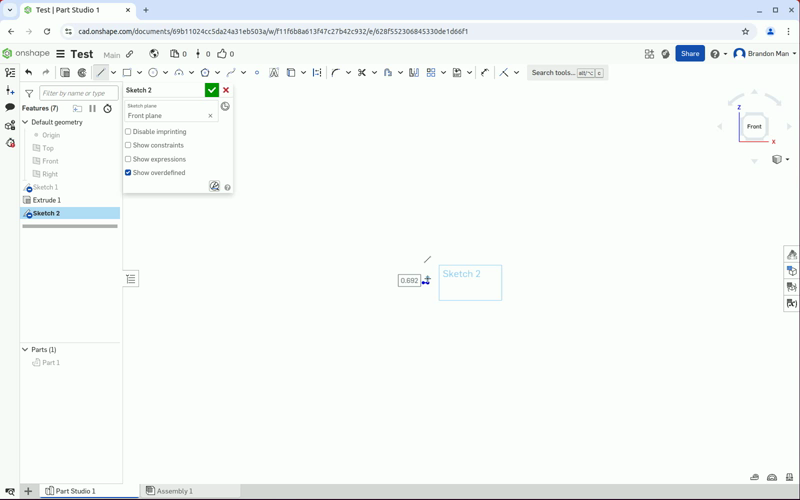
mouse_move(457, 278)
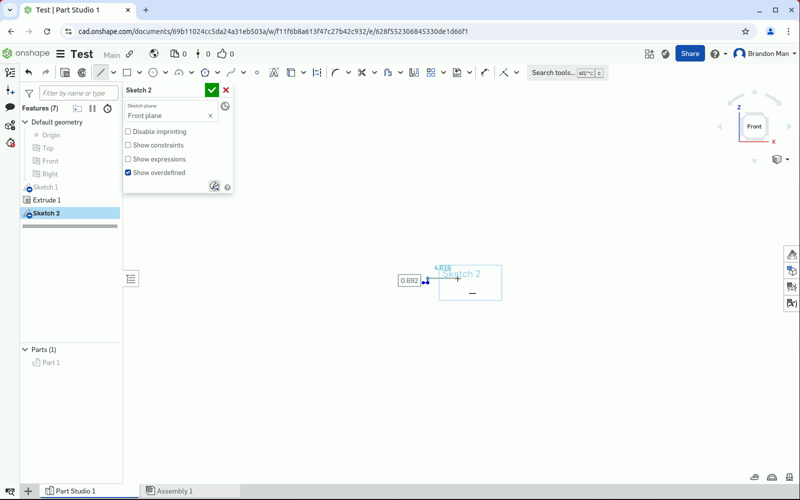
key_down(shift)
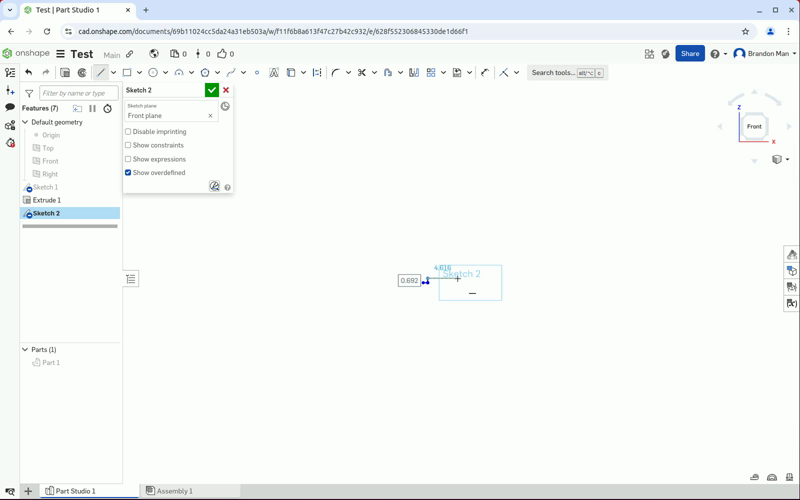
mouse_move(423, 282)
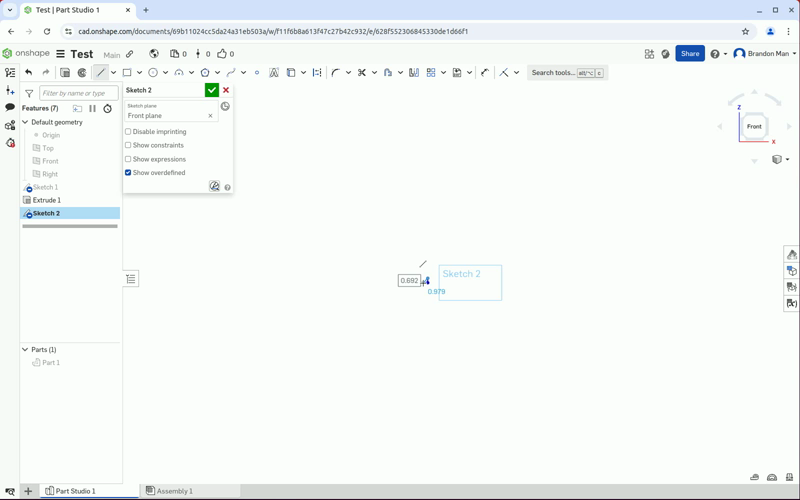
scroll(6)
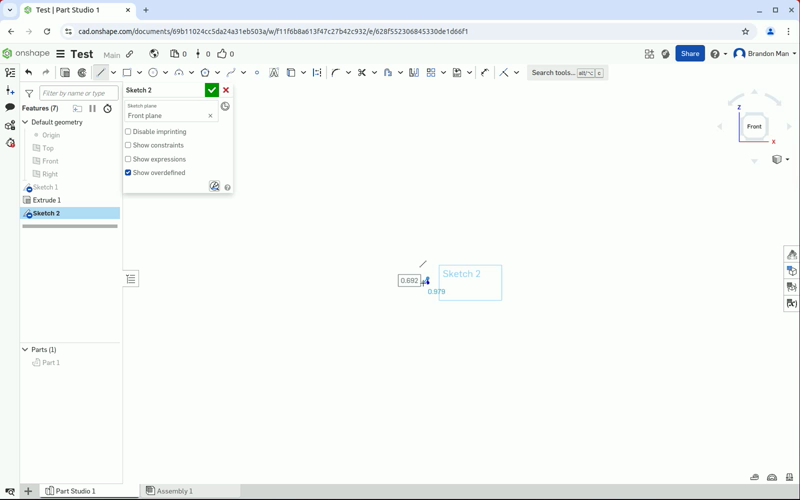
scroll(6)
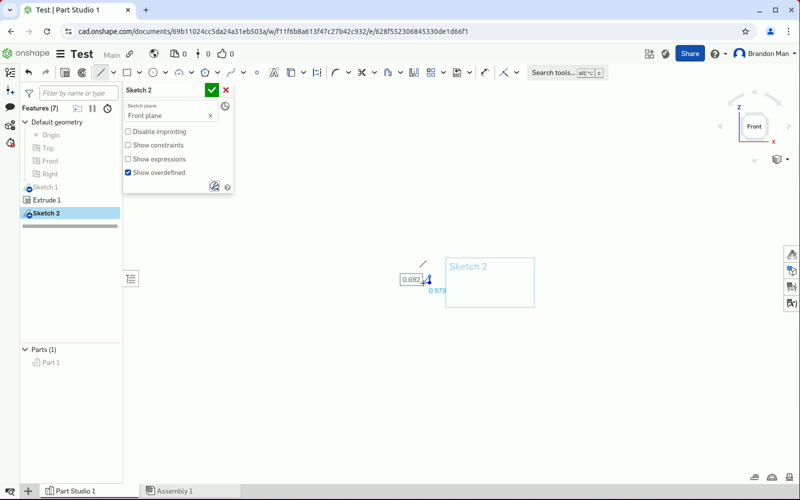
scroll(6)
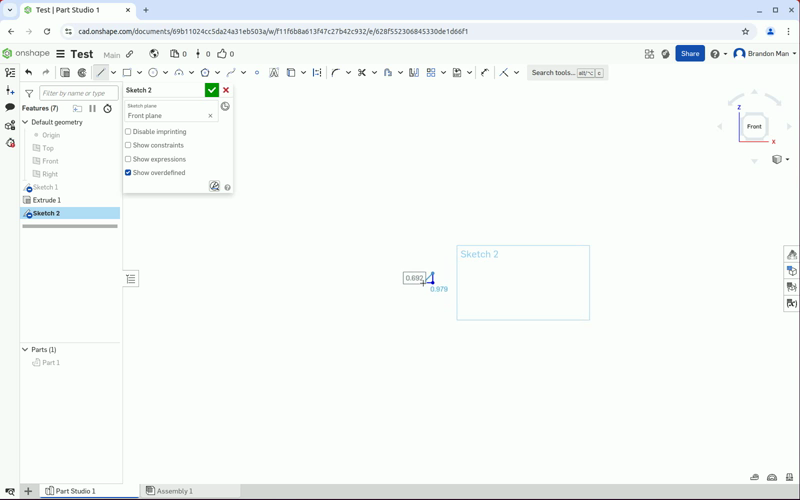
scroll(6)
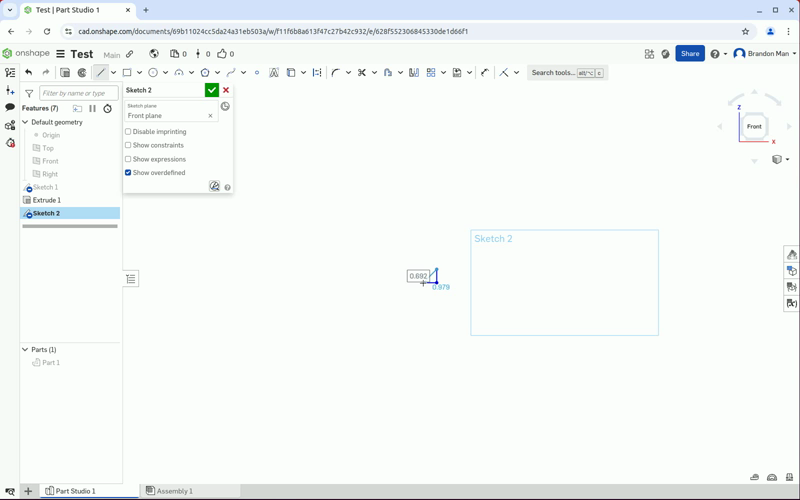
scroll(6)
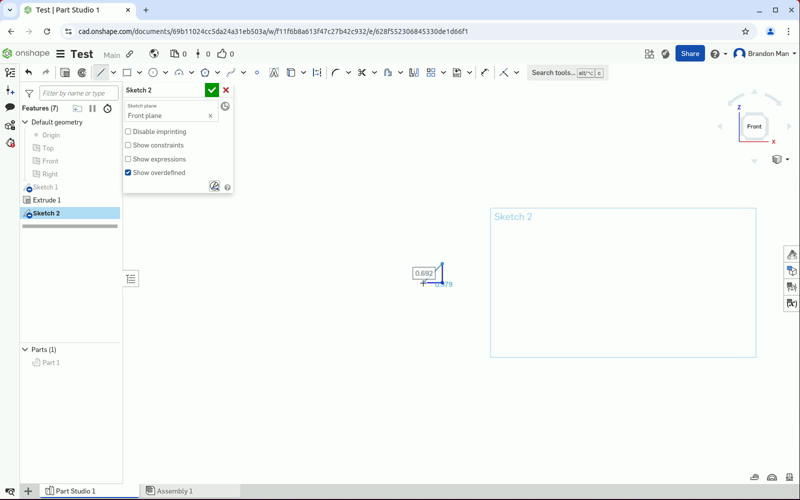
scroll(6)
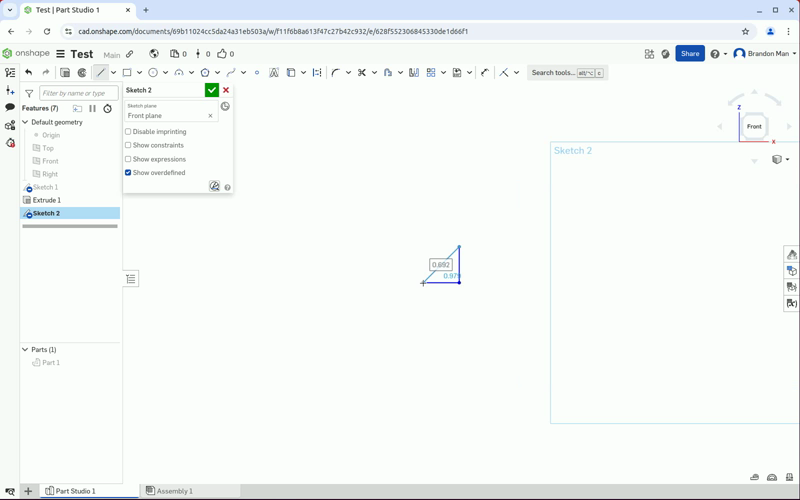
scroll(6)
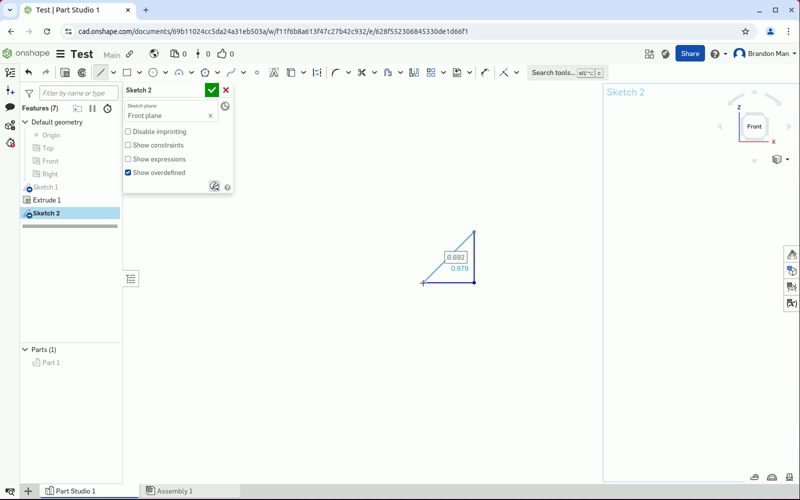
key_up(shift)
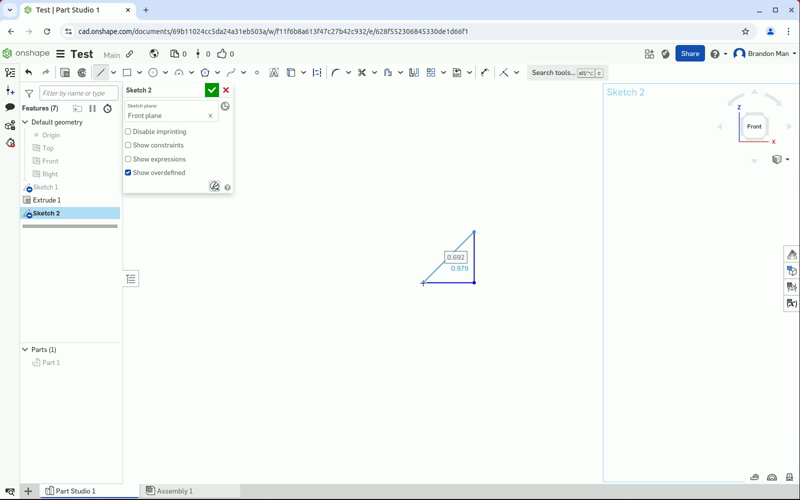
click(423, 282)
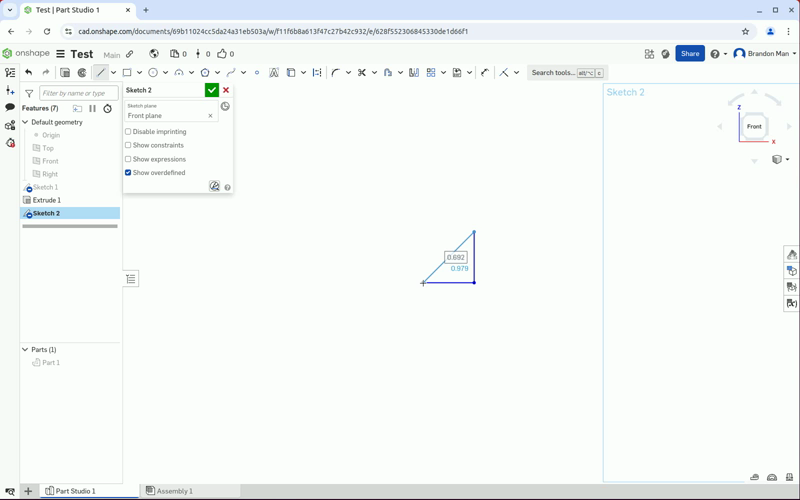
scroll(-6)
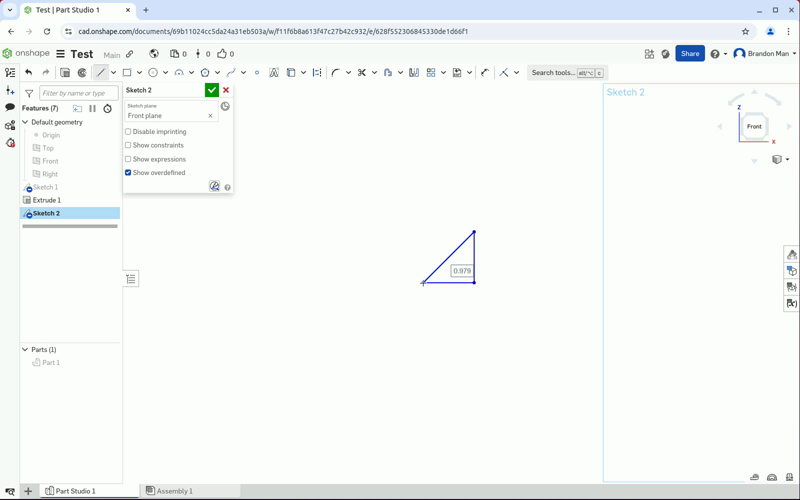
scroll(-6)
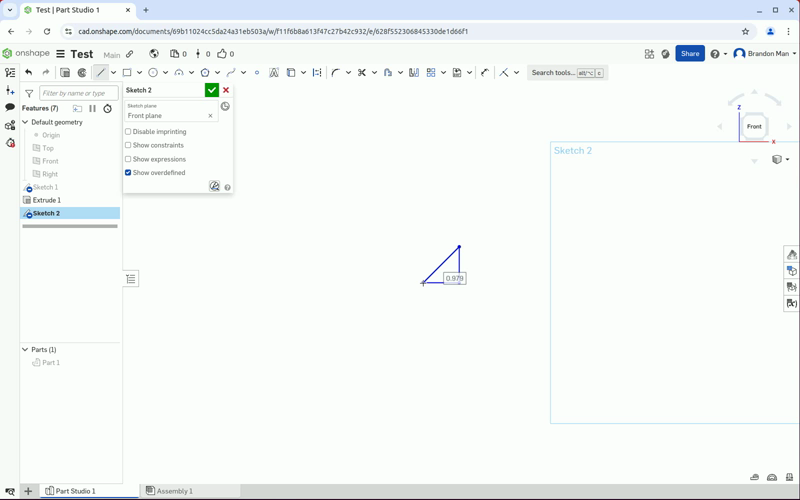
scroll(-6)
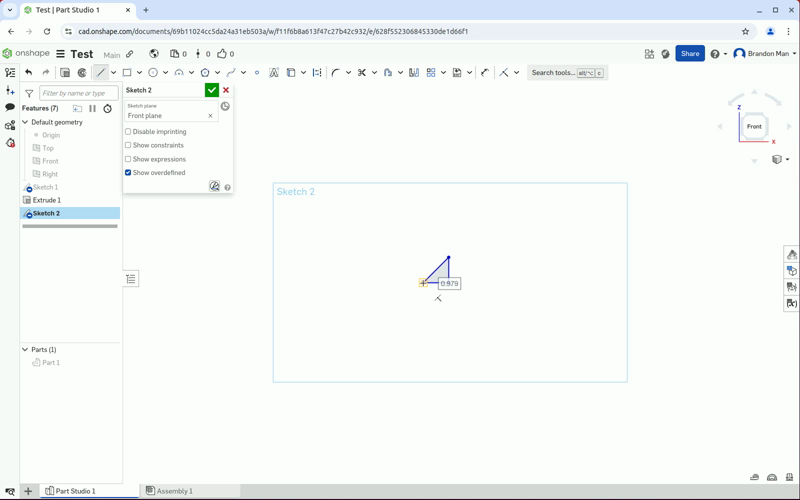
scroll(-6)
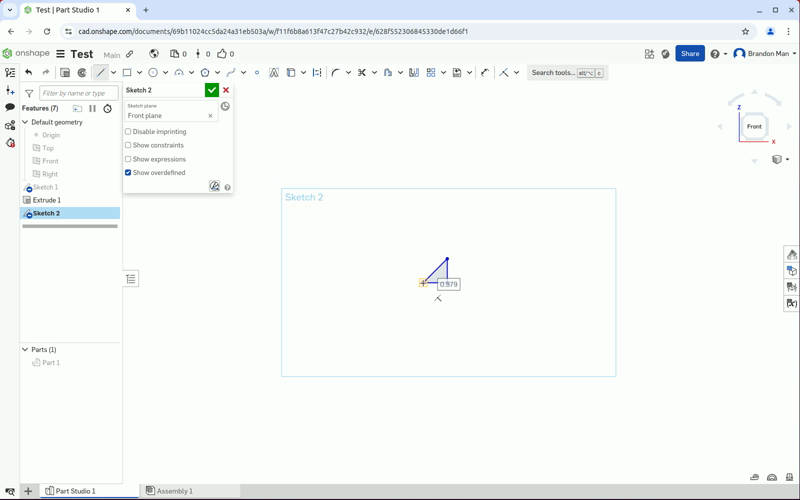
scroll(-6)
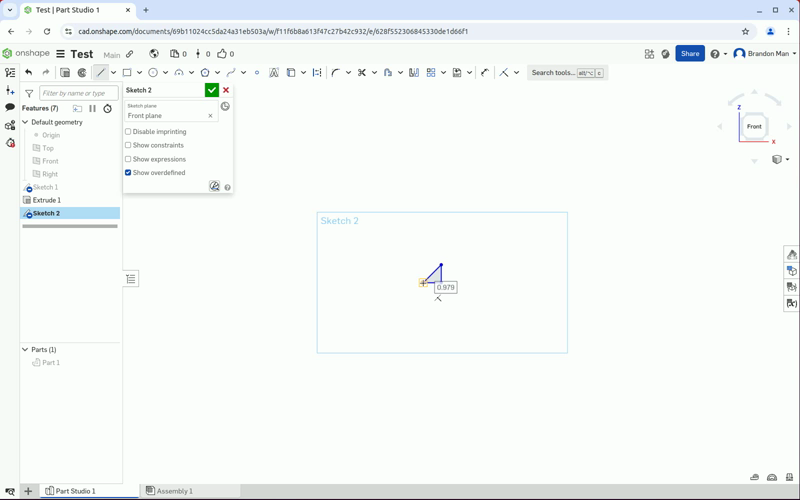
scroll(-6)
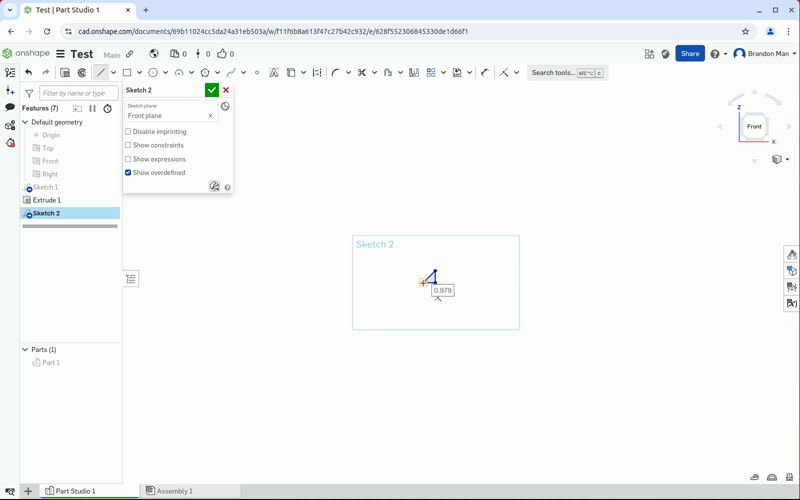
scroll(-6)
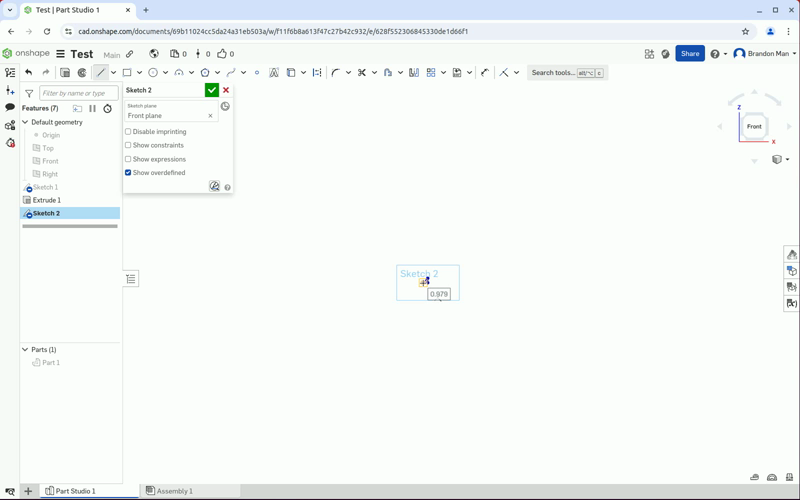
key(esc)
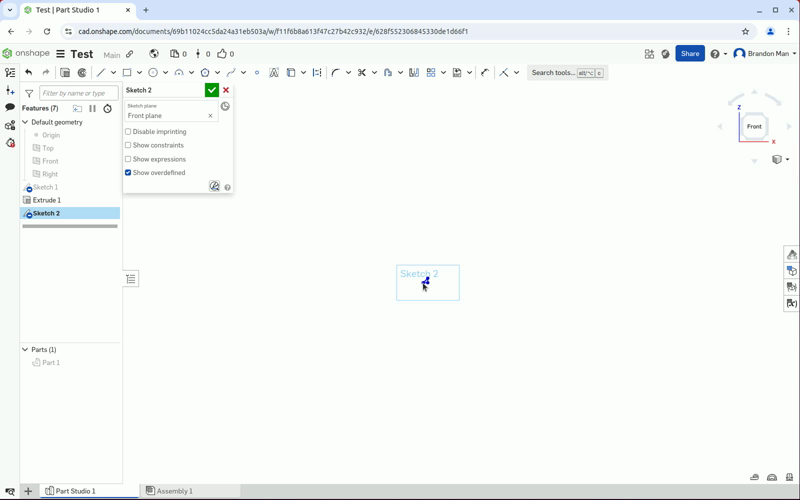
mouse_move(427, 280)
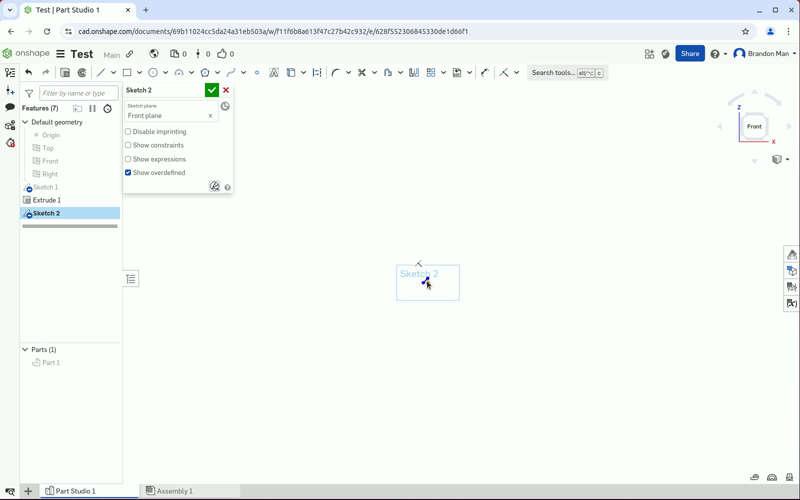
scroll(6)
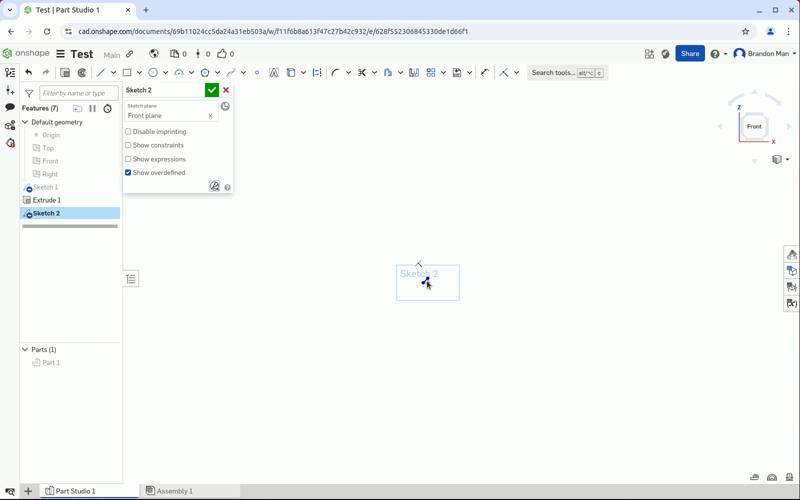
scroll(6)
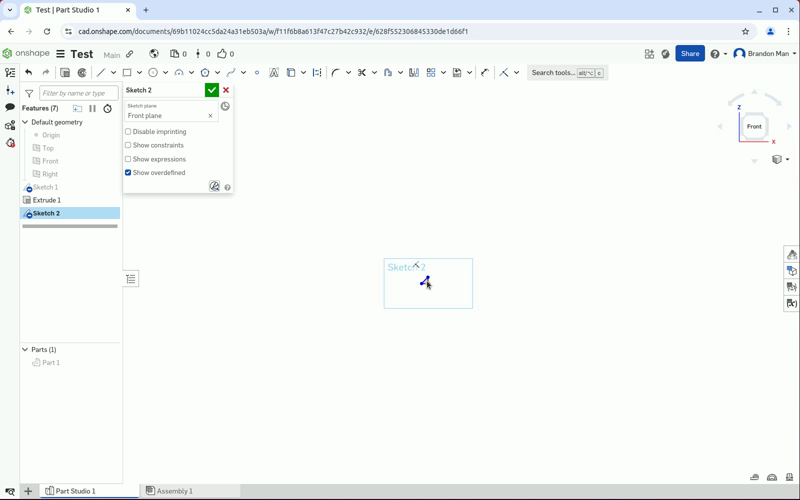
scroll(6)
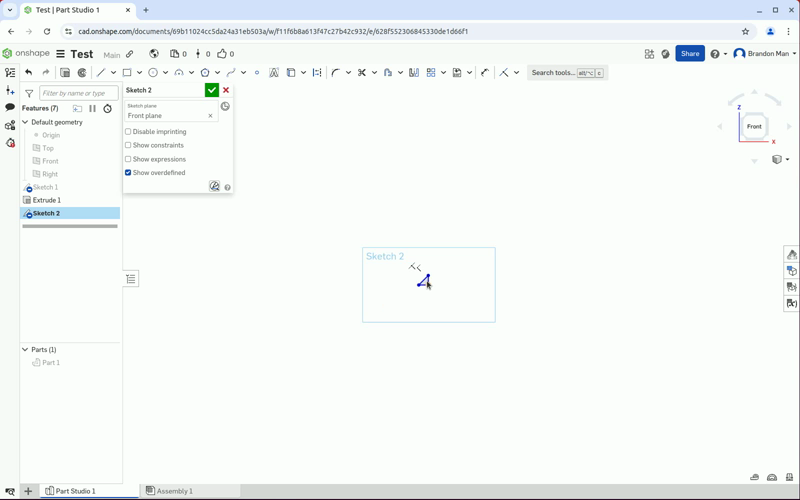
scroll(6)
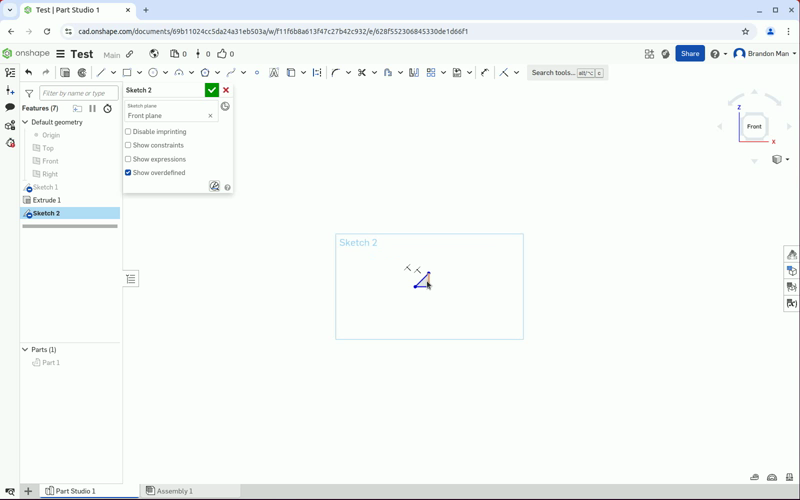
scroll(6)
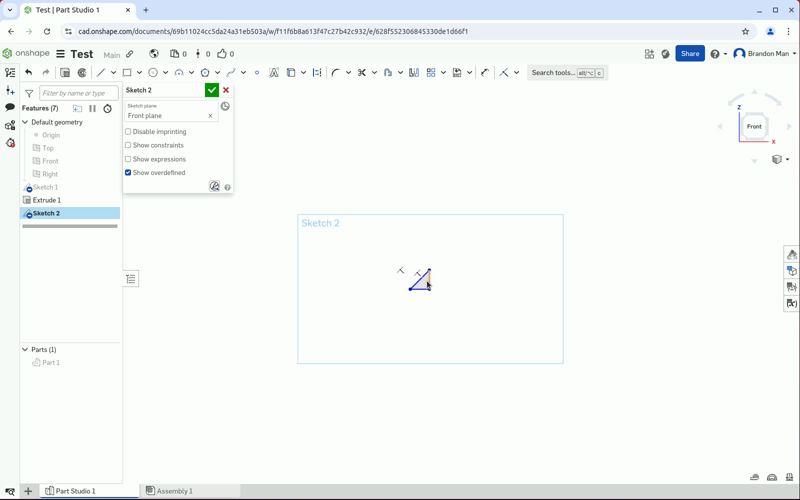
scroll(6)
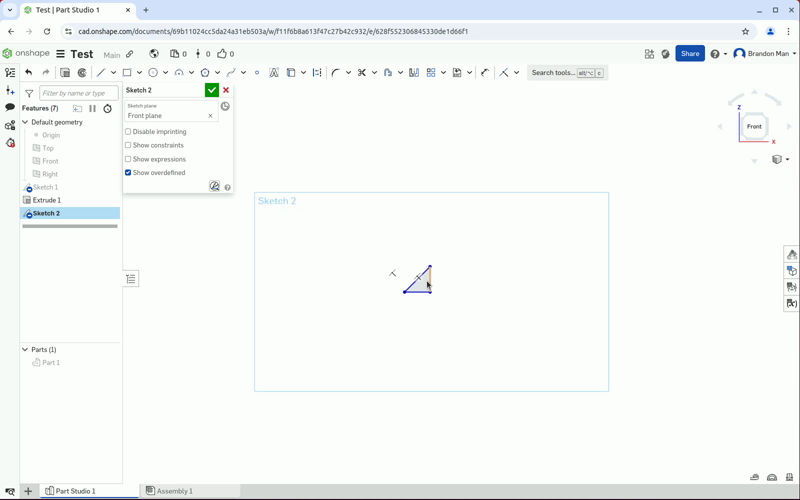
scroll(6)
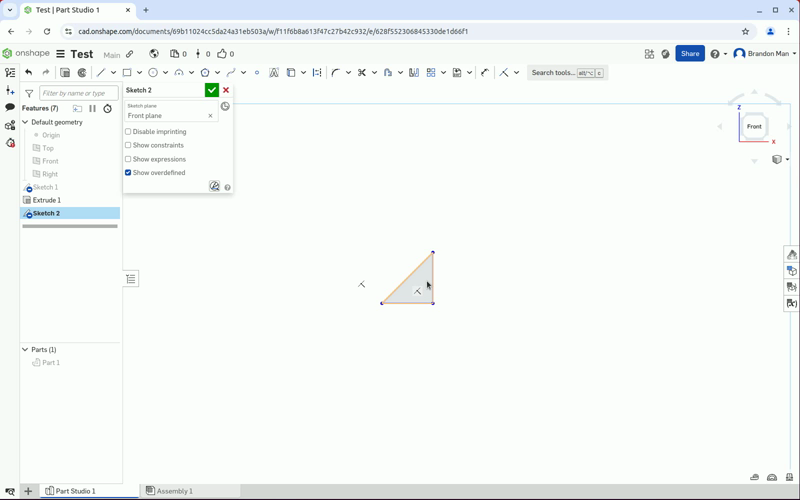
click(427, 280)
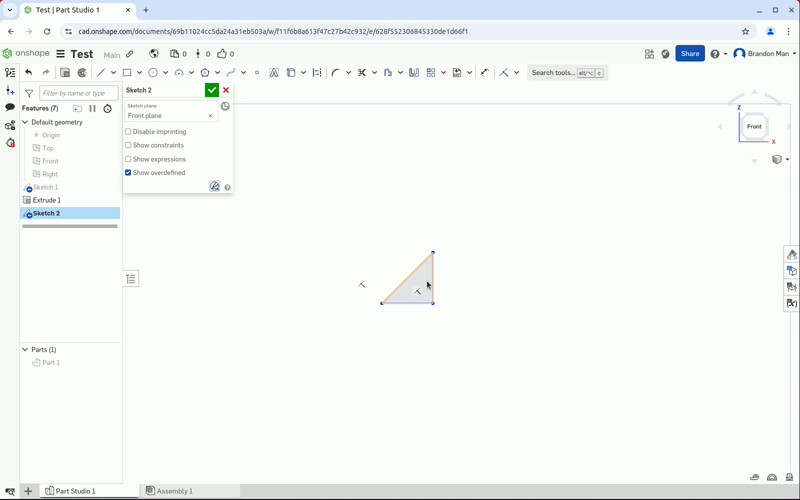
scroll(-6)
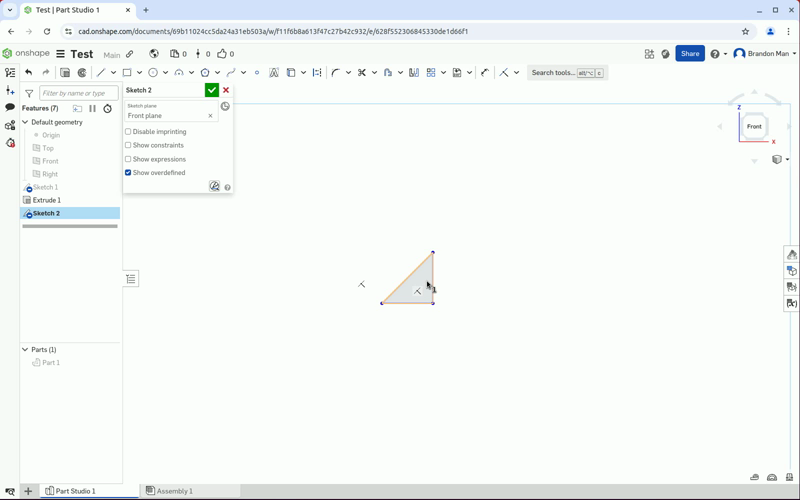
scroll(-6)
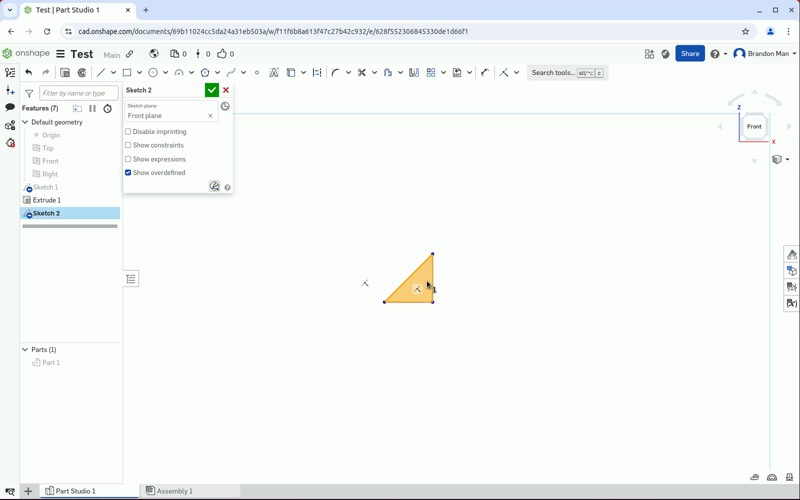
scroll(-6)
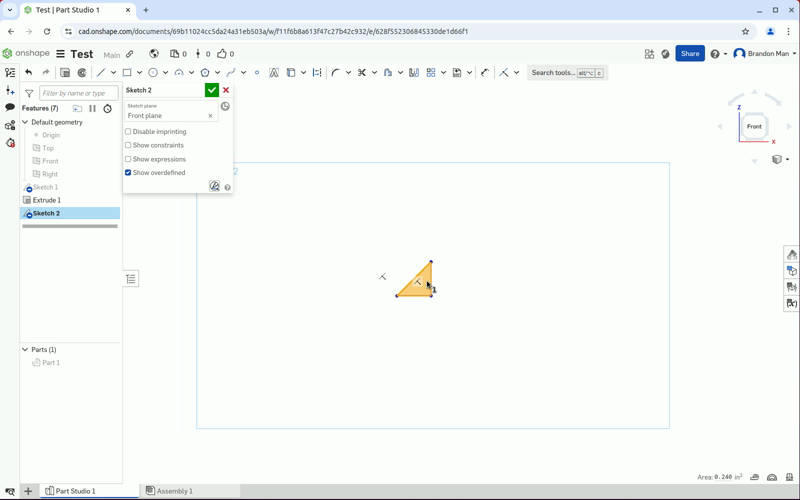
scroll(-6)
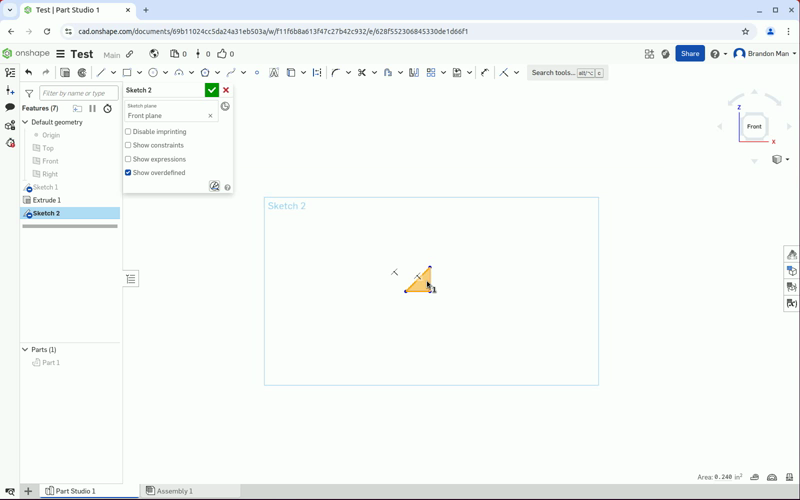
scroll(-6)
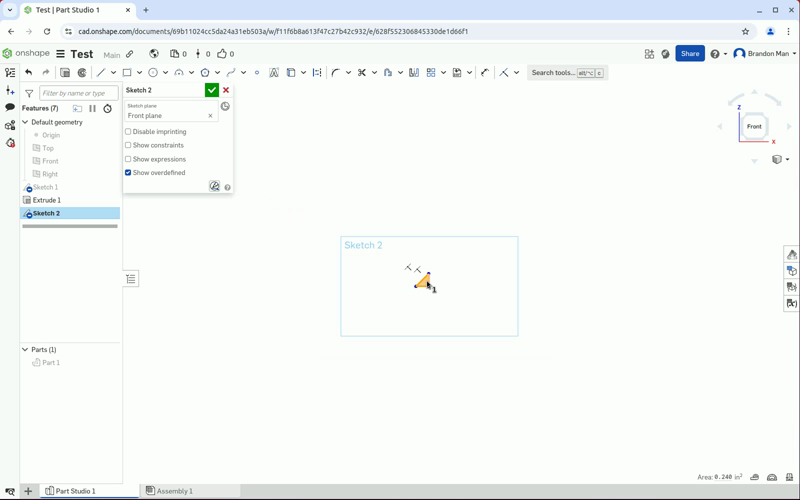
scroll(-6)
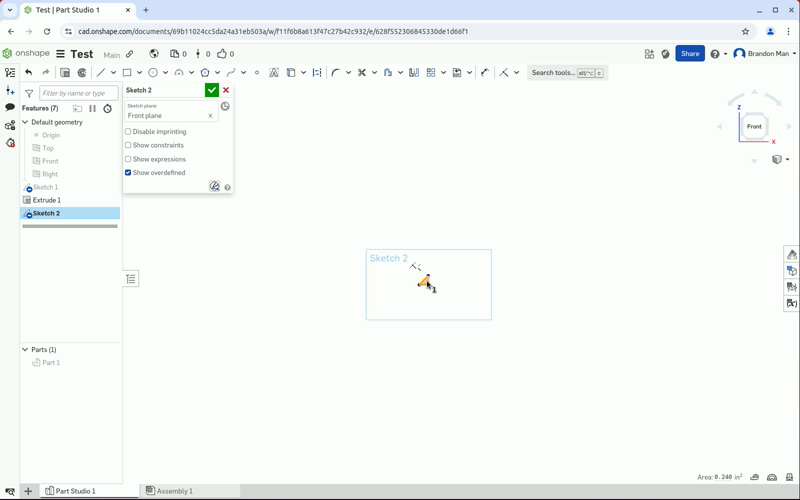
scroll(-6)
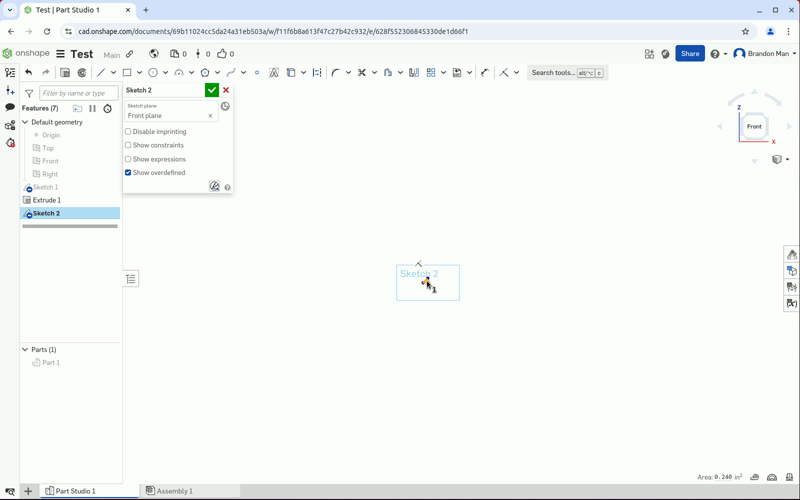
mouse_move(73, 352)
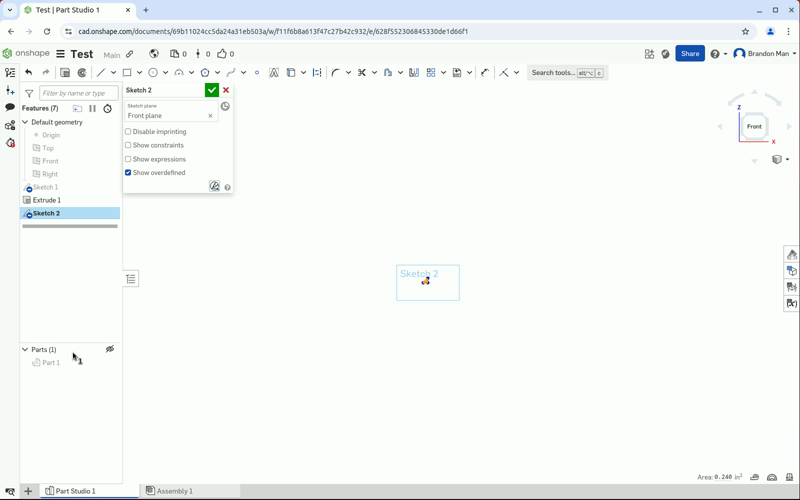
key(shift+y)
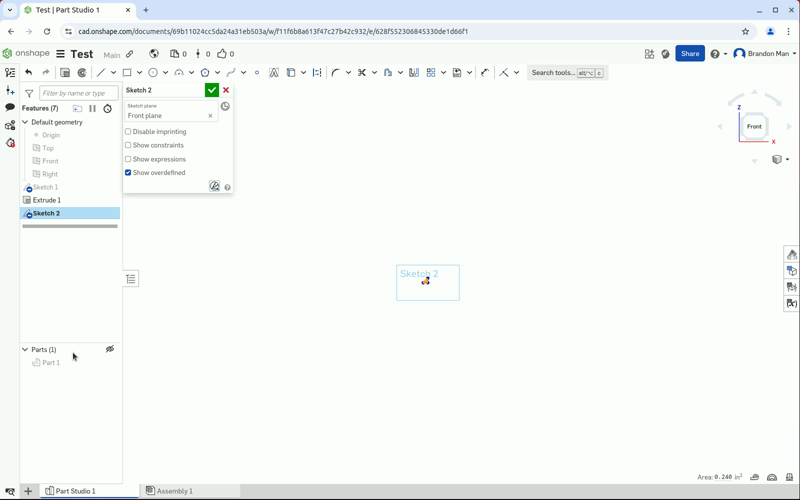
key(shift+e)
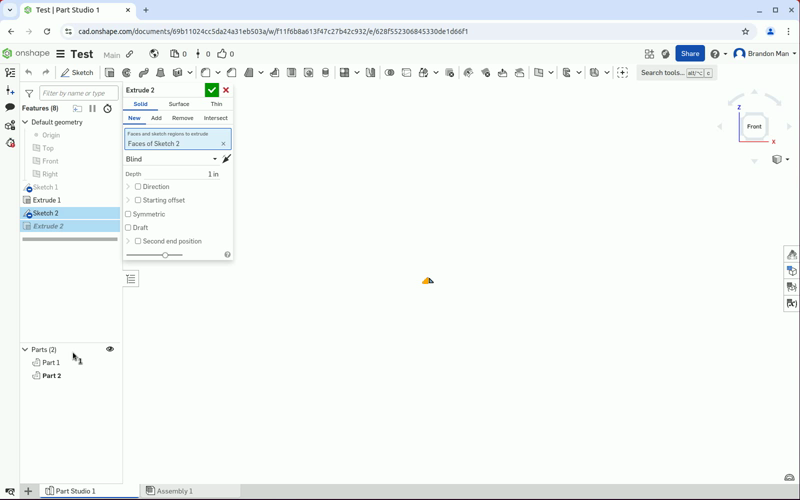
mouse_move(143, 106)
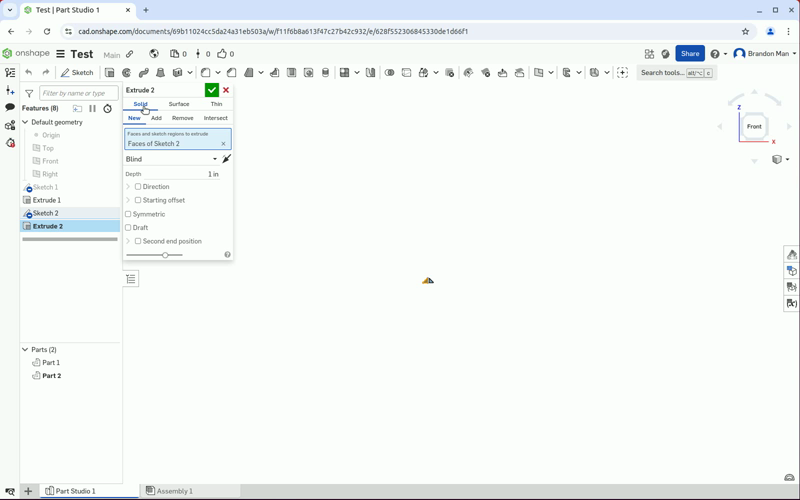
click(143, 106)
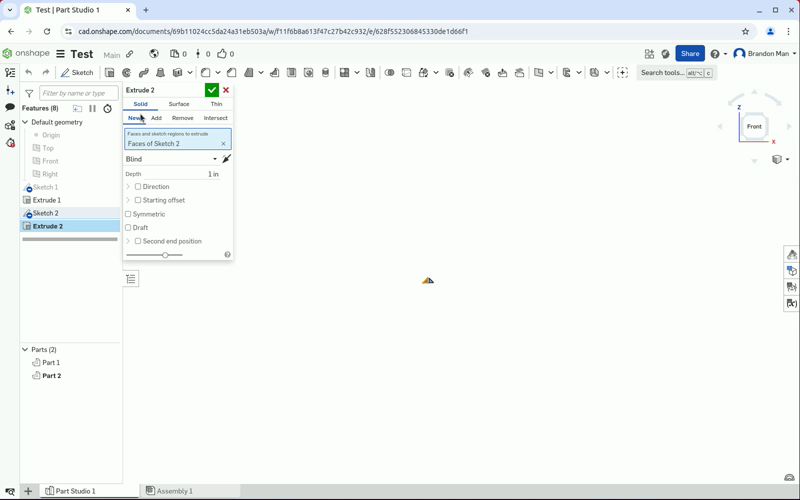
mouse_move(137, 120)
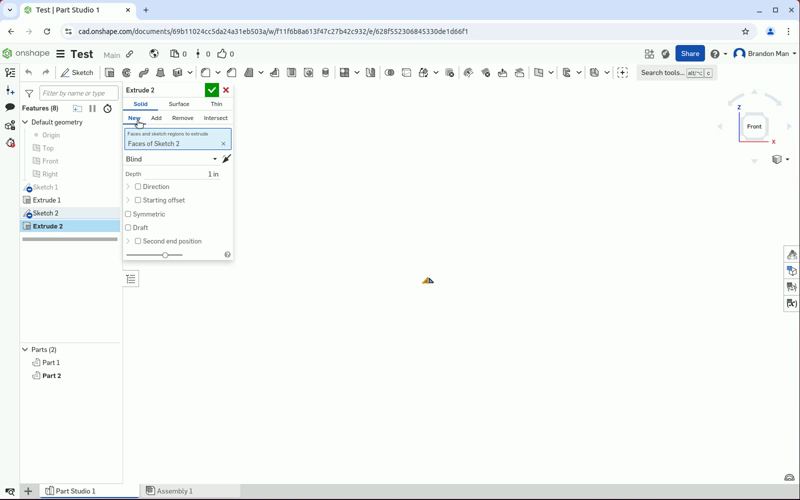
click(137, 120)
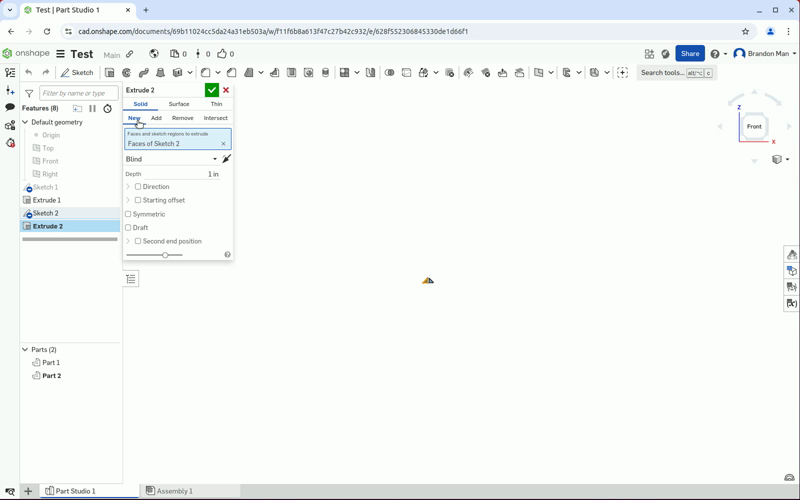
key(tab, 4)
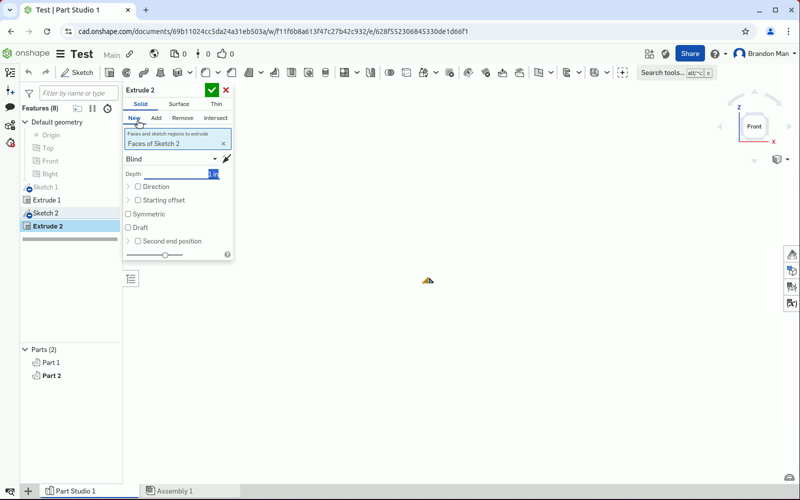
text(13.48)
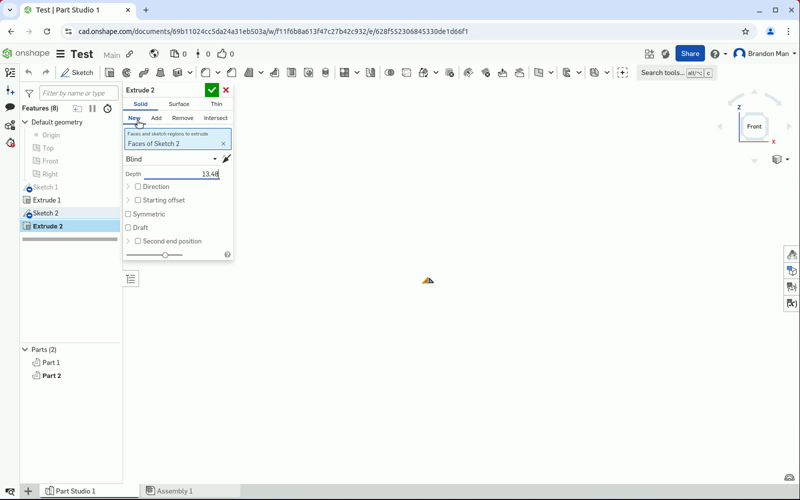
key(tab, 3)
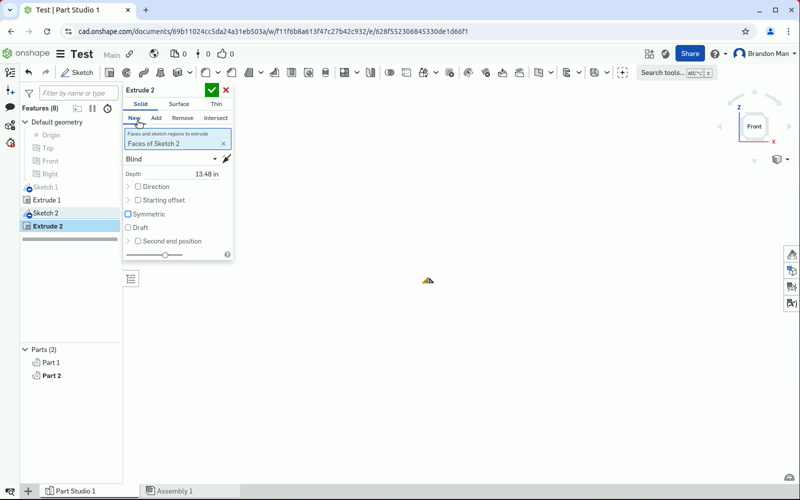
key(space)
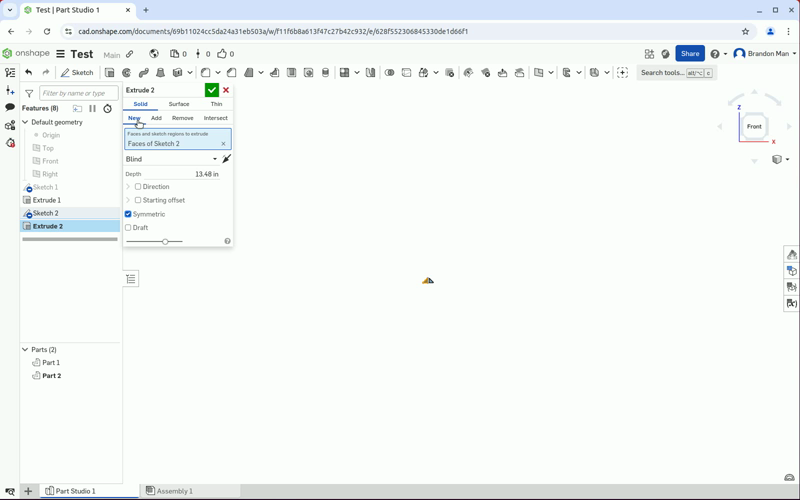
key(enter)
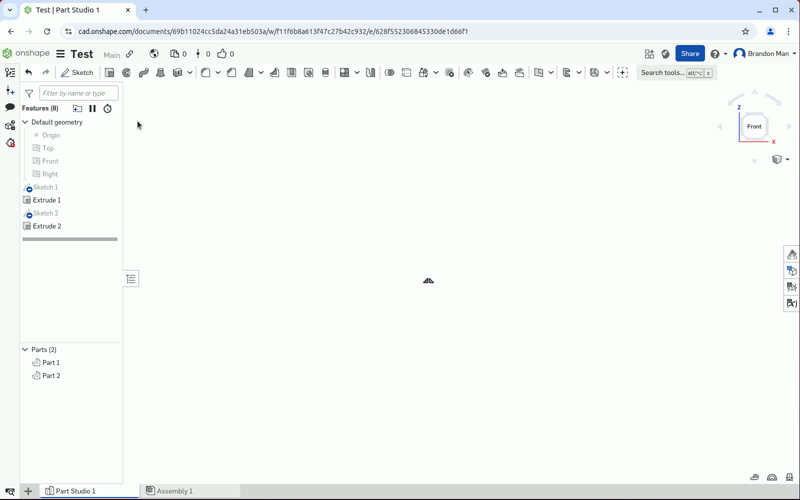
key(shift+h)
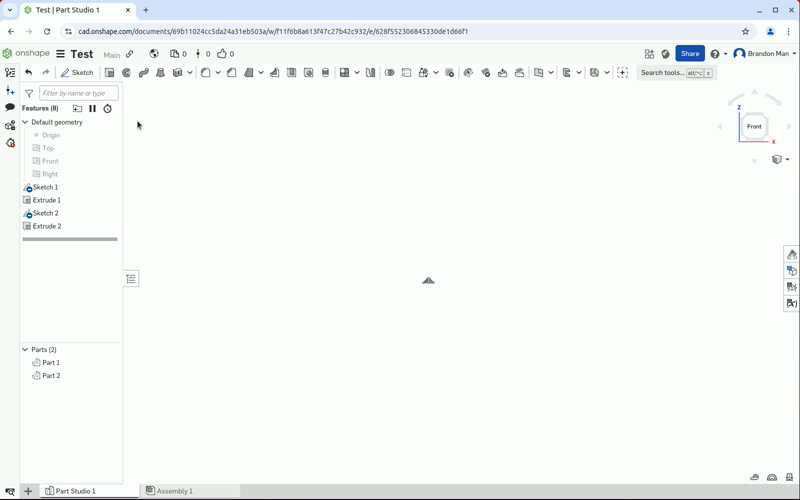
key(shift+h)
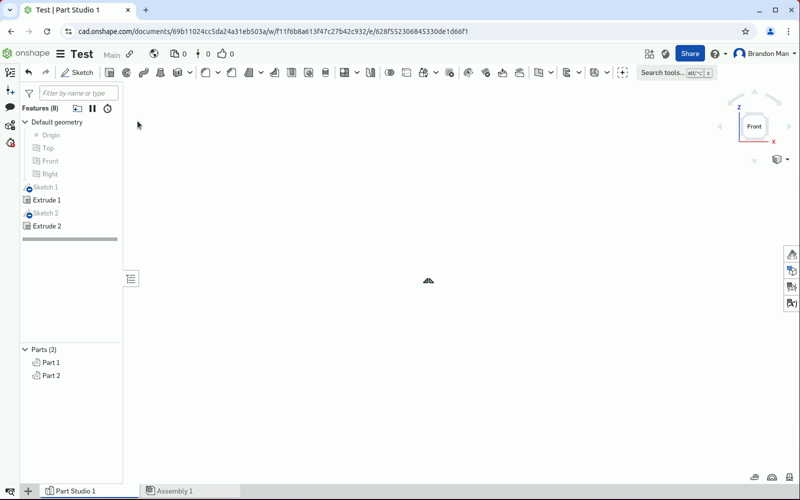
mouse_move(73, 189)
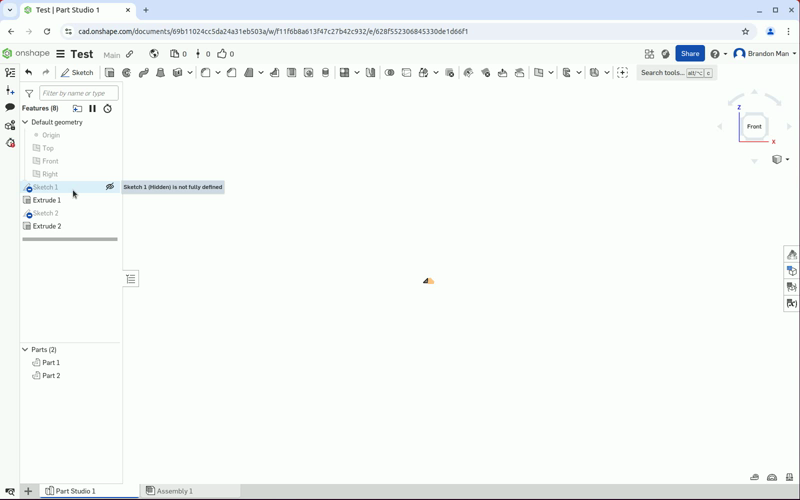
click(73, 189)
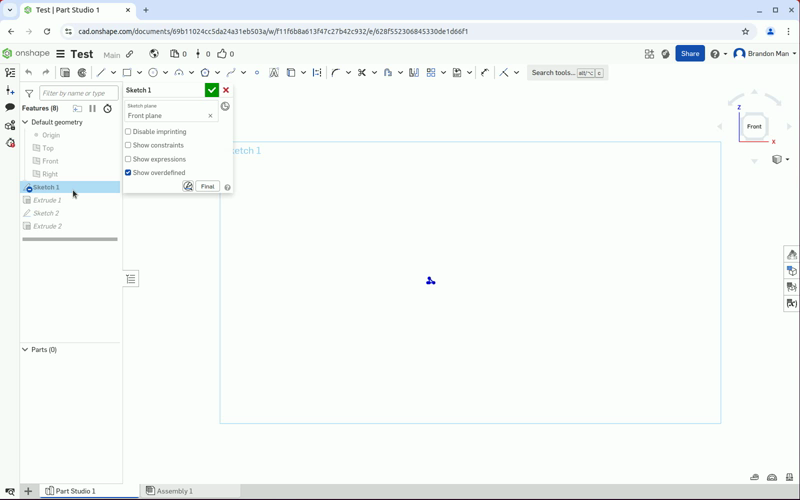
mouse_move(229, 92)
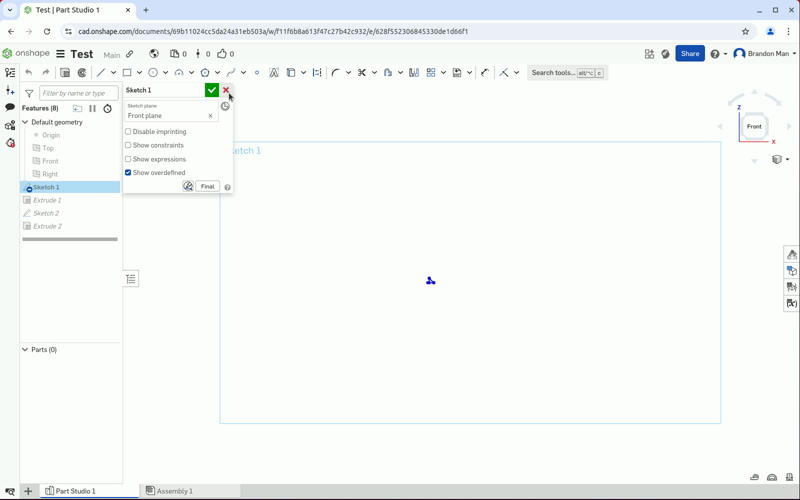
click(229, 92)
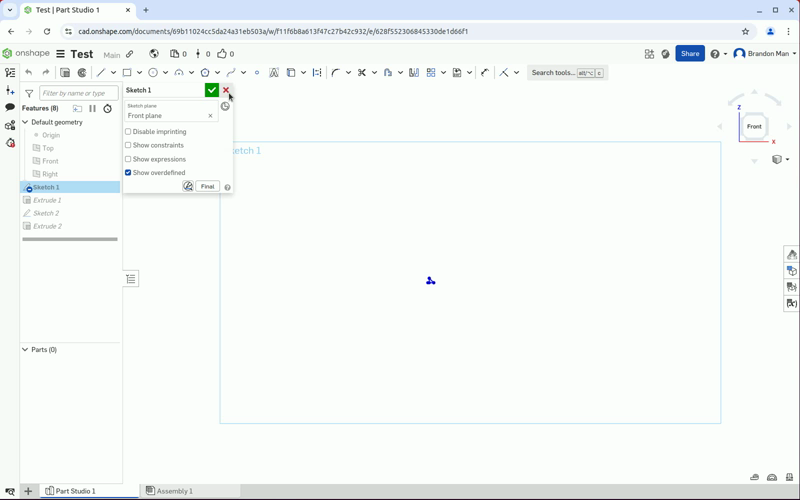
key(shift+s)
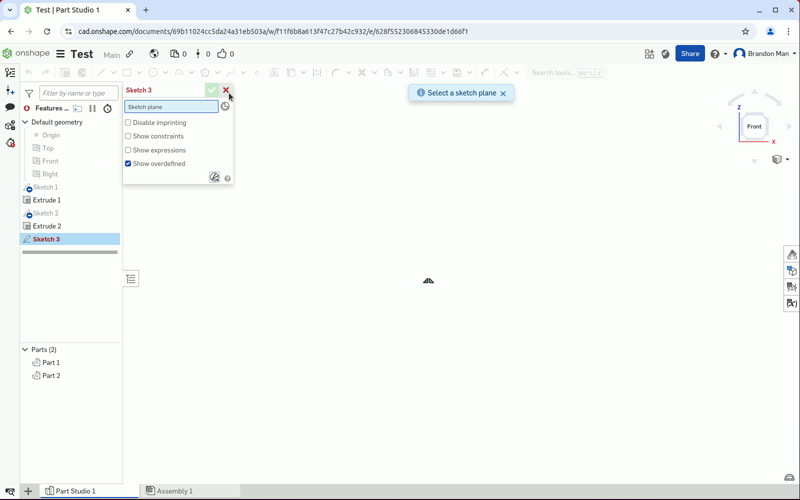
mouse_move(73, 163)
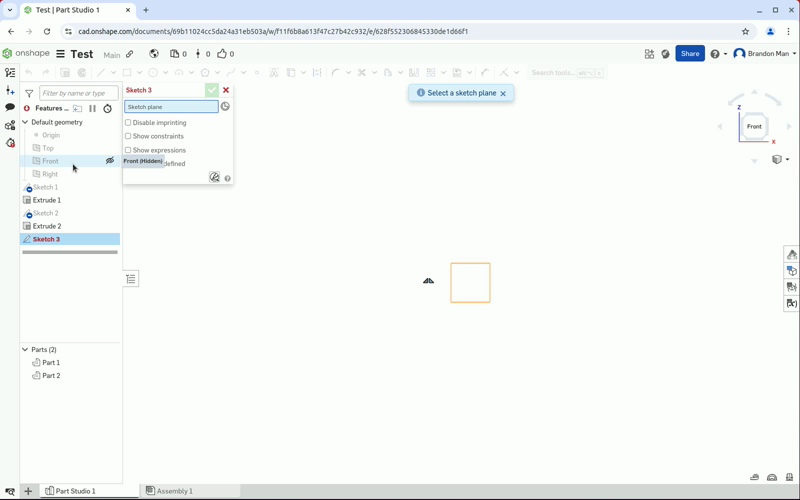
click(73, 163)
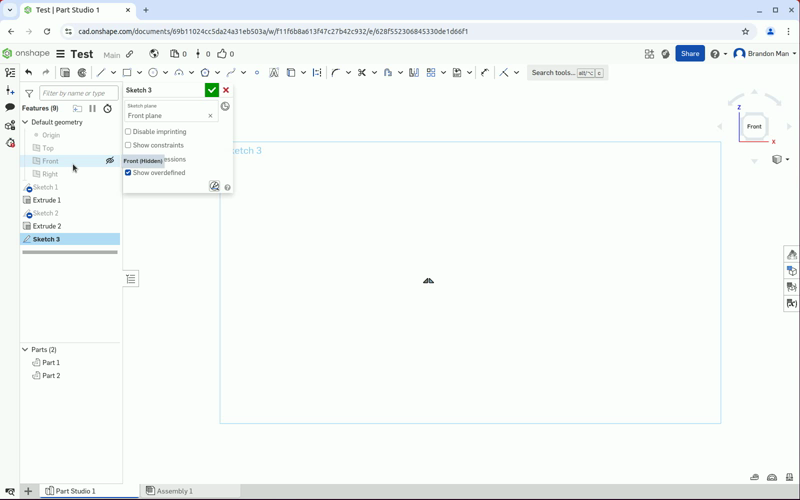
mouse_move(73, 352)
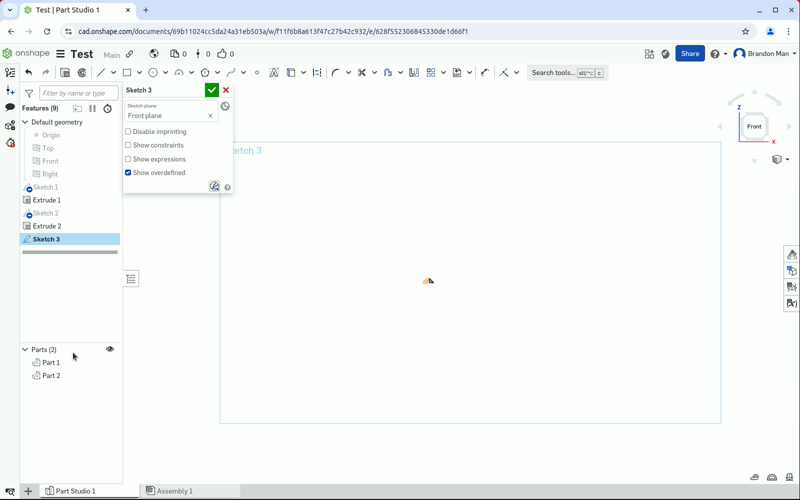
key(y)
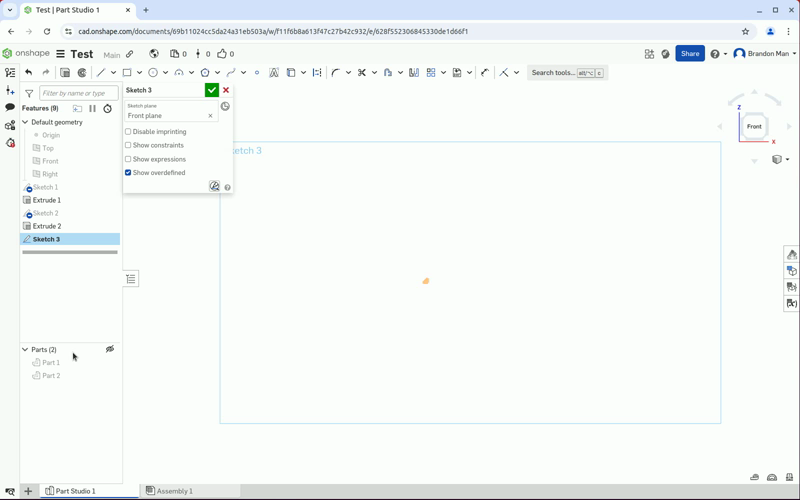
key(l)
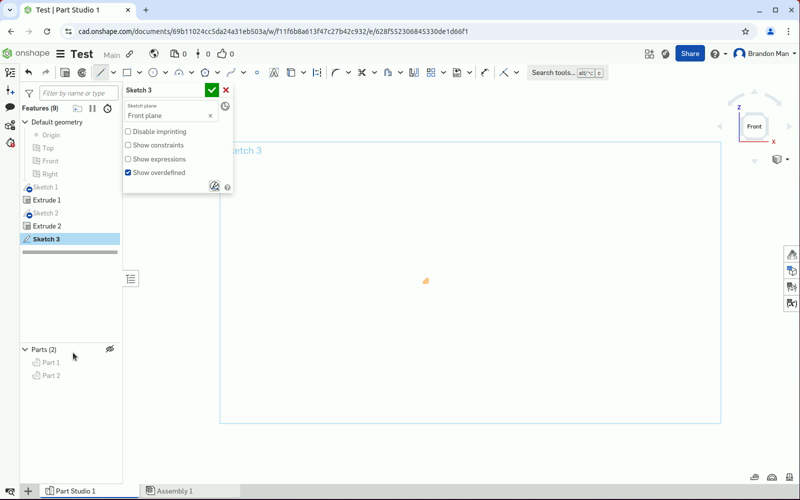
key_down(shift)
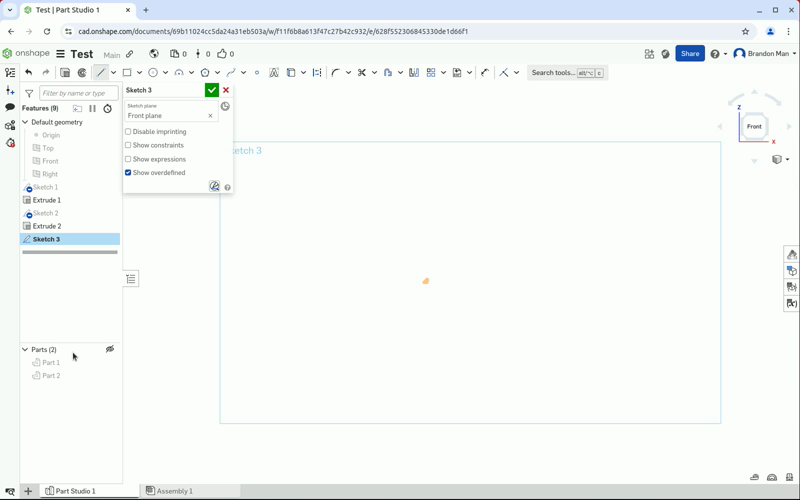
mouse_move(427, 282)
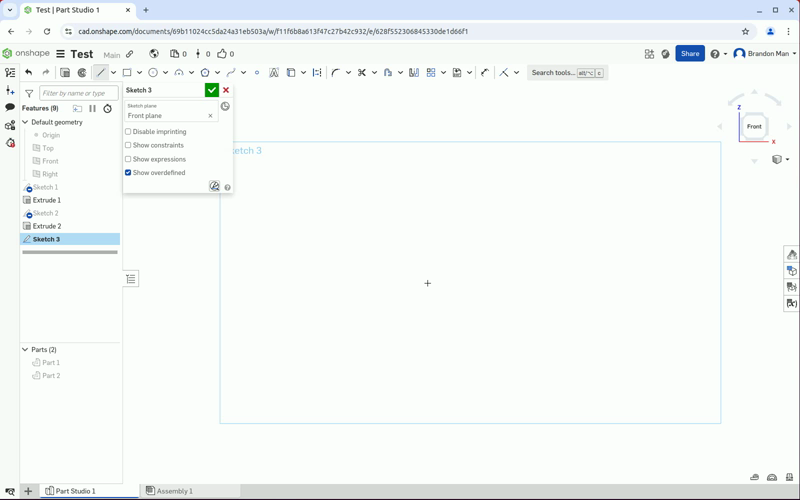
click(427, 282)
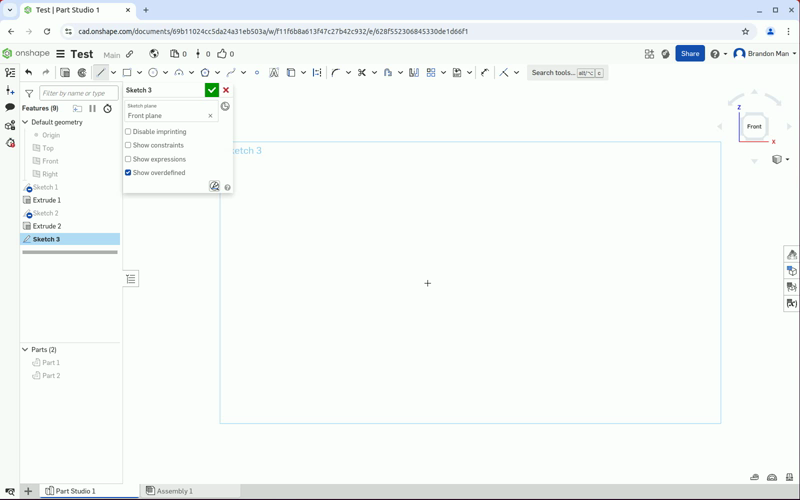
key_up(shift)
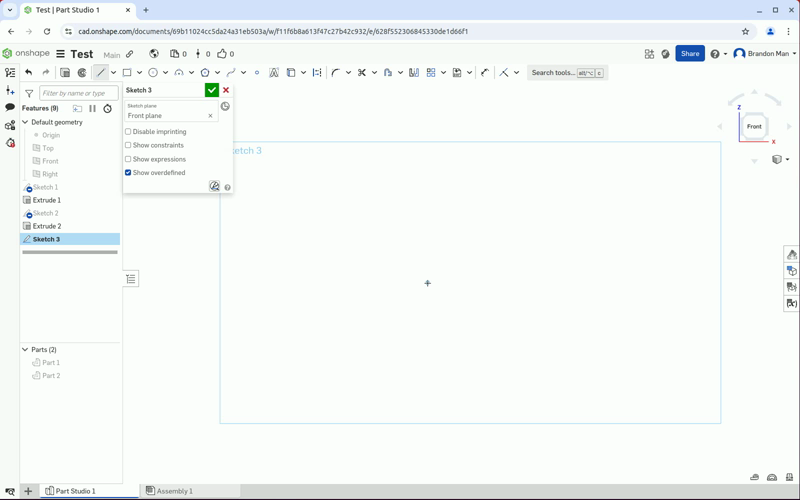
key_down(shift)
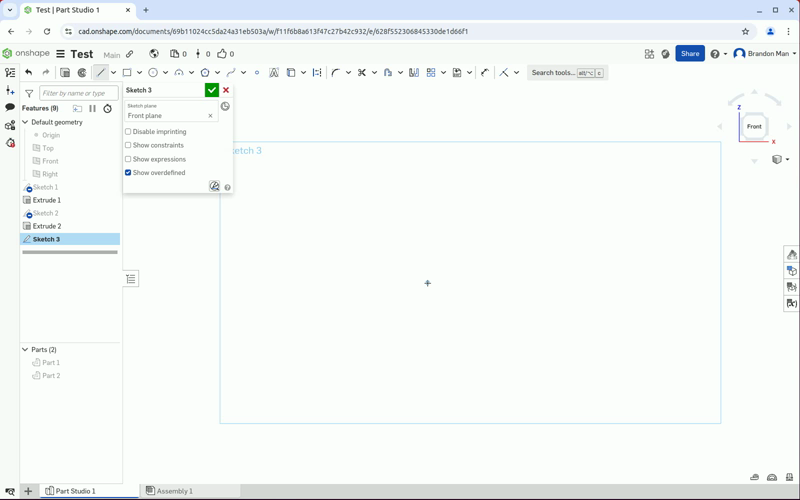
mouse_move(457, 282)
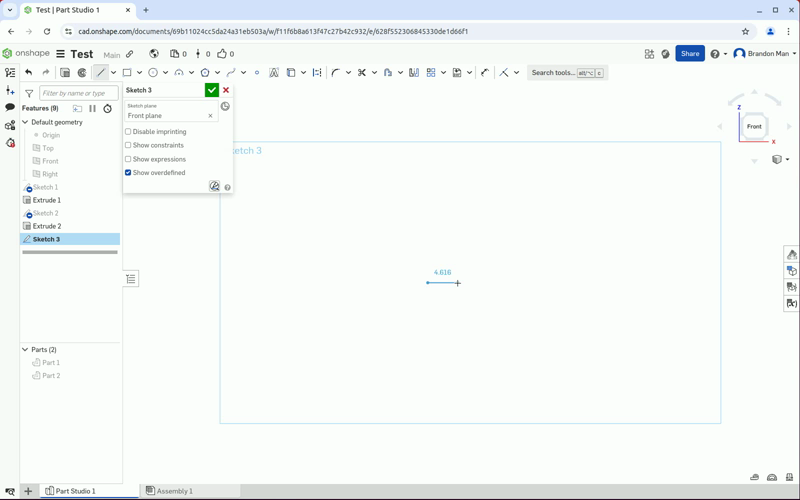
mouse_move(429, 282)
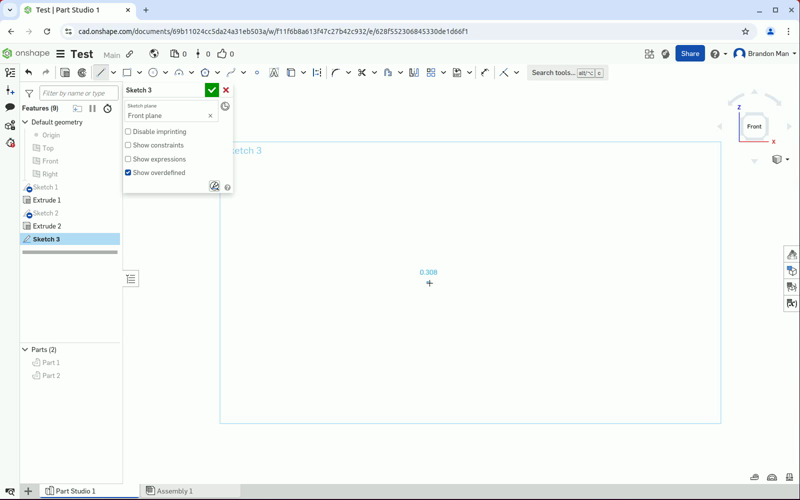
scroll(6)
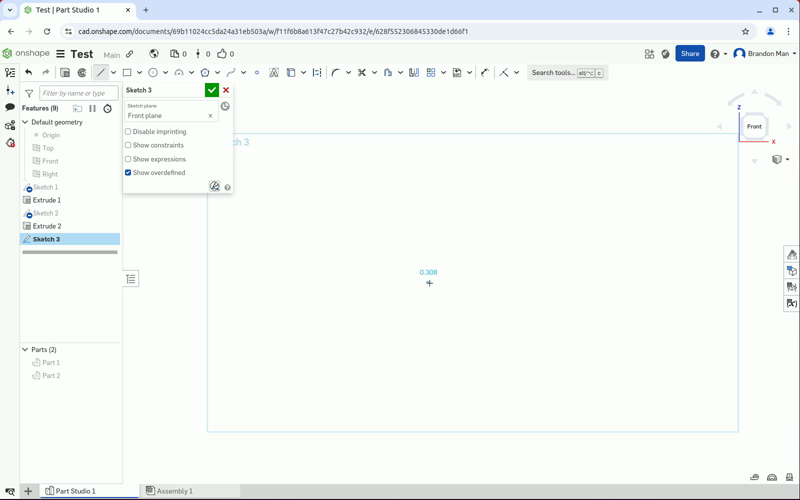
scroll(6)
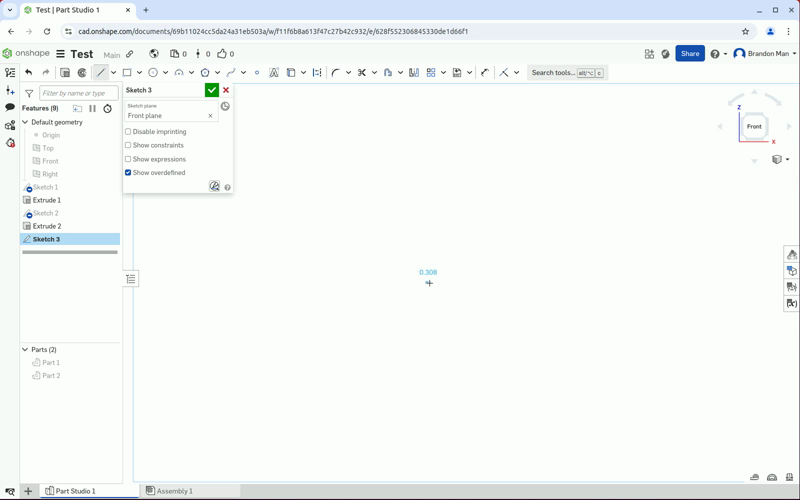
scroll(6)
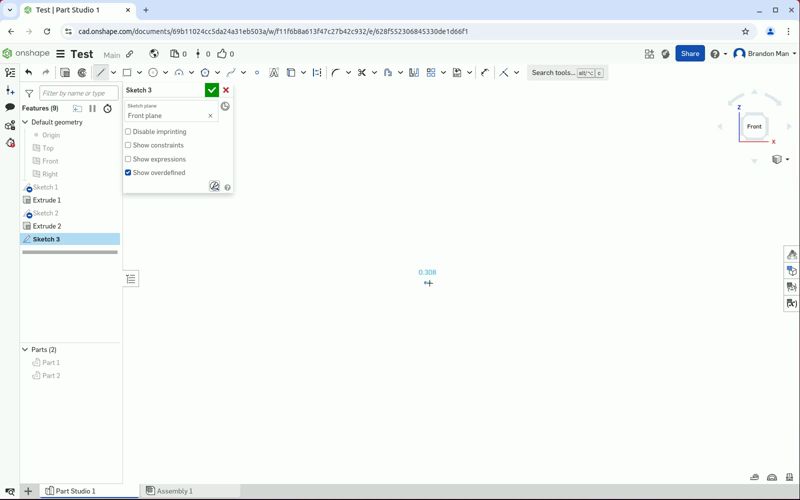
scroll(6)
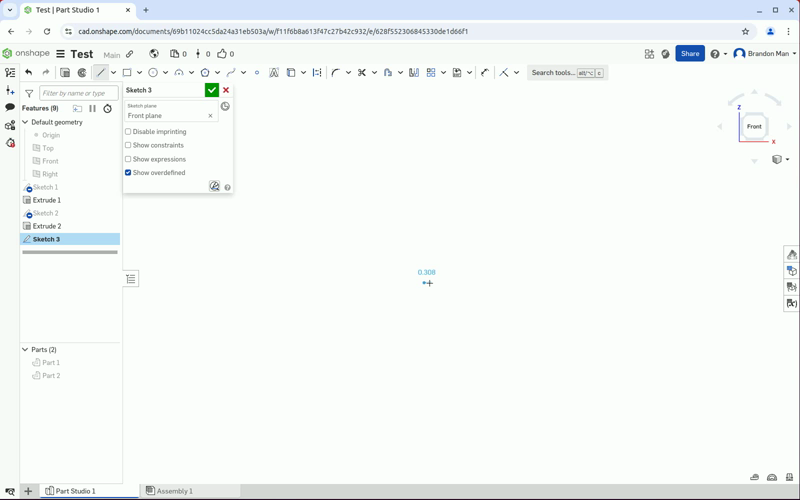
scroll(6)
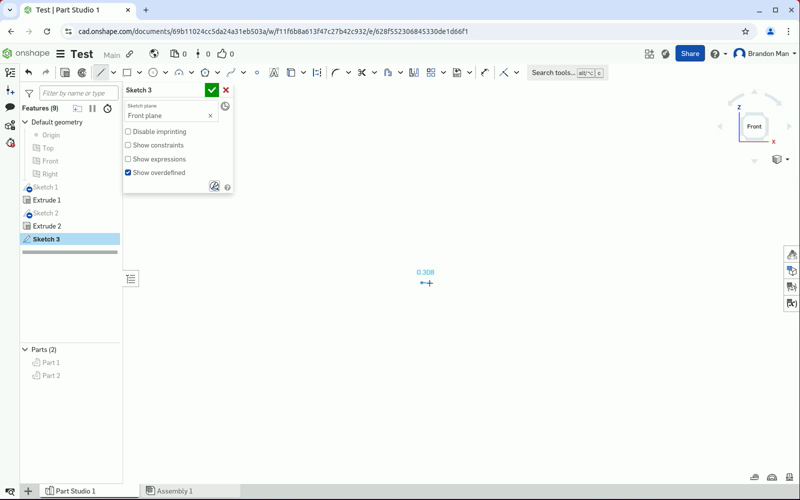
scroll(6)
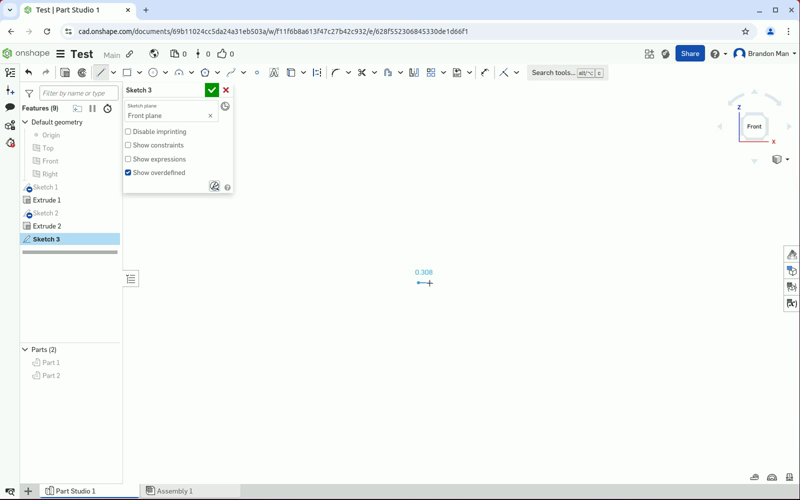
scroll(6)
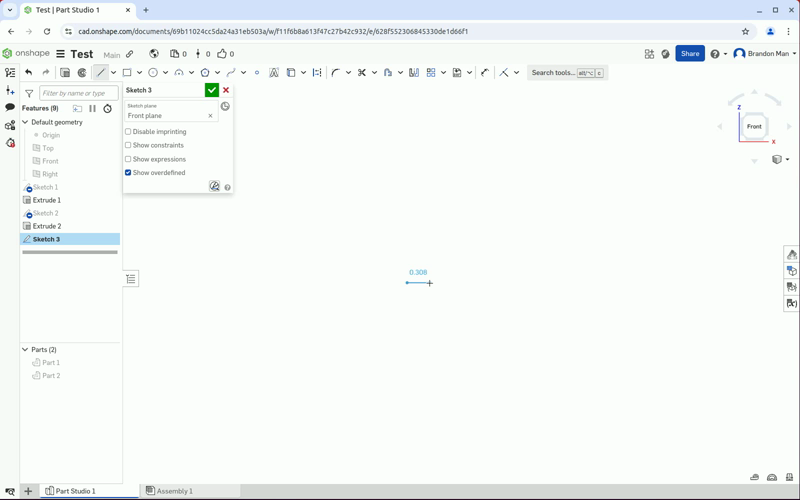
click(429, 282)
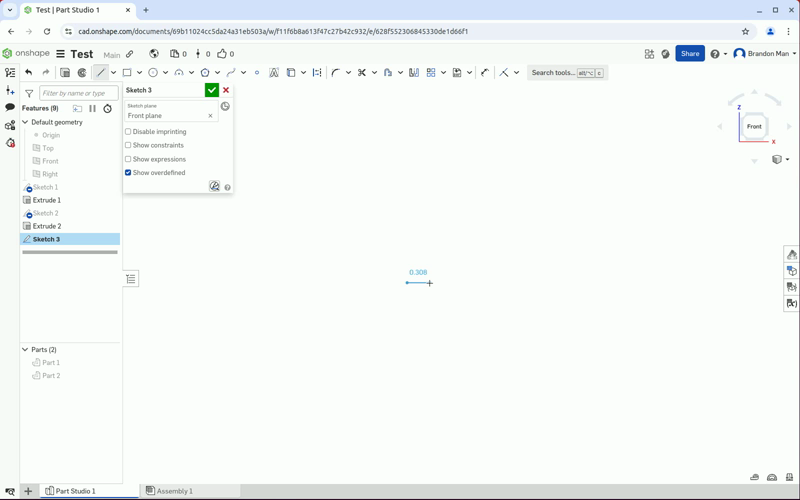
scroll(-6)
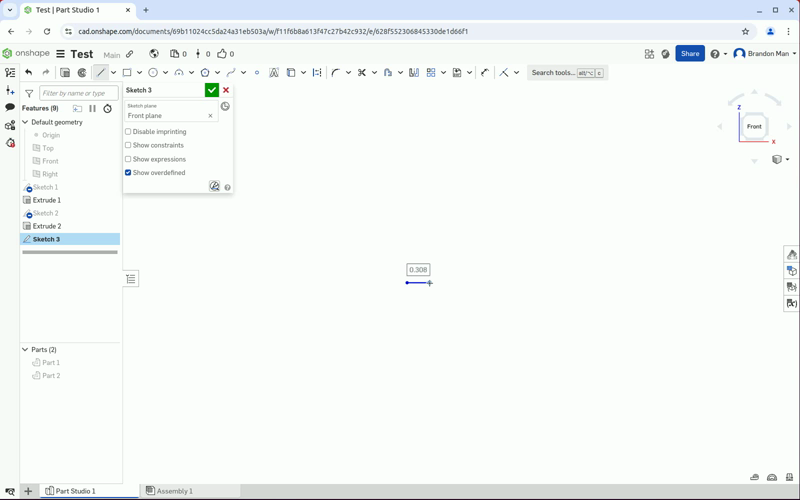
scroll(-6)
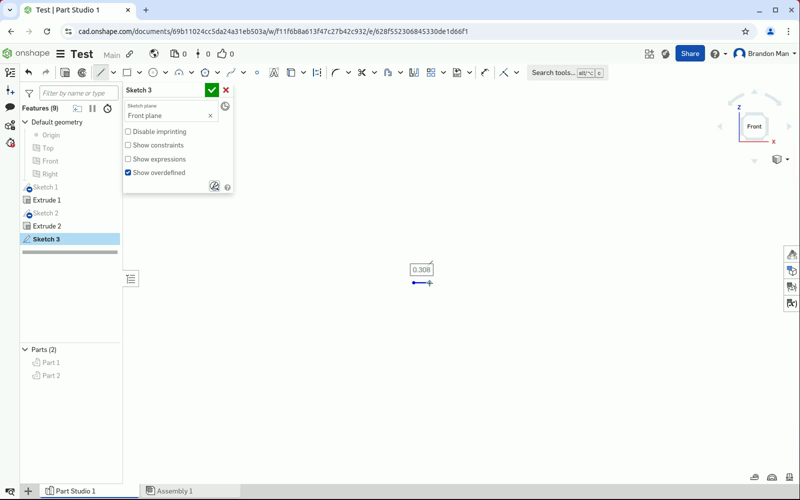
scroll(-6)
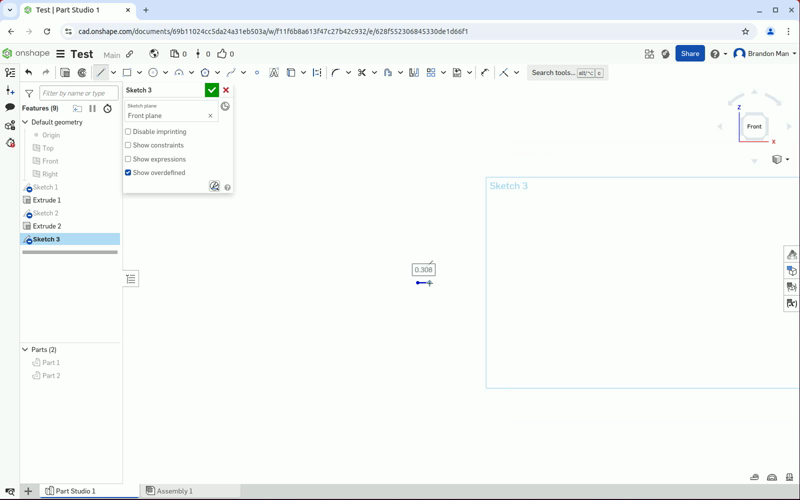
scroll(-6)
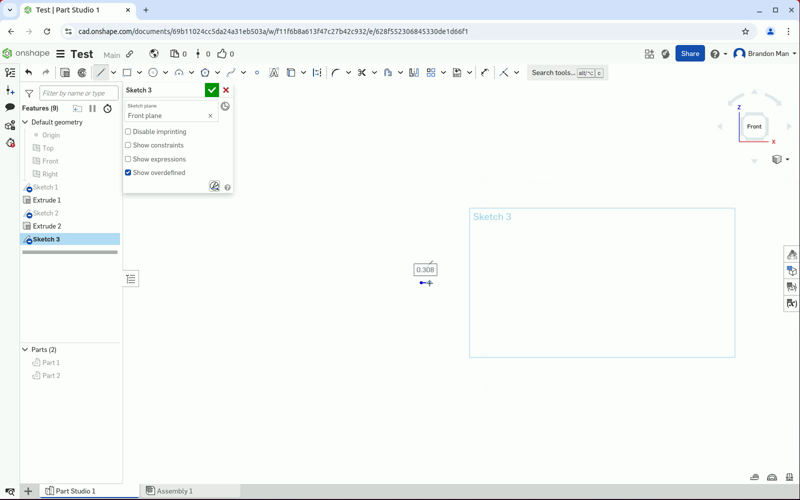
scroll(-6)
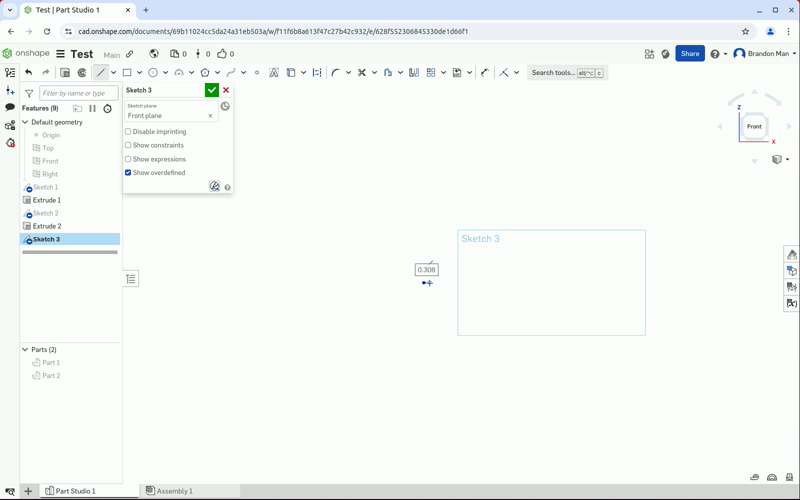
scroll(-6)
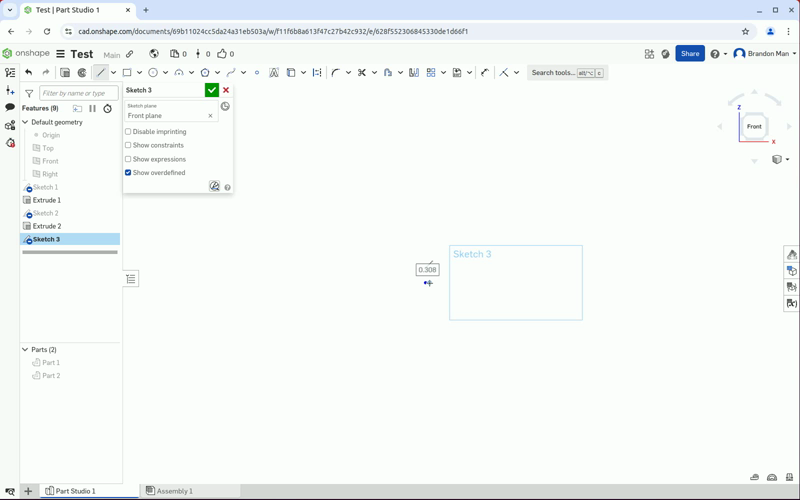
scroll(-6)
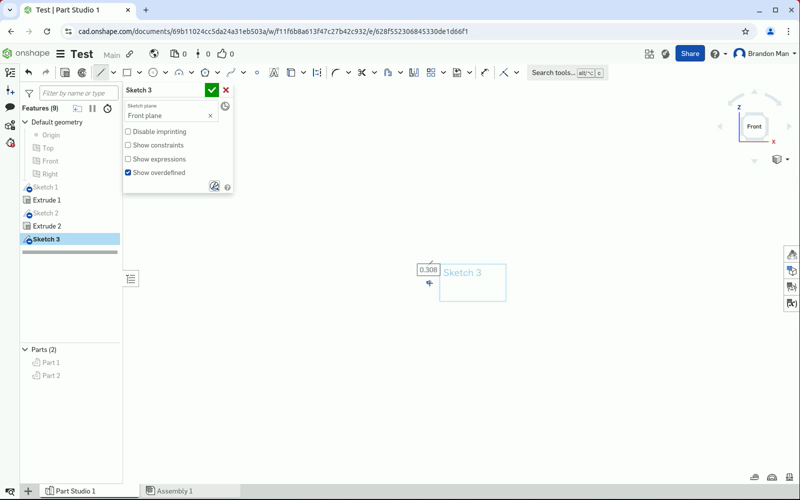
key_up(shift)
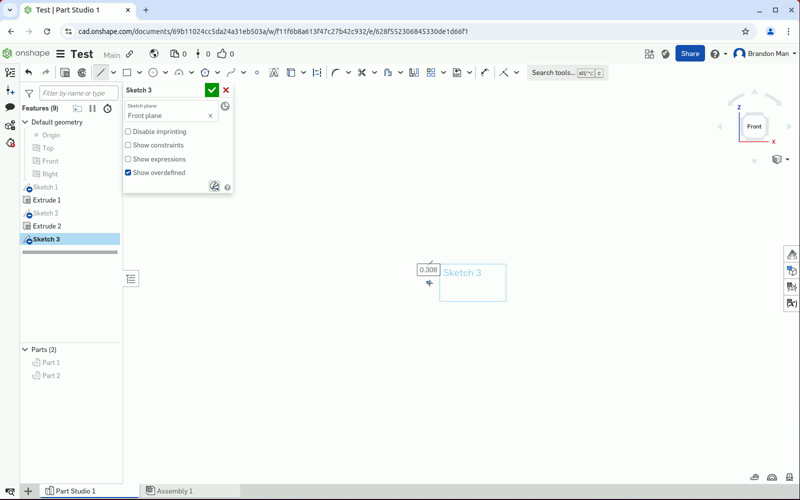
key_down(shift)
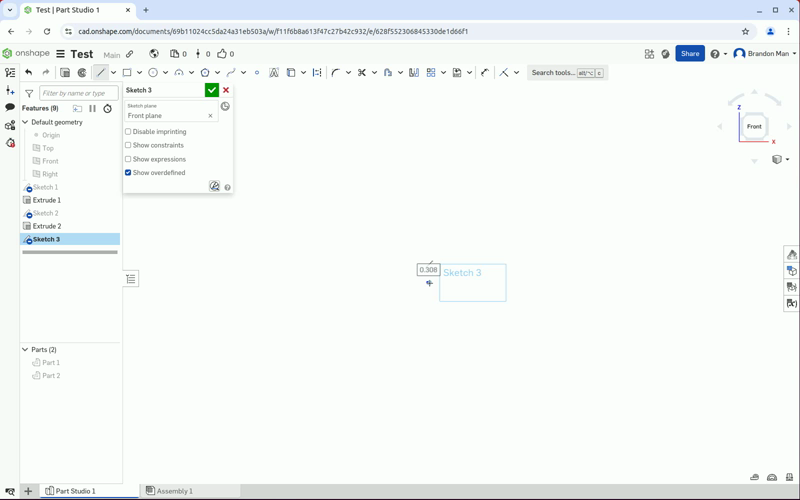
mouse_move(459, 282)
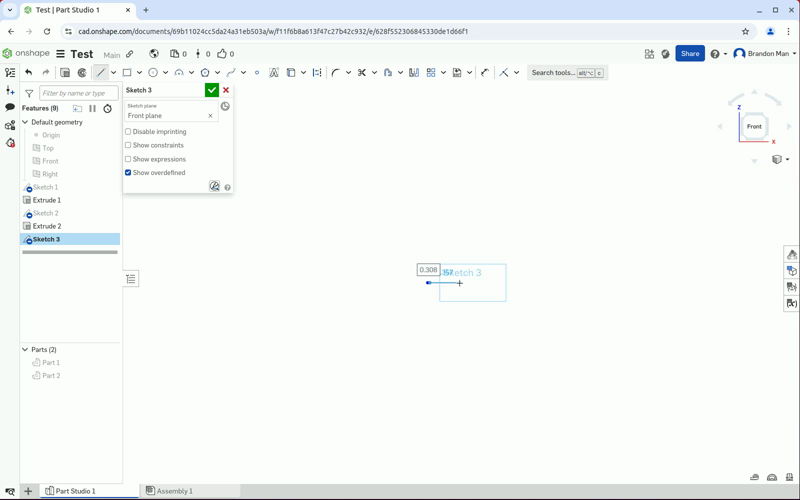
mouse_move(429, 278)
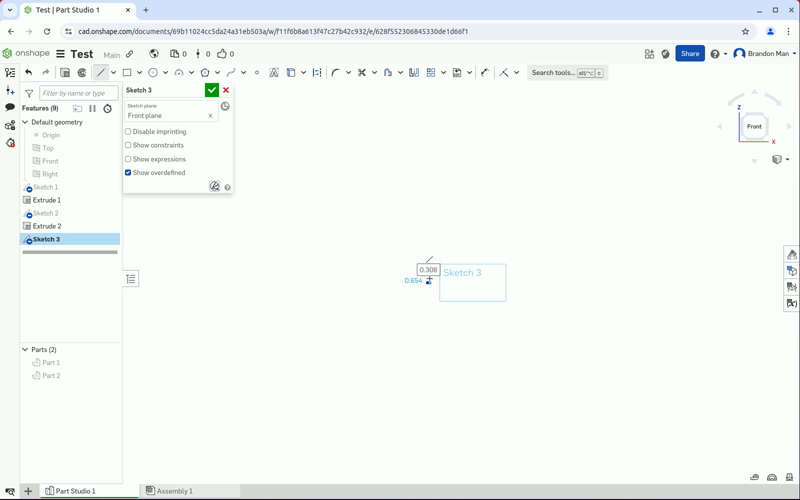
scroll(6)
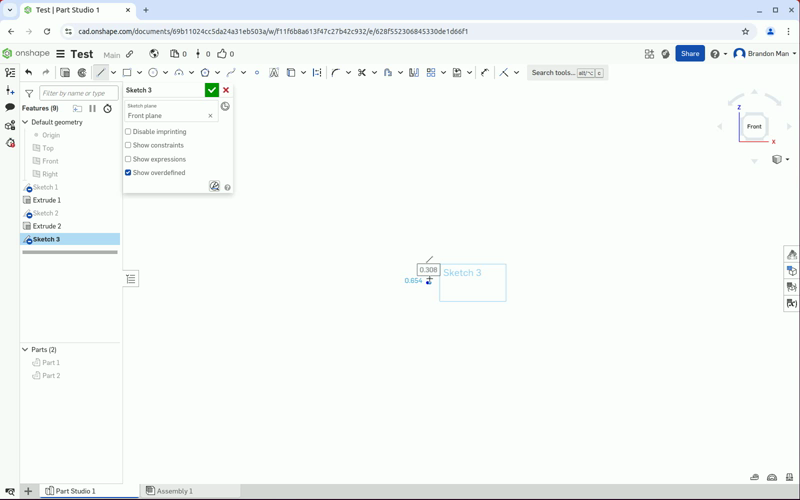
scroll(6)
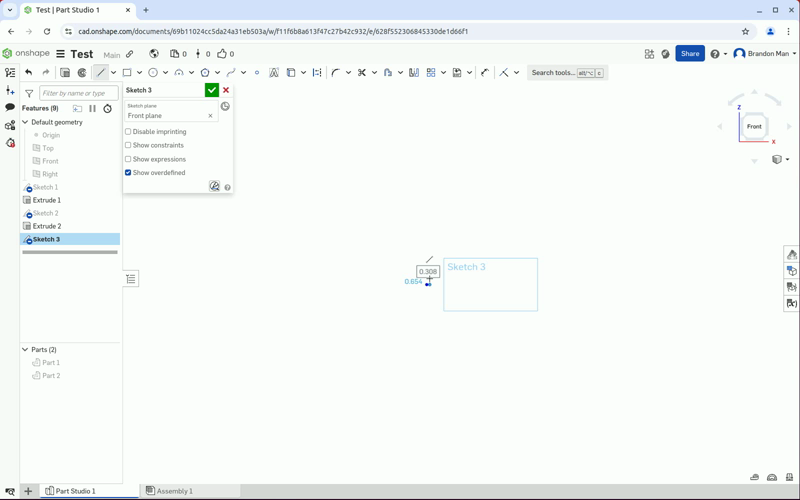
scroll(6)
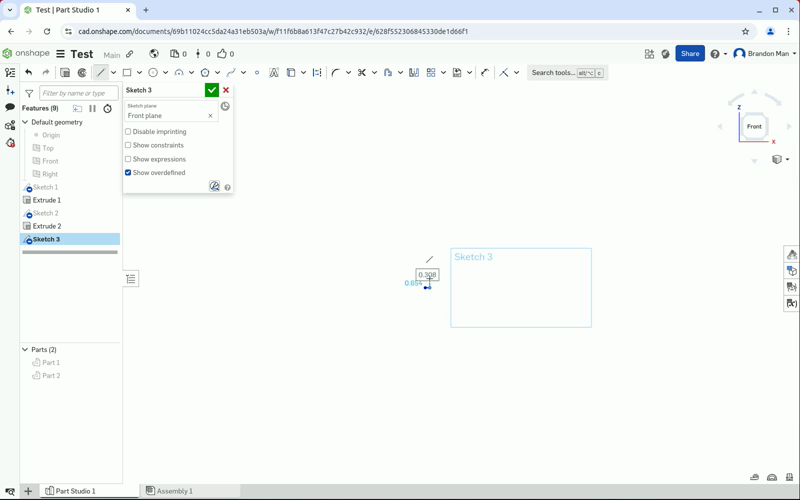
scroll(6)
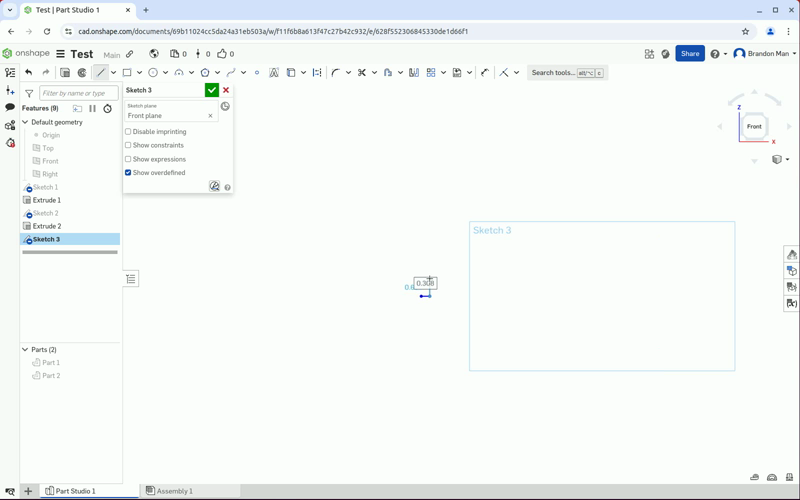
scroll(6)
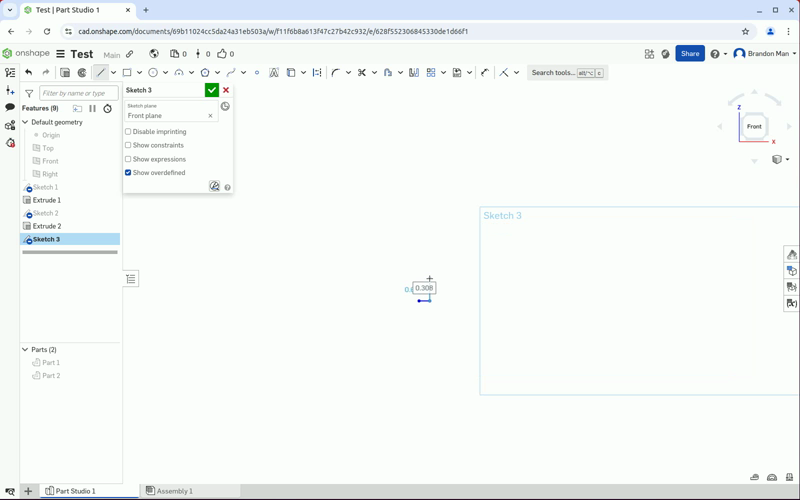
scroll(6)
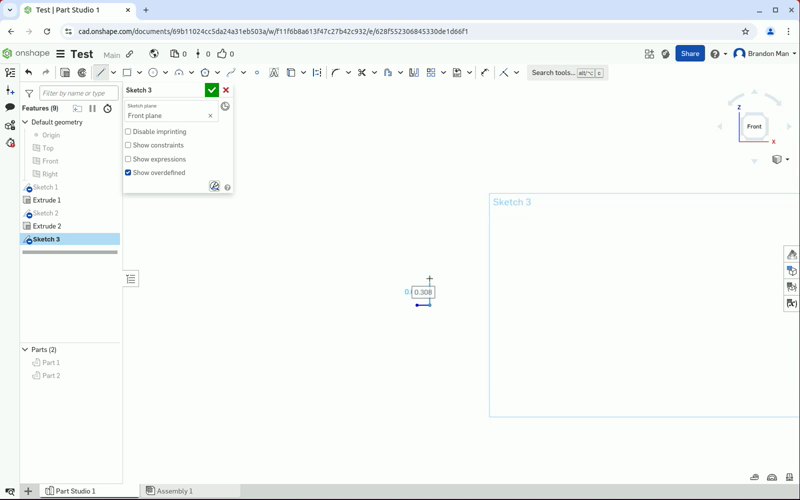
scroll(6)
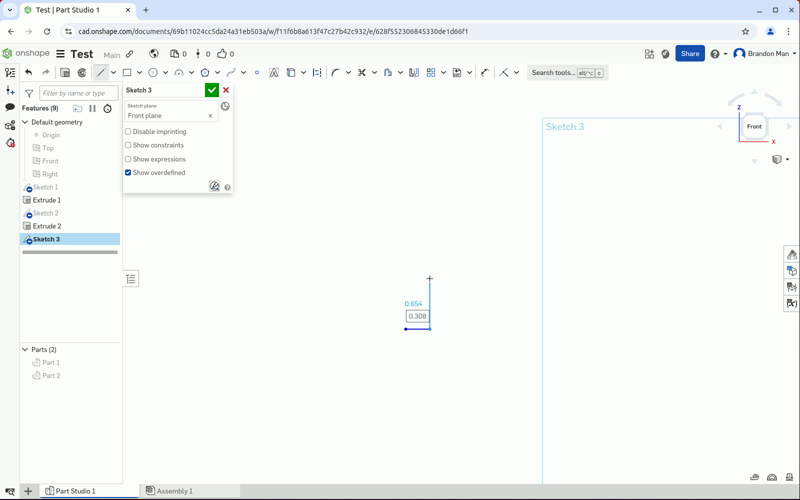
click(429, 278)
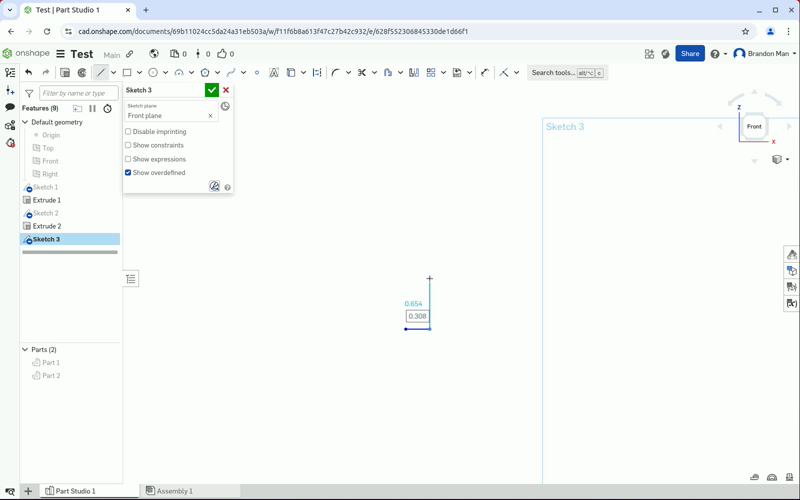
scroll(-6)
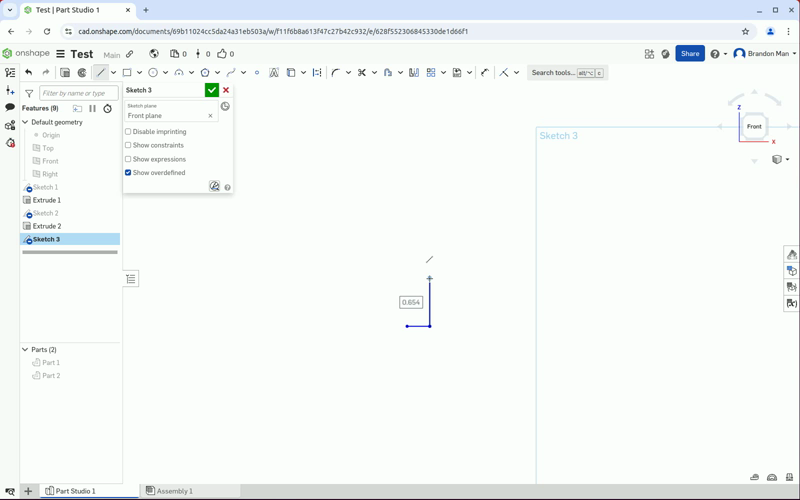
scroll(-6)
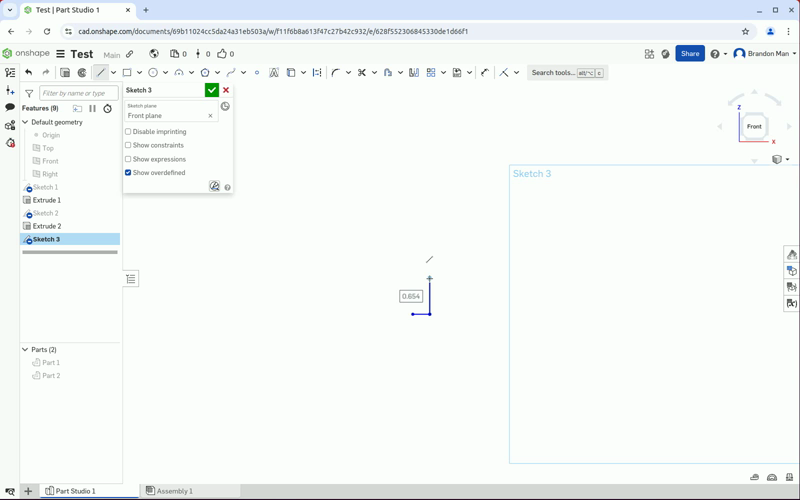
scroll(-6)
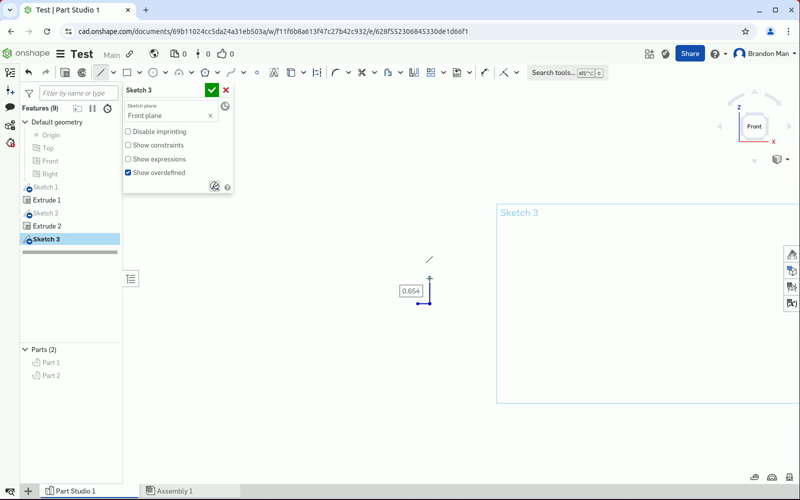
scroll(-6)
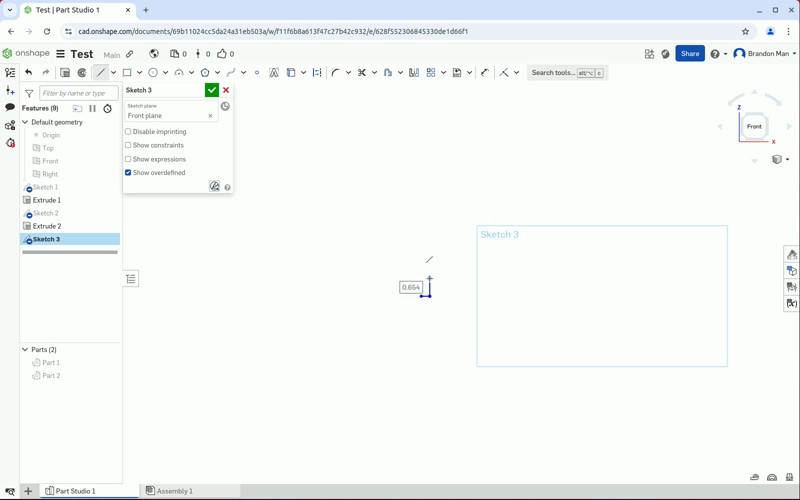
scroll(-6)
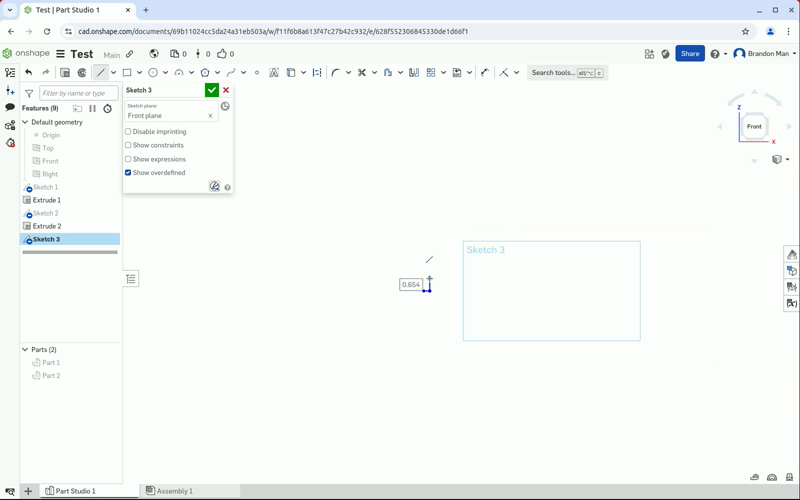
scroll(-6)
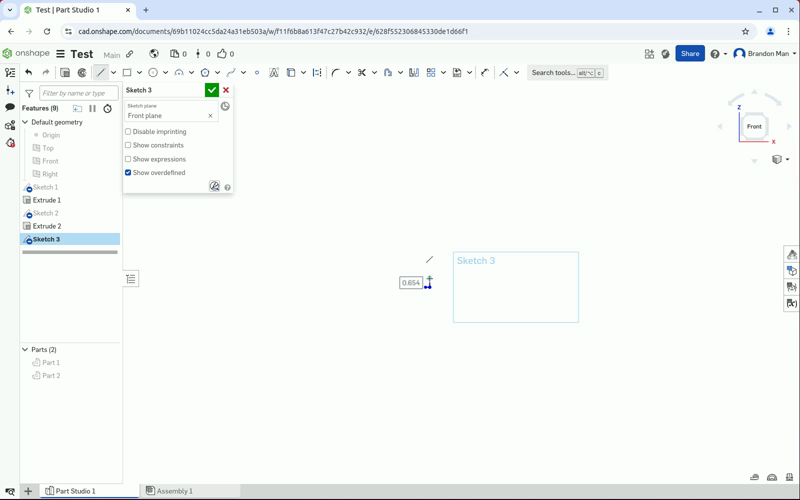
scroll(-6)
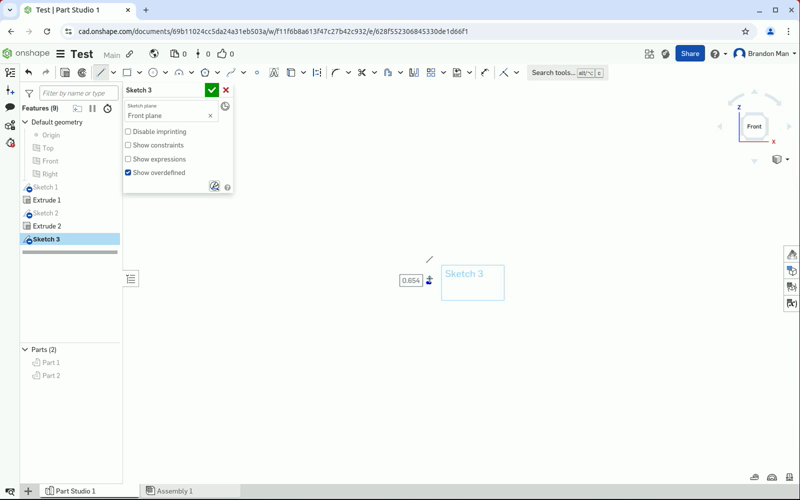
key_up(shift)
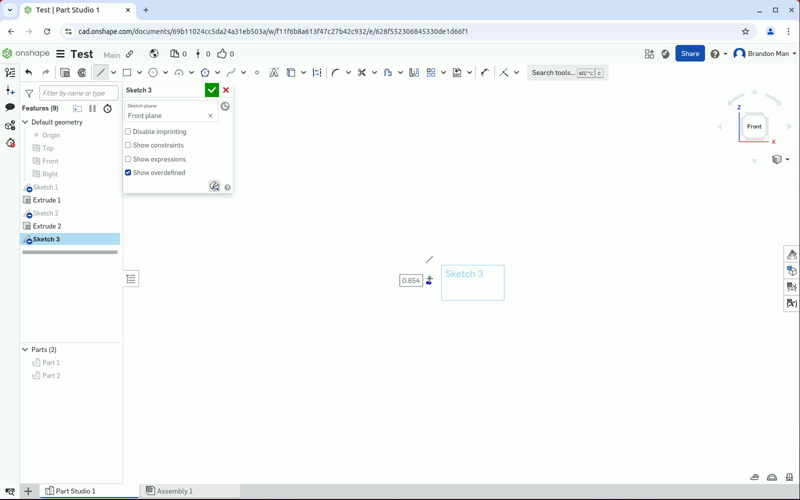
key_down(shift)
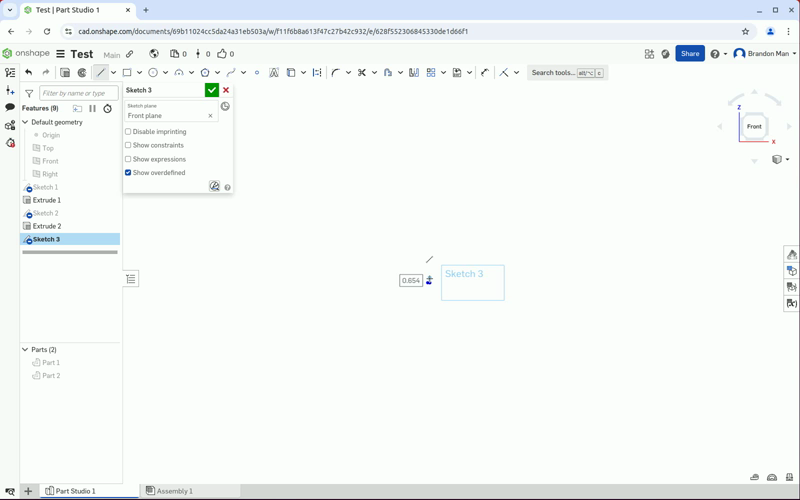
mouse_move(459, 278)
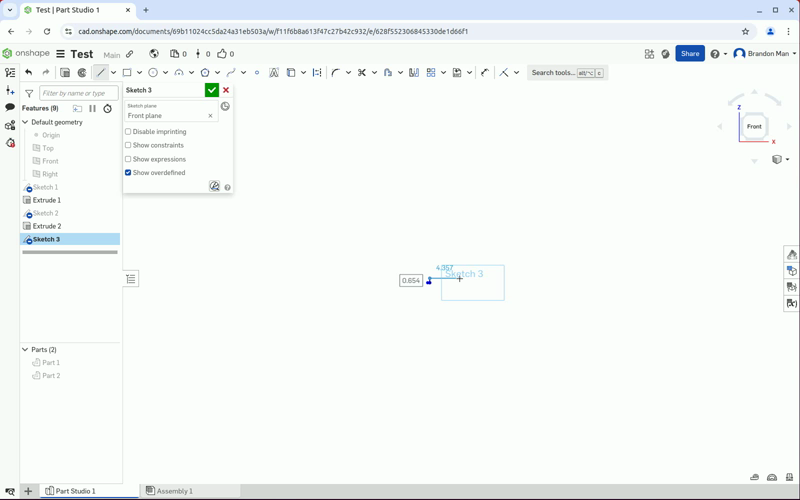
mouse_move(429, 244)
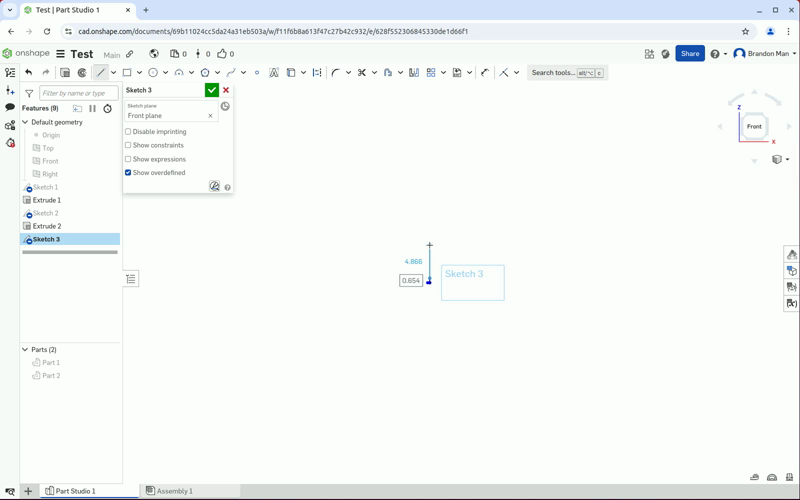
click(429, 244)
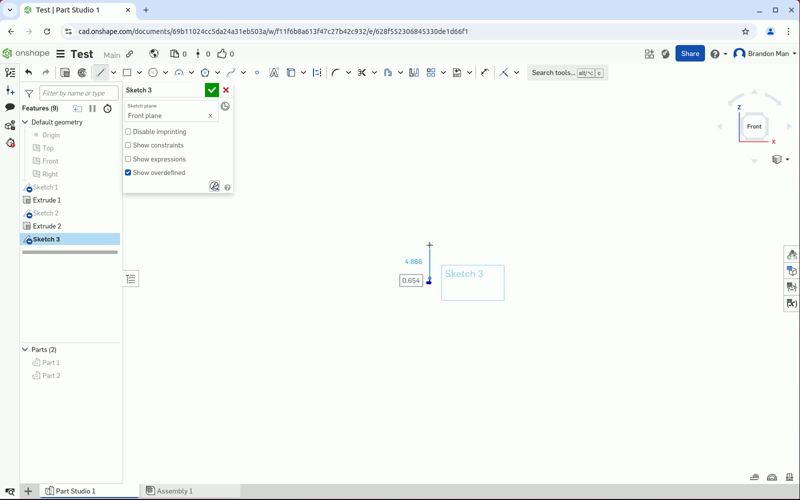
key_up(shift)
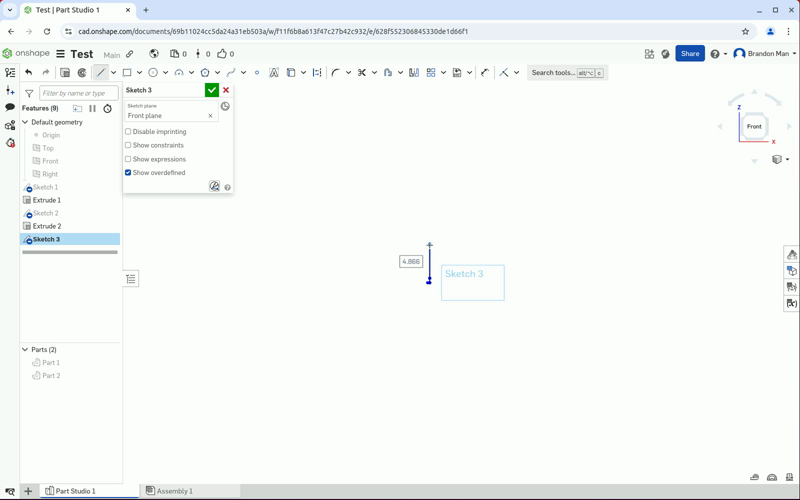
key_down(shift)
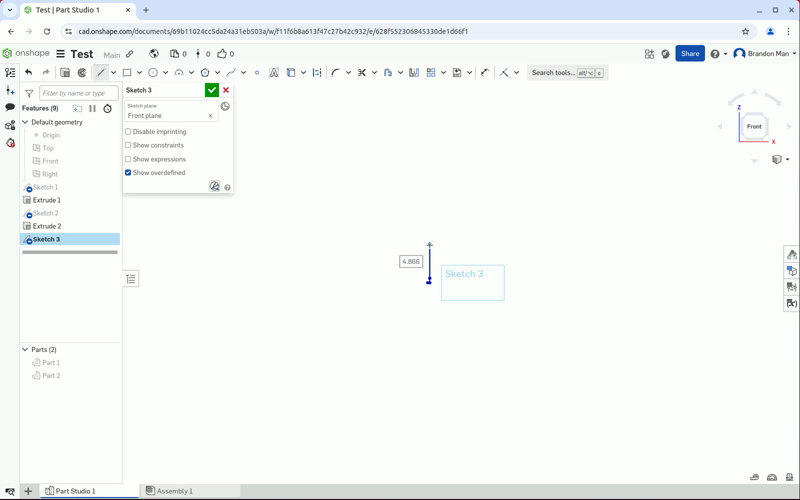
mouse_move(573, 244)
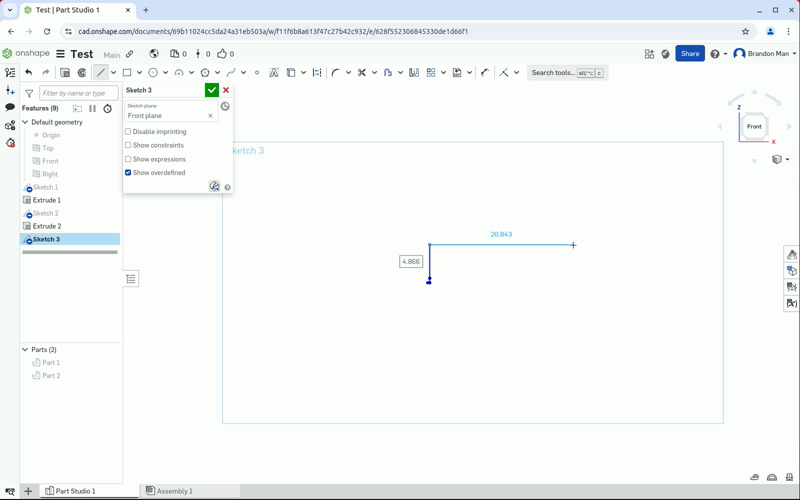
click(573, 244)
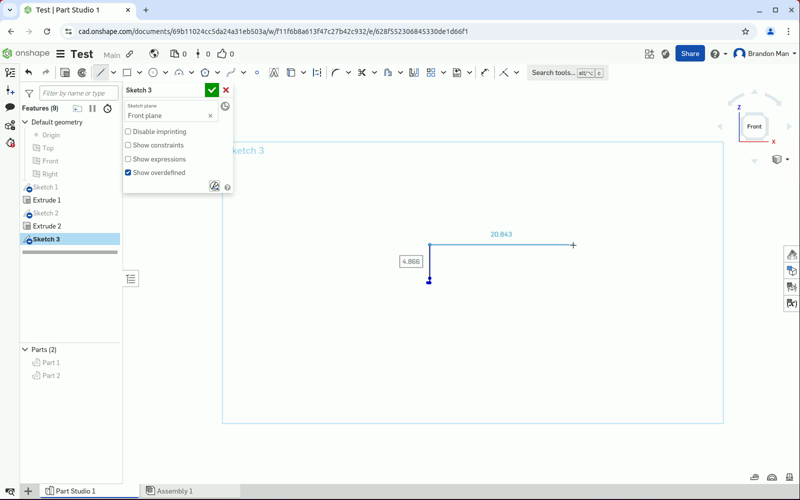
key_up(shift)
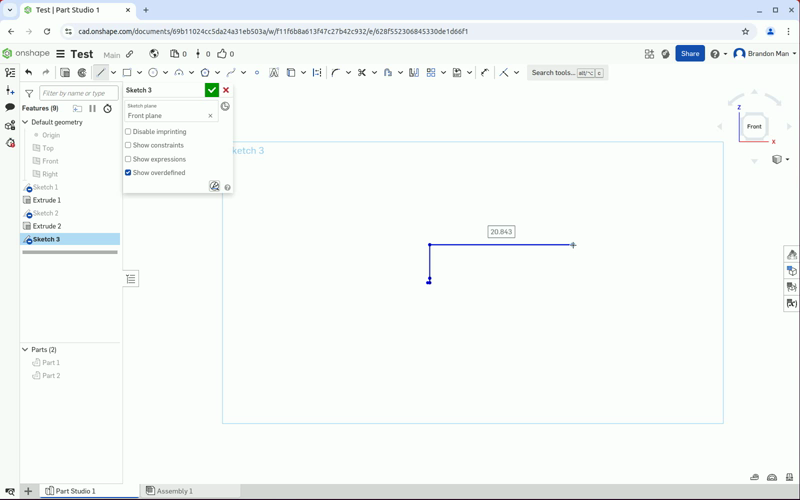
key_down(shift)
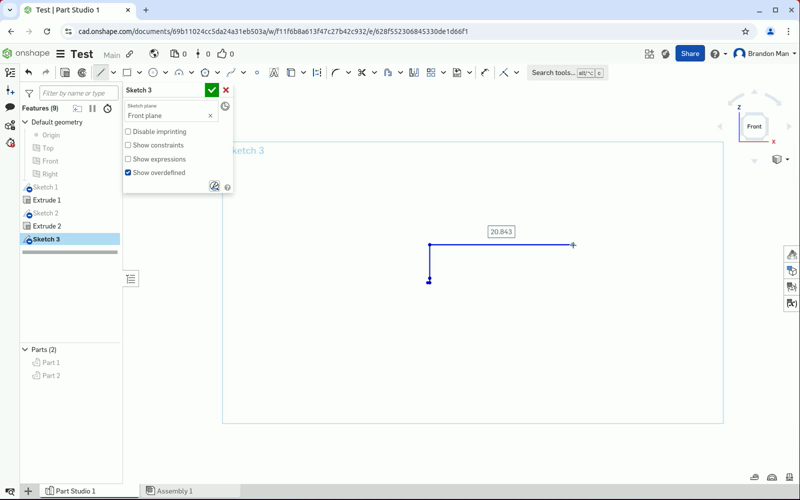
mouse_move(589, 244)
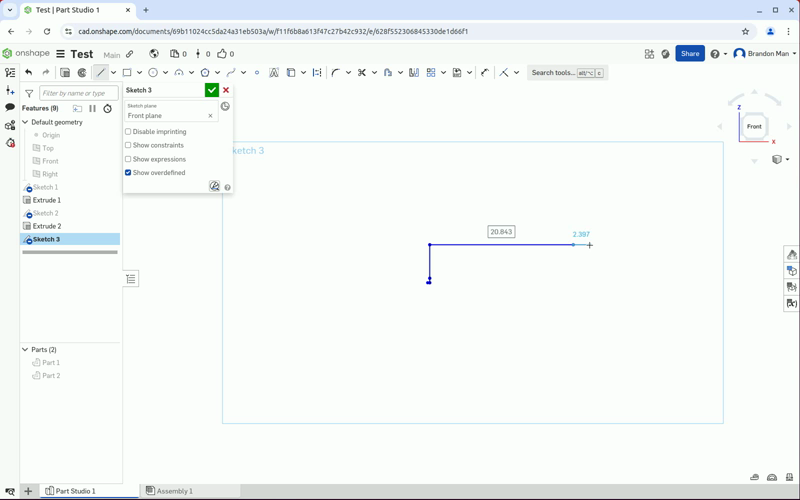
mouse_move(573, 243)
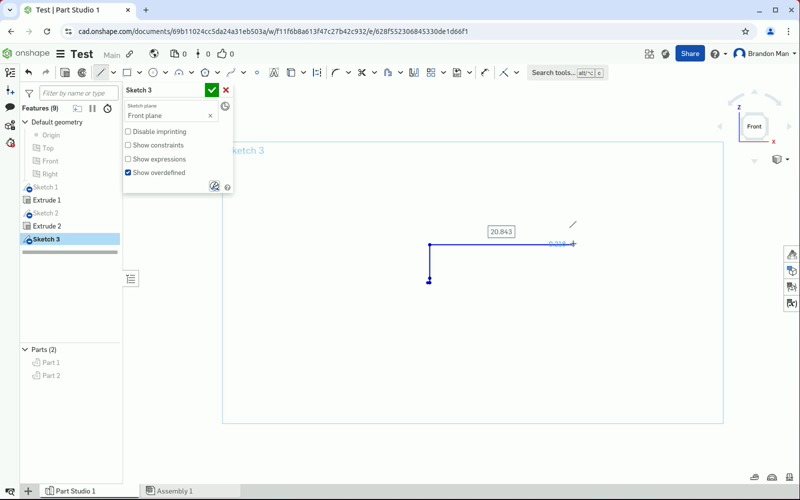
scroll(6)
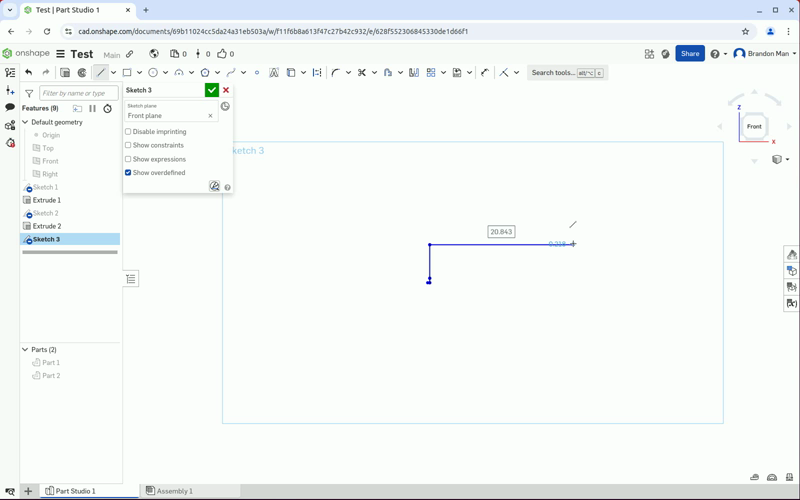
scroll(6)
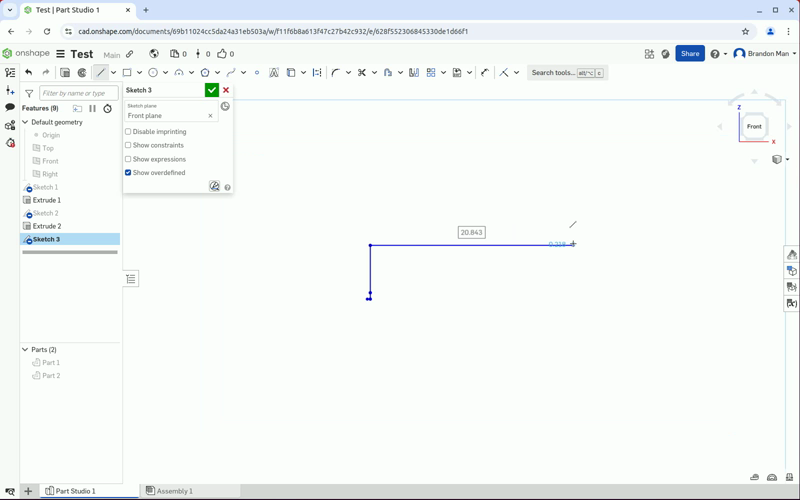
scroll(6)
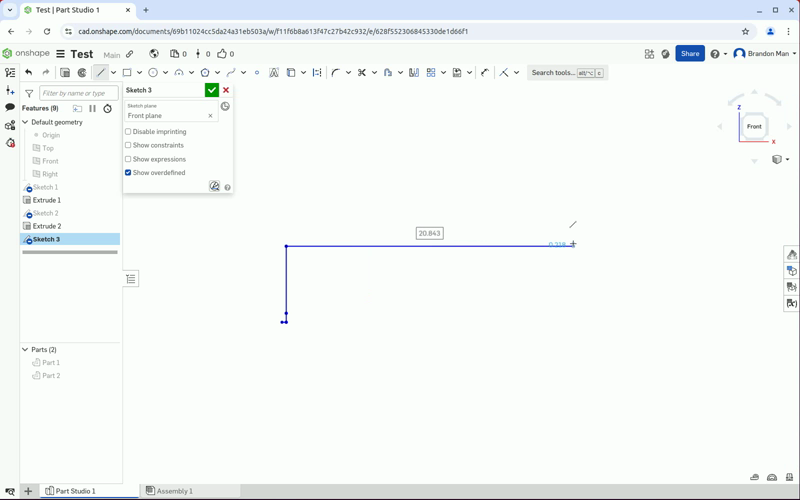
scroll(6)
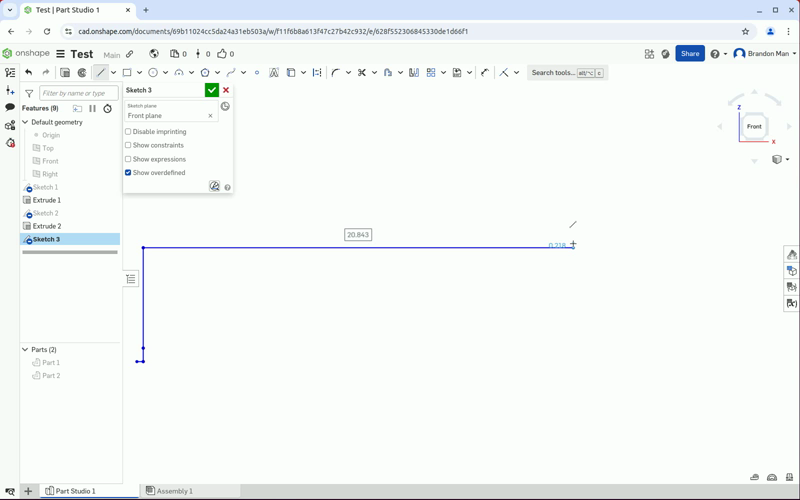
scroll(6)
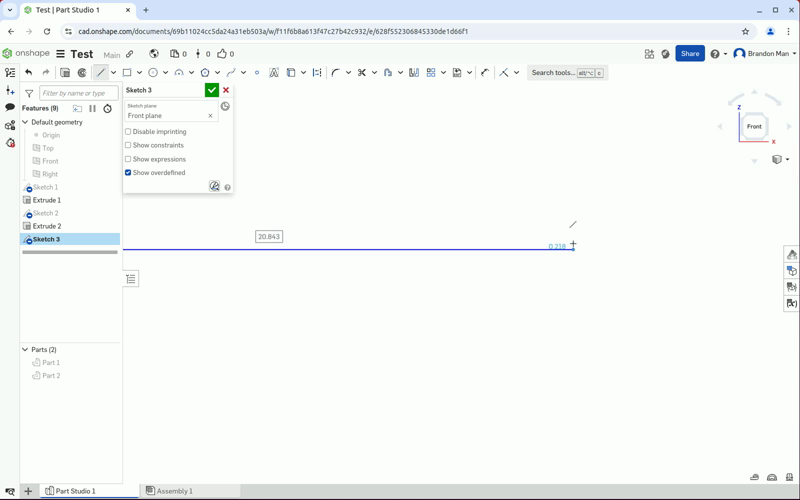
scroll(6)
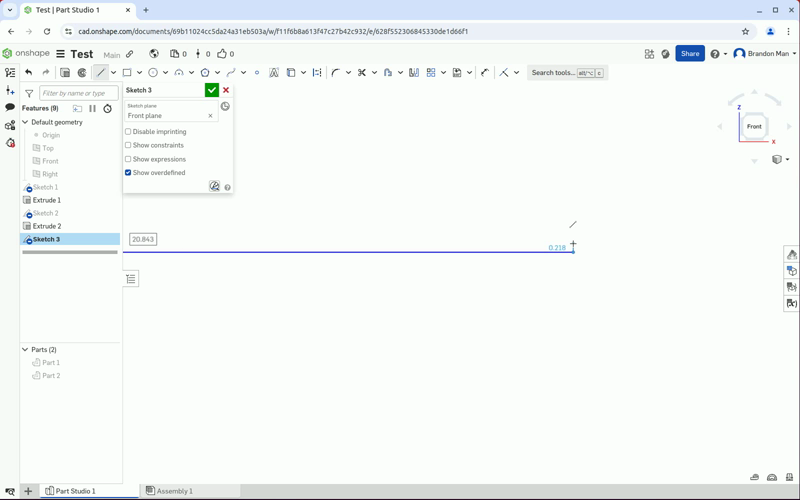
scroll(6)
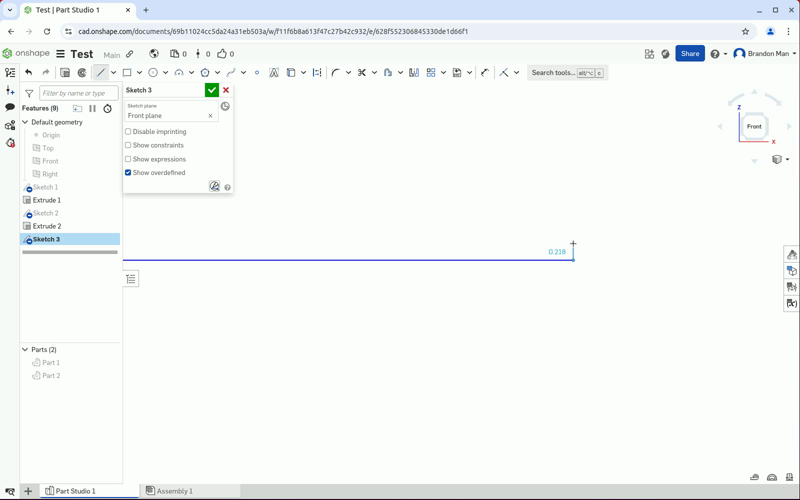
click(573, 243)
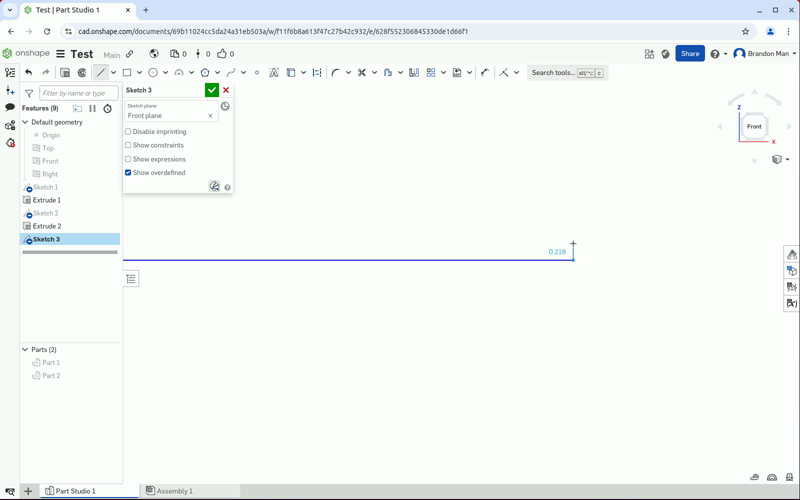
scroll(-6)
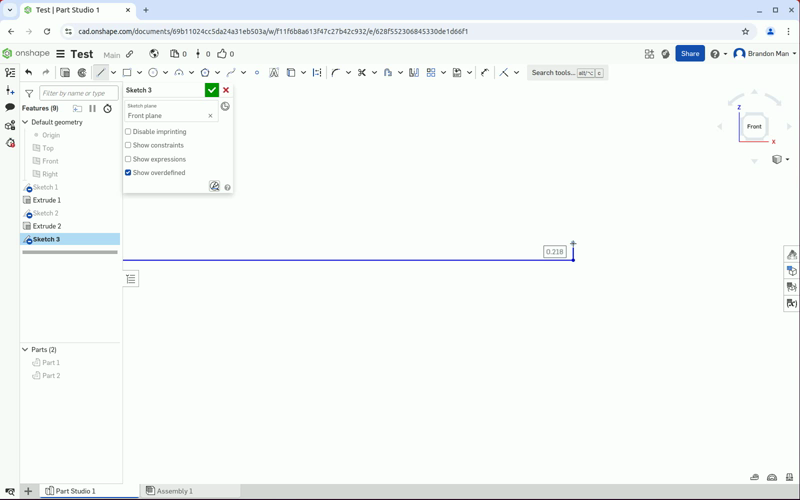
scroll(-6)
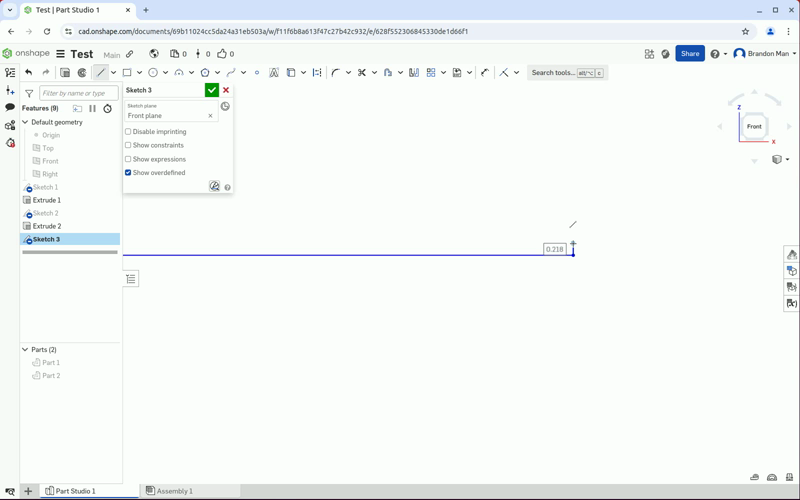
scroll(-6)
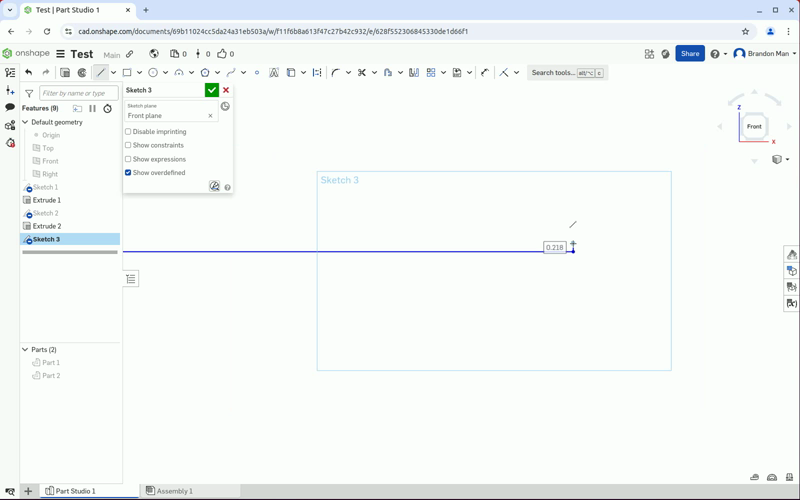
scroll(-6)
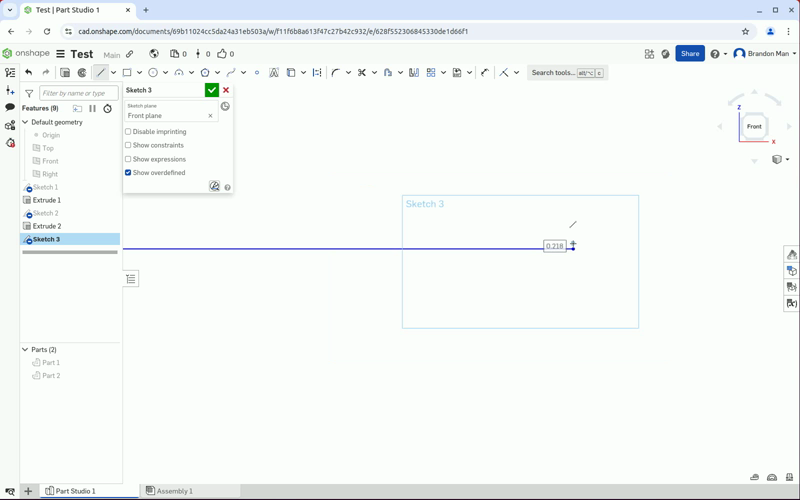
scroll(-6)
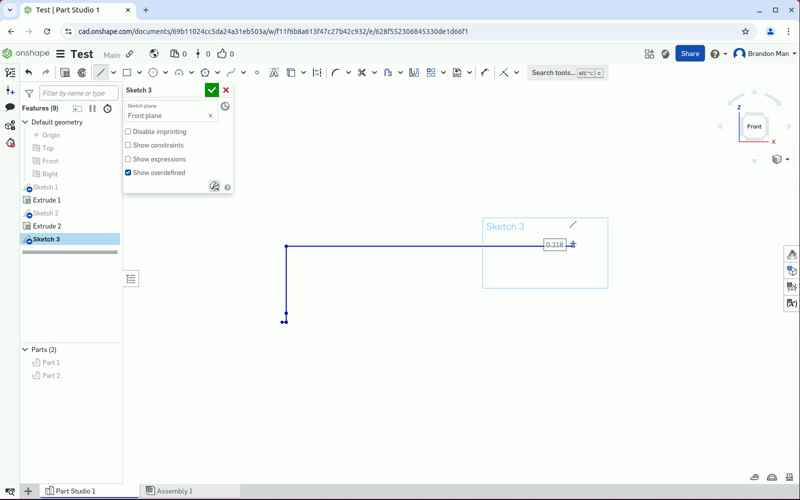
scroll(-6)
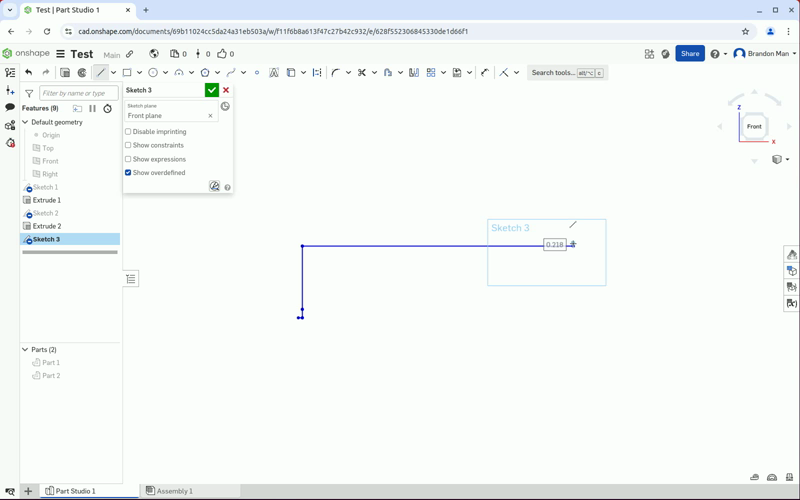
scroll(-6)
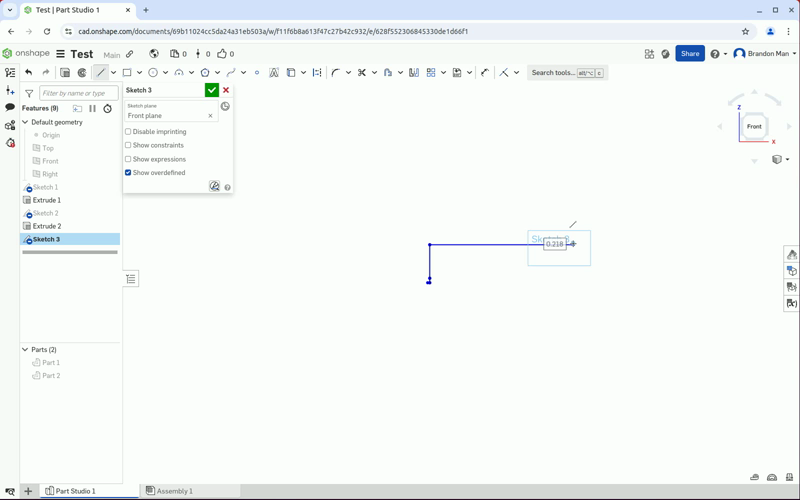
key_up(shift)
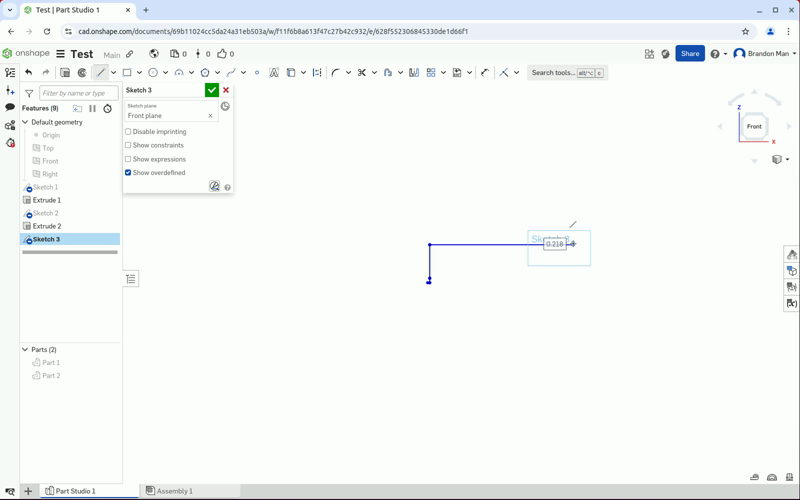
key_down(shift)
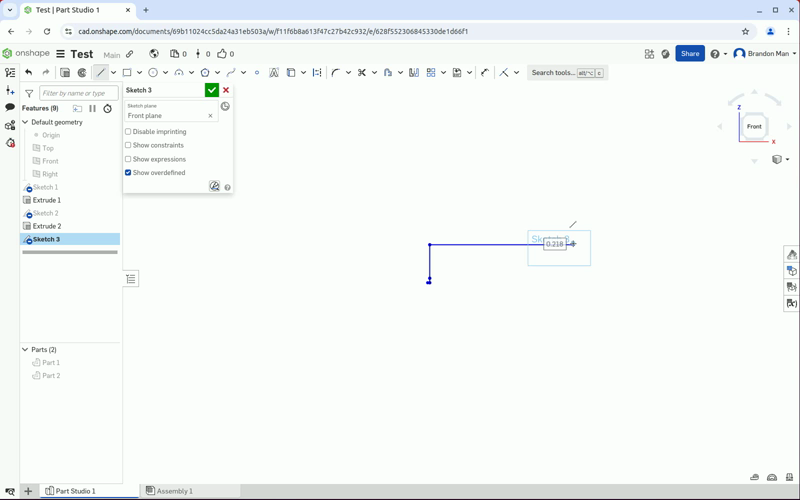
mouse_move(427, 243)
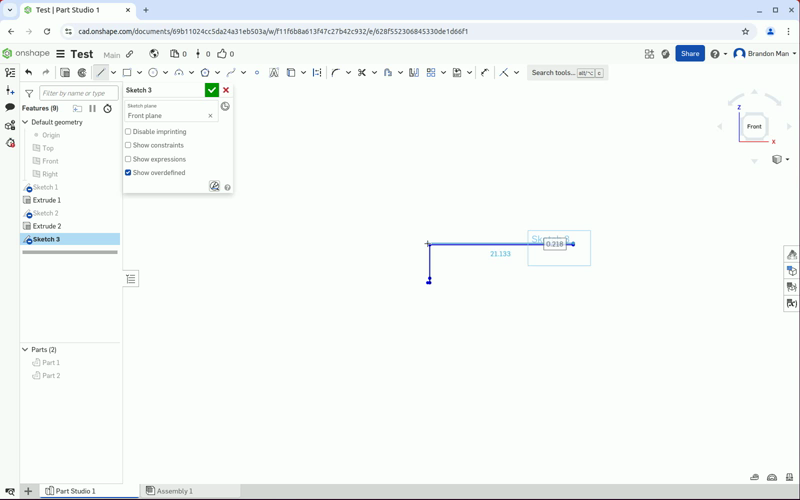
scroll(6)
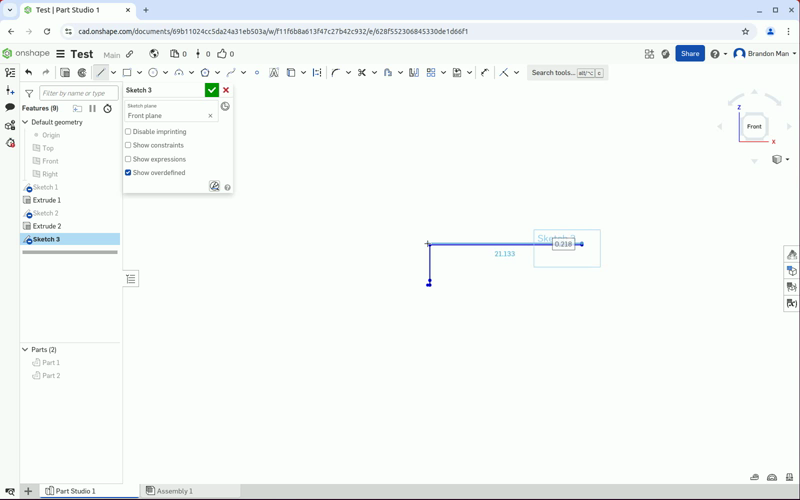
scroll(6)
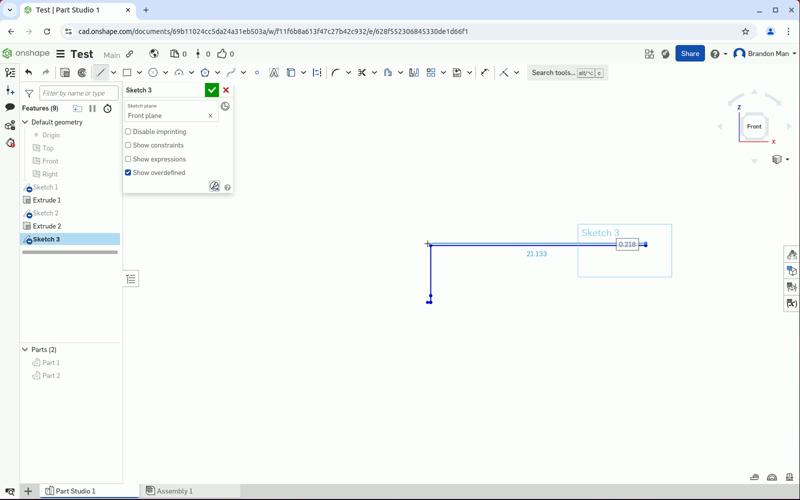
scroll(6)
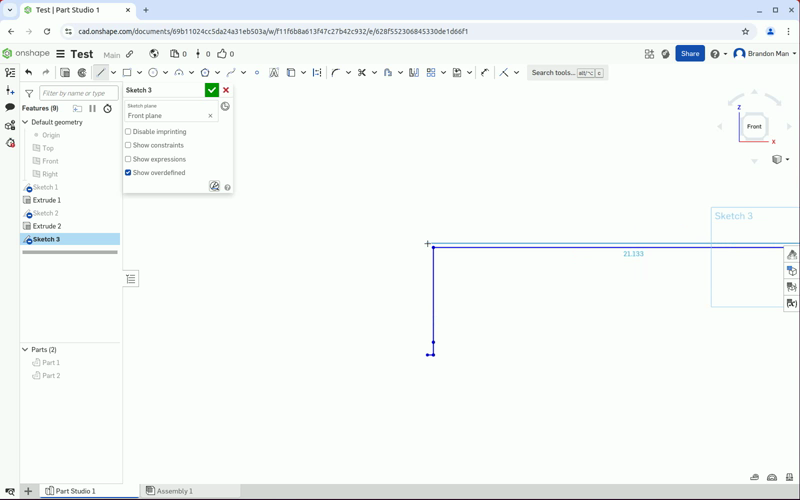
scroll(6)
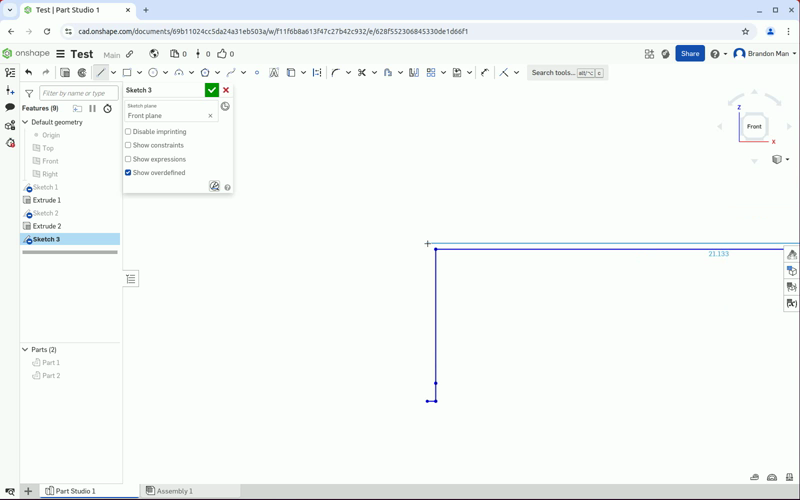
scroll(6)
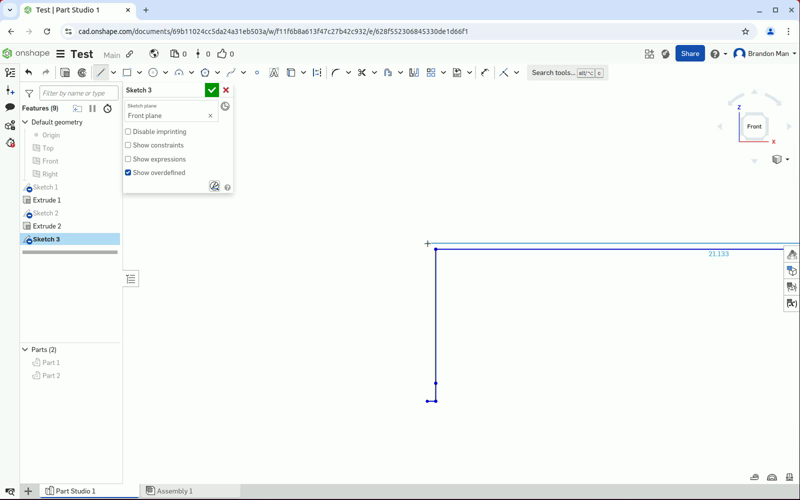
scroll(6)
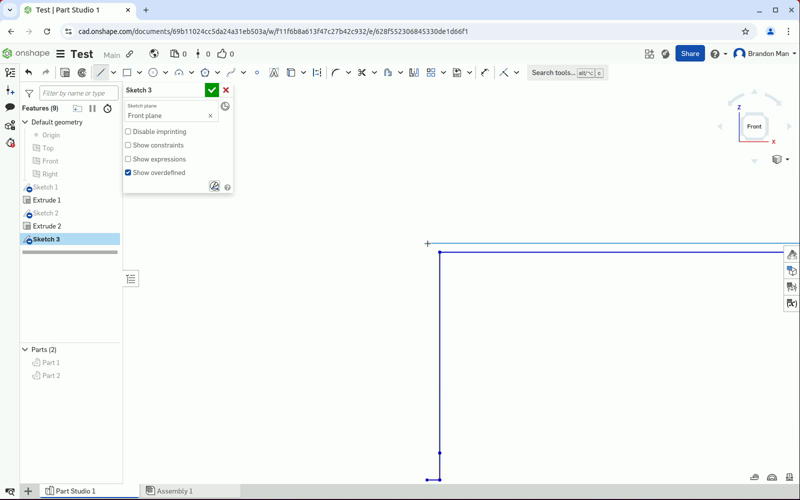
scroll(6)
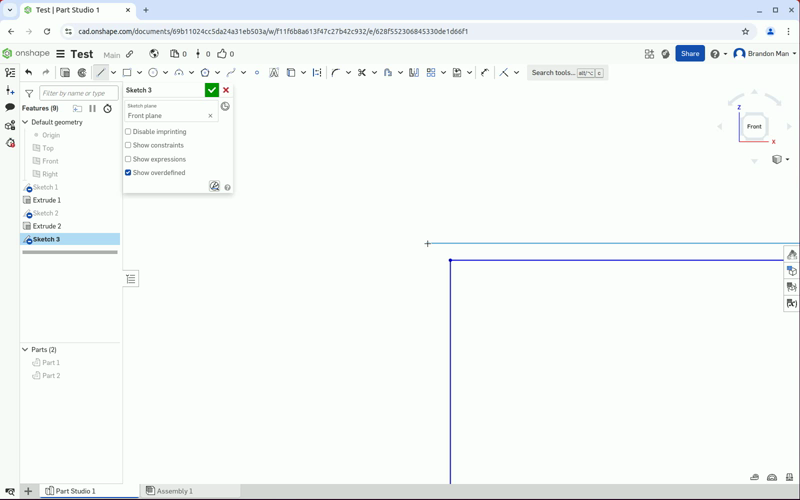
click(427, 243)
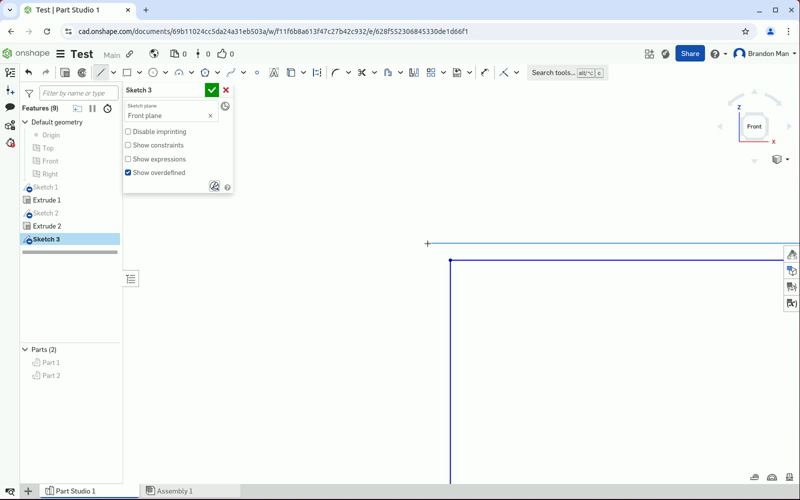
scroll(-6)
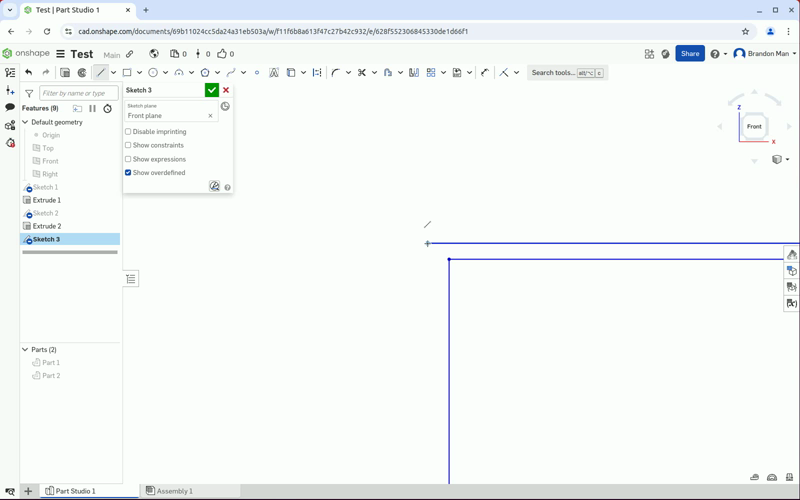
scroll(-6)
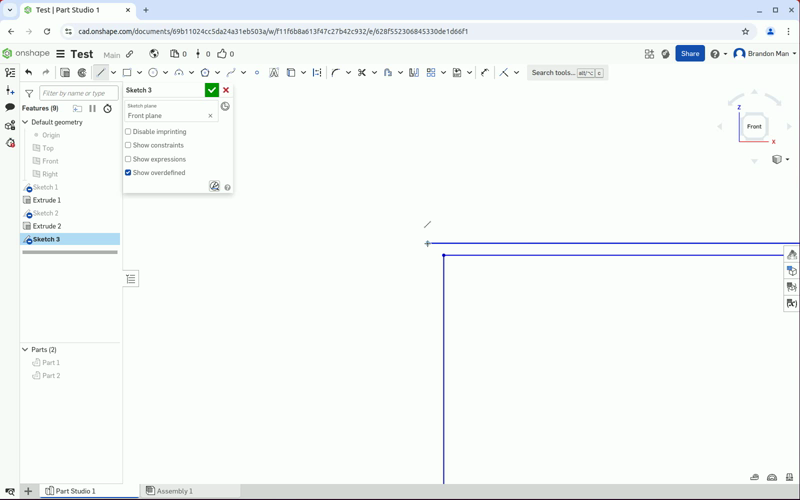
scroll(-6)
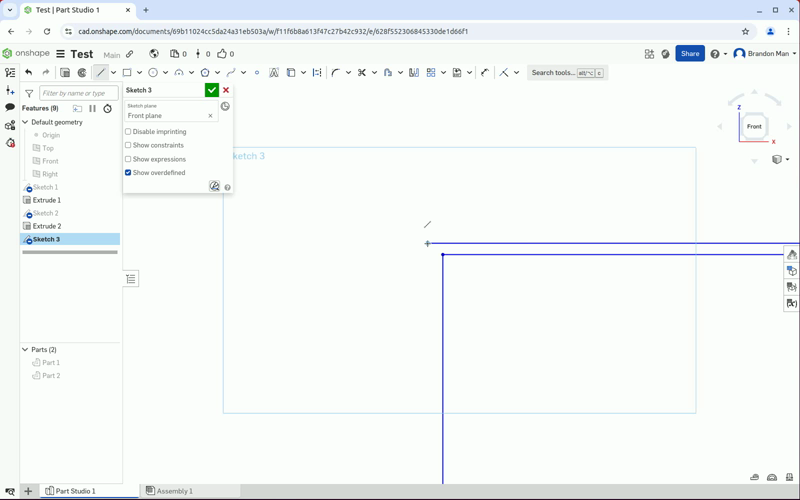
scroll(-6)
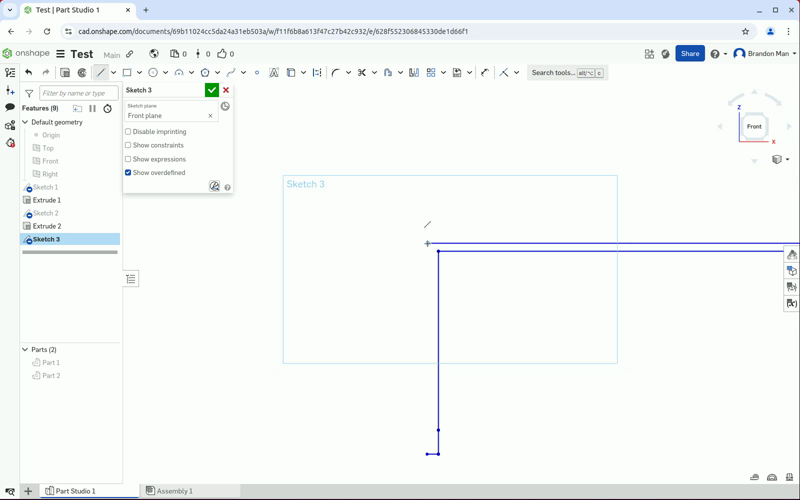
scroll(-6)
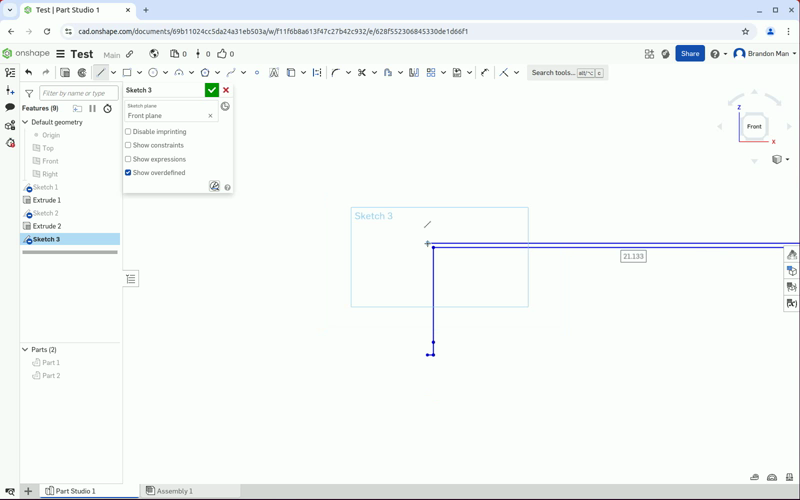
scroll(-6)
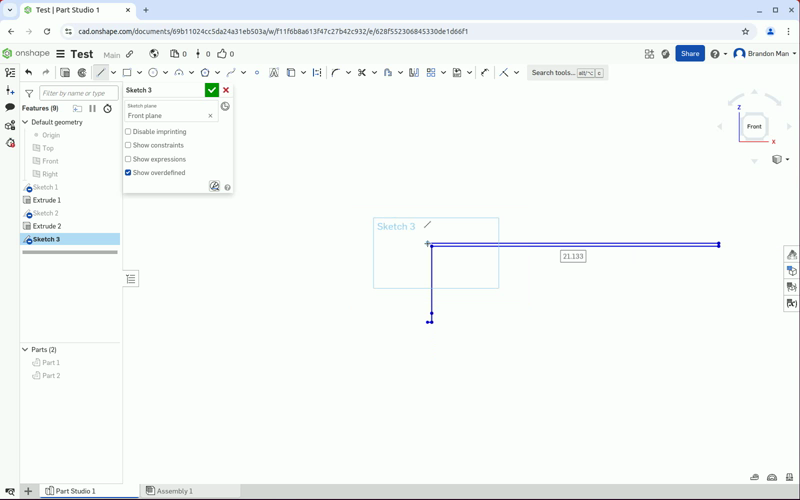
scroll(-6)
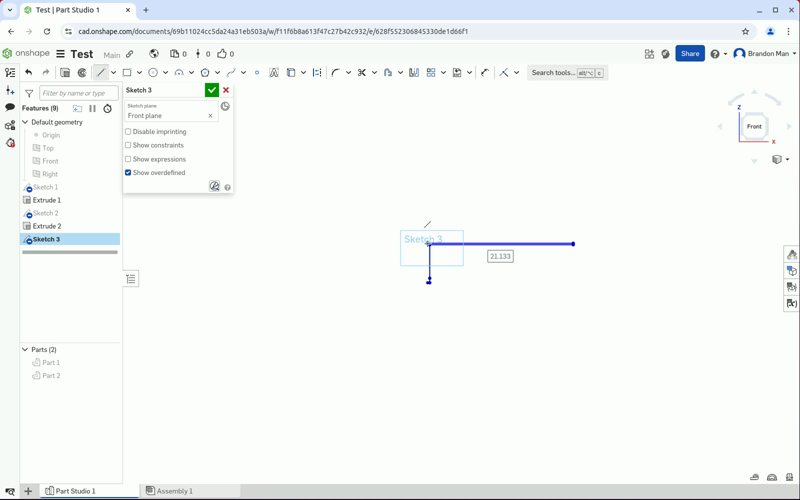
key_up(shift)
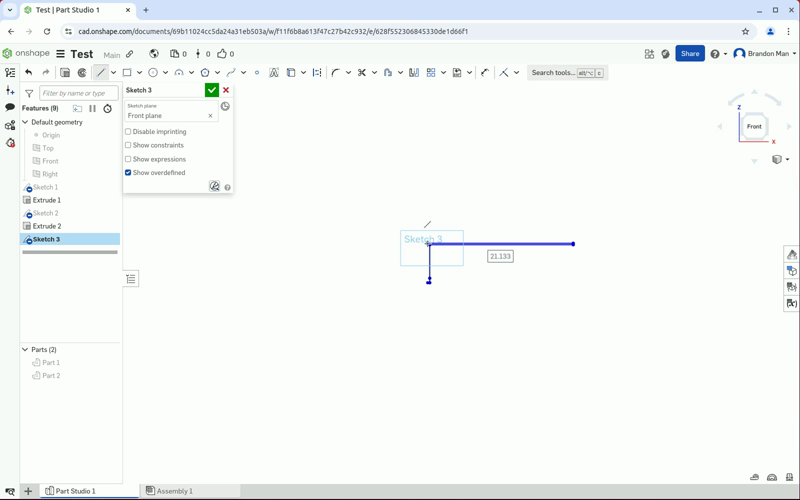
key_down(shift)
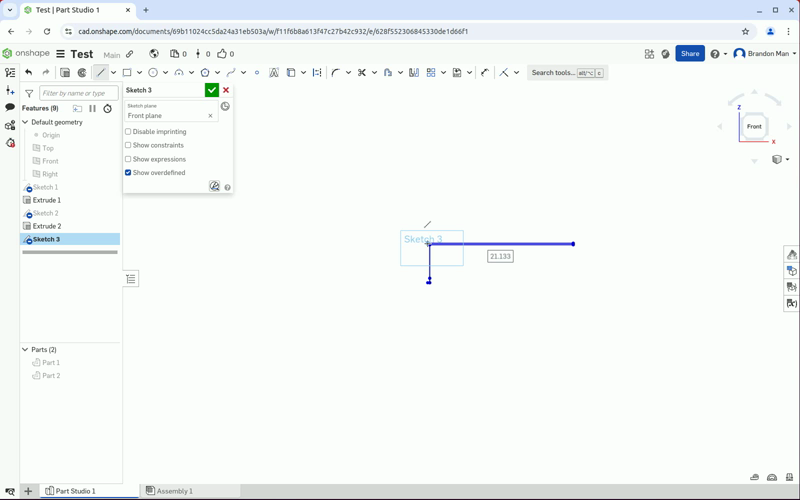
mouse_move(457, 243)
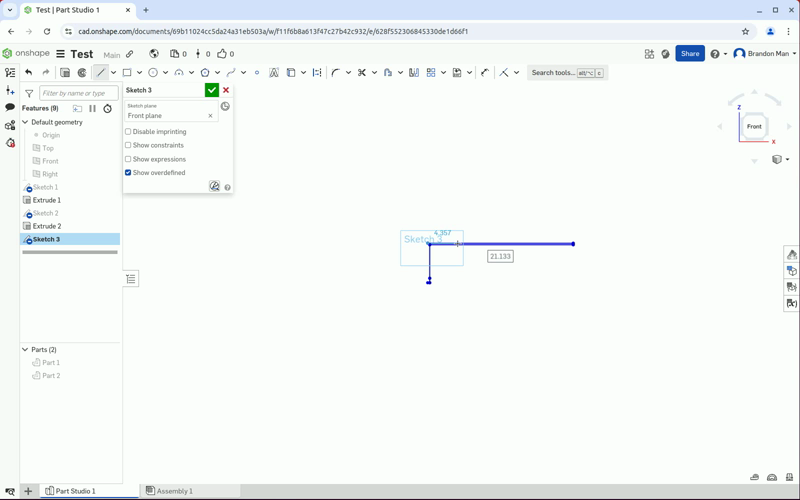
mouse_move(427, 278)
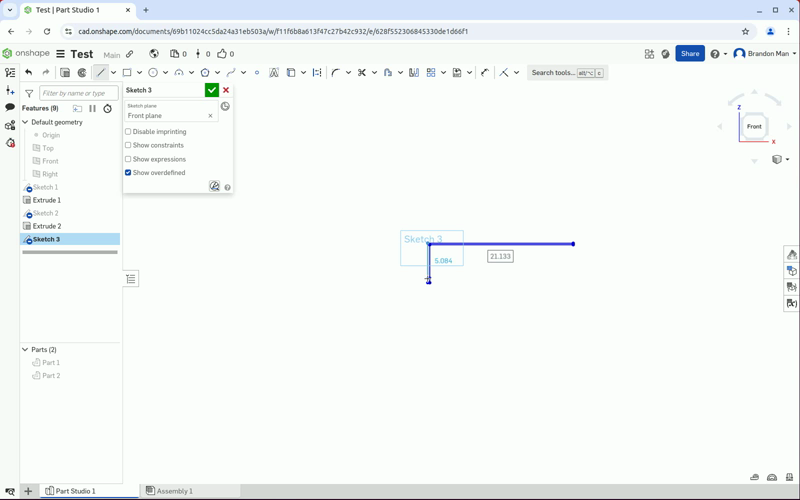
scroll(6)
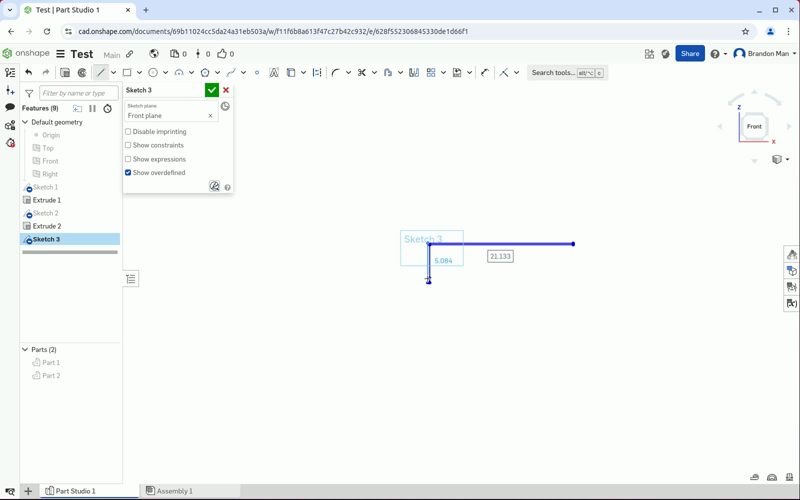
scroll(6)
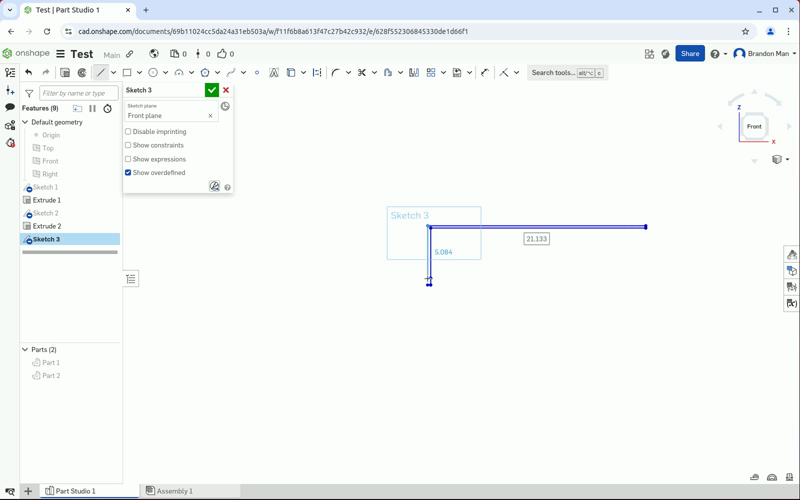
scroll(6)
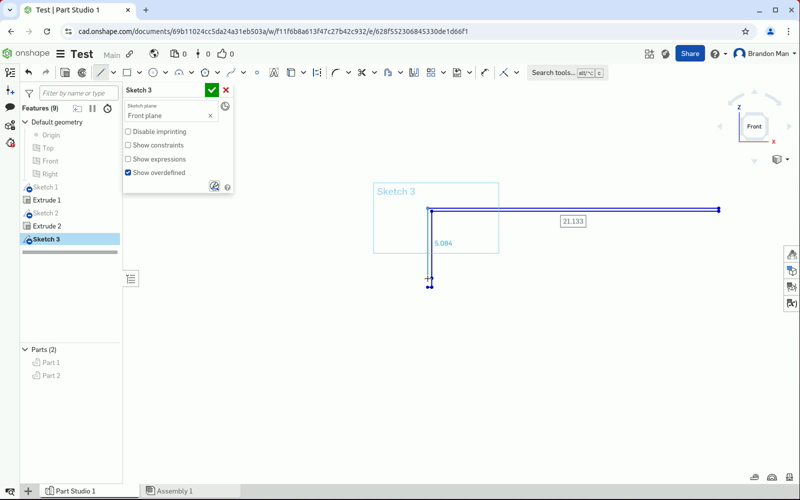
scroll(6)
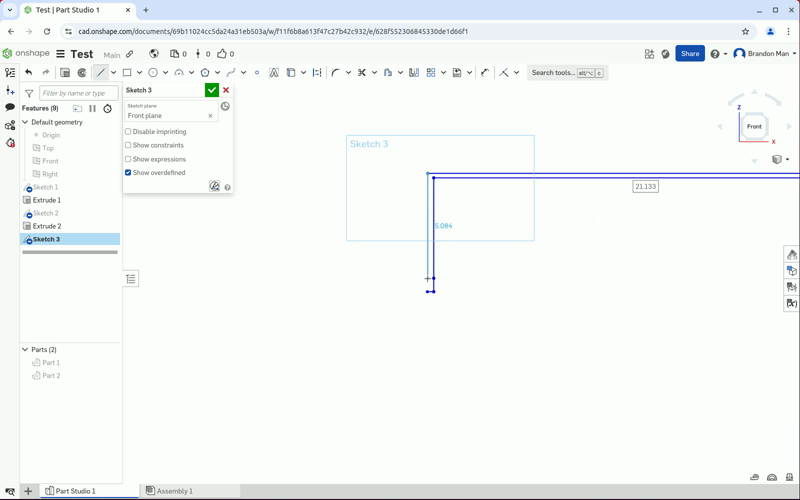
scroll(6)
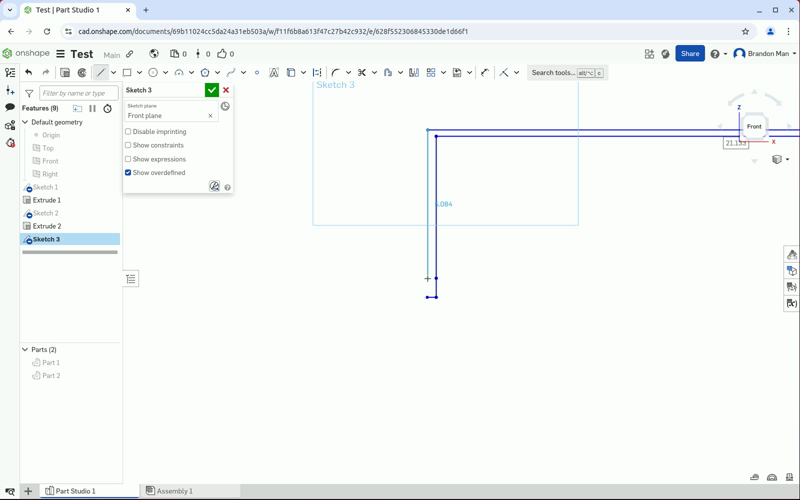
scroll(6)
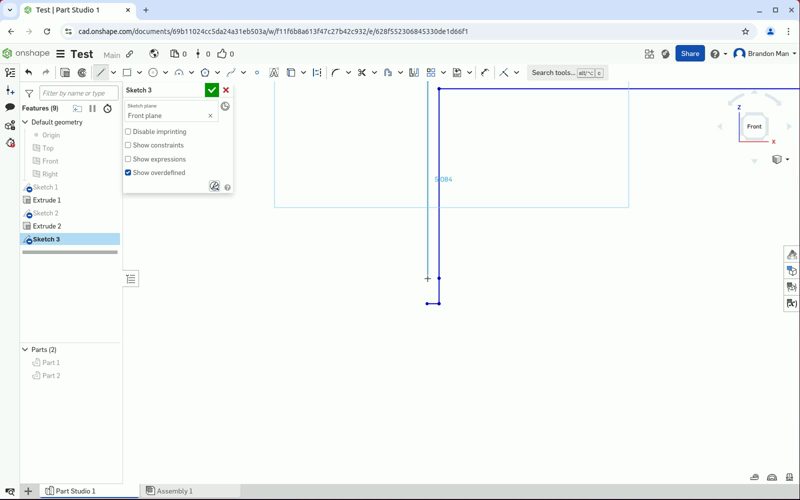
scroll(6)
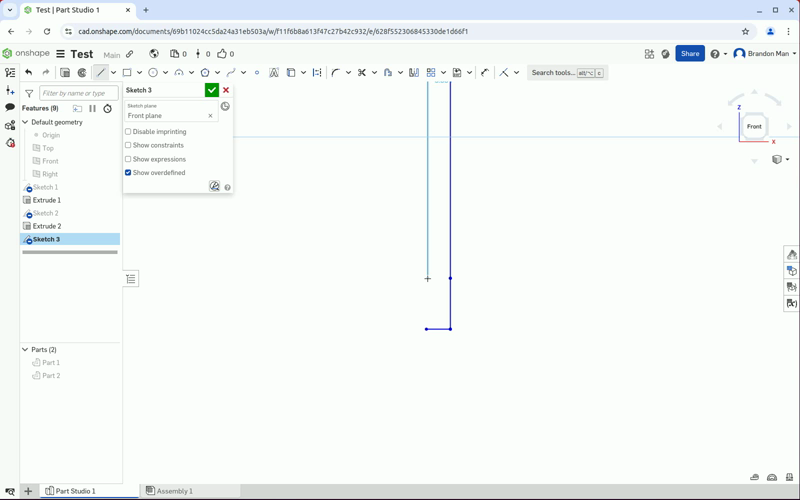
click(427, 278)
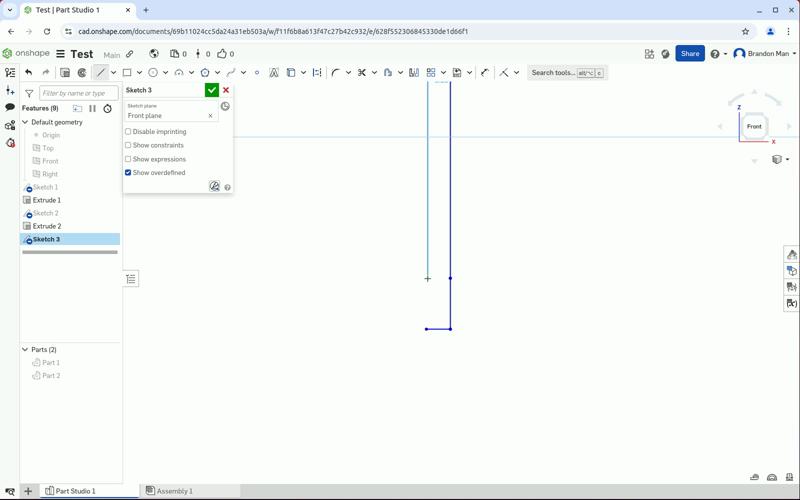
scroll(-6)
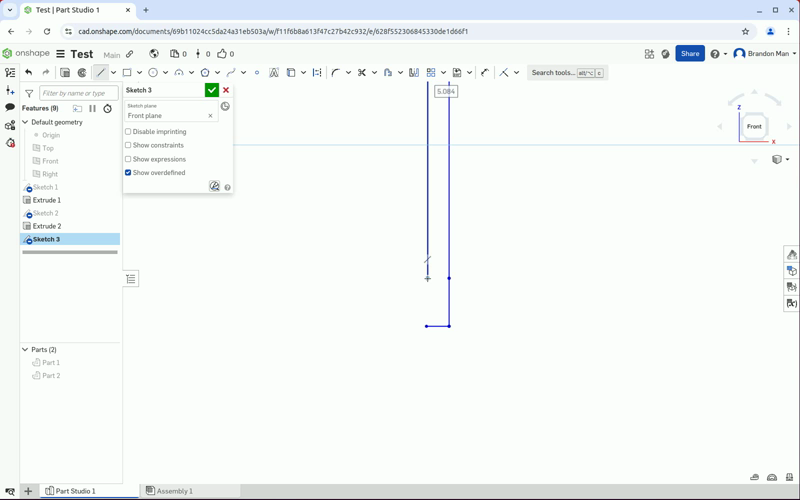
scroll(-6)
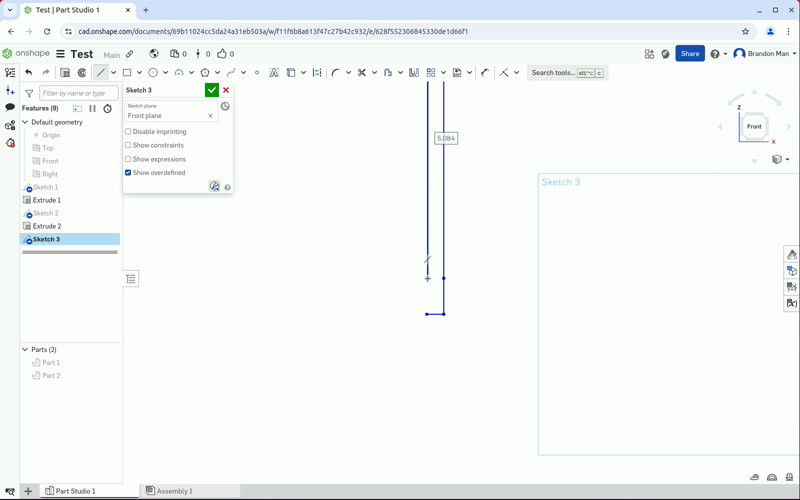
scroll(-6)
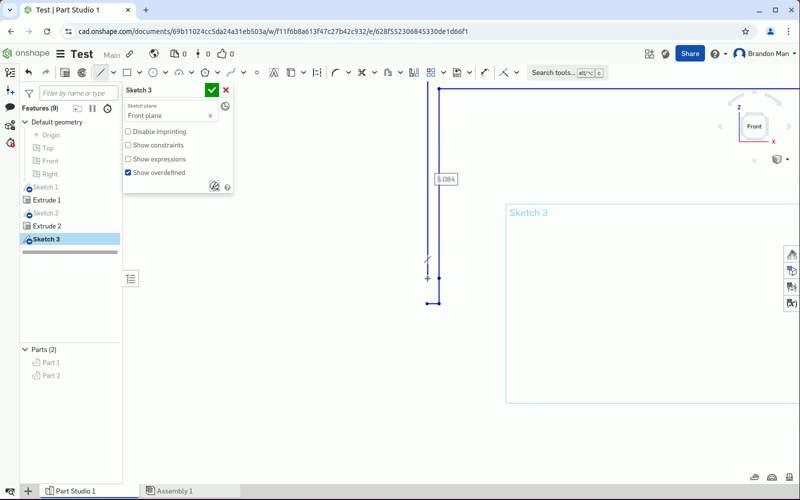
scroll(-6)
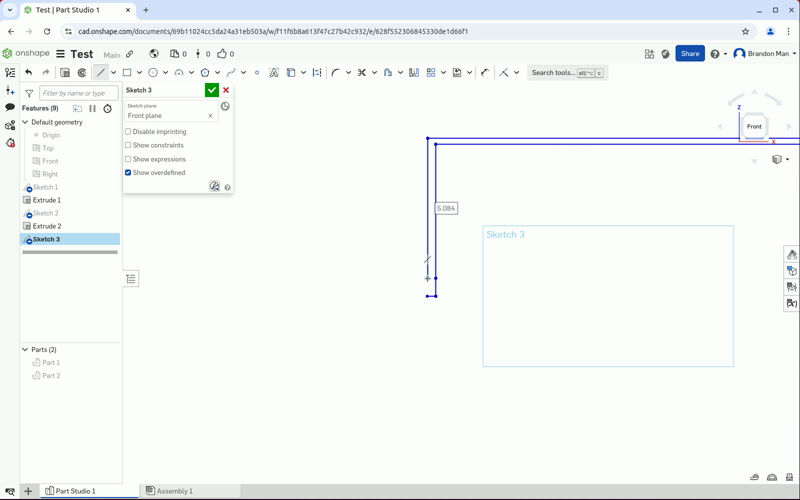
scroll(-6)
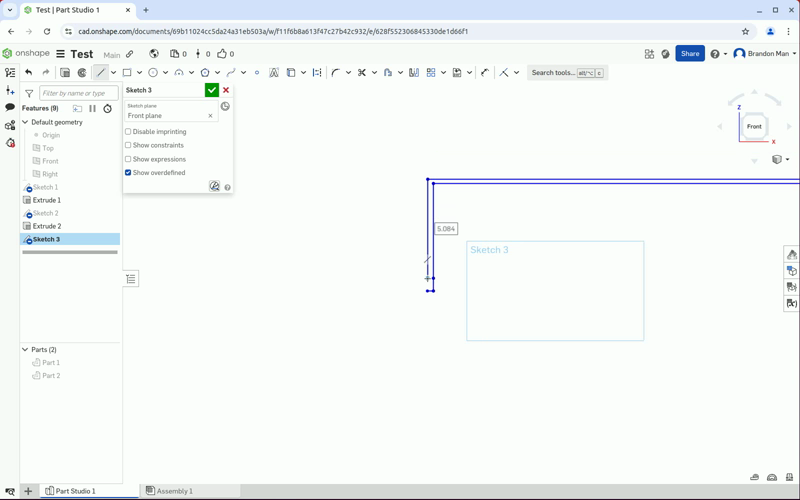
scroll(-6)
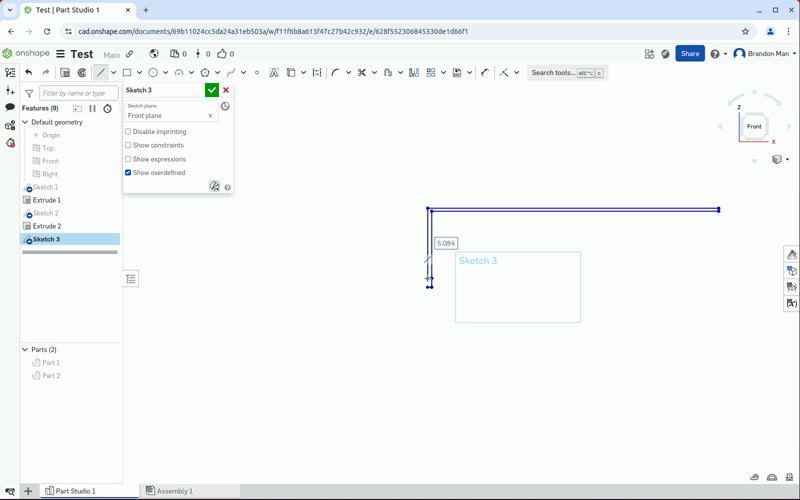
scroll(-6)
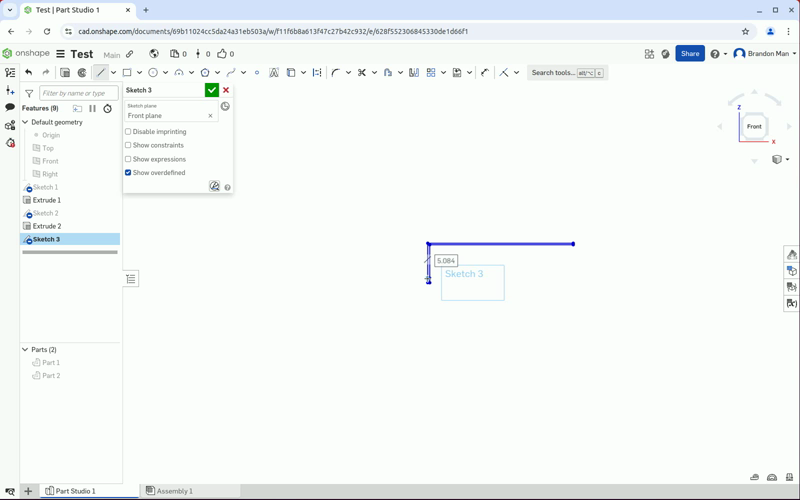
key_up(shift)
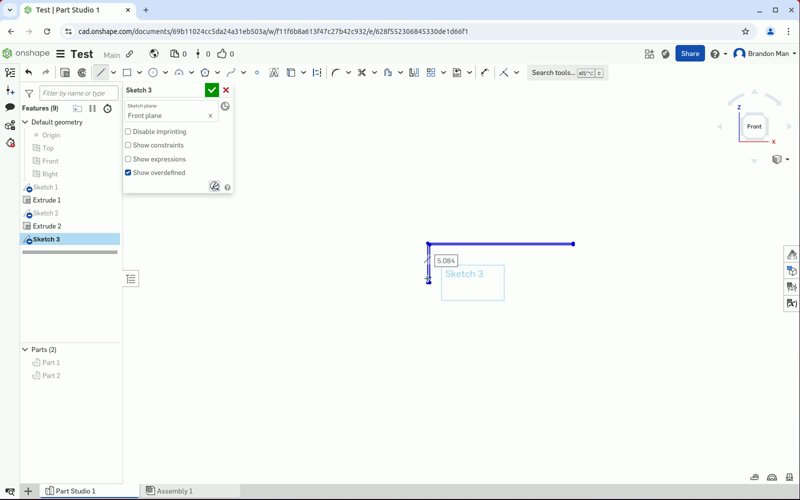
mouse_move(457, 278)
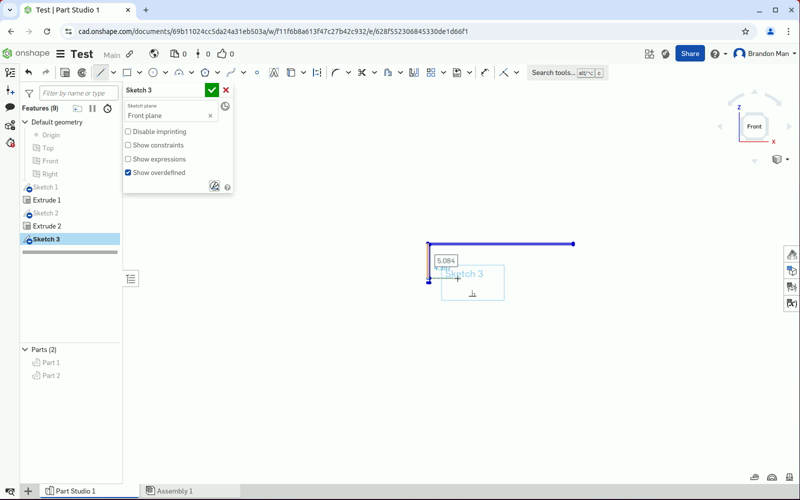
key_down(shift)
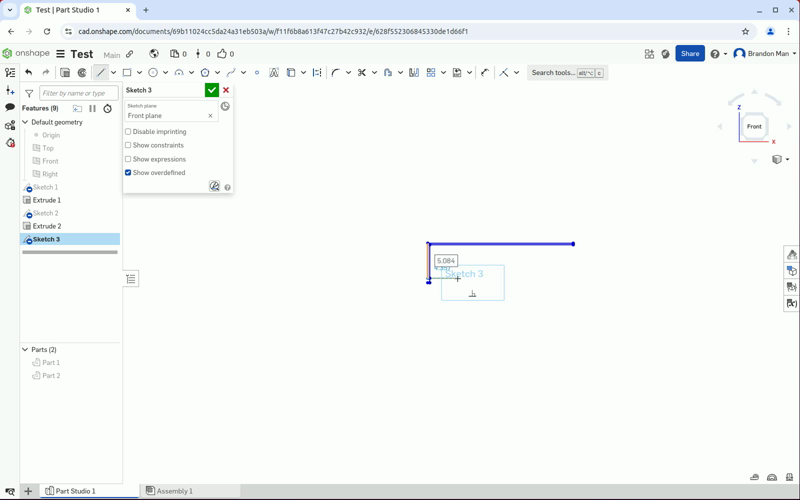
mouse_move(427, 282)
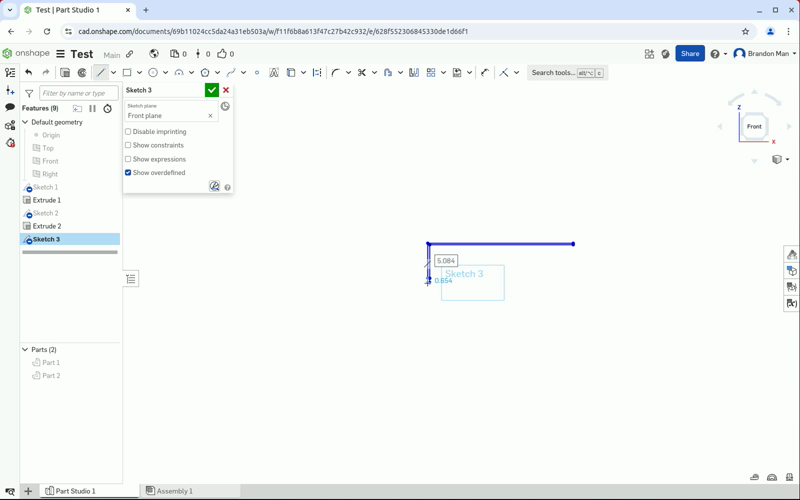
scroll(6)
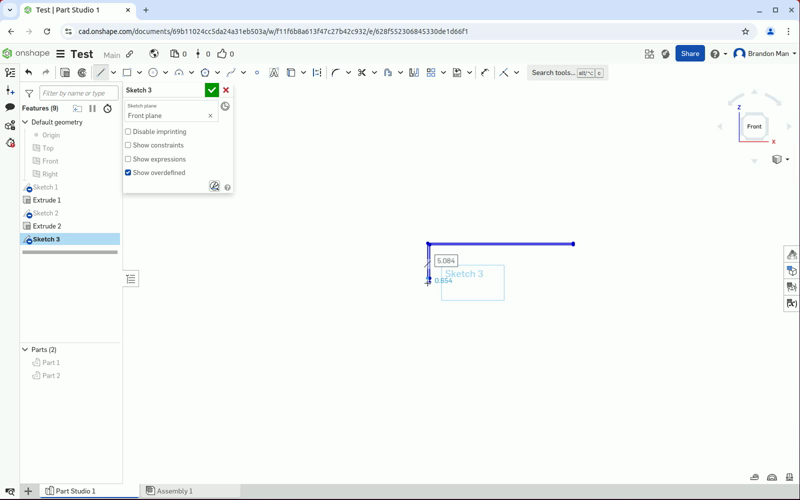
scroll(6)
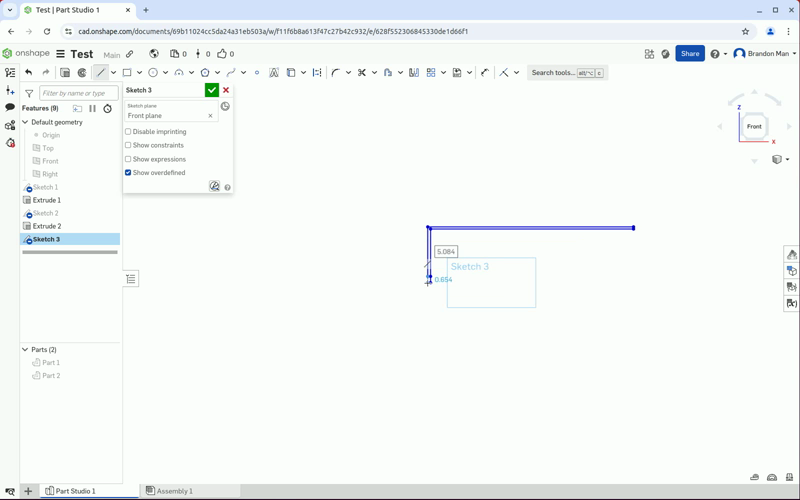
scroll(6)
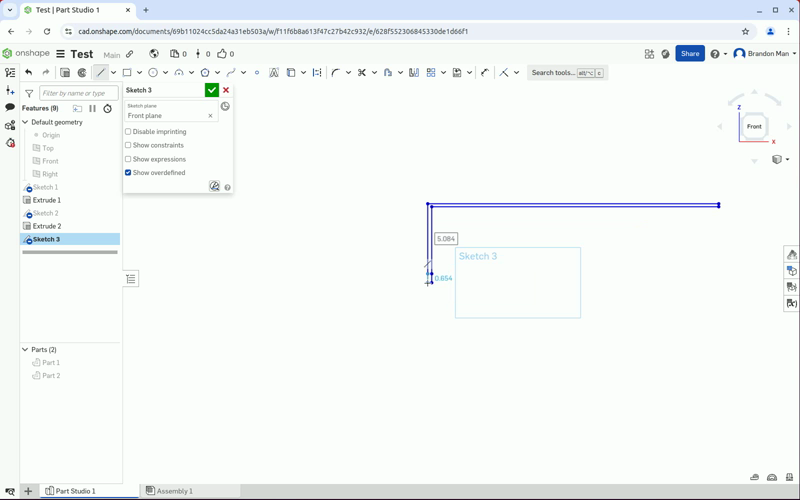
scroll(6)
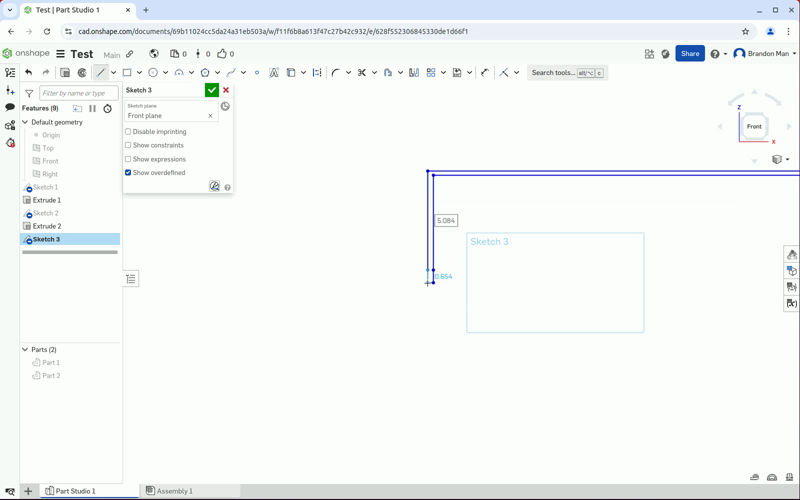
scroll(6)
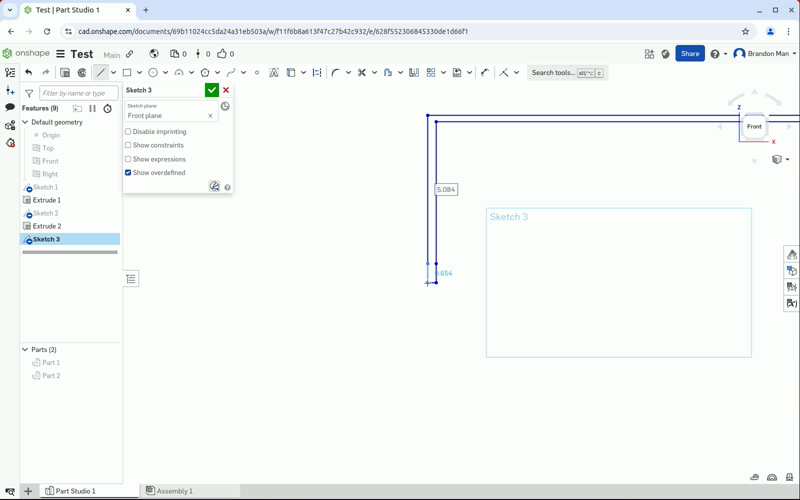
scroll(6)
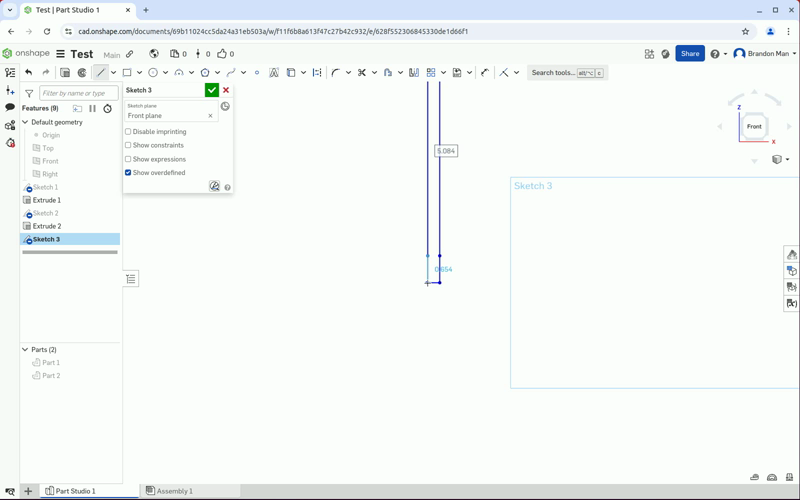
scroll(6)
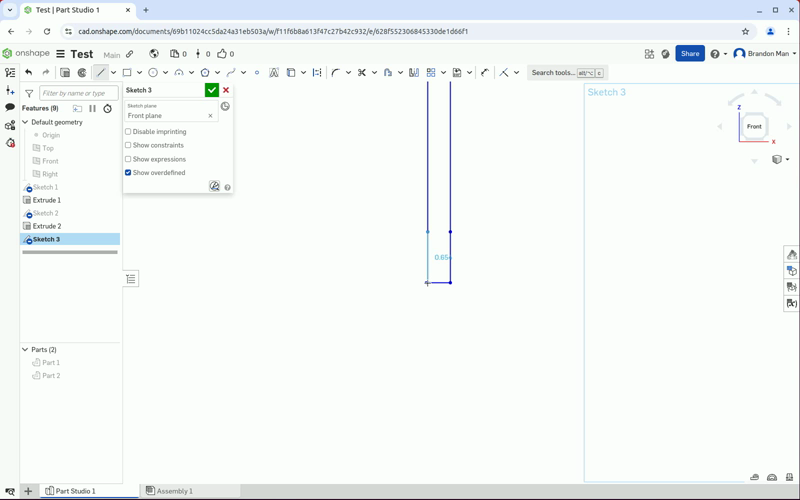
key_up(shift)
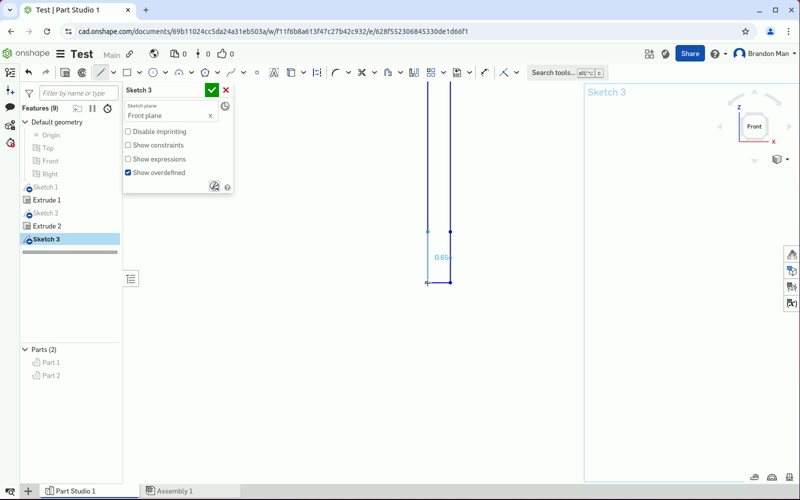
click(427, 282)
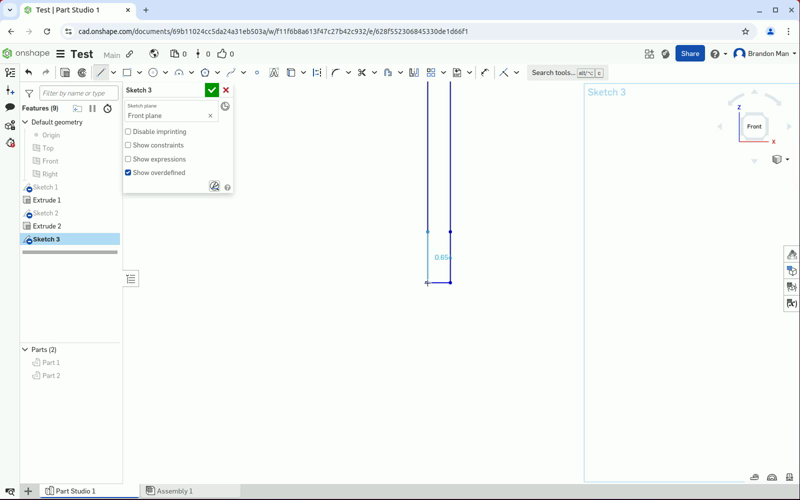
scroll(-6)
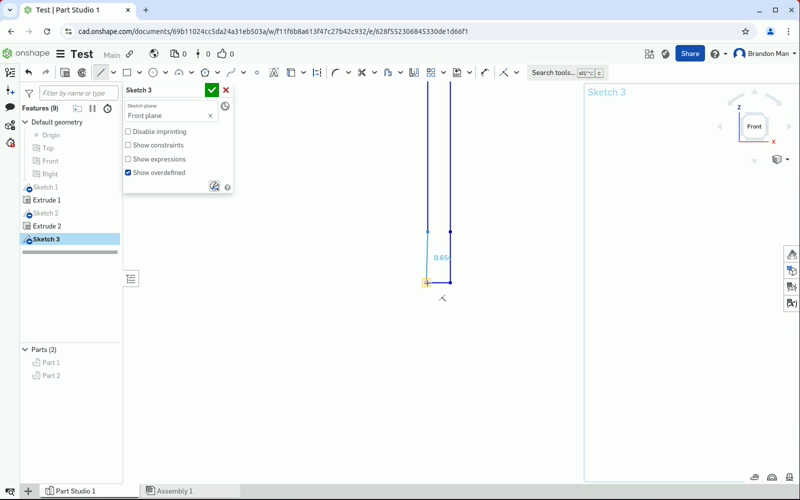
scroll(-6)
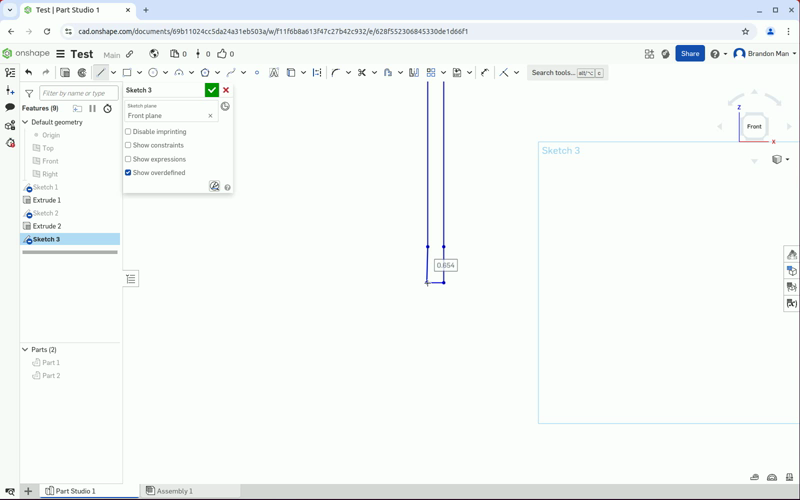
scroll(-6)
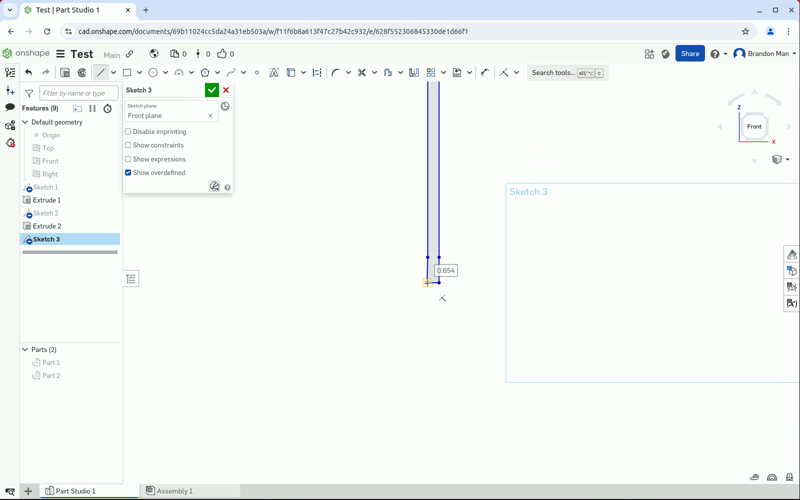
scroll(-6)
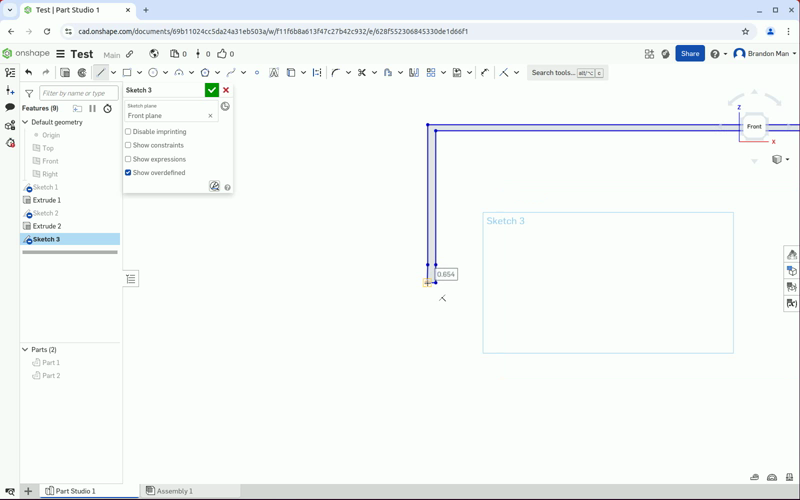
scroll(-6)
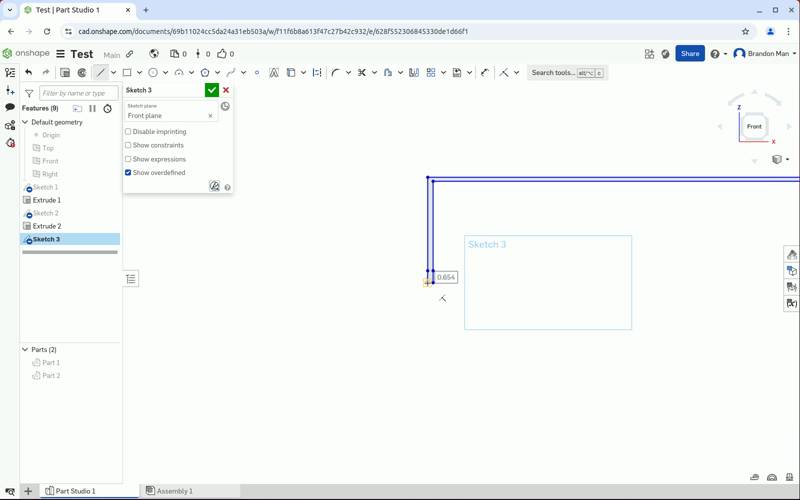
scroll(-6)
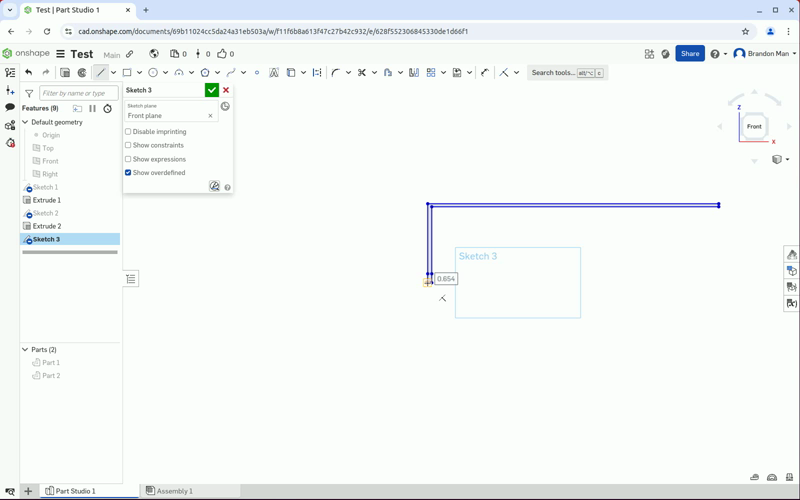
scroll(-6)
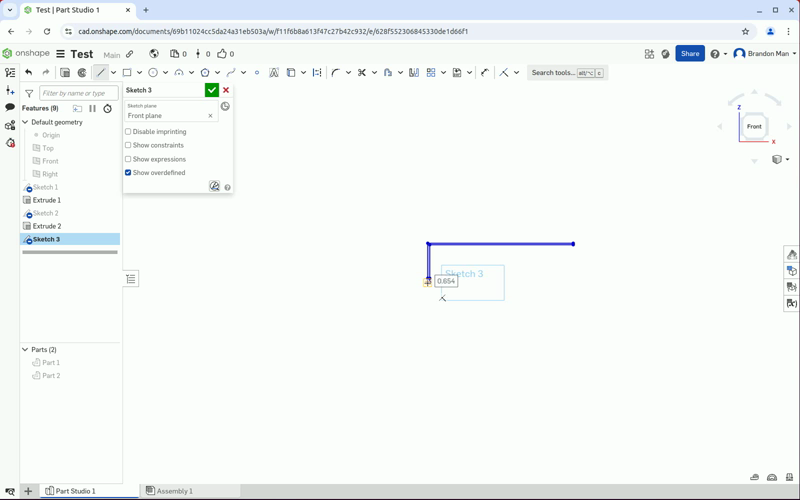
key(esc)
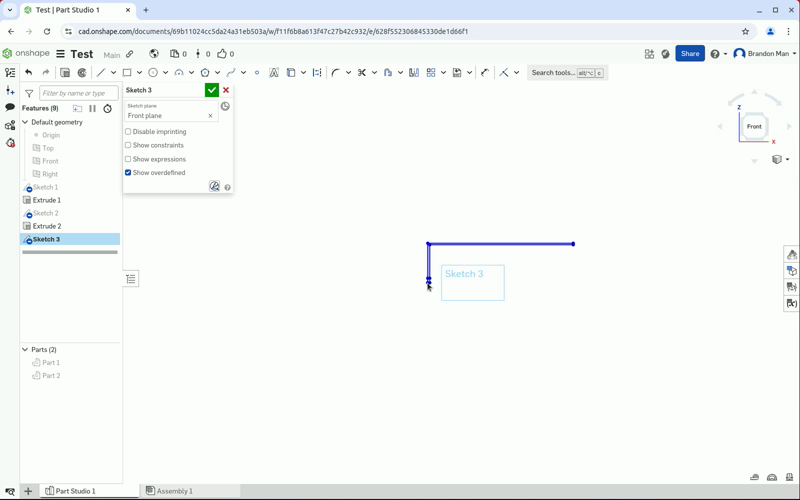
mouse_move(428, 255)
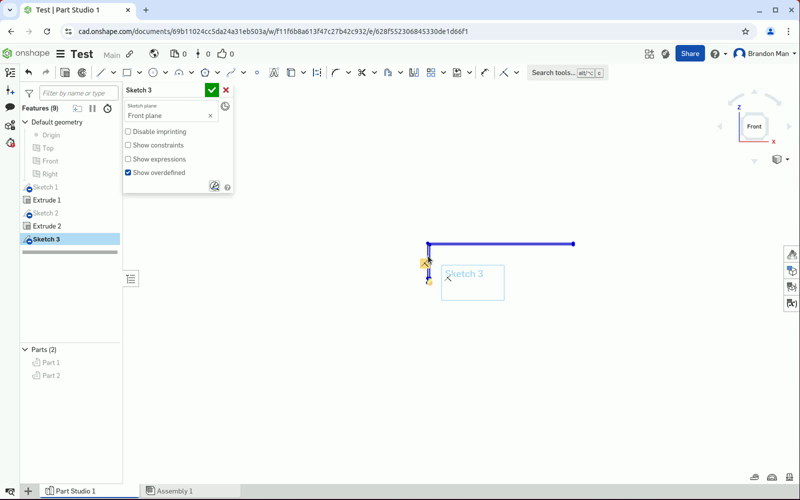
scroll(6)
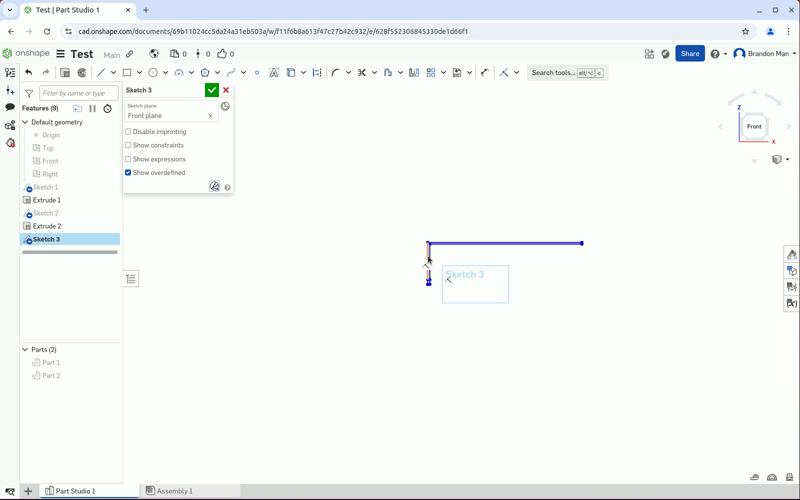
scroll(6)
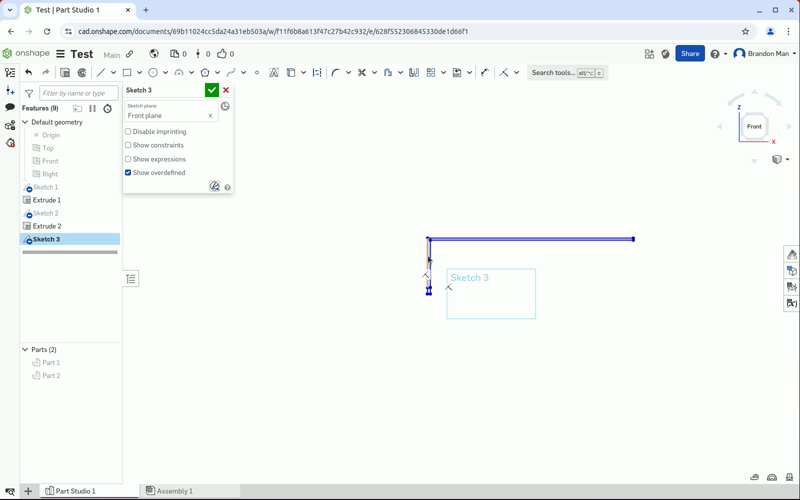
scroll(6)
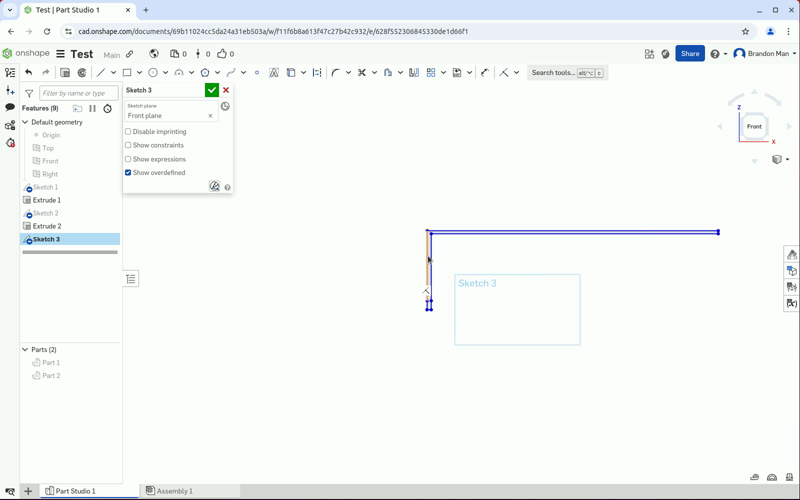
scroll(6)
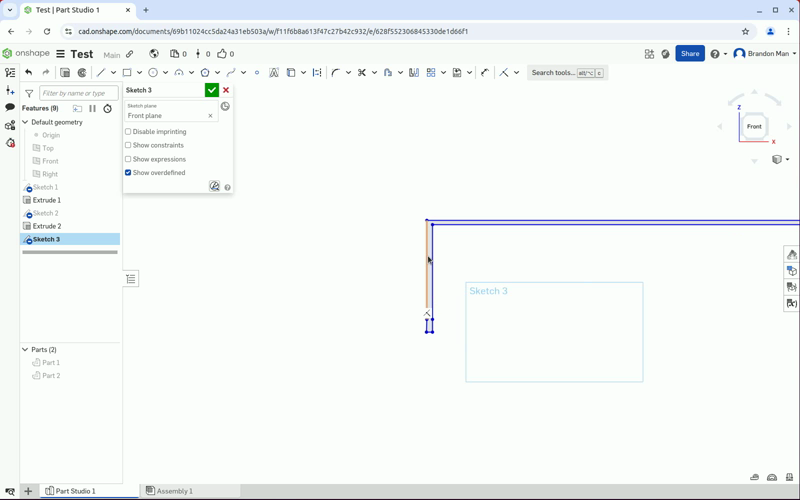
scroll(6)
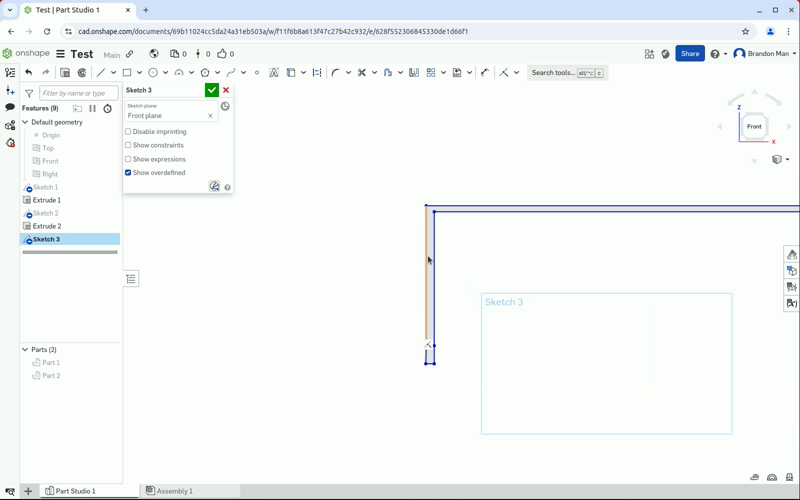
scroll(6)
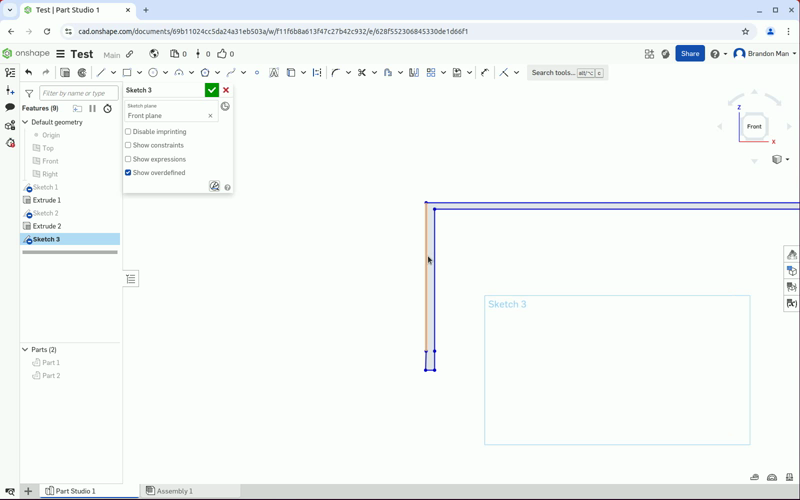
scroll(6)
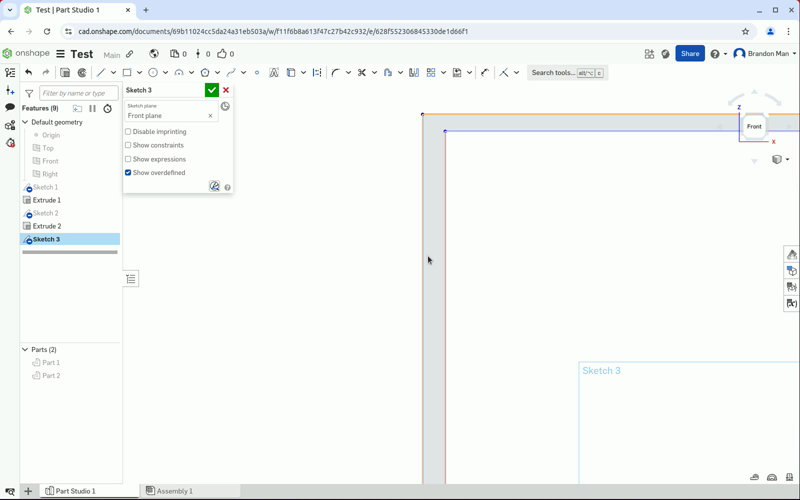
click(428, 255)
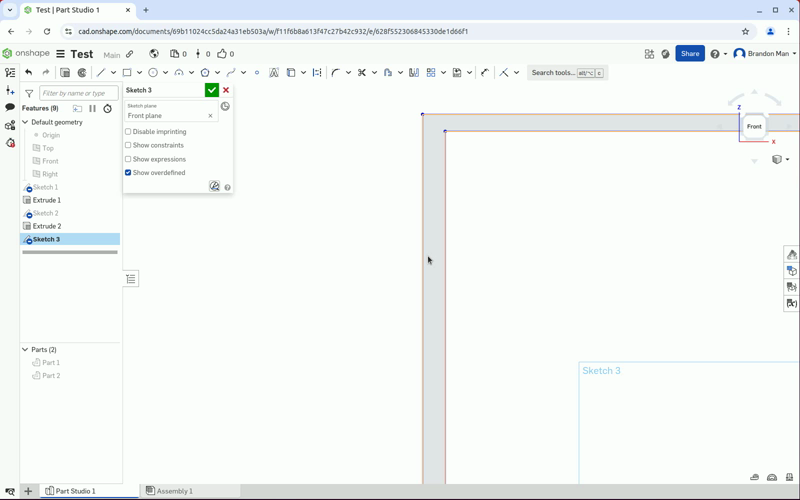
scroll(-6)
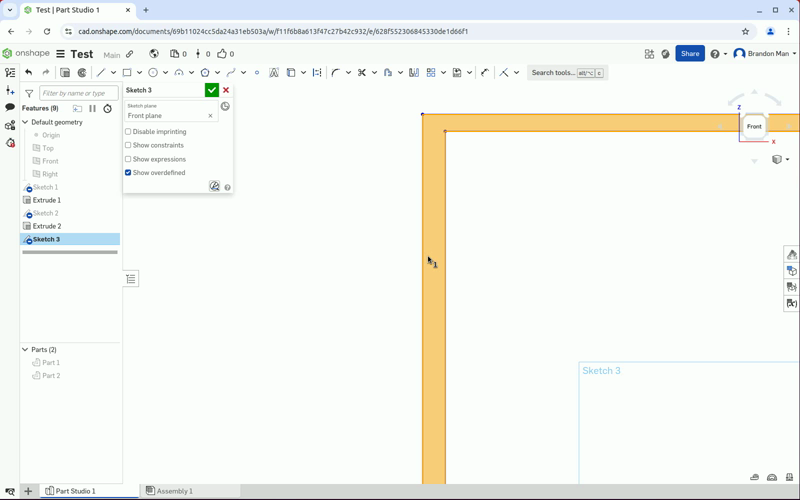
scroll(-6)
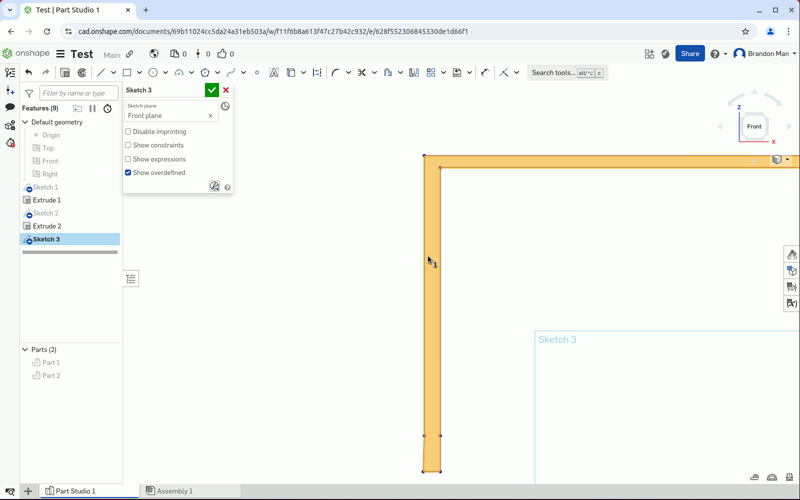
scroll(-6)
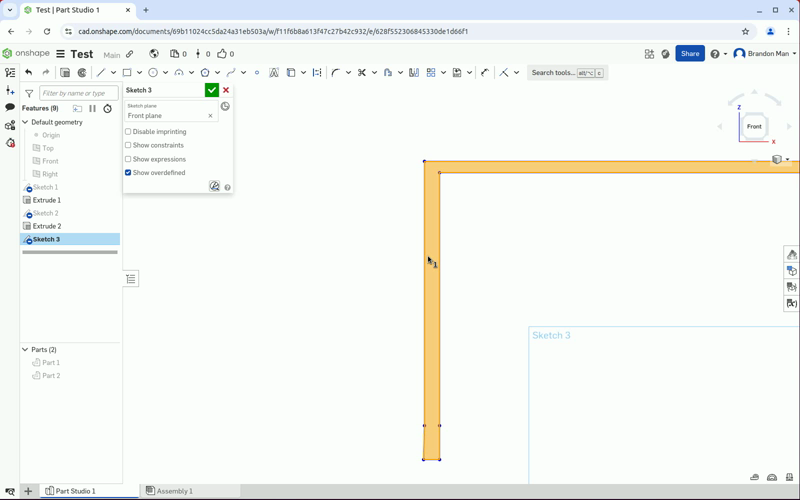
scroll(-6)
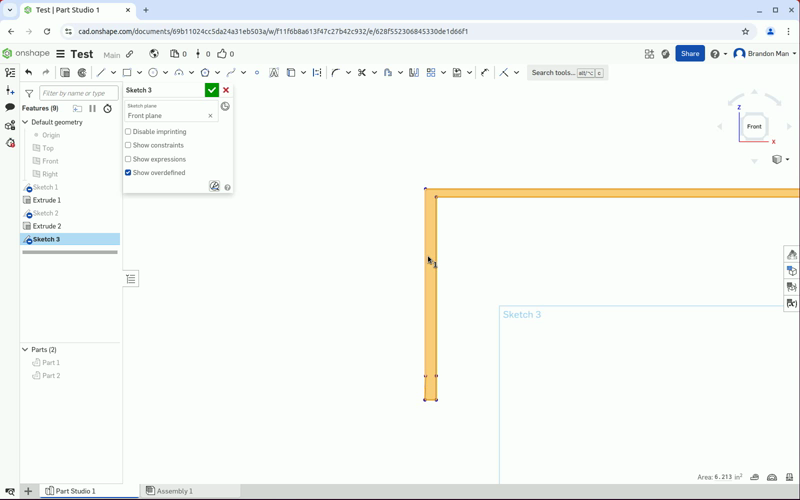
scroll(-6)
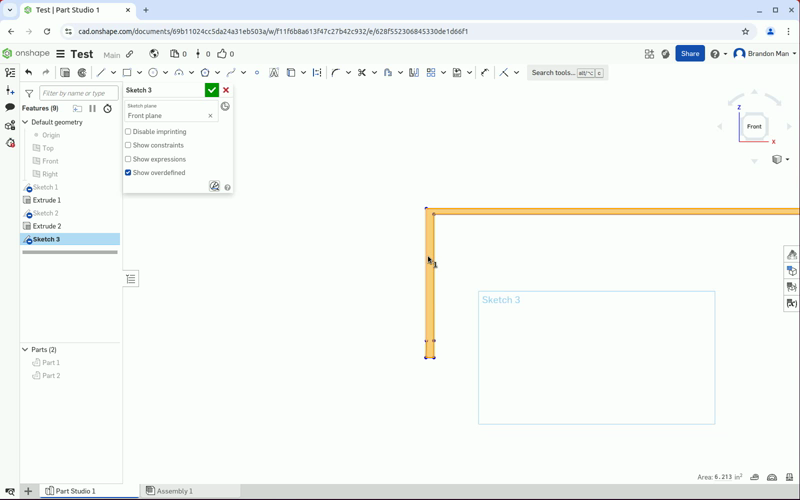
scroll(-6)
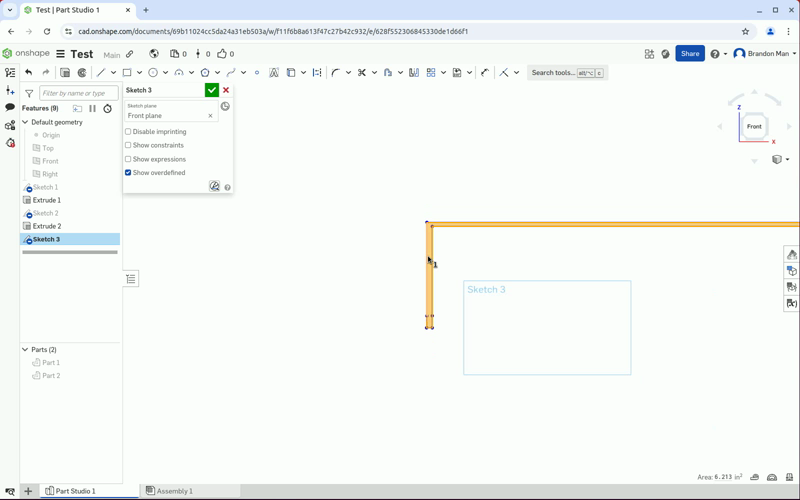
scroll(-6)
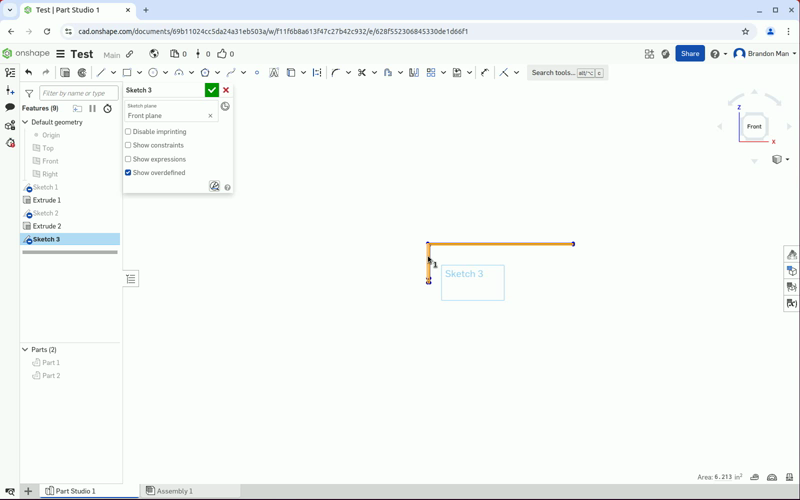
mouse_move(73, 352)
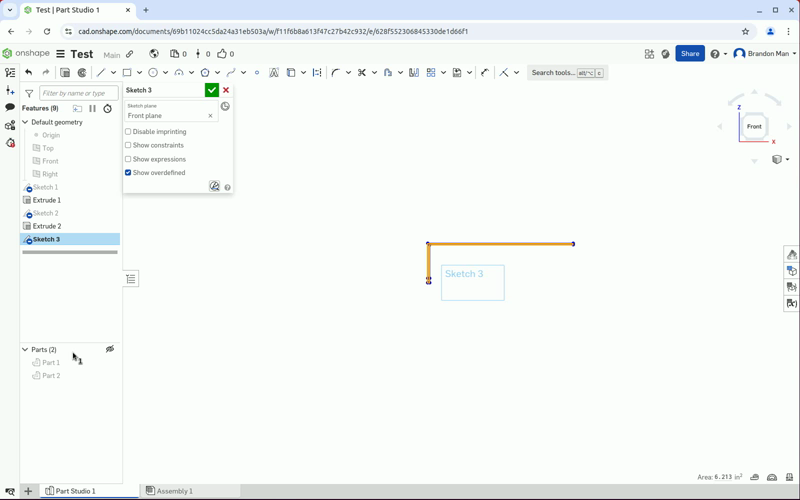
key(shift+y)
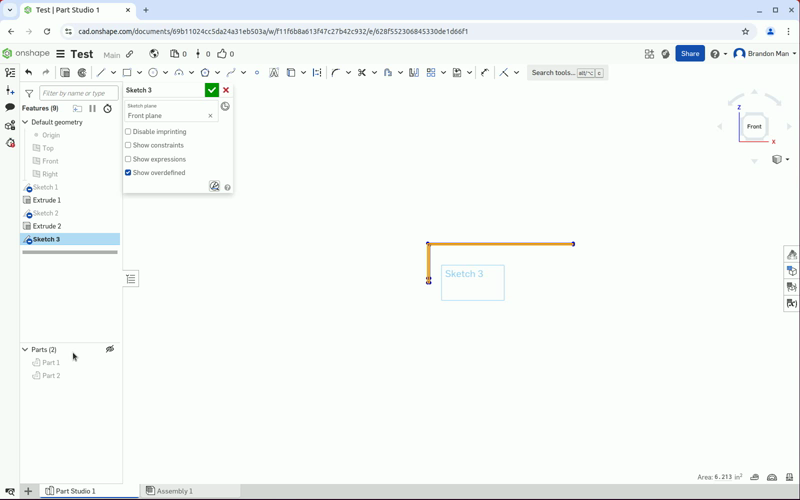
key(shift+e)
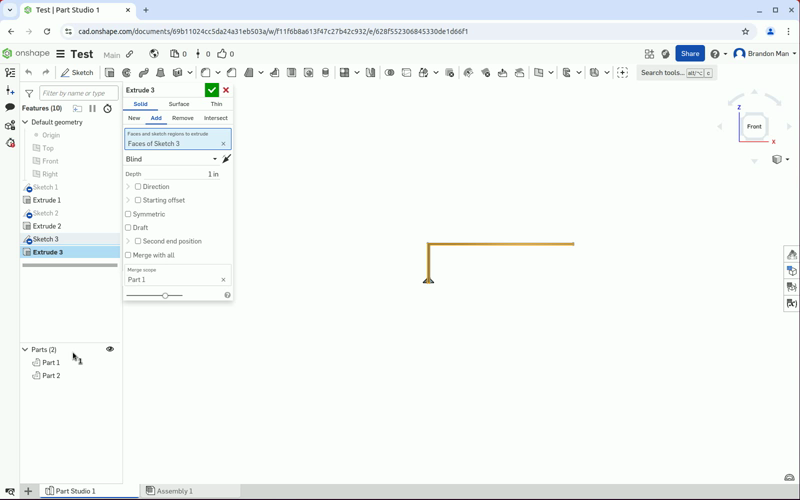
mouse_move(143, 106)
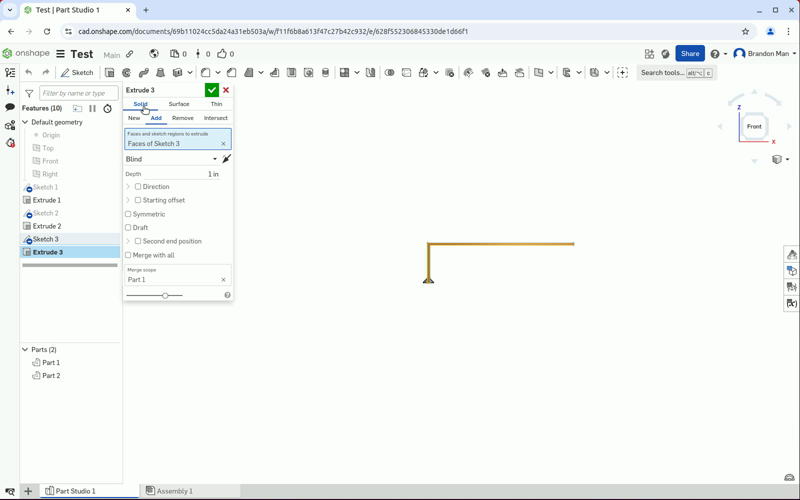
click(143, 106)
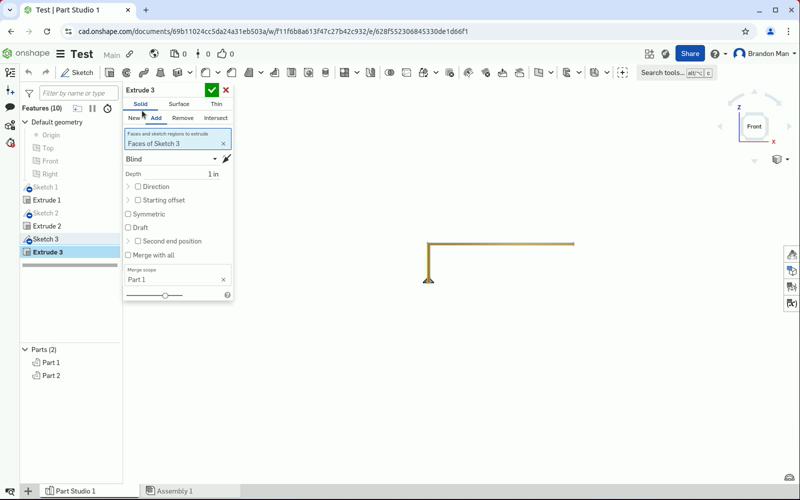
mouse_move(137, 120)
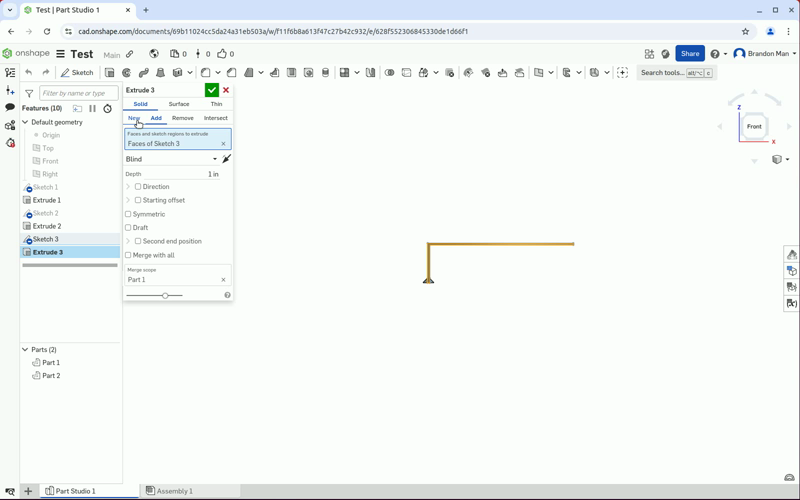
click(137, 120)
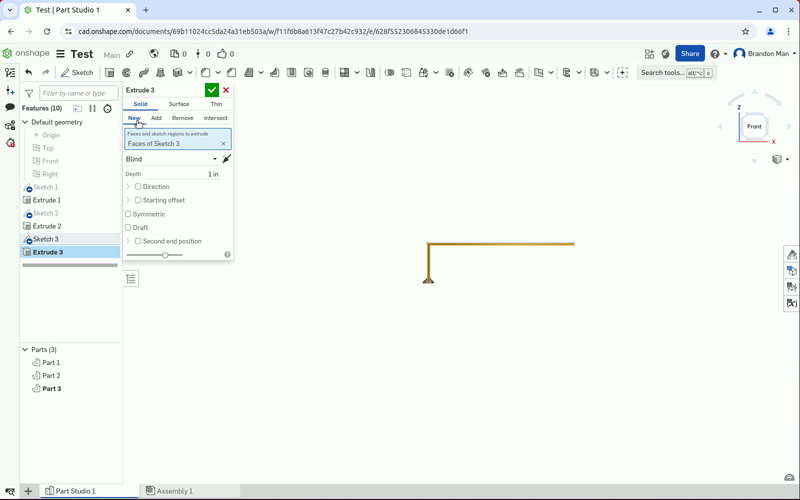
key(tab, 4)
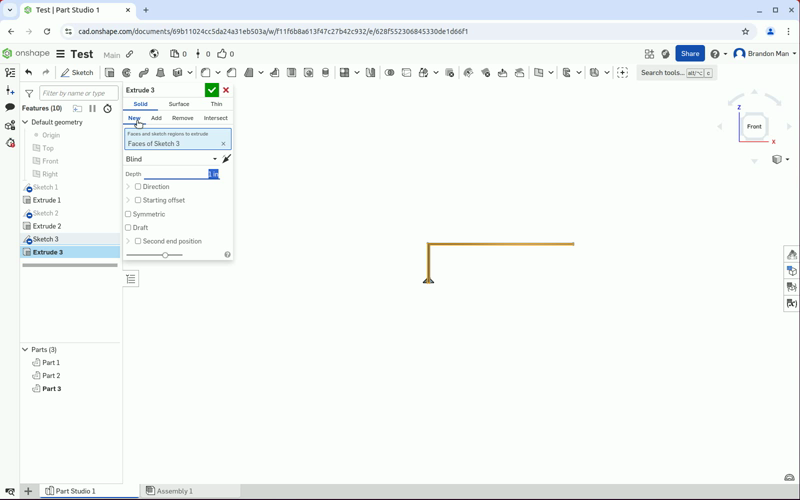
text(13.48)
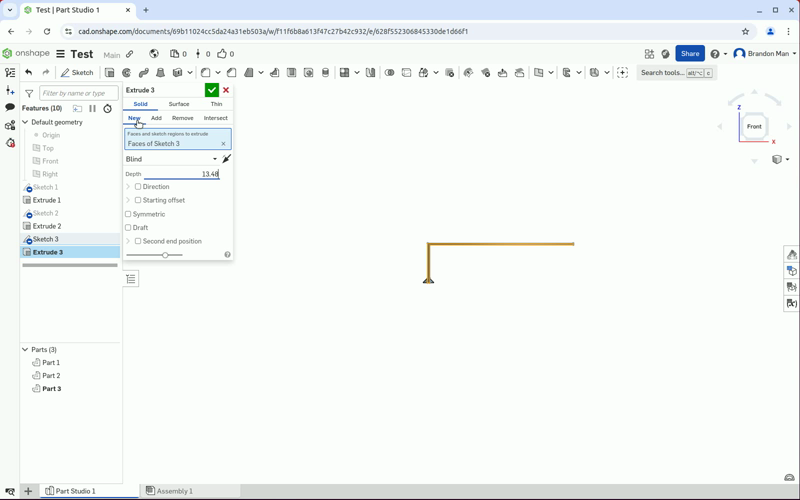
key(tab, 3)
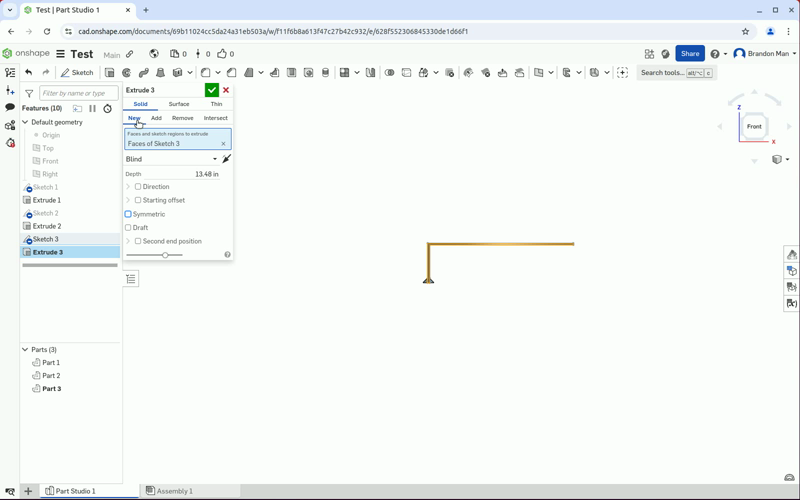
key(space)
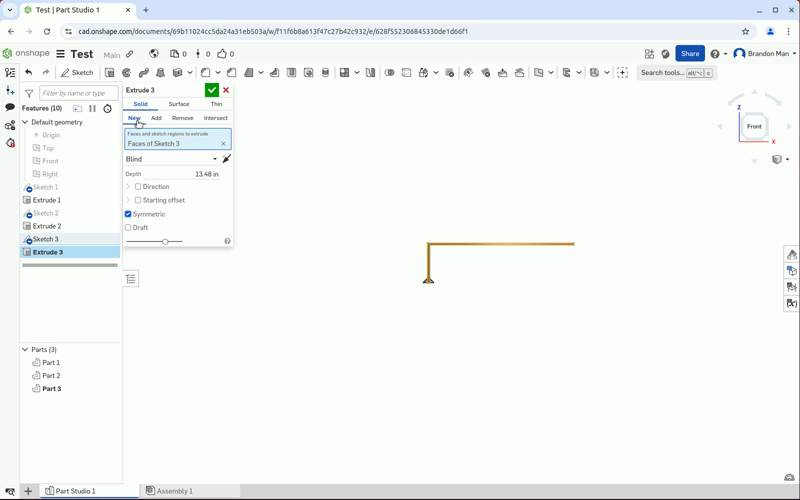
key(enter)
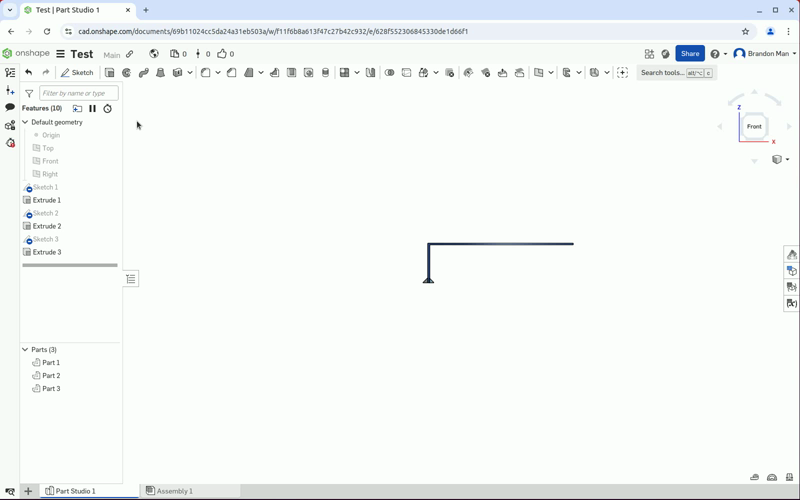
key(shift+h)
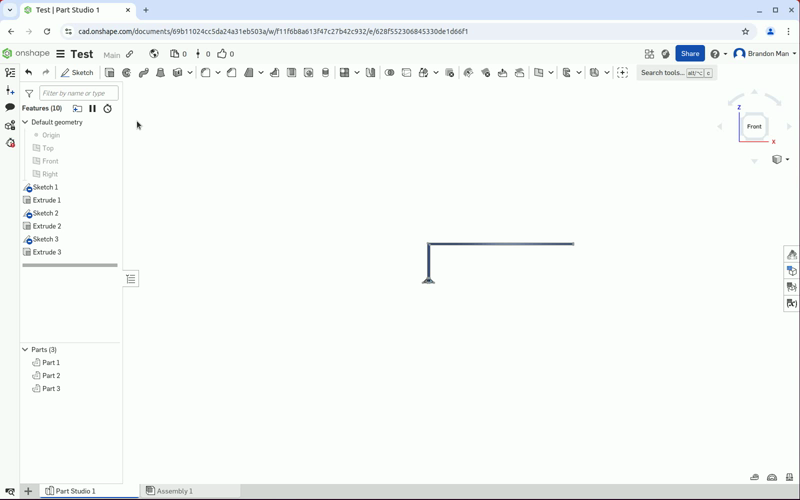
key(shift+h)
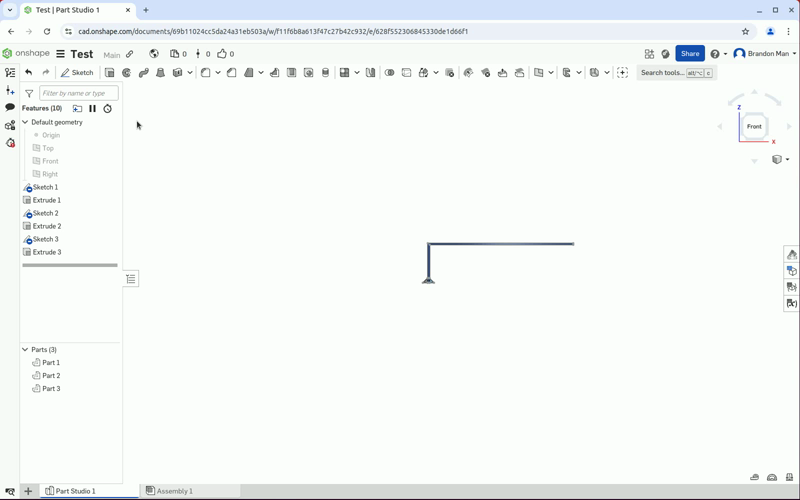
key(shift+7)
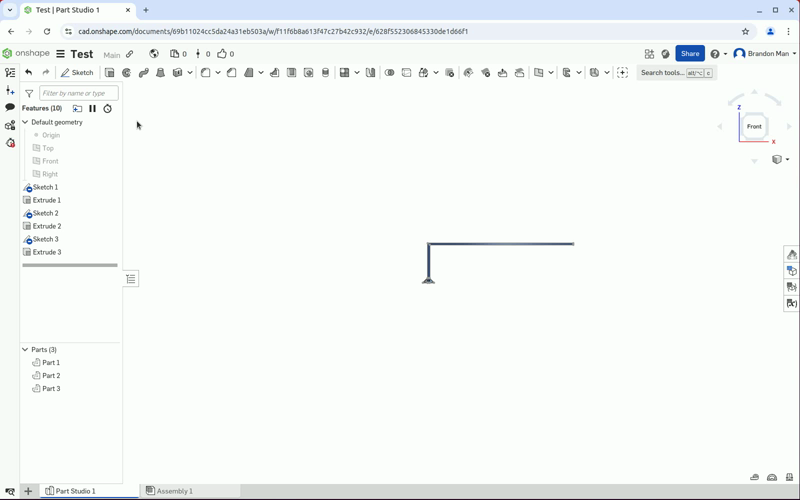
key(left, 2)
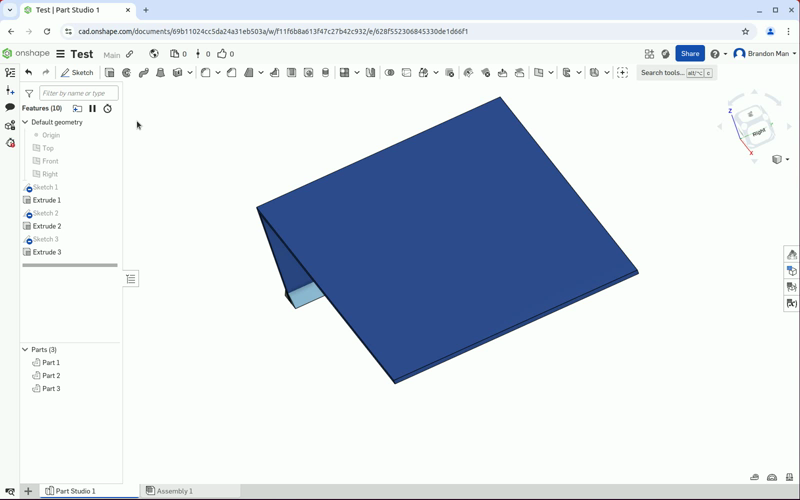
key(down, 2)
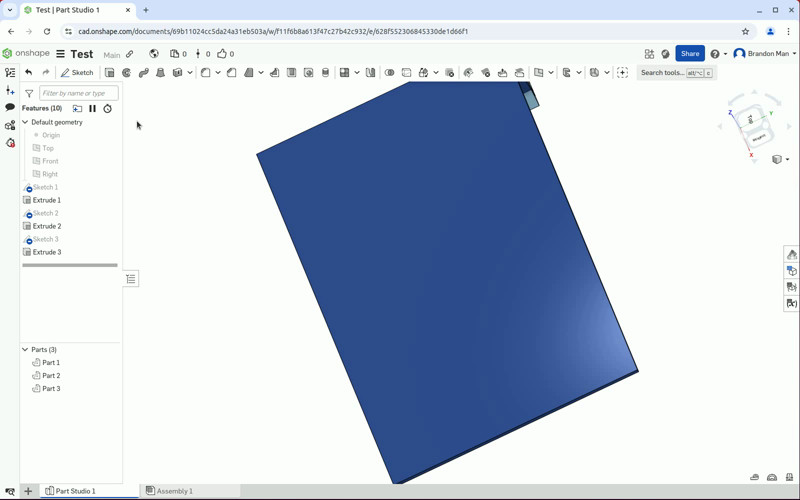
key(up, 2)
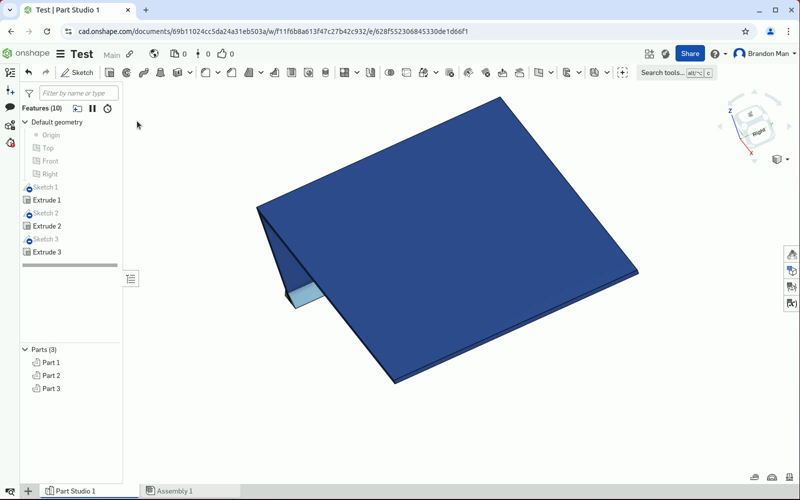
key(right, 2)
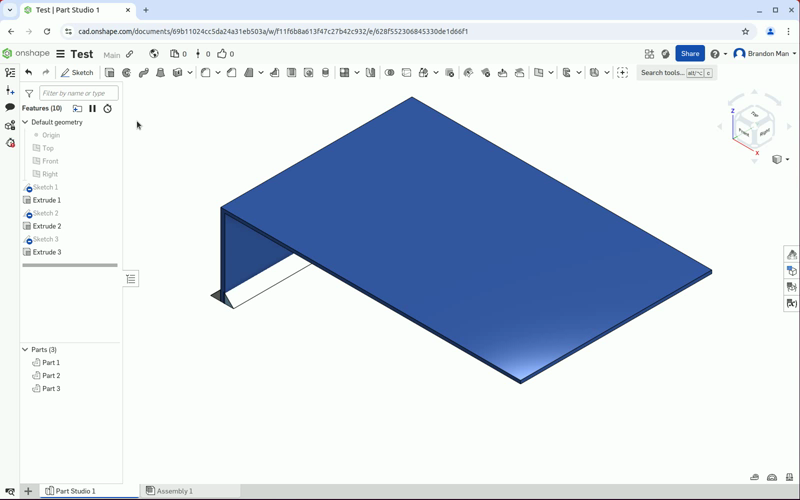
mouse_move(73, 189)
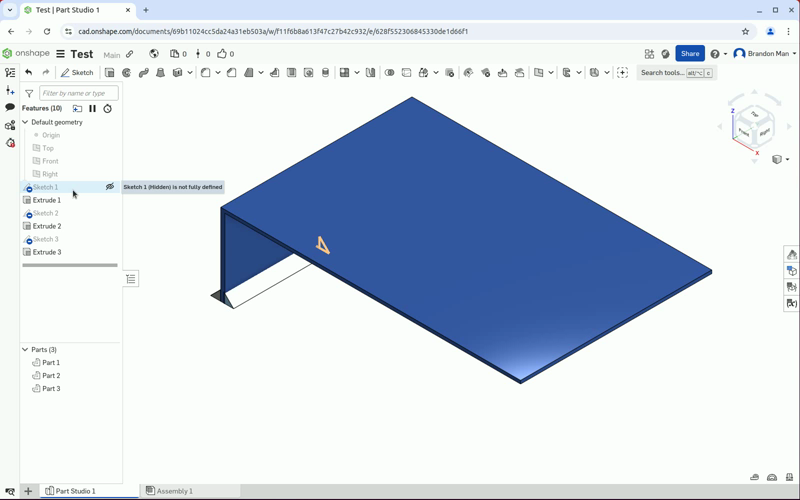
click(73, 189)